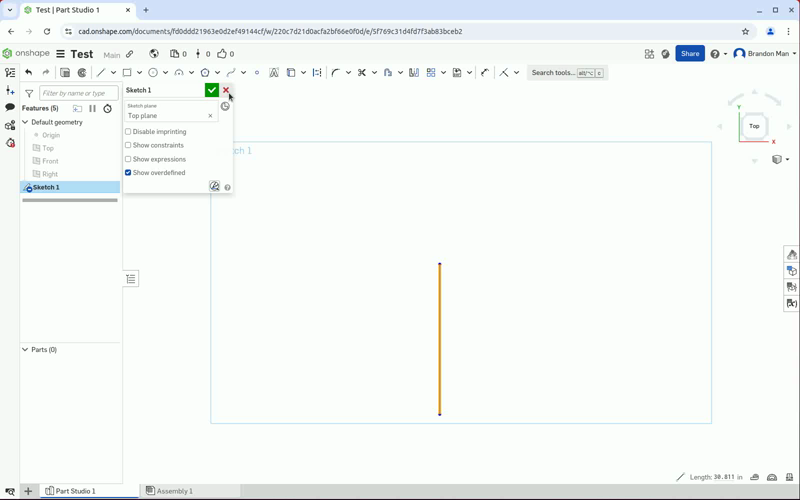
key(shift+h)
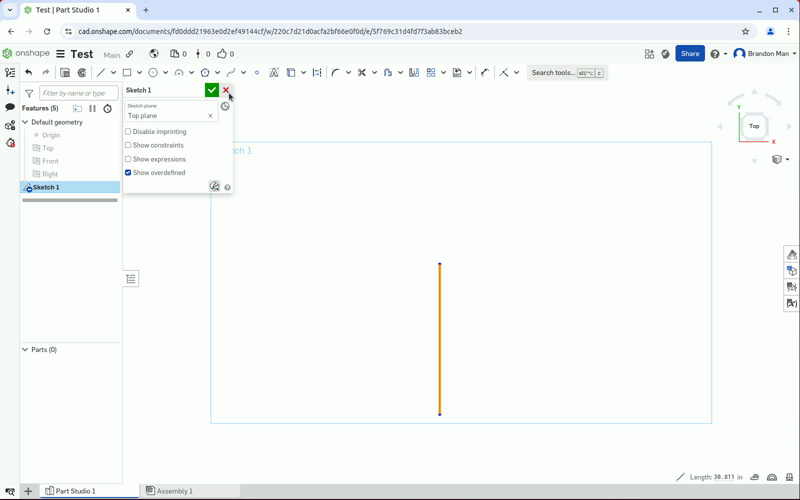
key(shift+s)
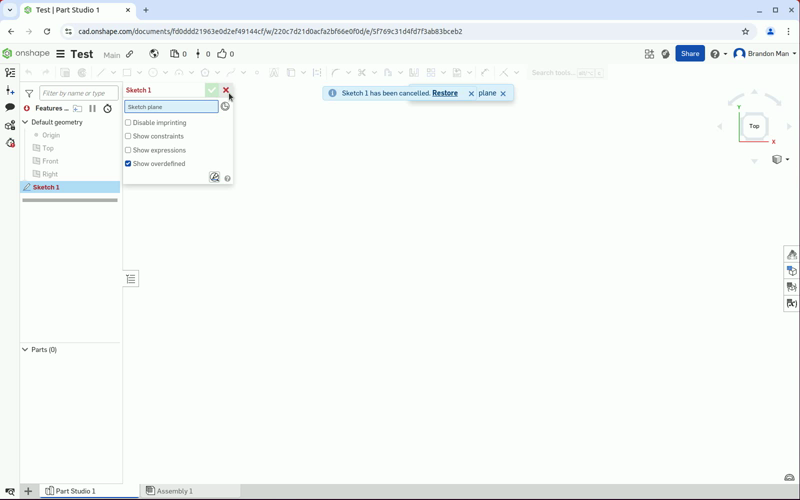
mouse_move(73, 150)
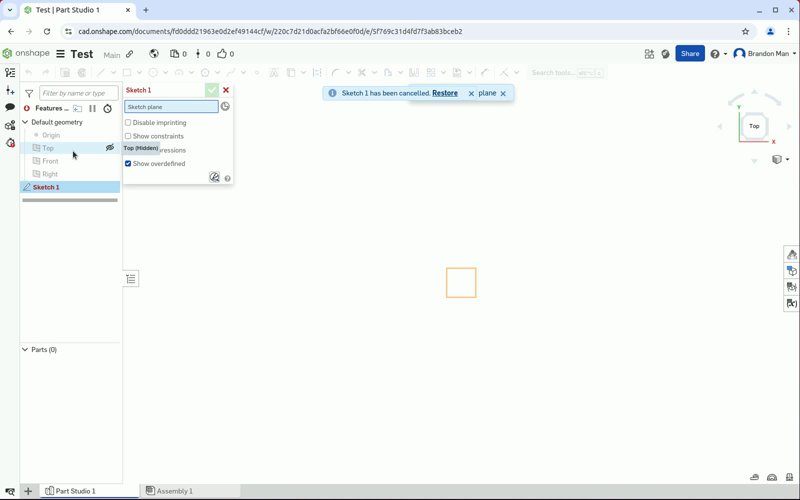
click(73, 150)
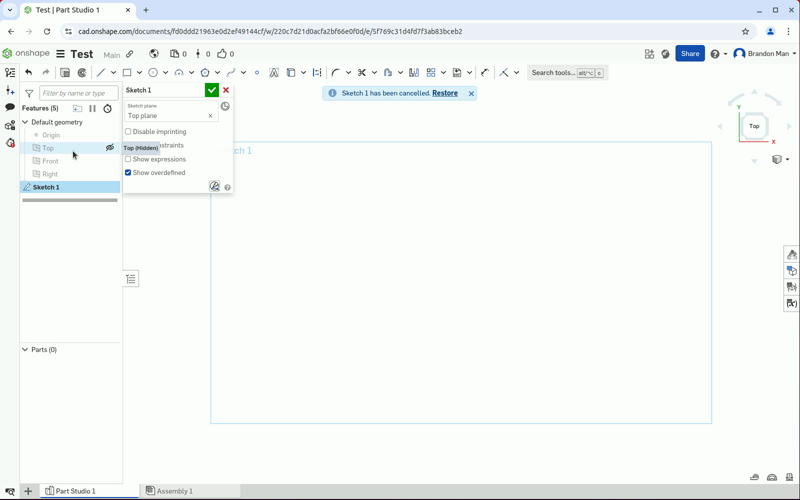
mouse_move(73, 352)
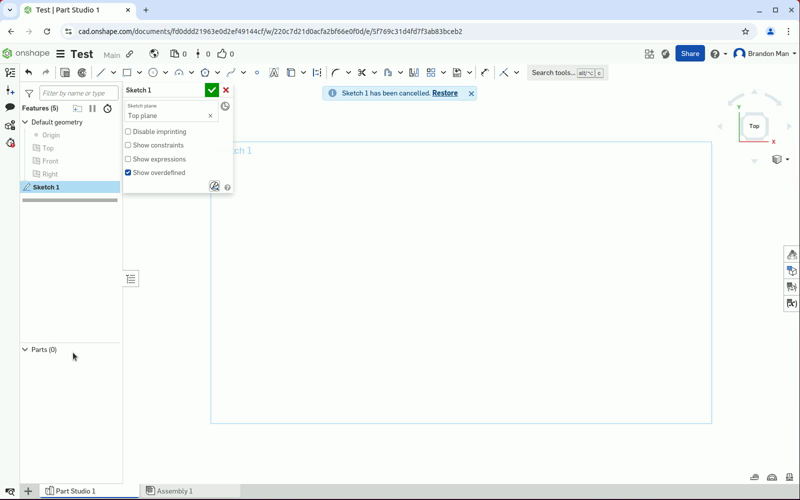
key(y)
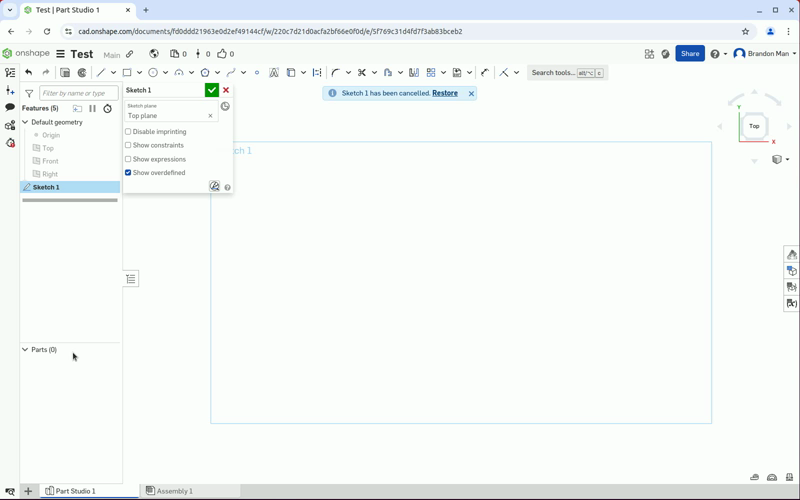
key(a)
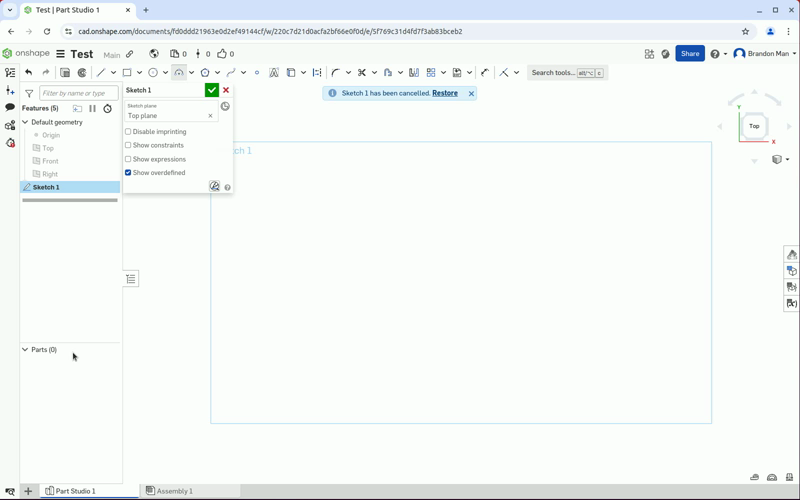
key_down(shift)
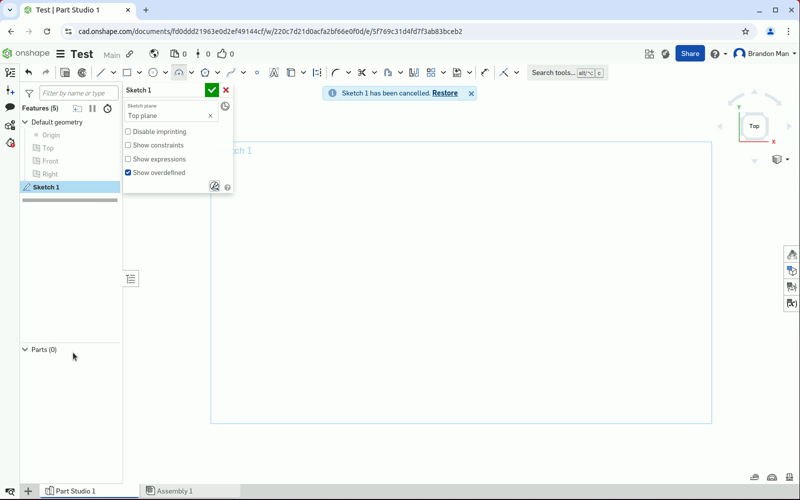
mouse_move(416, 290)
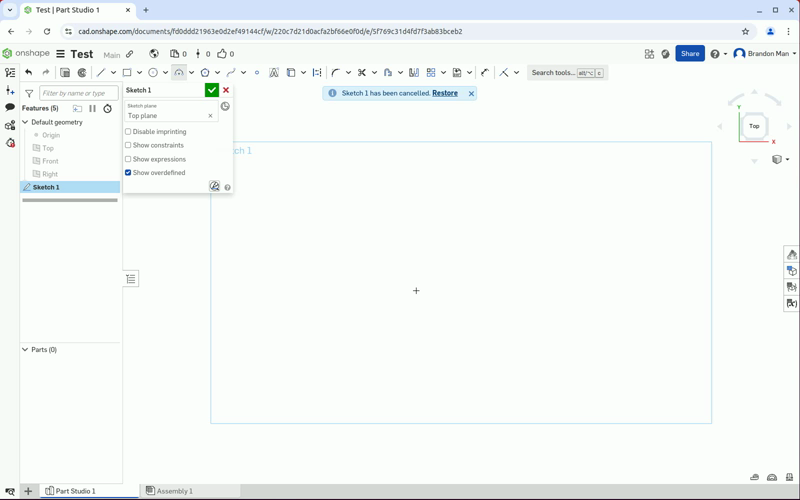
click(416, 290)
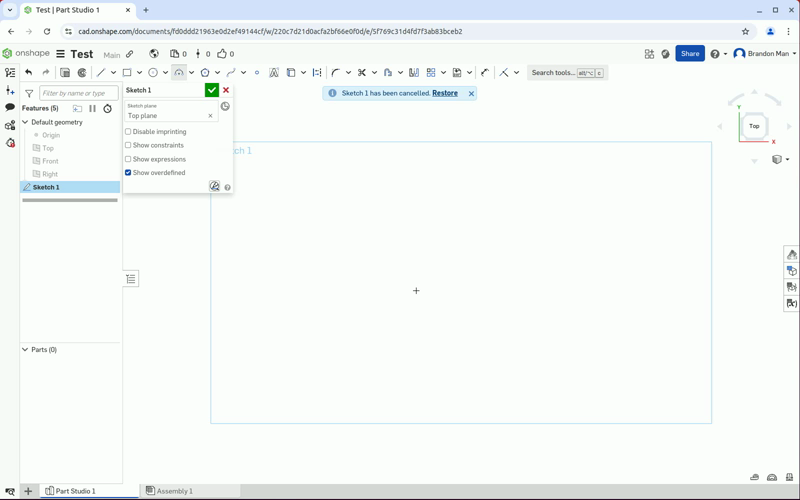
key_up(shift)
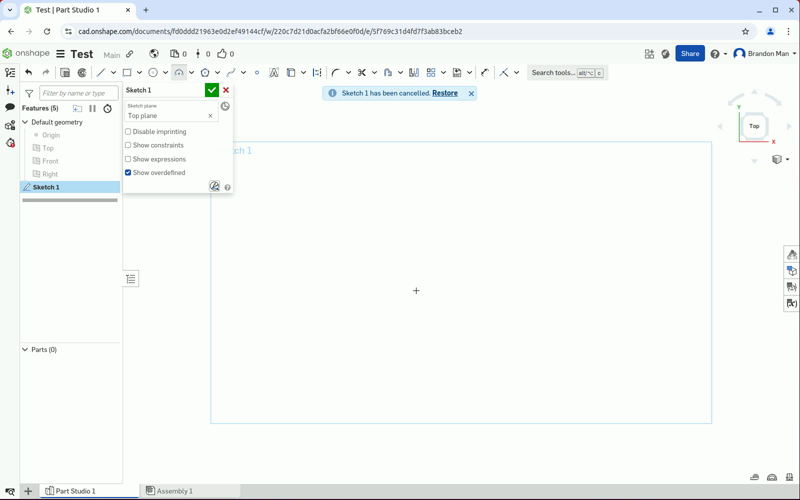
key_down(shift)
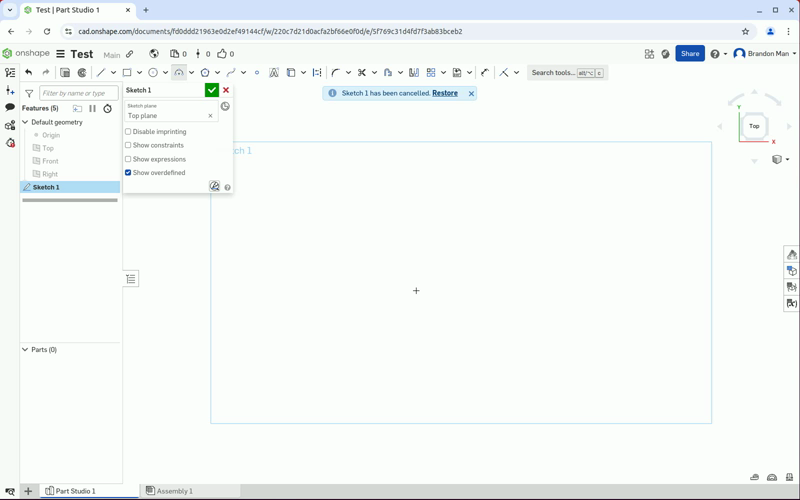
mouse_move(506, 290)
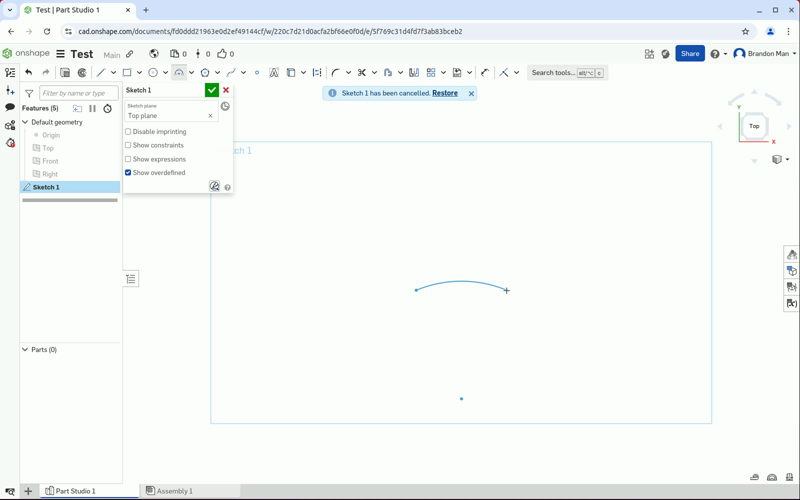
click(506, 290)
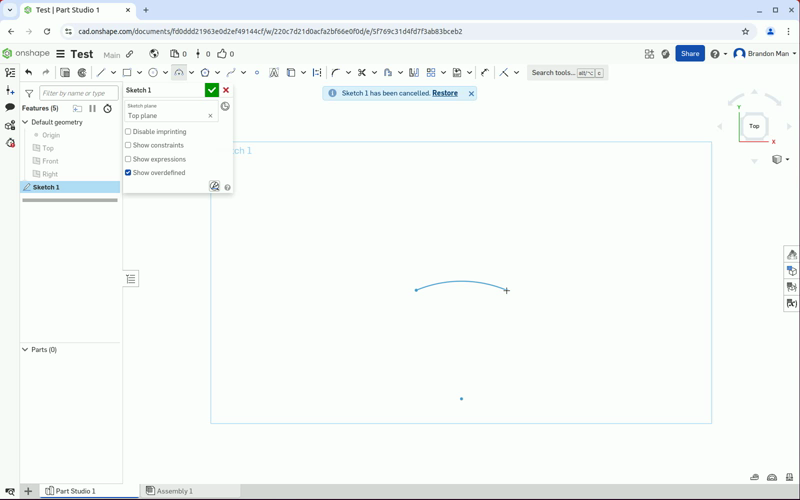
mouse_move(461, 329)
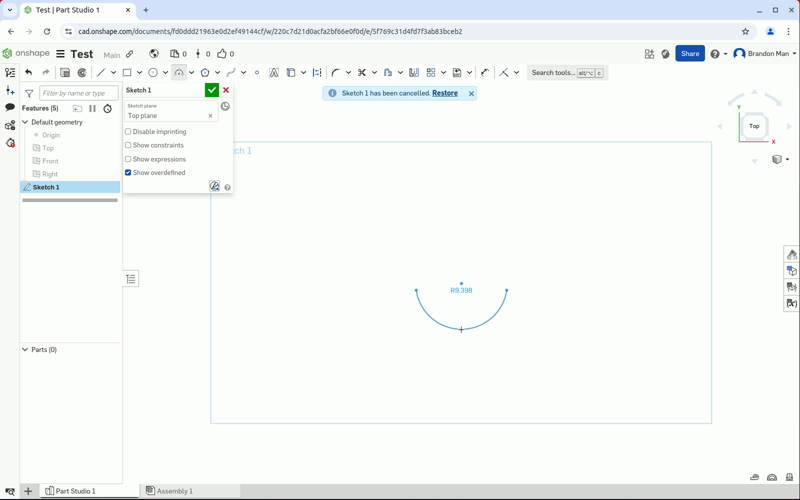
click(461, 329)
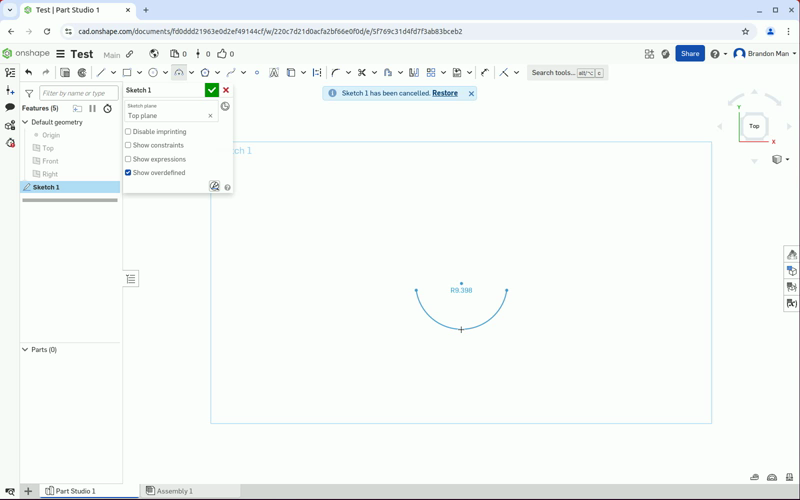
key_up(shift)
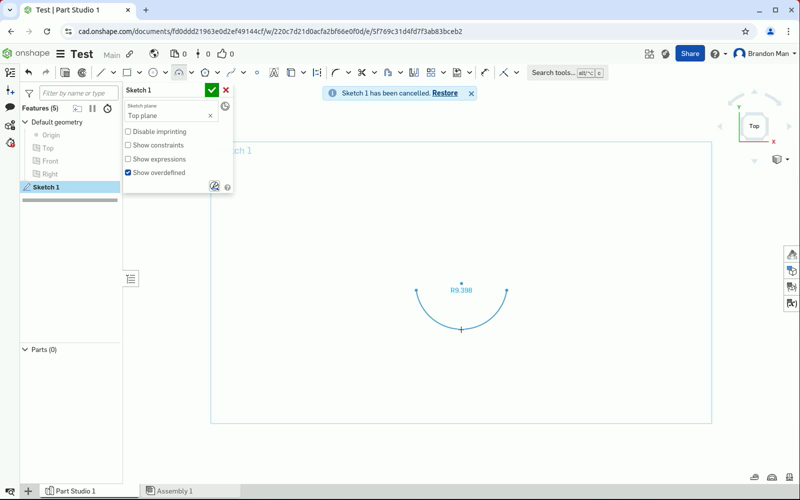
key(esc)
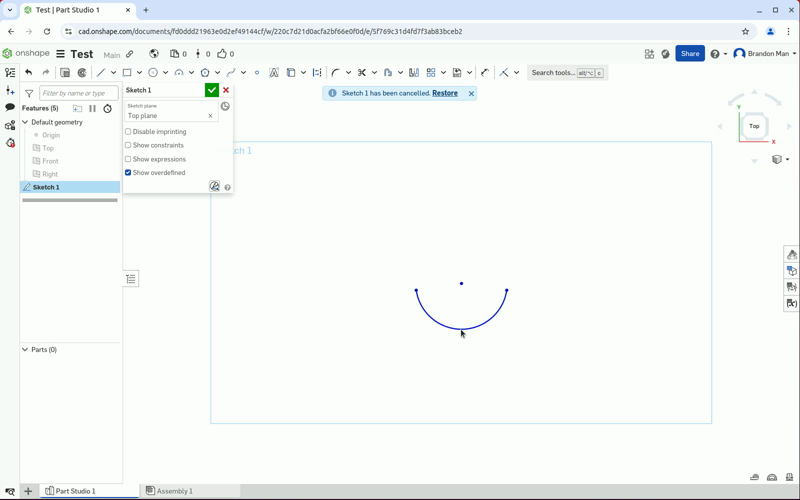
key(l)
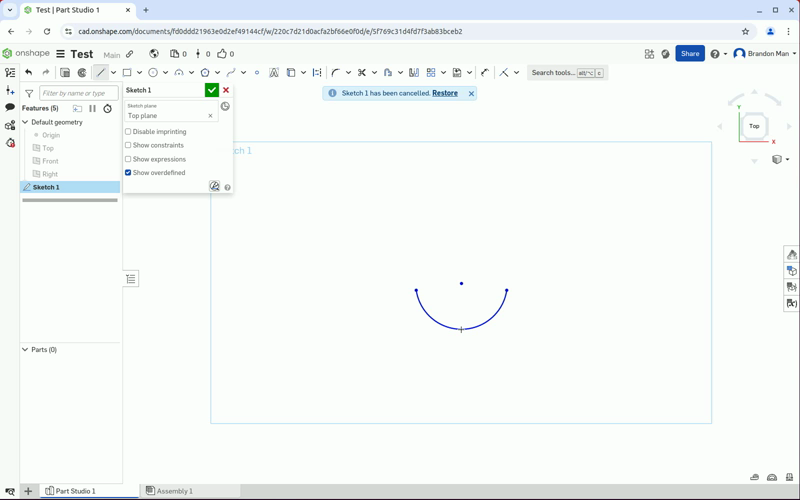
mouse_move(506, 290)
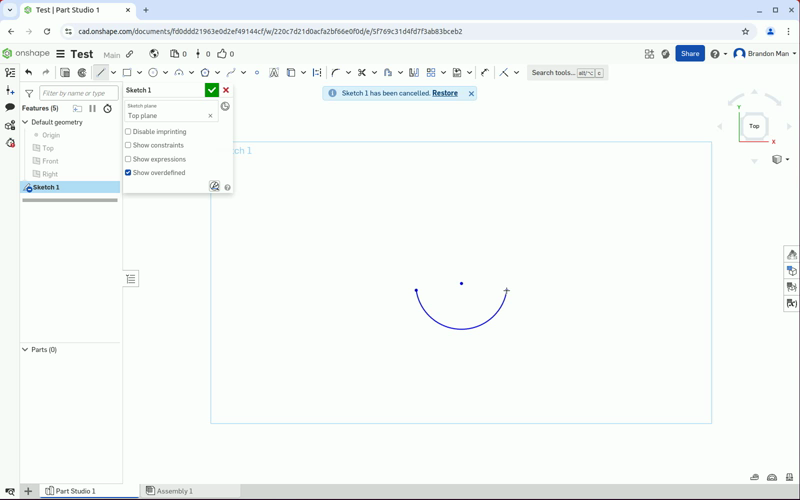
click(506, 290)
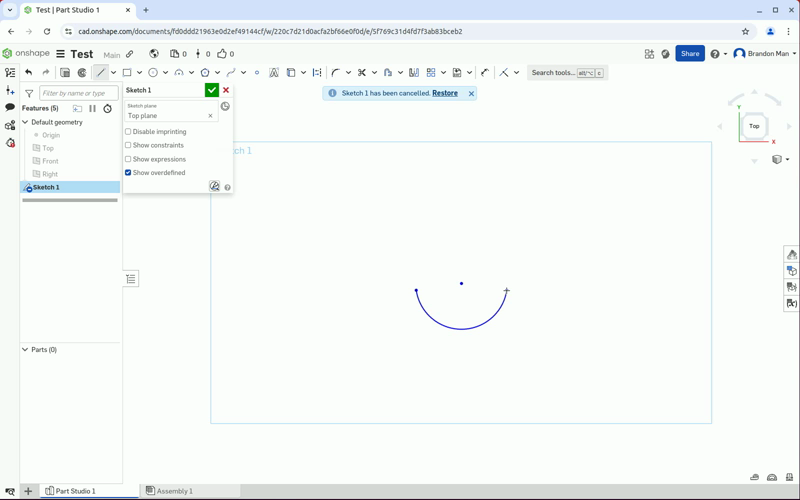
key_down(shift)
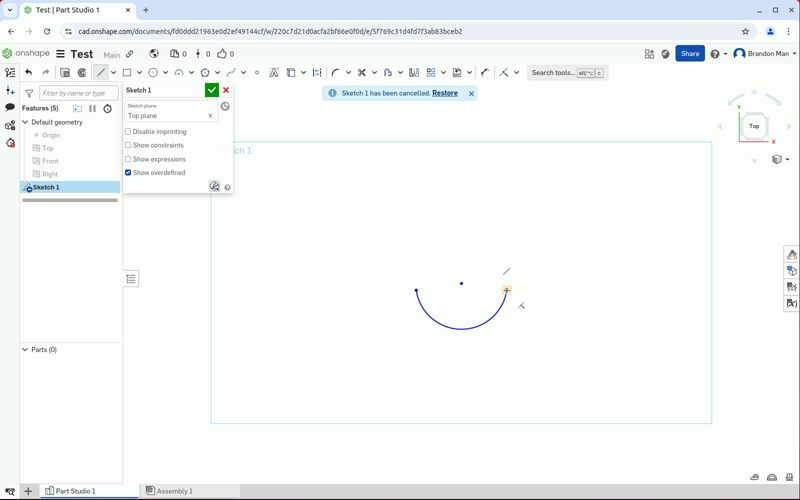
mouse_move(536, 290)
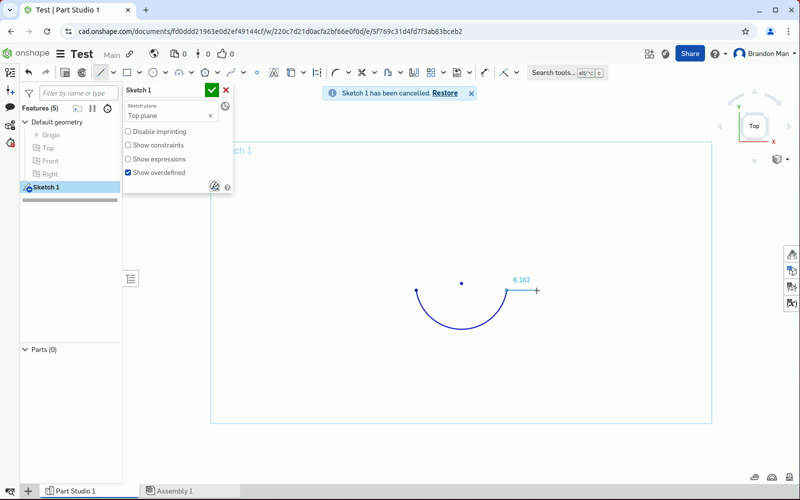
mouse_move(492, 290)
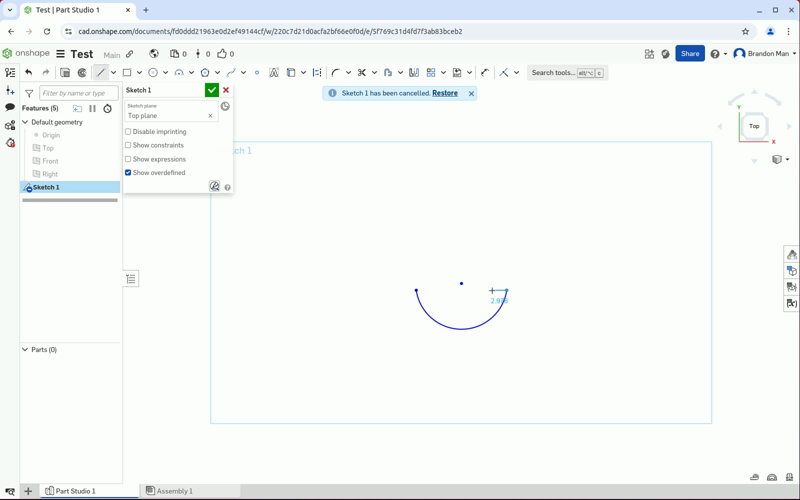
click(492, 290)
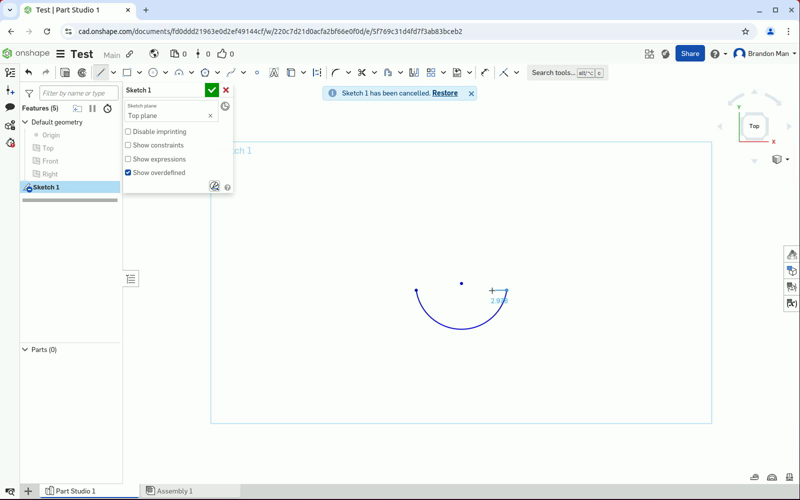
key_up(shift)
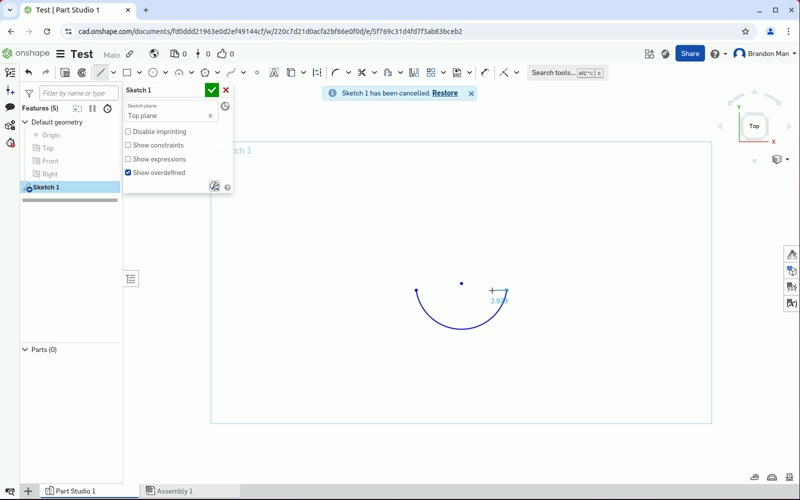
key_down(shift)
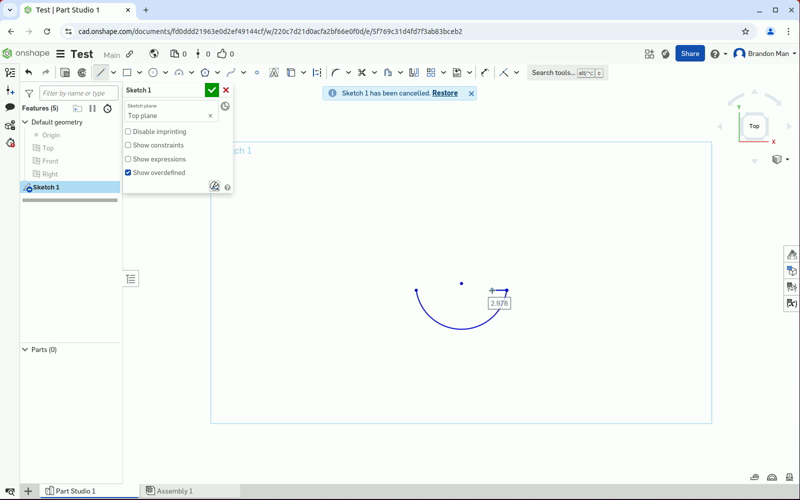
mouse_move(522, 290)
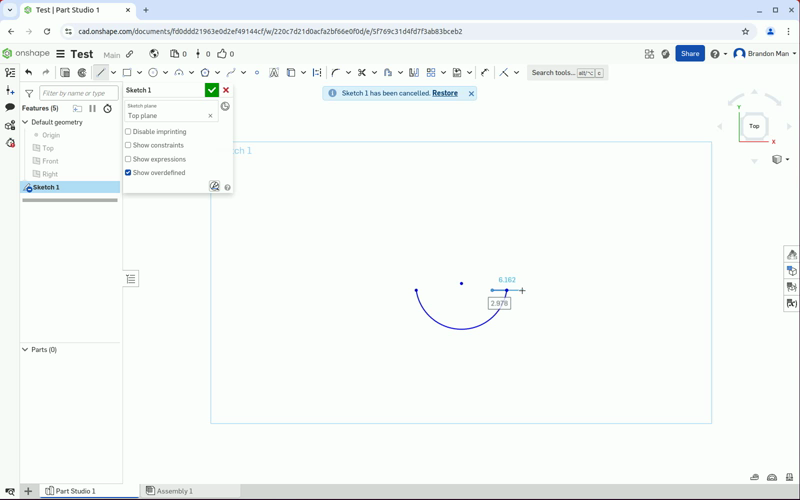
mouse_move(492, 275)
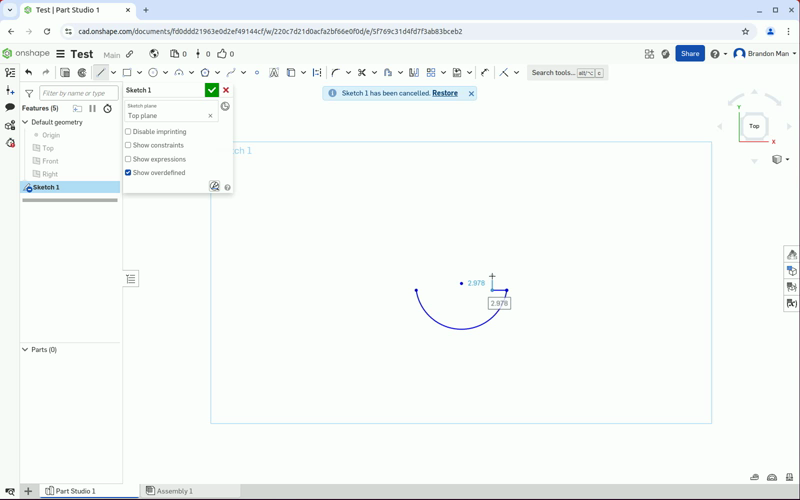
click(492, 275)
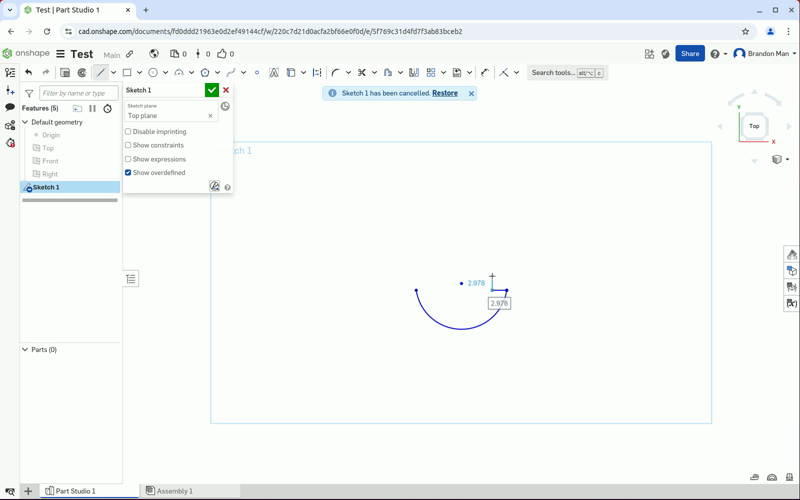
key_up(shift)
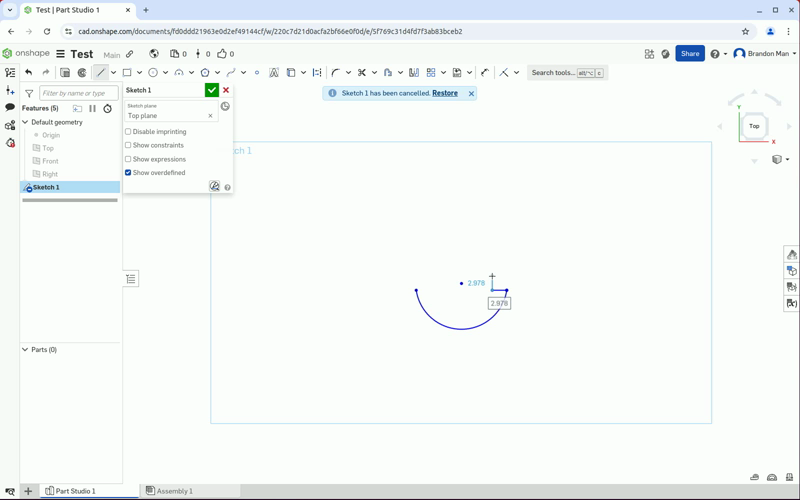
key_down(shift)
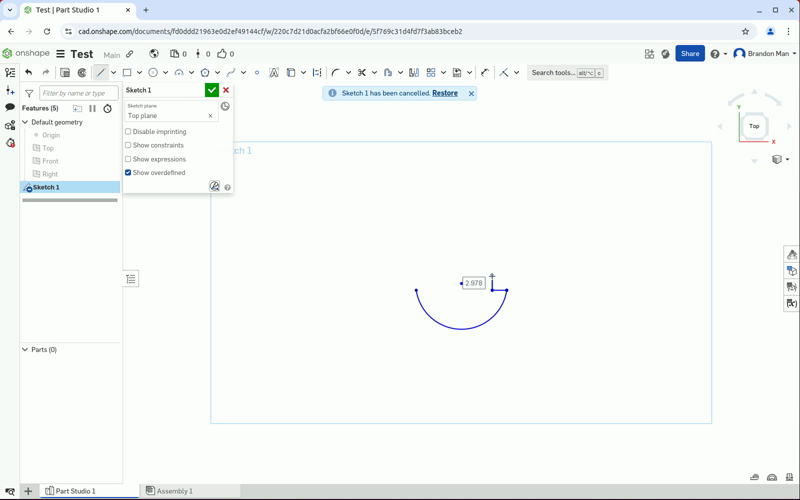
mouse_move(522, 275)
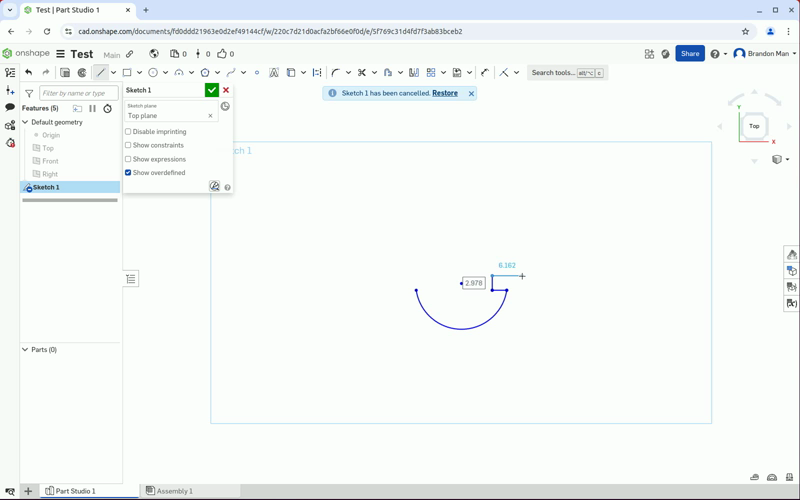
mouse_move(506, 275)
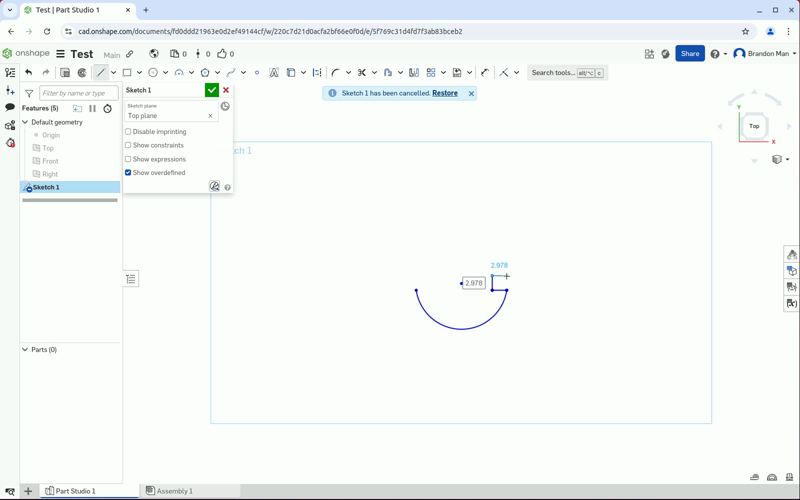
click(506, 275)
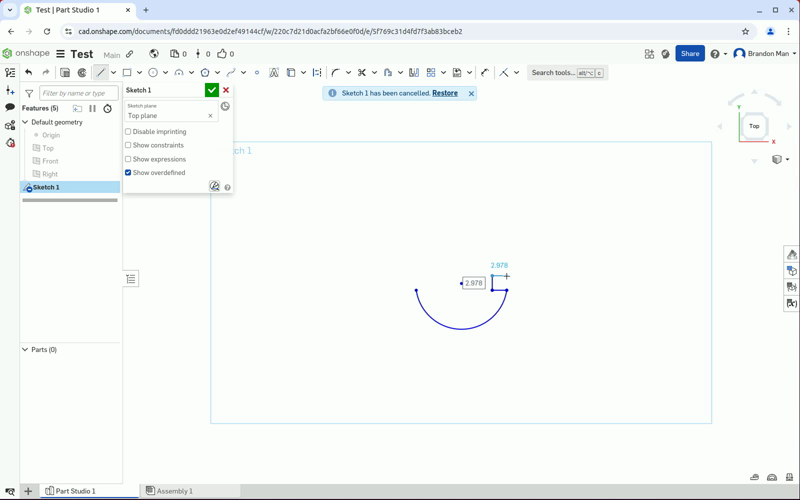
key_up(shift)
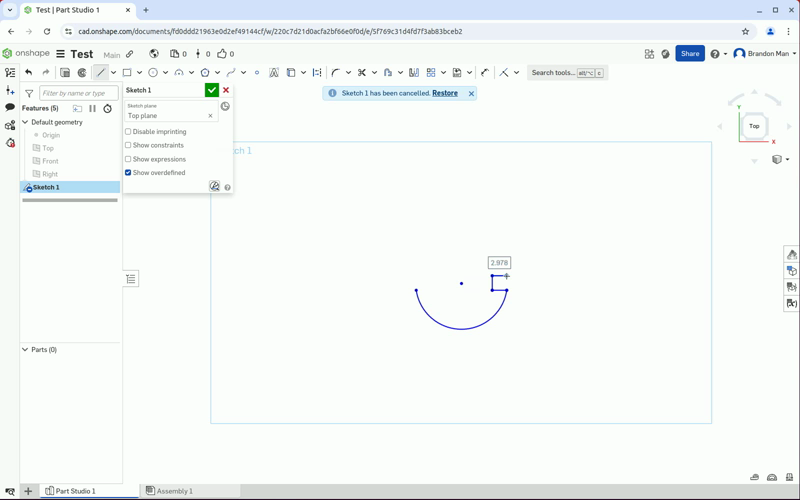
key(esc)
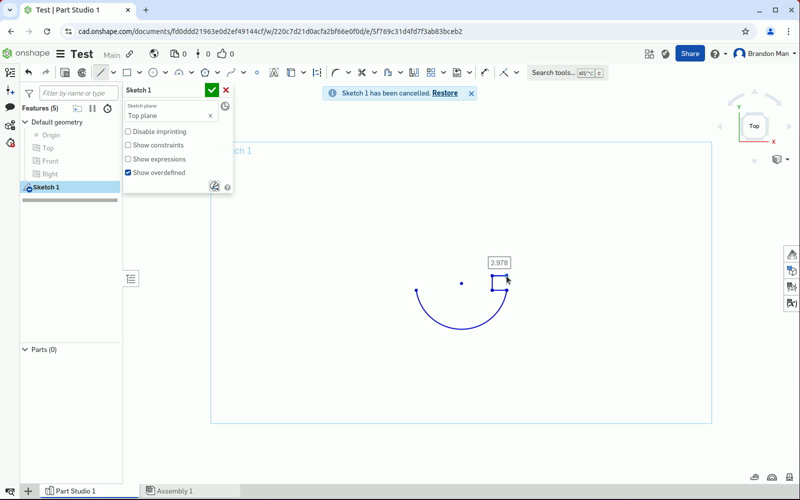
key(a)
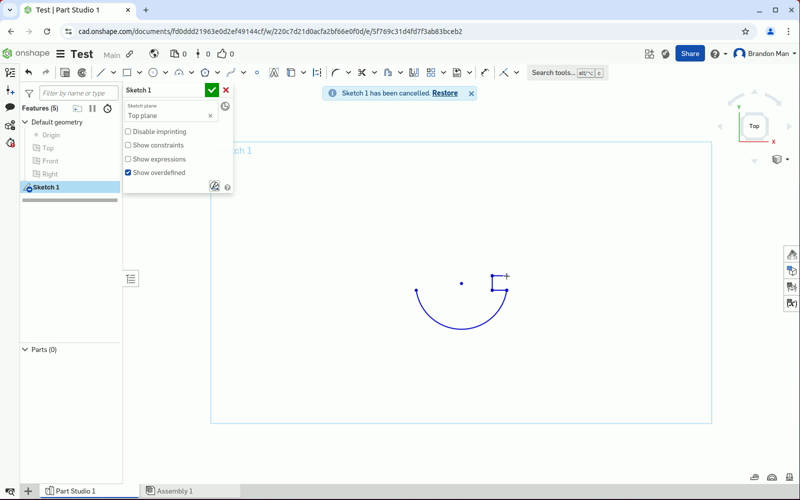
mouse_move(506, 275)
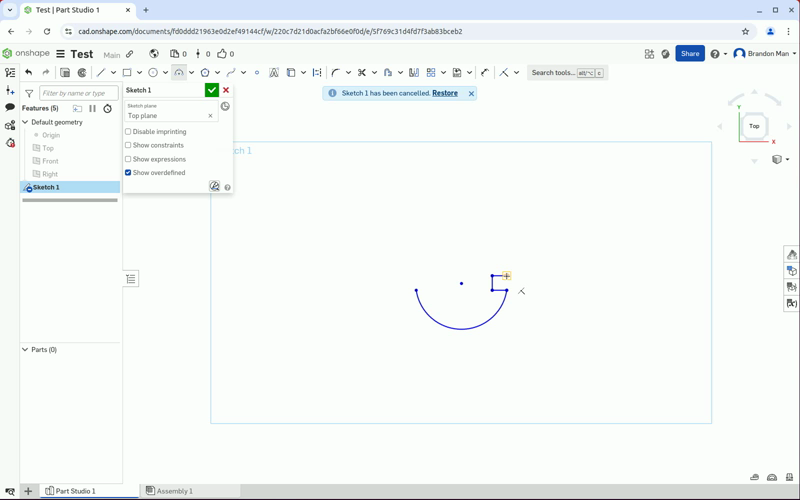
click(506, 275)
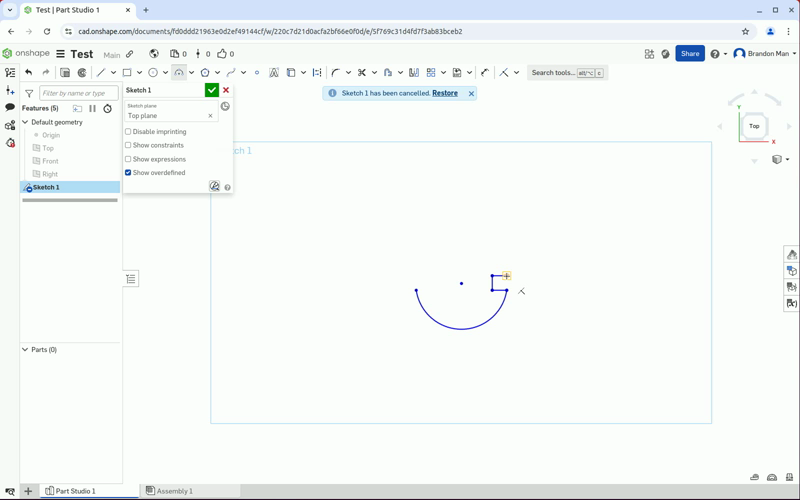
key_down(shift)
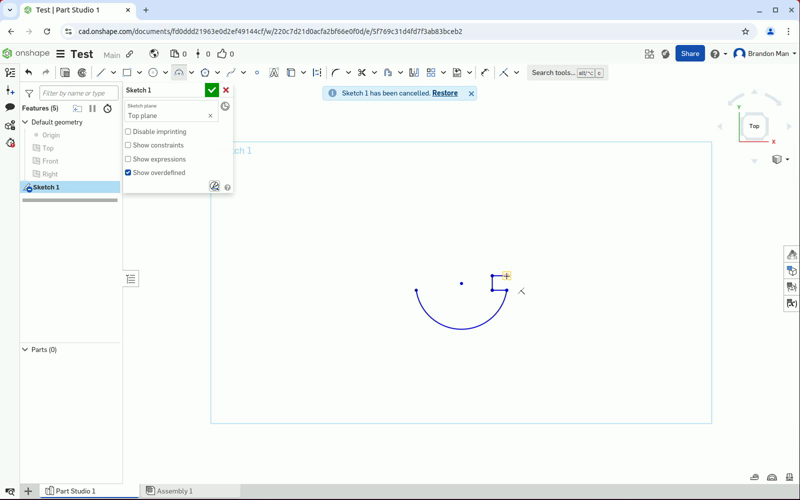
mouse_move(416, 275)
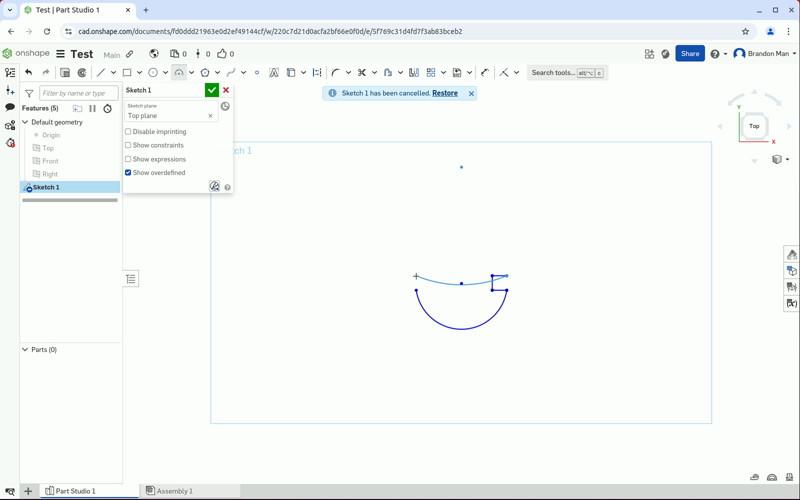
click(416, 275)
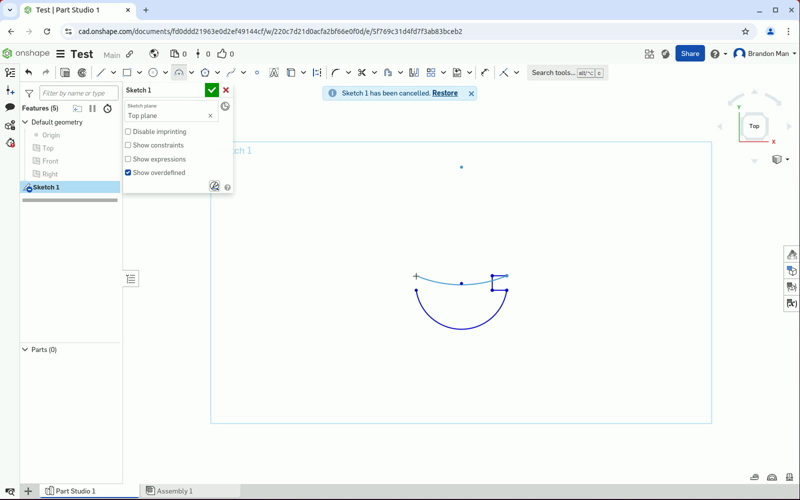
mouse_move(461, 236)
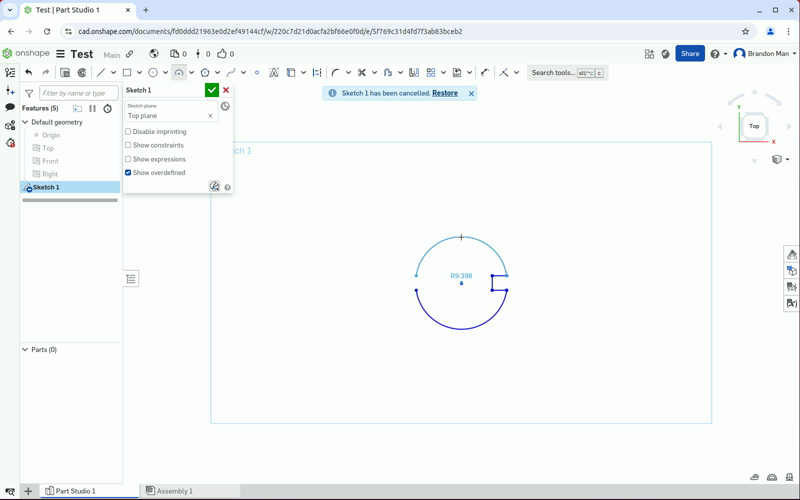
click(461, 236)
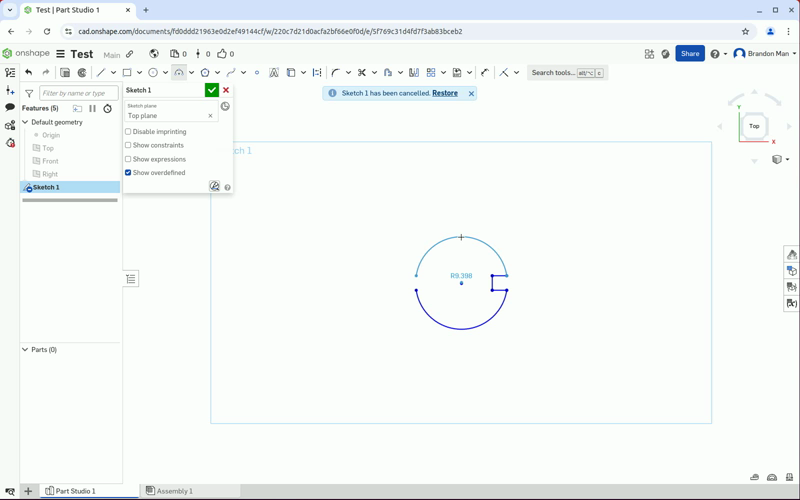
key_up(shift)
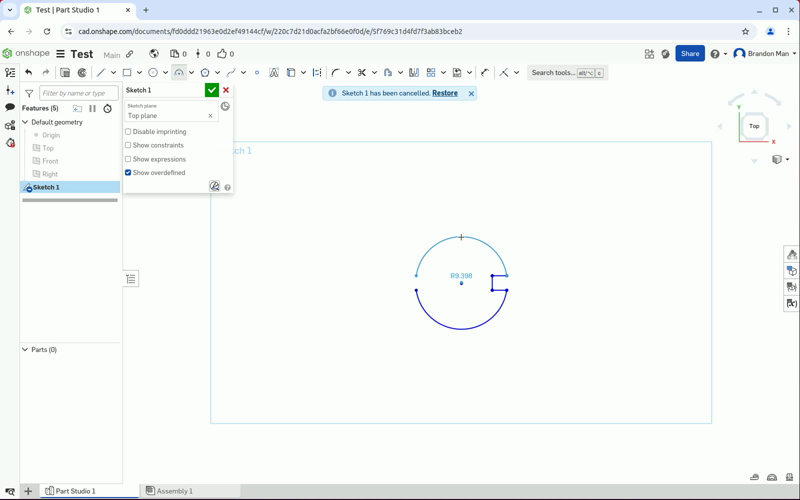
key(esc)
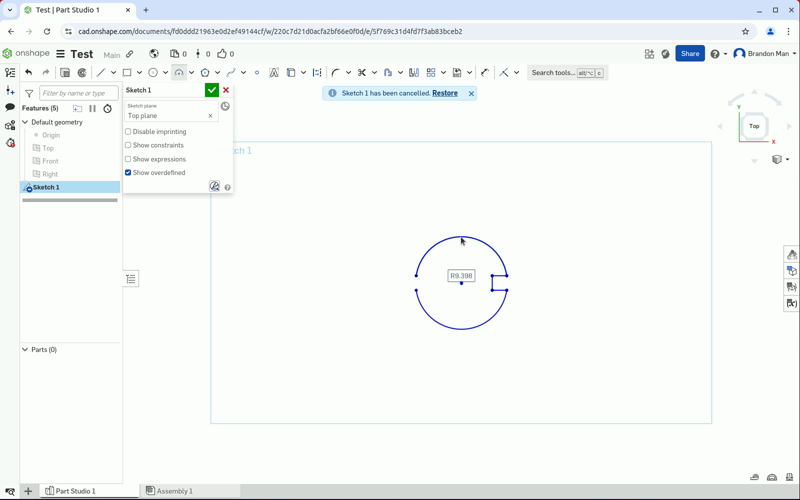
key(l)
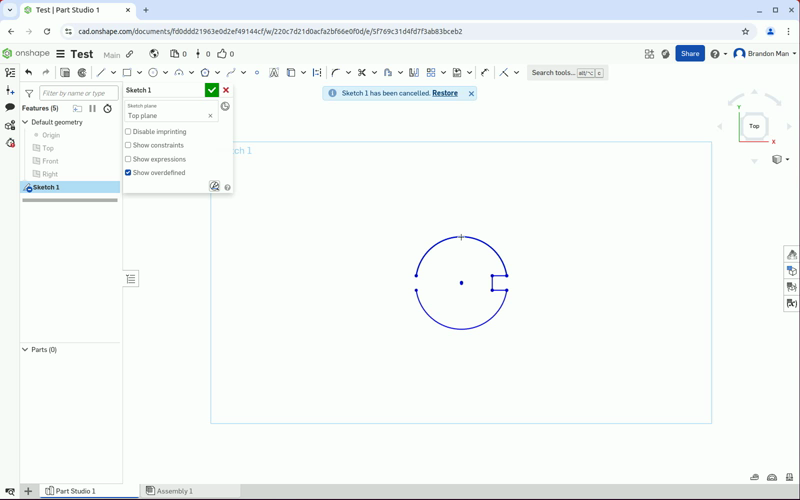
mouse_move(416, 275)
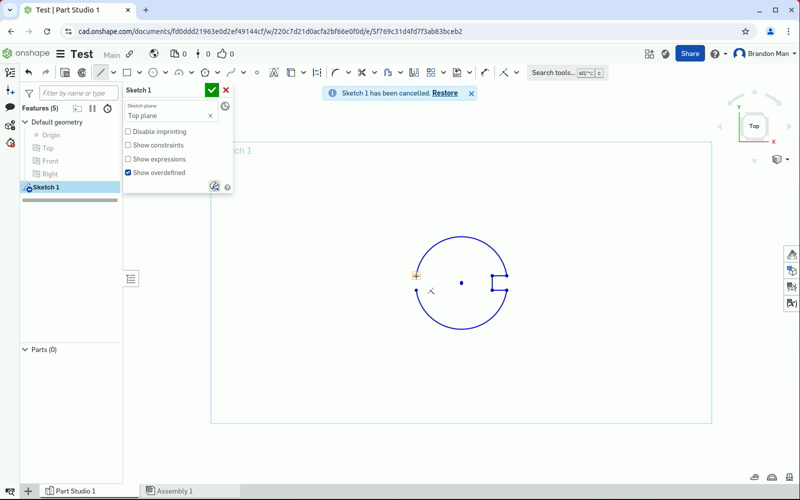
click(416, 275)
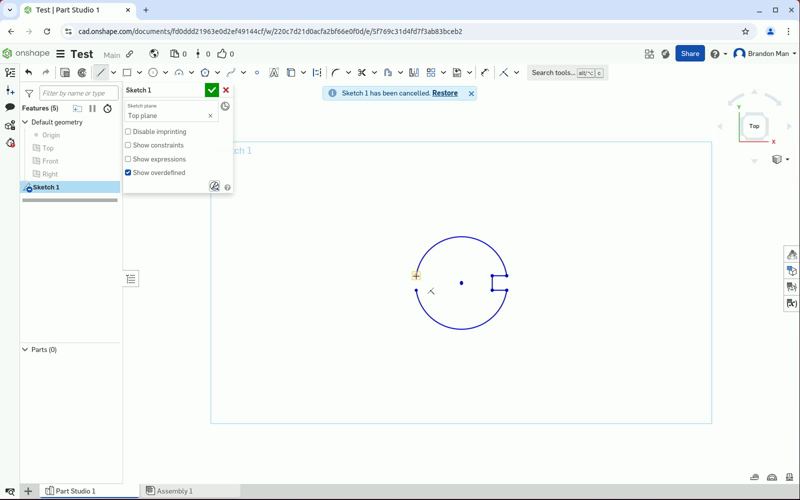
key_down(shift)
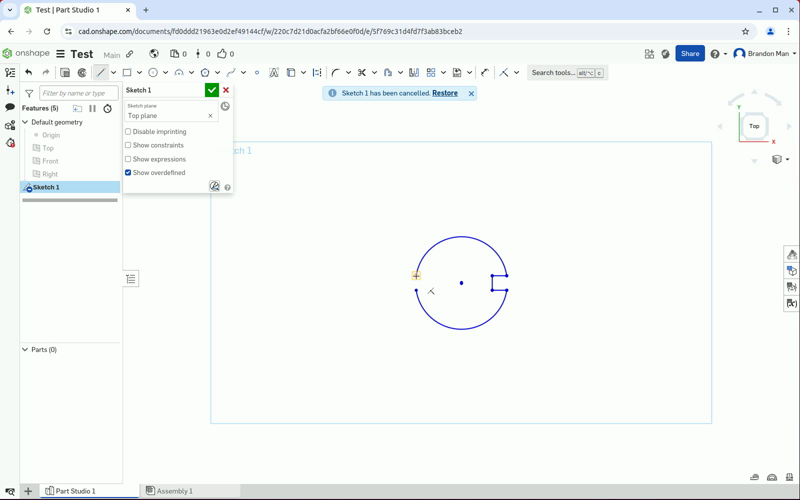
mouse_move(446, 275)
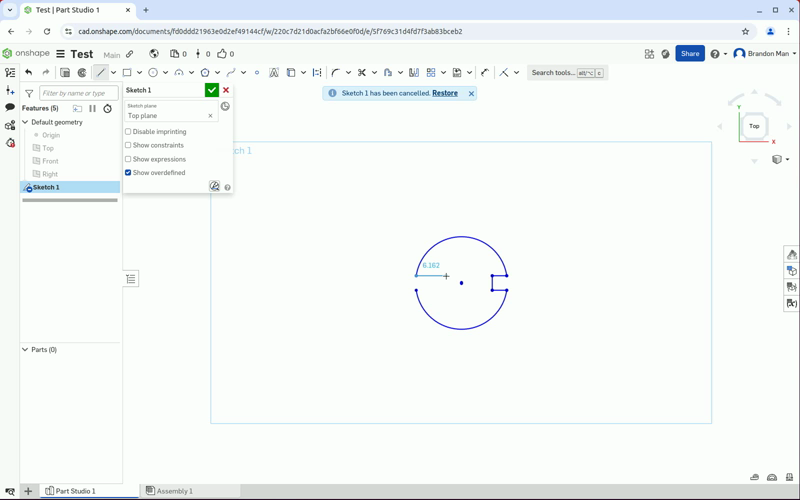
mouse_move(430, 275)
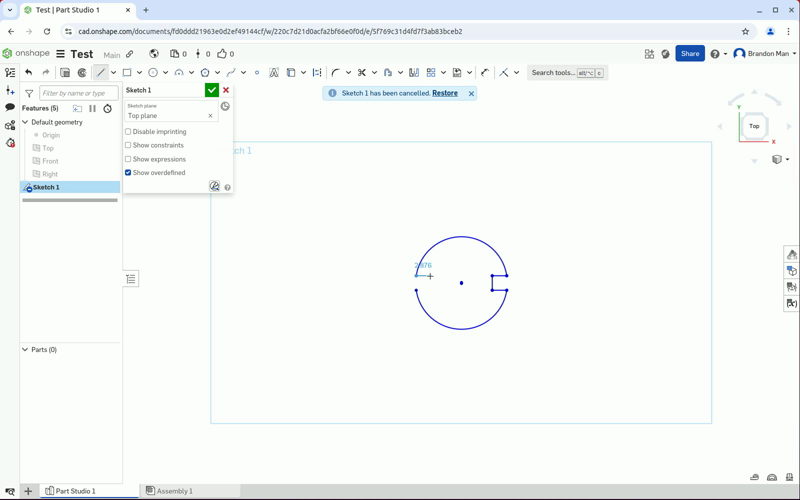
click(430, 275)
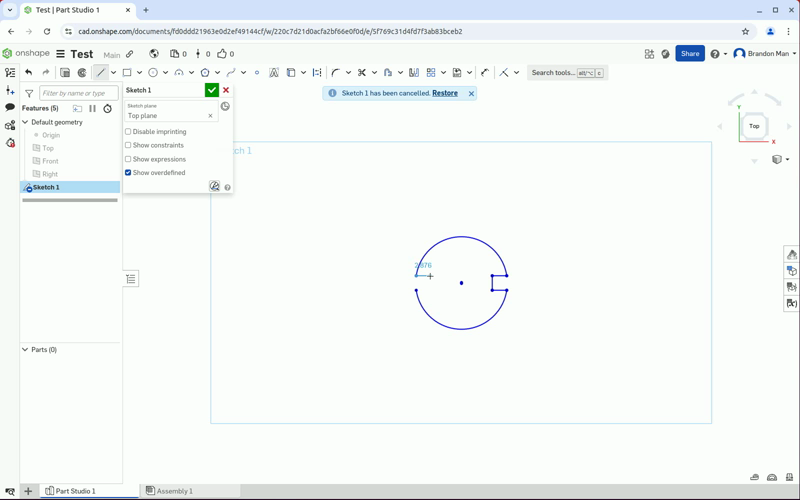
key_up(shift)
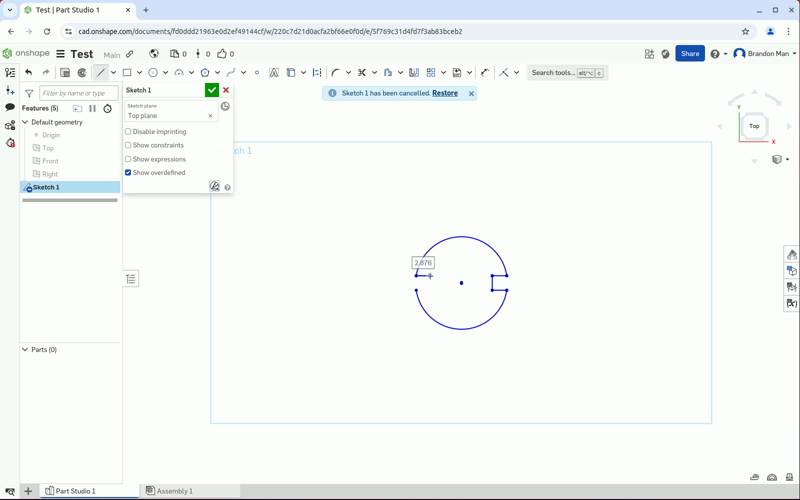
key_down(shift)
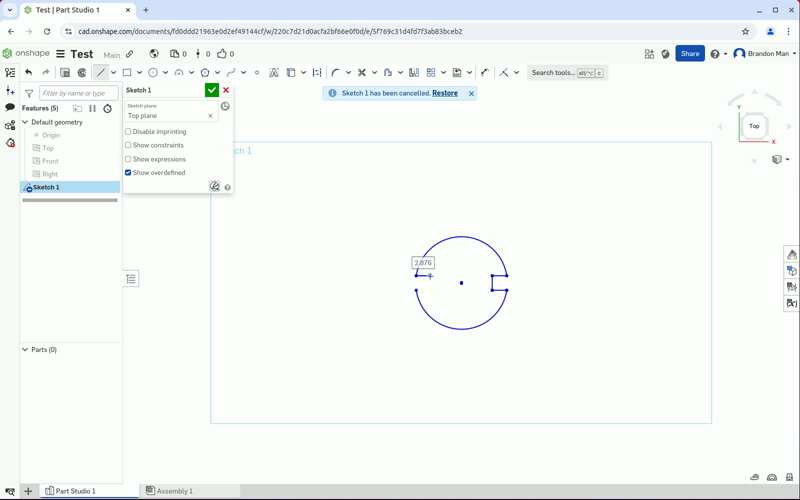
mouse_move(460, 275)
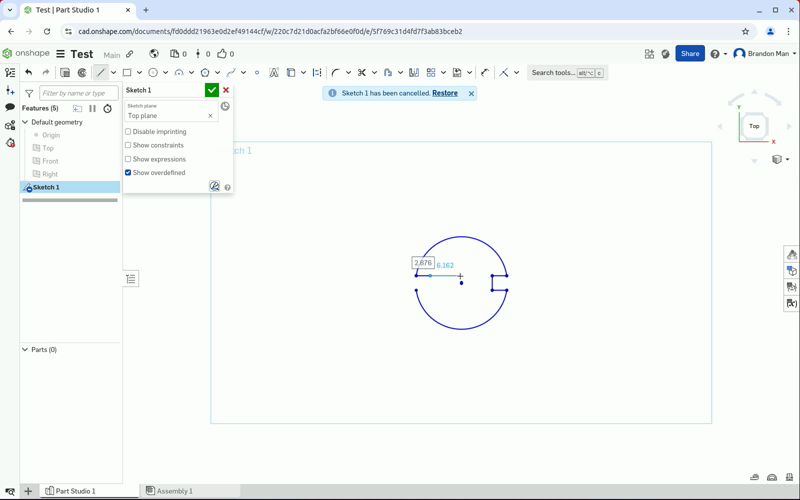
mouse_move(430, 290)
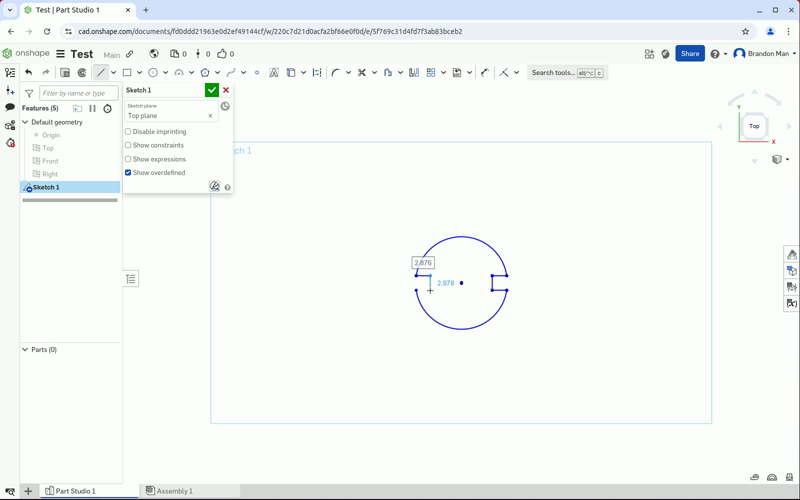
click(430, 290)
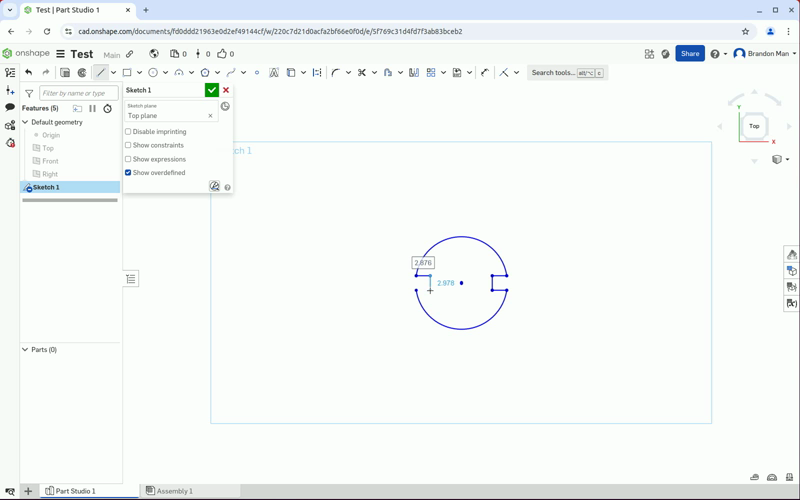
key_up(shift)
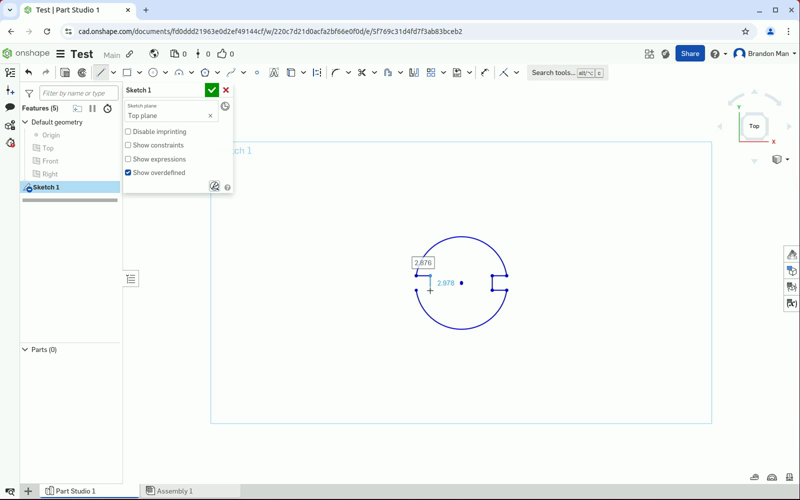
mouse_move(460, 290)
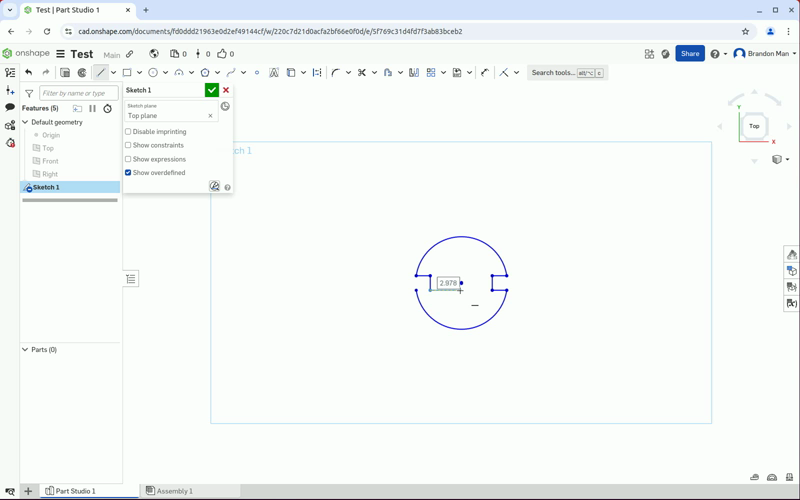
key_down(shift)
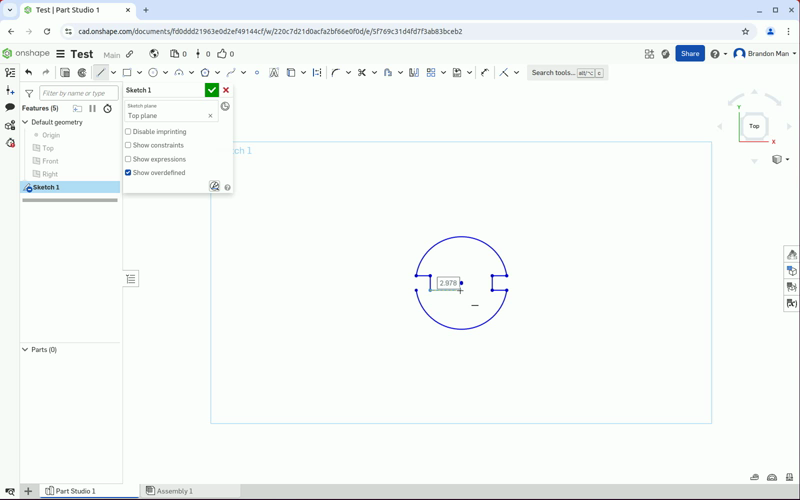
mouse_move(416, 290)
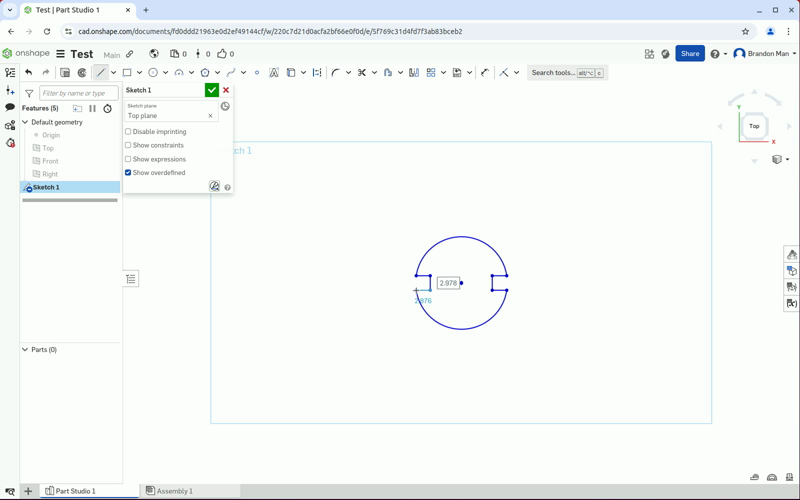
key_up(shift)
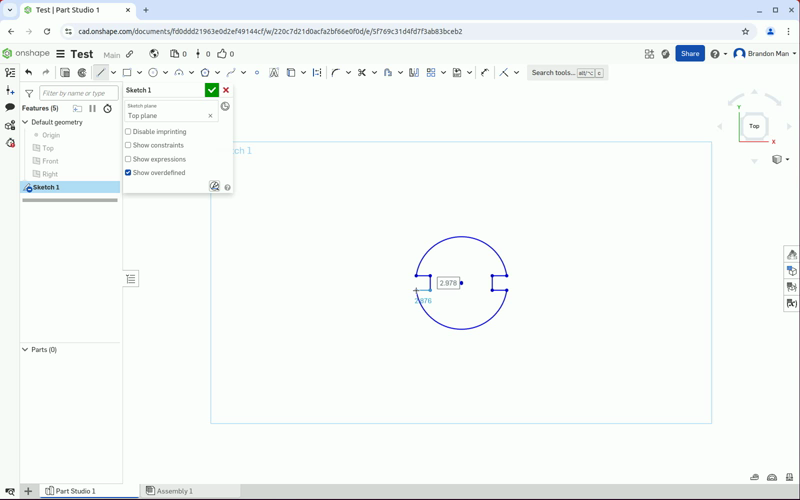
click(416, 290)
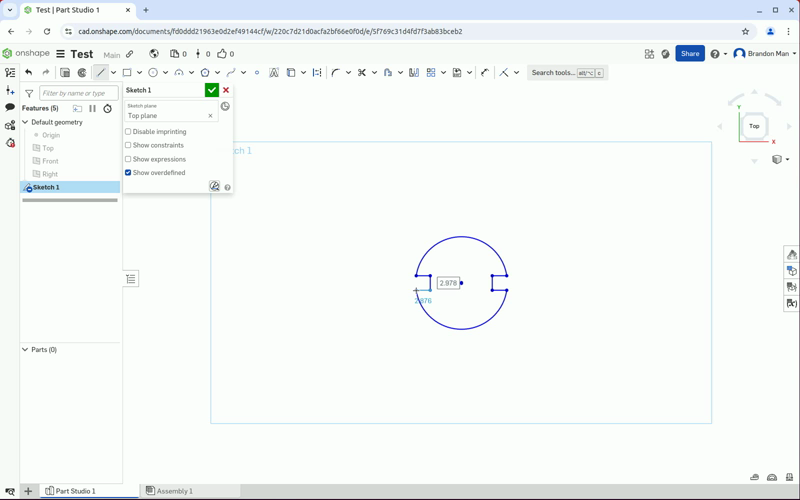
key(esc)
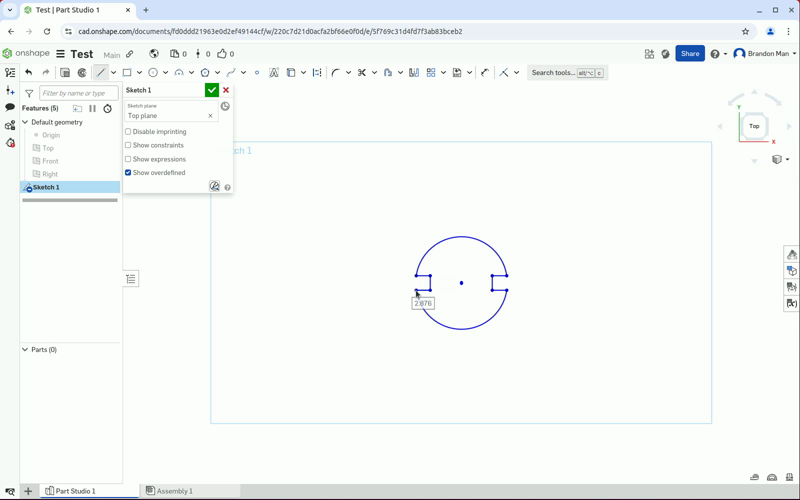
key(c)
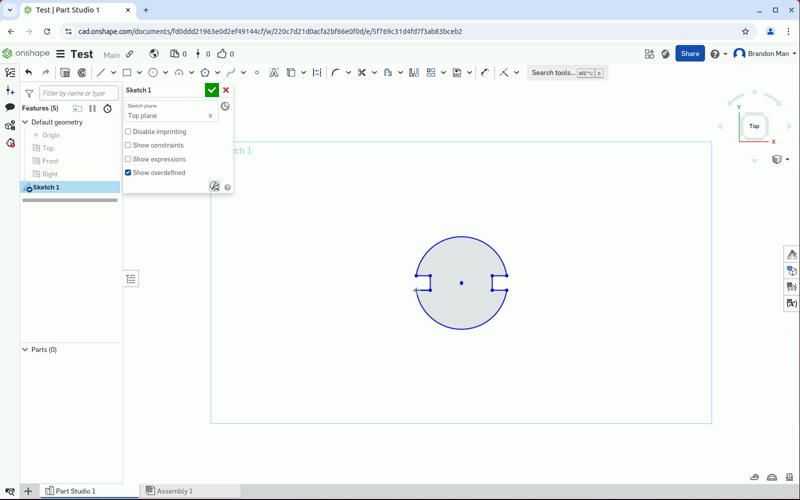
key_down(shift)
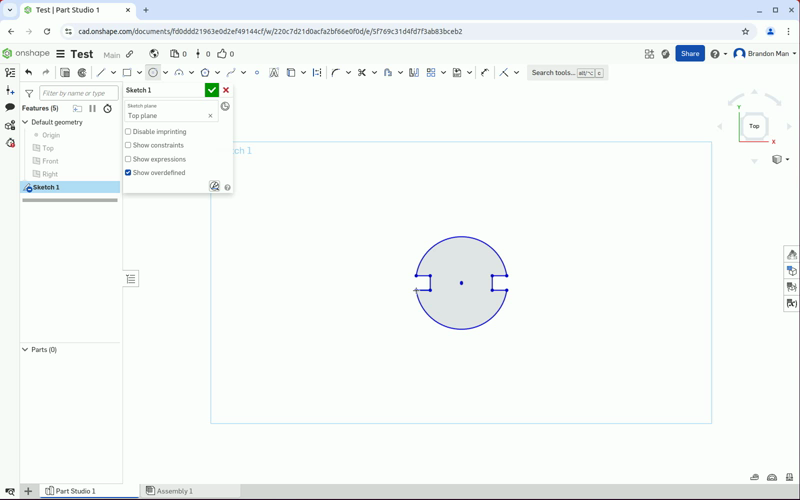
mouse_move(461, 283)
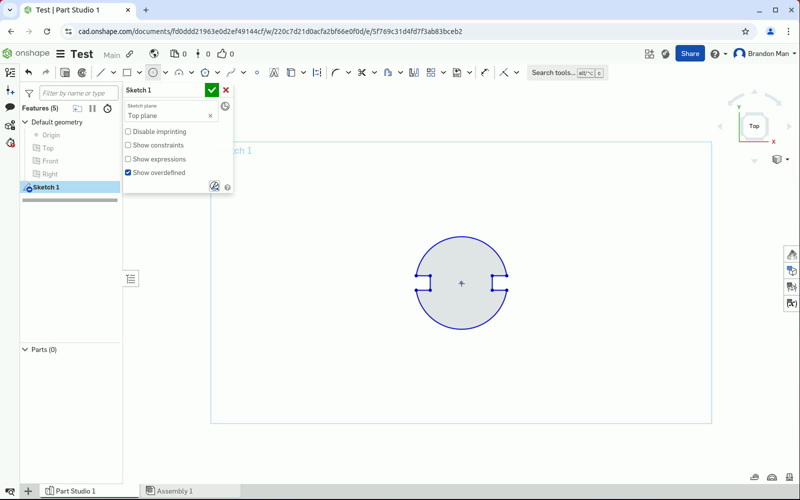
scroll(6)
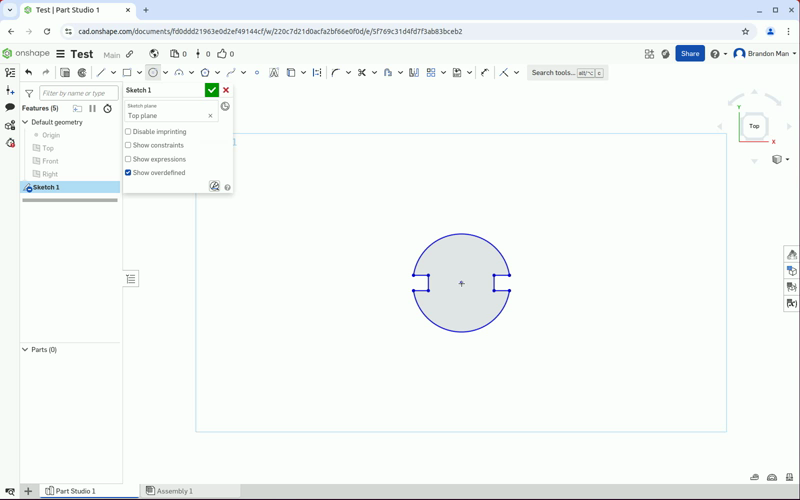
scroll(6)
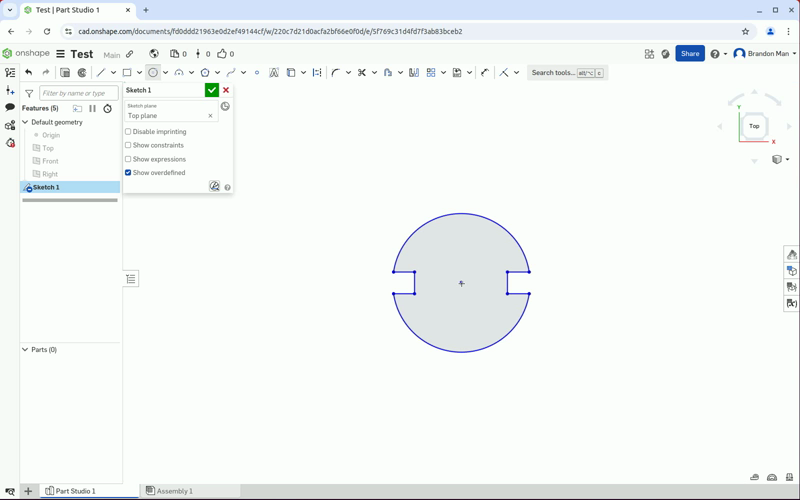
scroll(6)
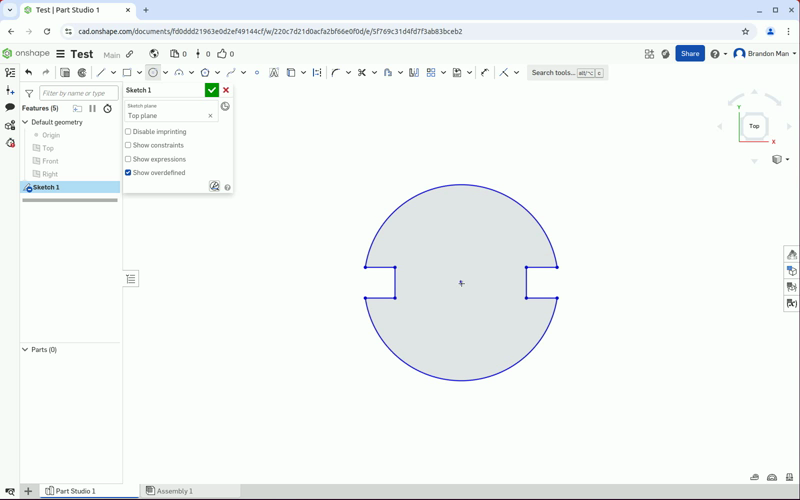
scroll(6)
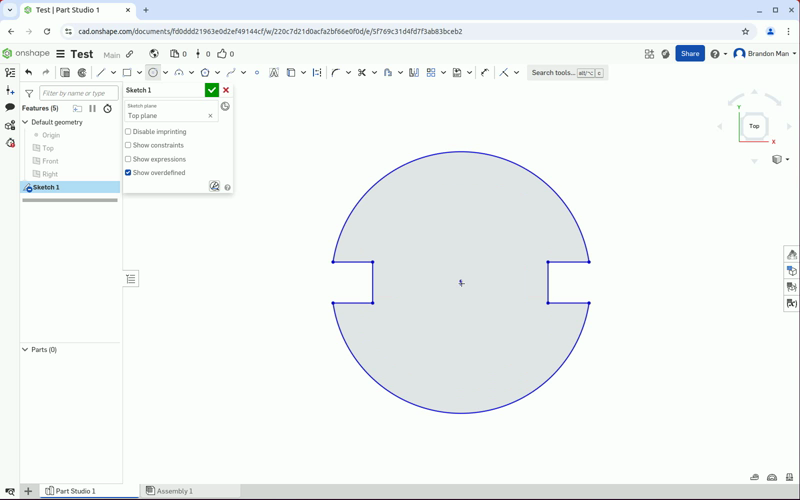
scroll(6)
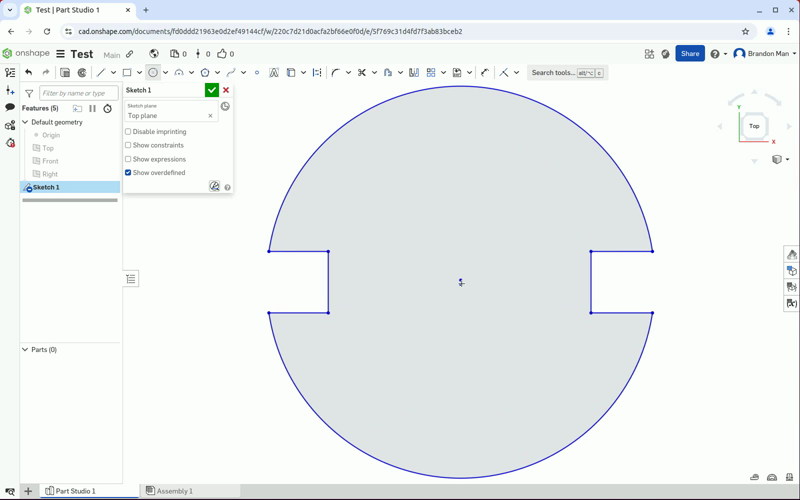
scroll(6)
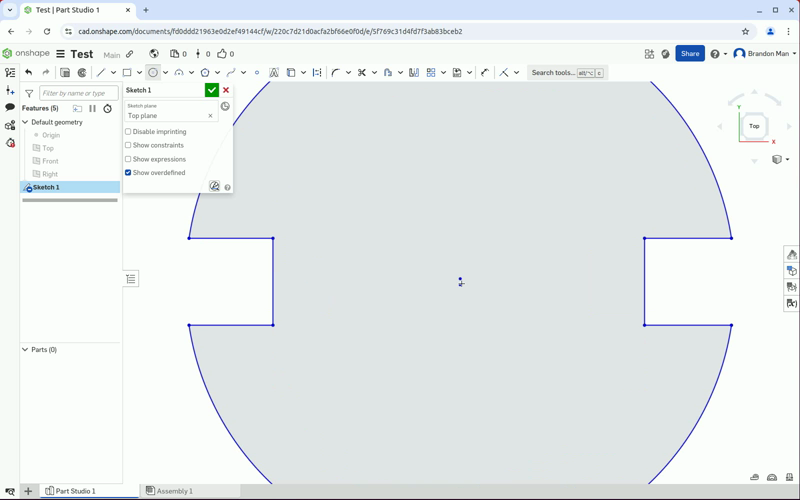
scroll(6)
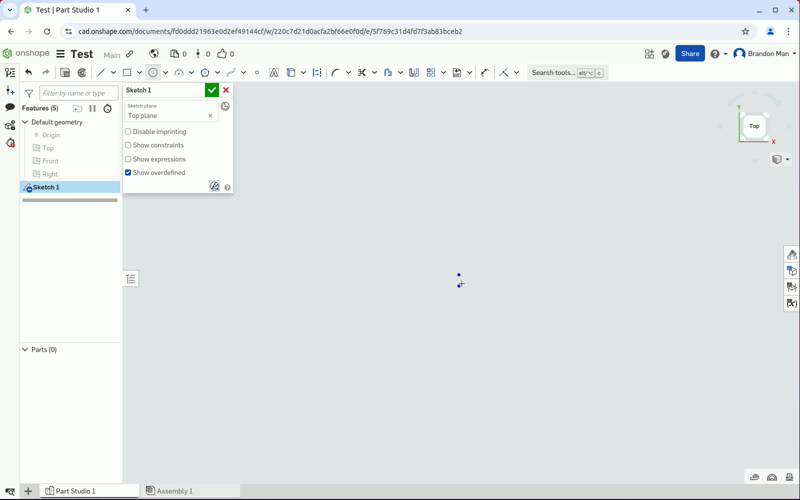
click(461, 283)
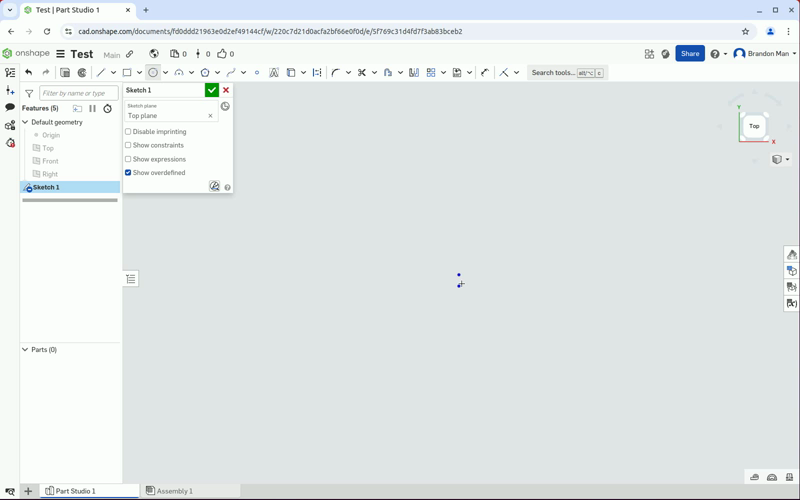
scroll(-6)
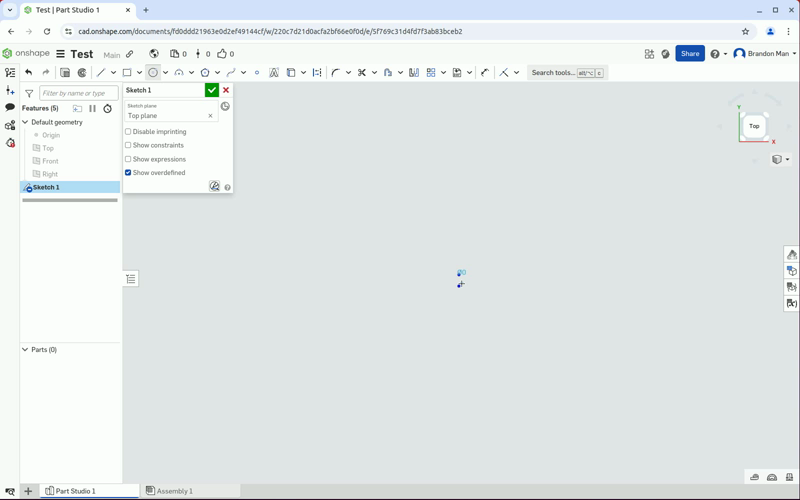
scroll(-6)
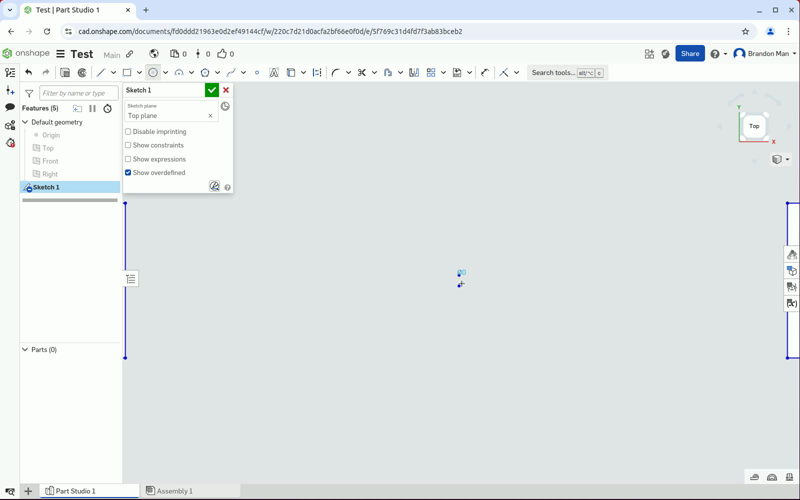
scroll(-6)
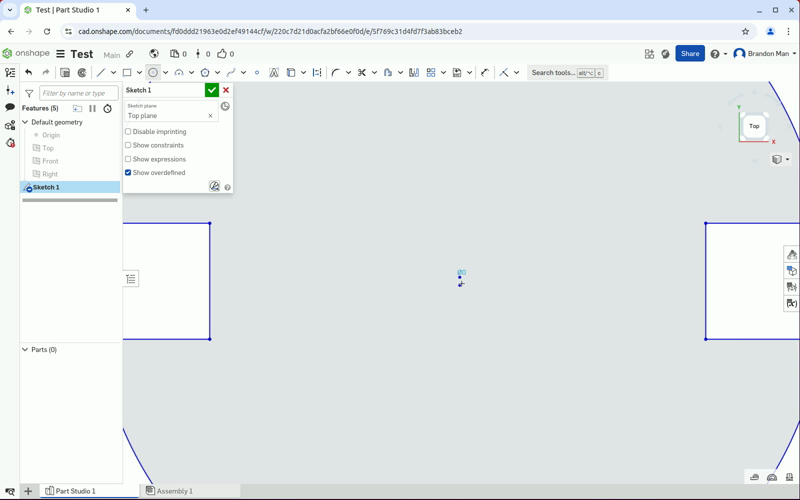
scroll(-6)
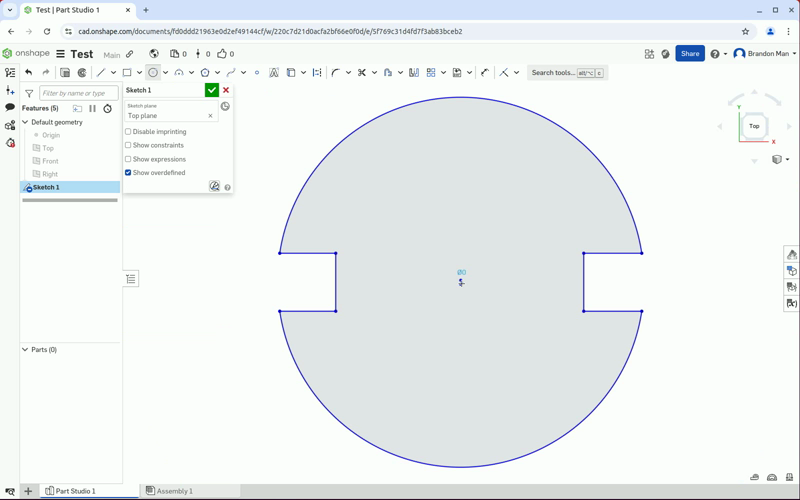
scroll(-6)
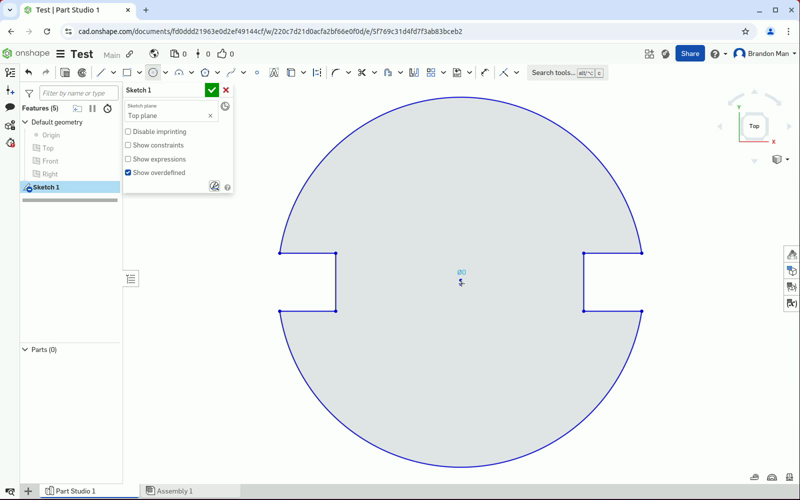
scroll(-6)
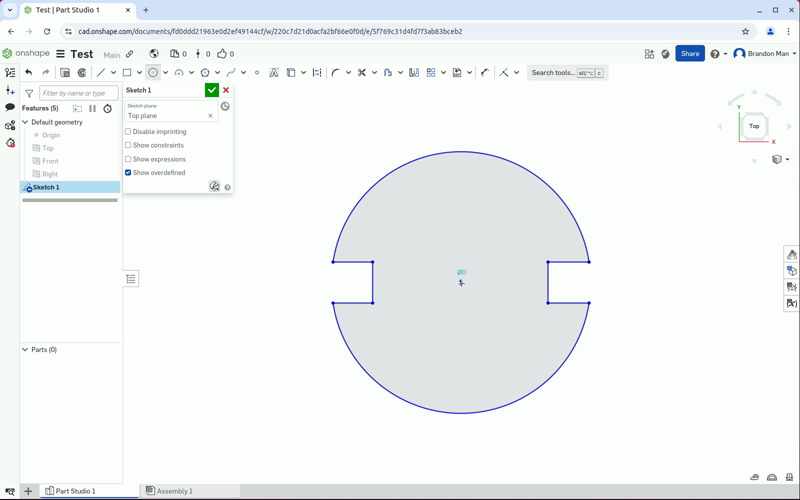
scroll(-6)
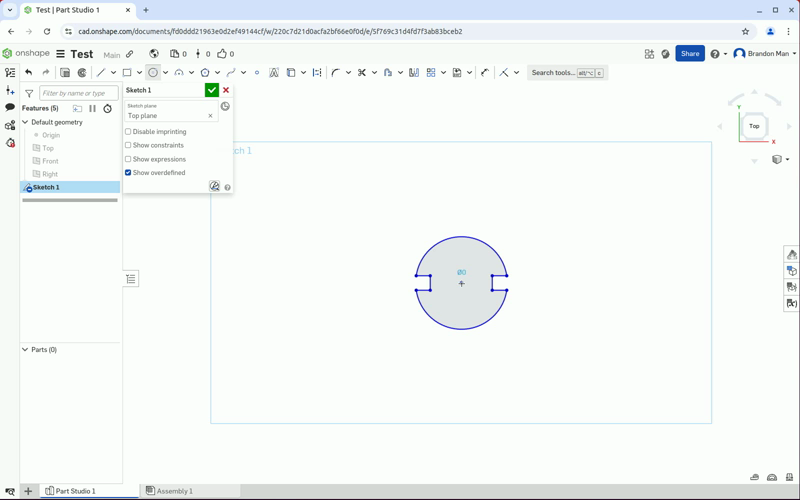
key_up(shift)
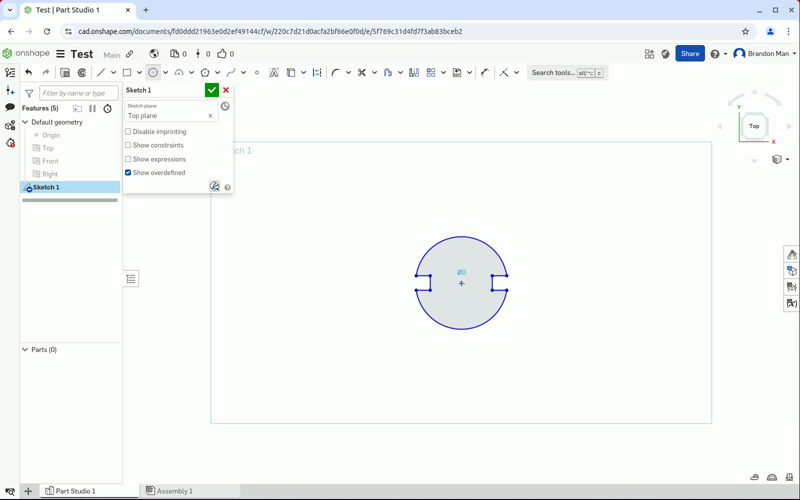
mouse_move(465, 283)
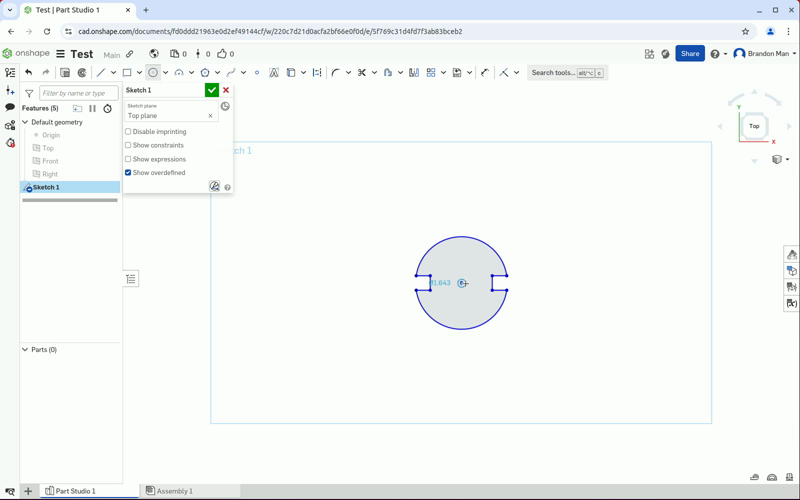
click(465, 283)
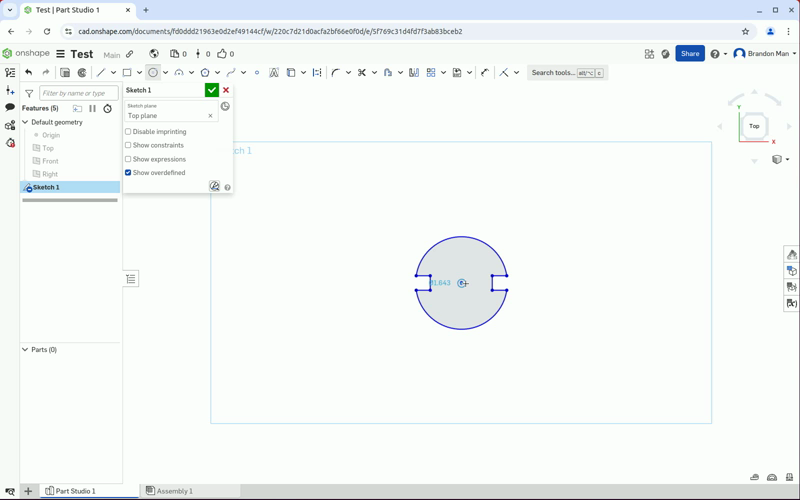
key(esc)
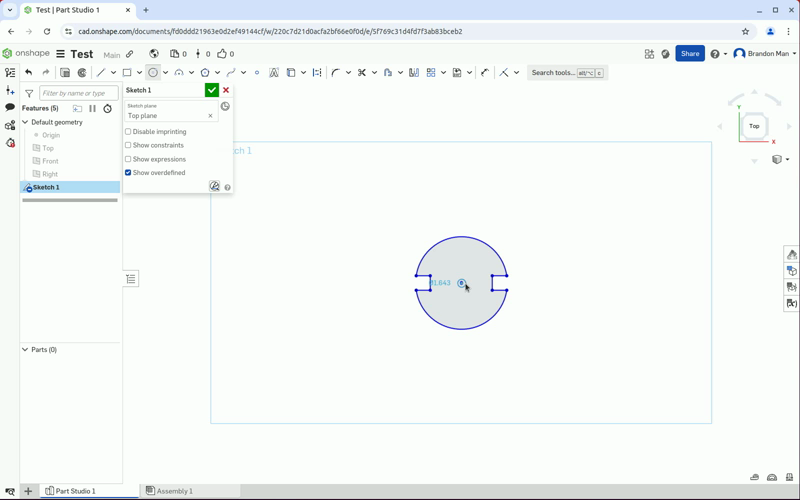
mouse_move(443, 310)
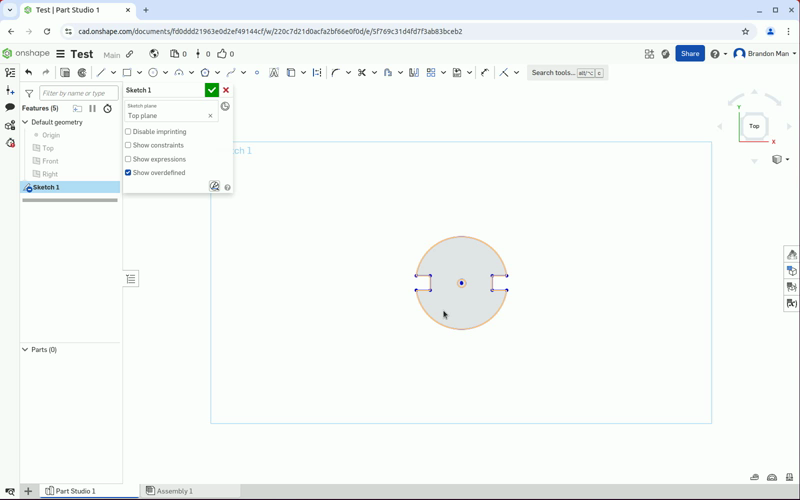
click(443, 310)
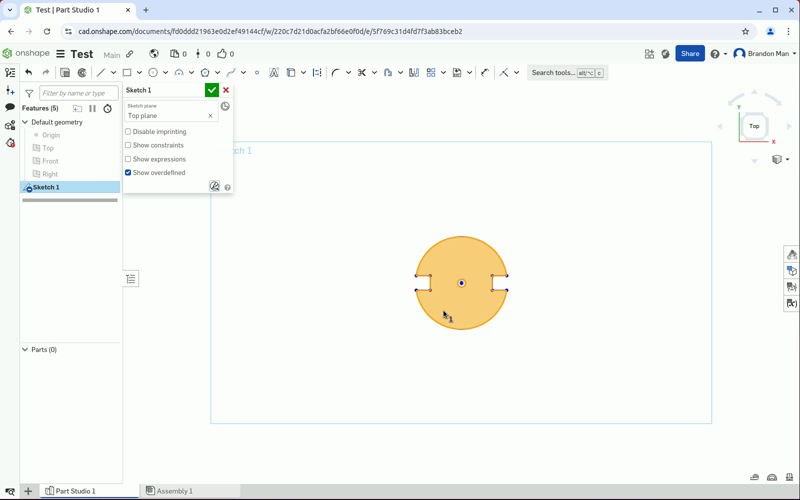
mouse_move(73, 352)
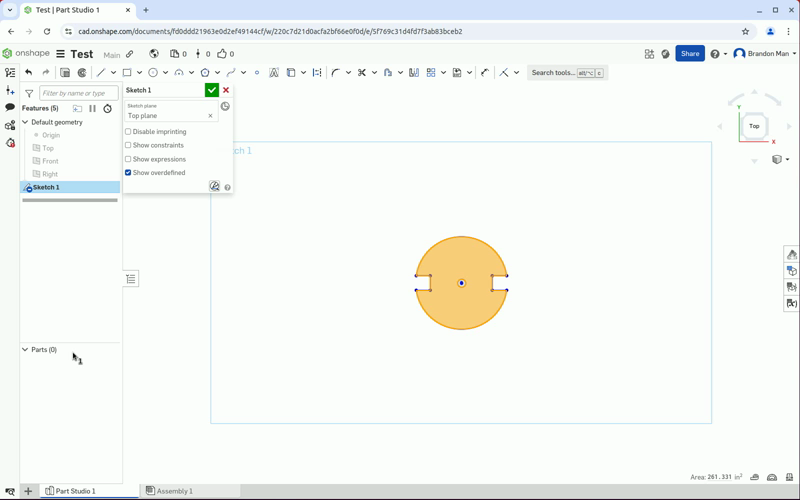
key(shift+y)
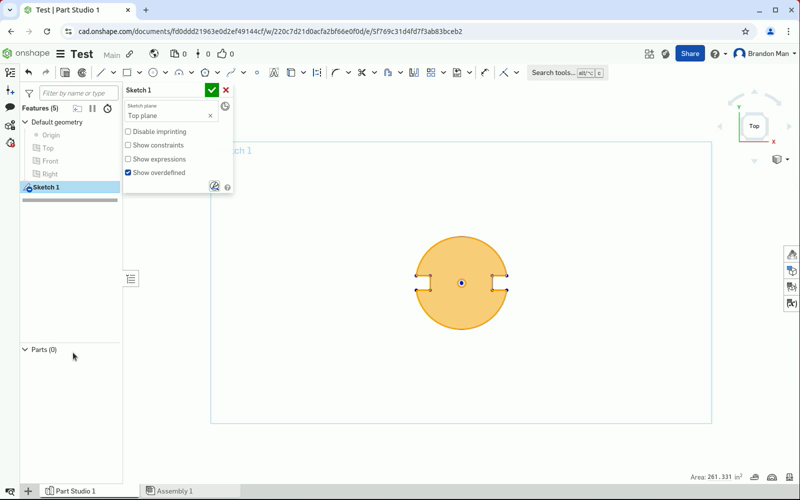
key(shift+e)
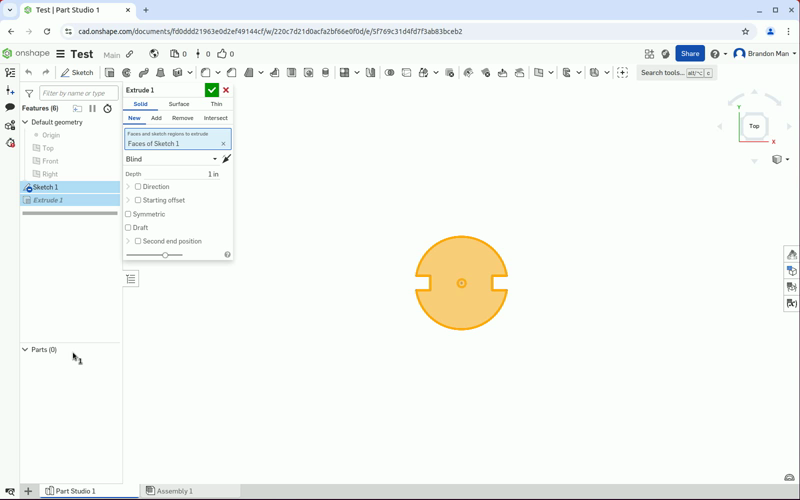
mouse_move(143, 106)
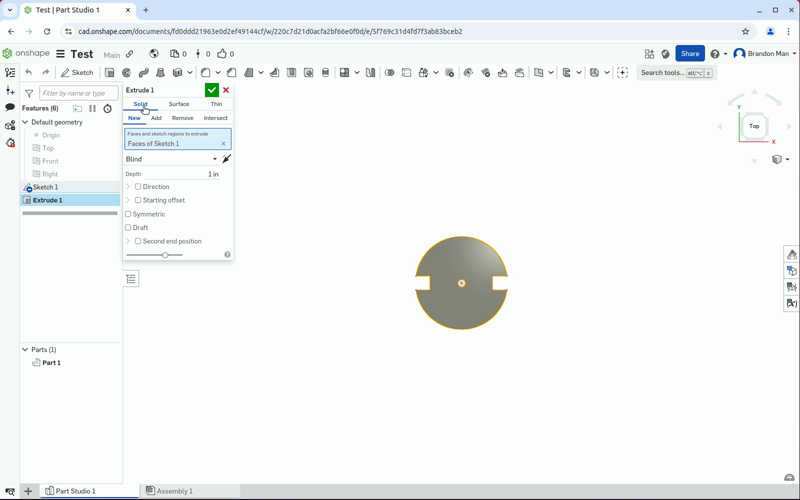
click(143, 106)
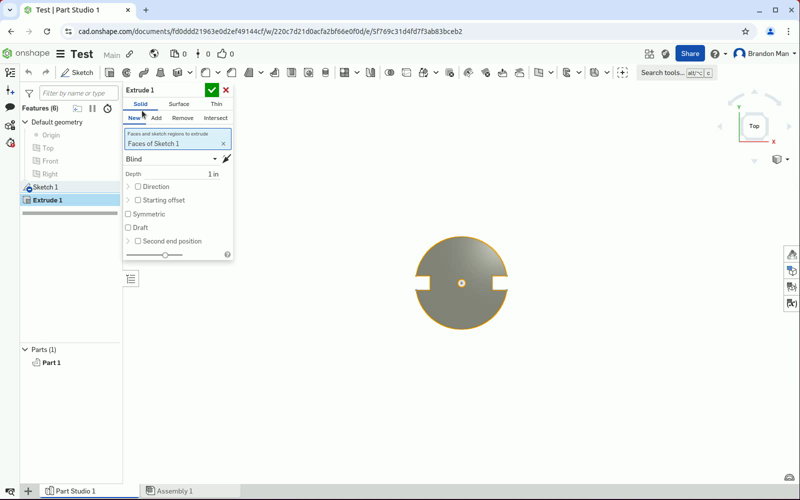
mouse_move(137, 120)
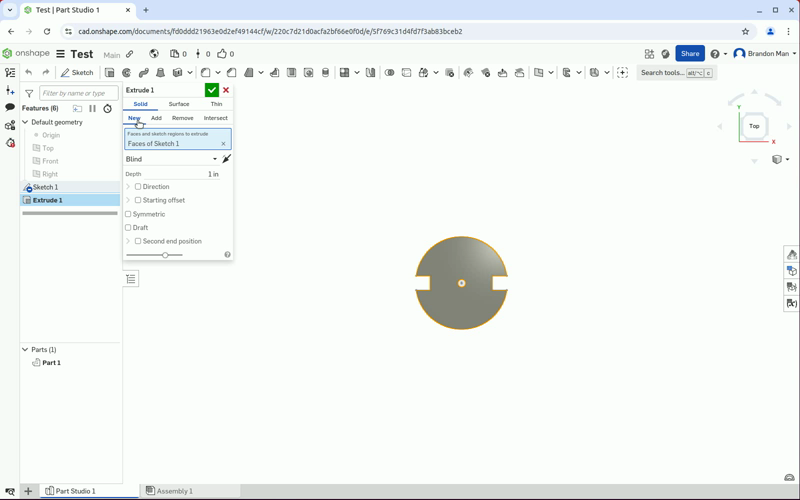
click(137, 120)
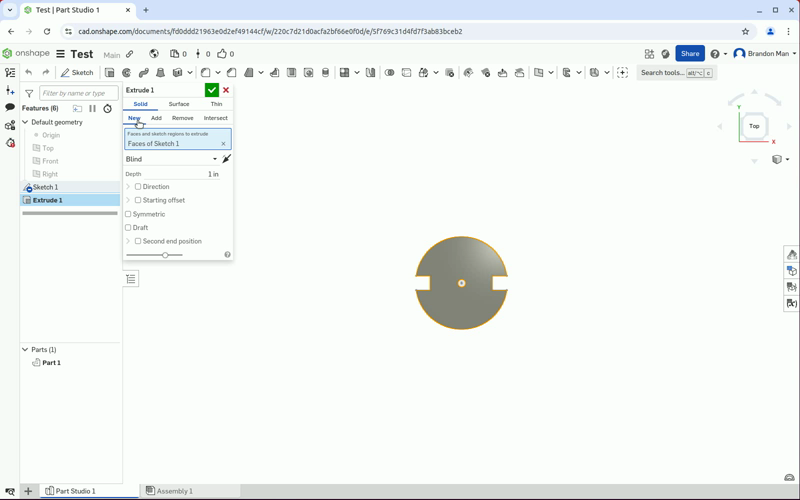
key(tab, 4)
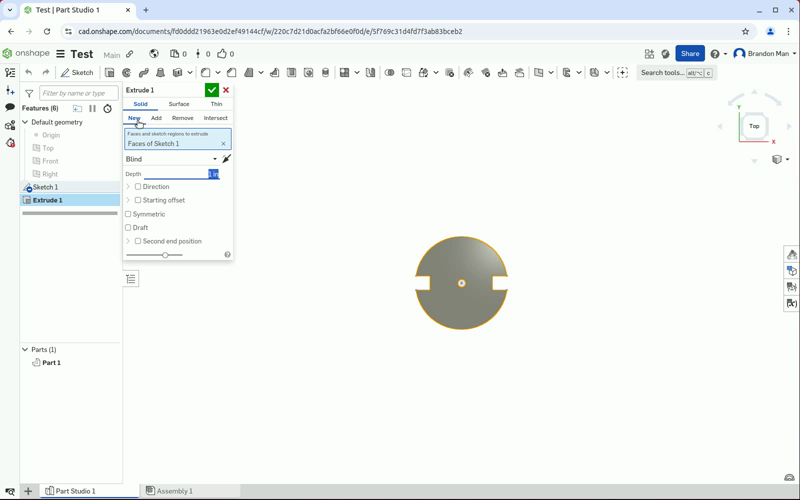
text(23.108)
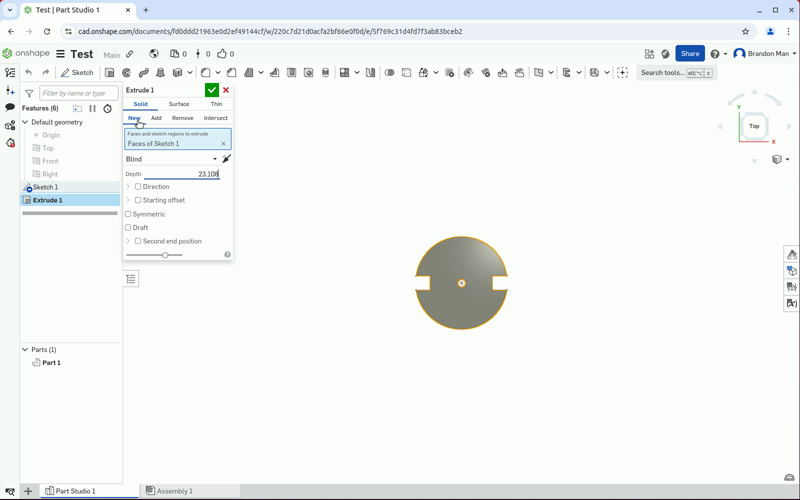
key(enter)
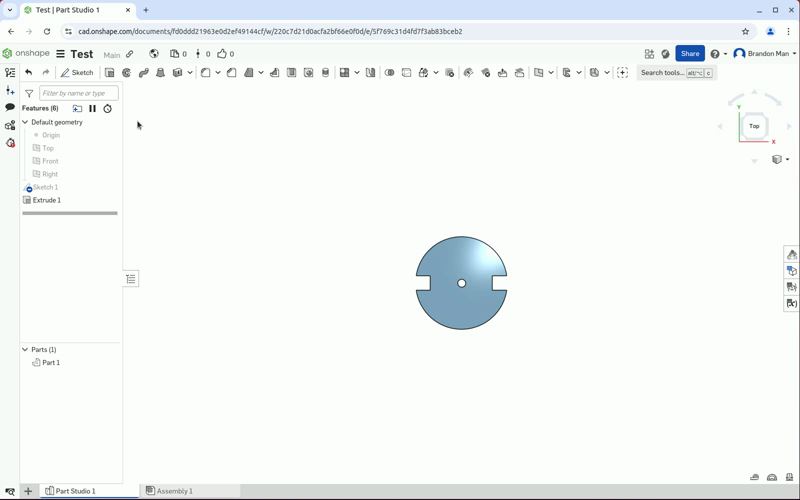
key(shift+h)
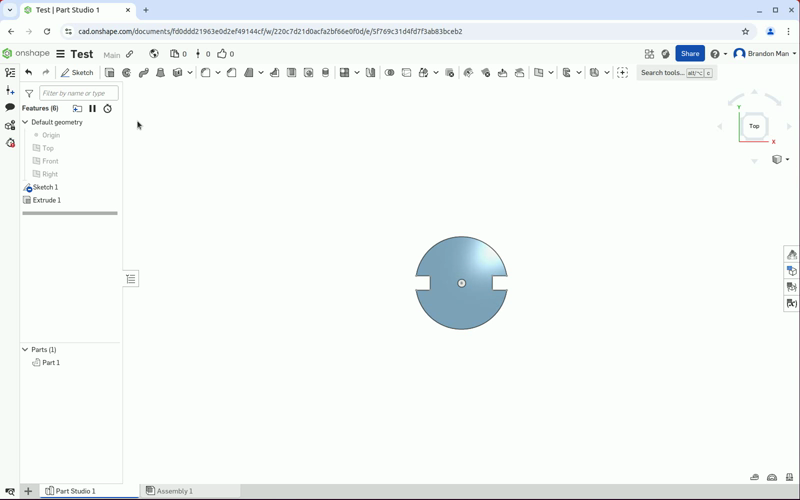
key(shift+h)
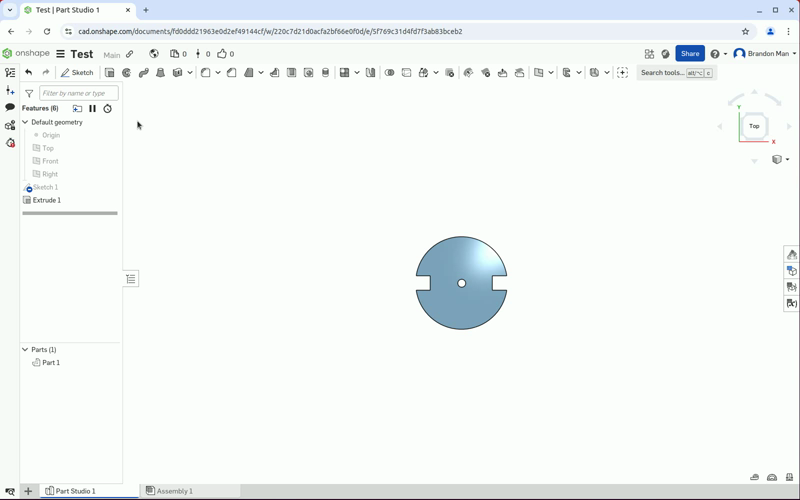
mouse_move(73, 189)
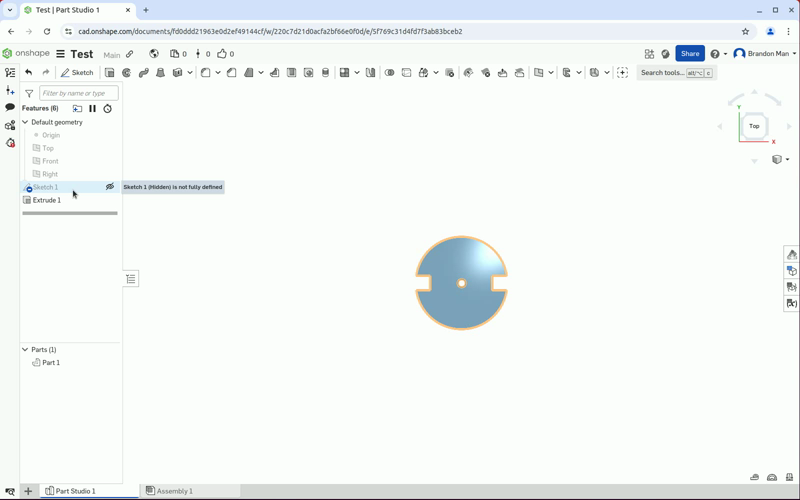
click(73, 189)
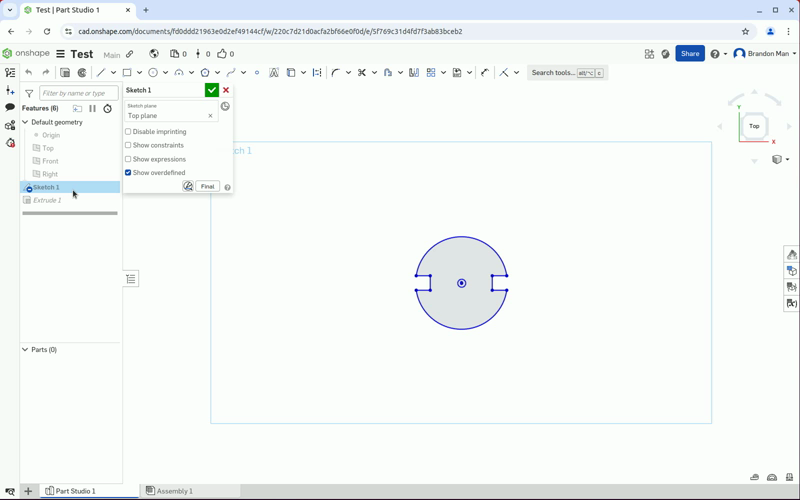
mouse_move(229, 92)
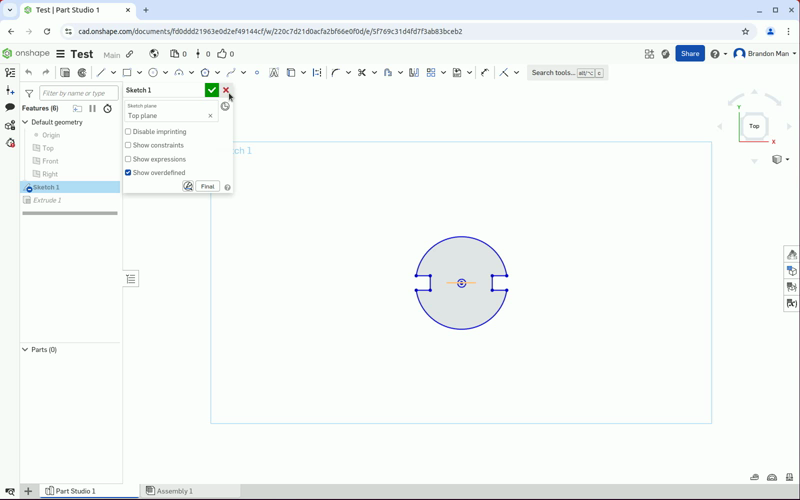
click(229, 92)
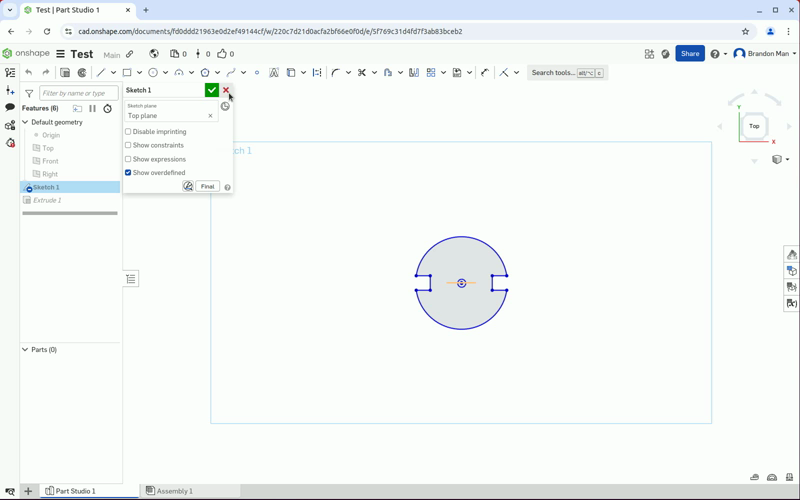
key(shift+s)
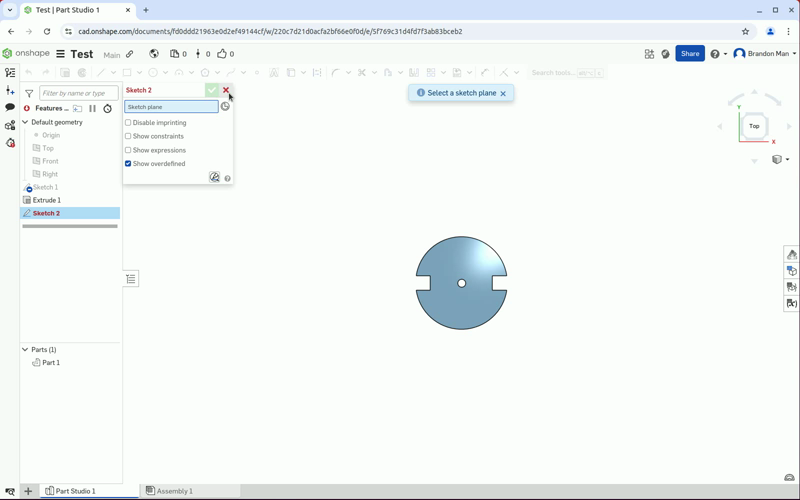
mouse_move(73, 150)
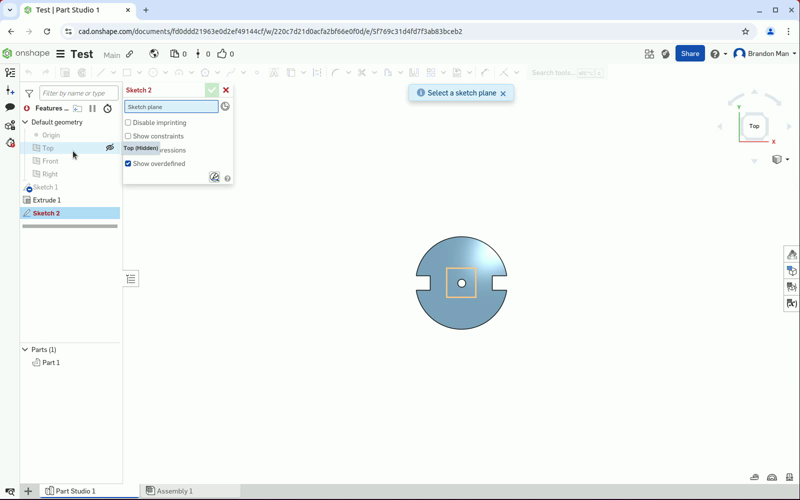
click(73, 150)
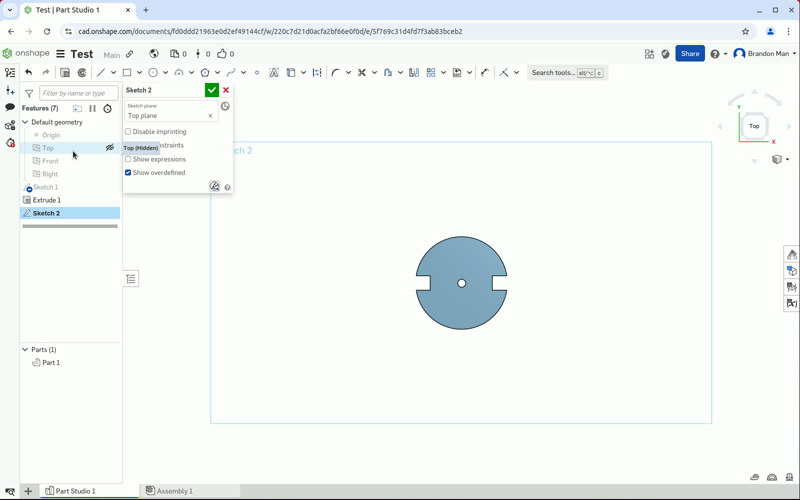
mouse_move(73, 352)
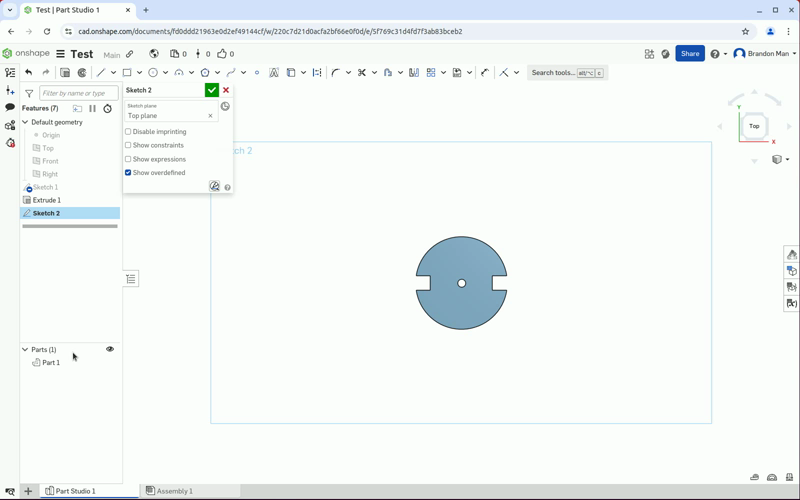
key(y)
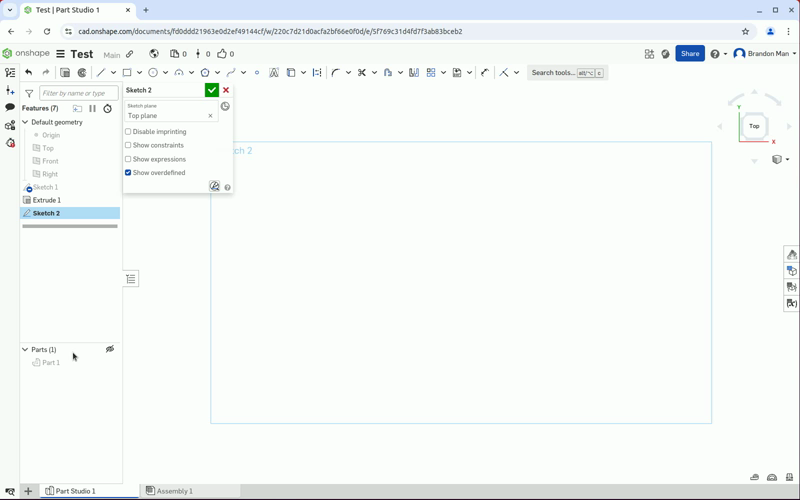
key(l)
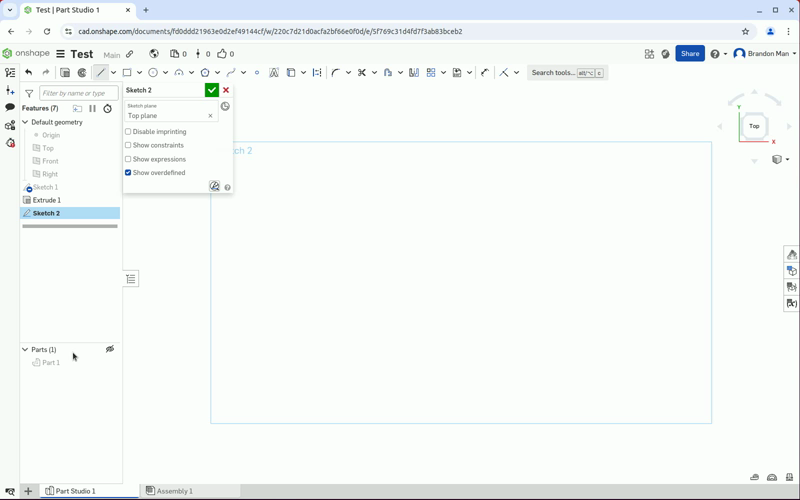
key_down(shift)
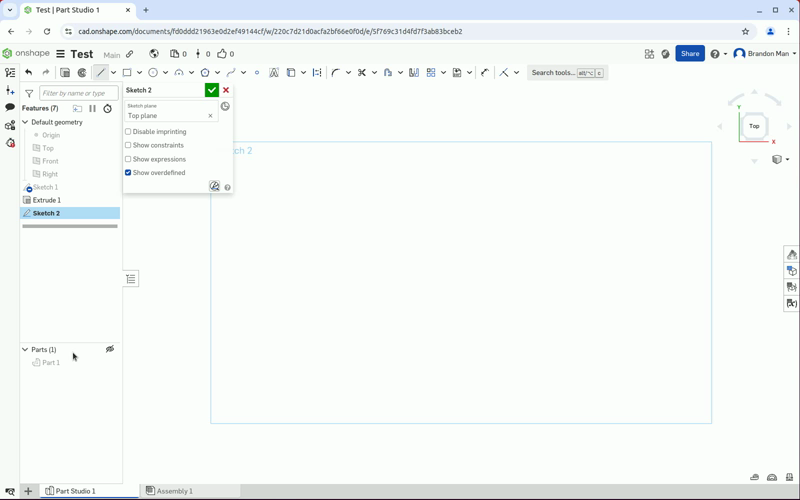
mouse_move(416, 290)
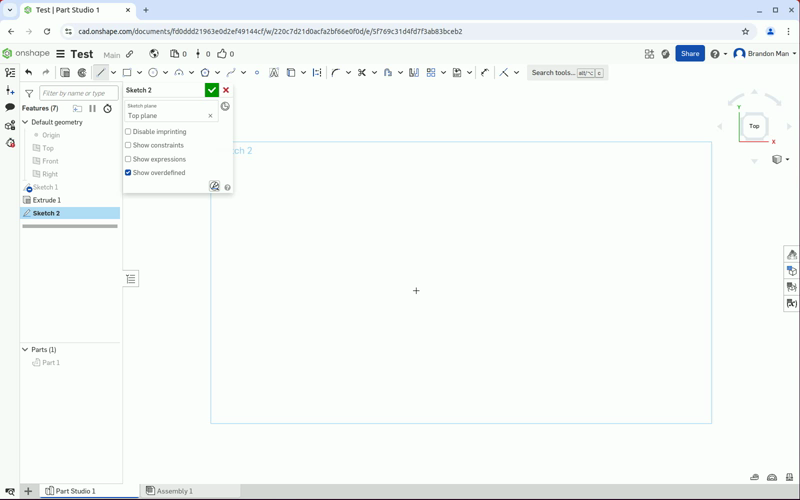
click(416, 290)
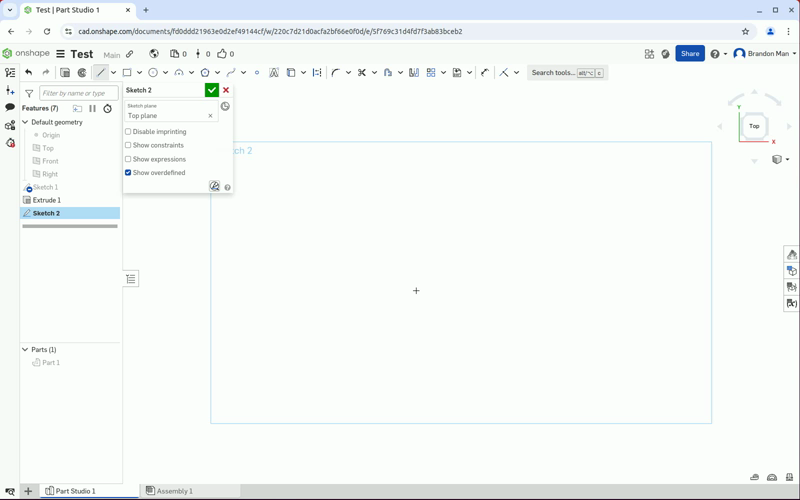
key_up(shift)
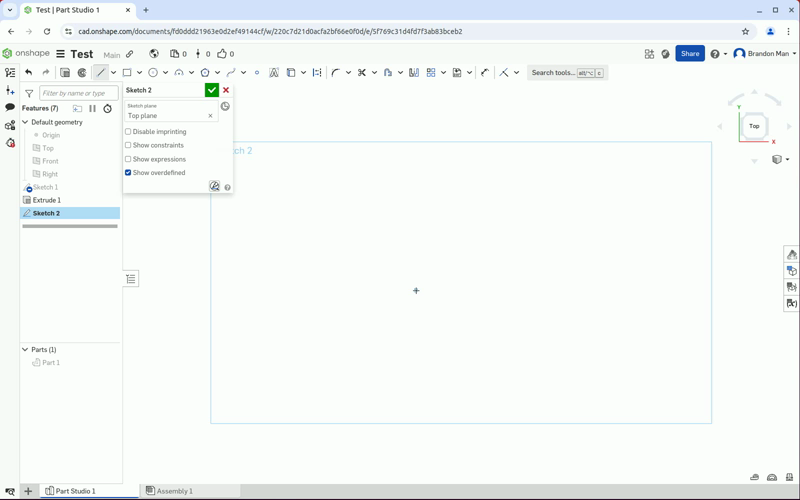
key_down(shift)
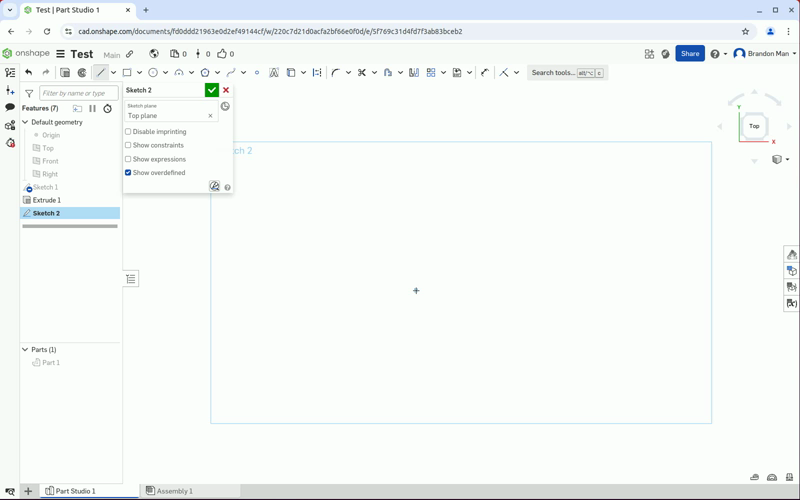
mouse_move(446, 290)
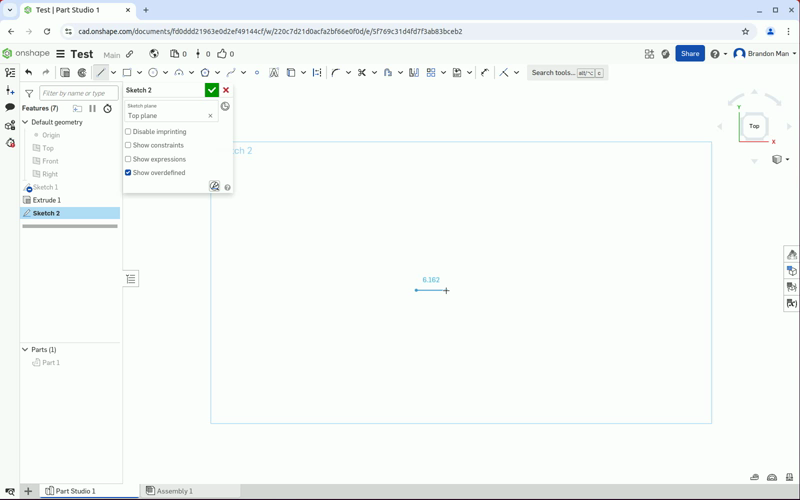
mouse_move(431, 290)
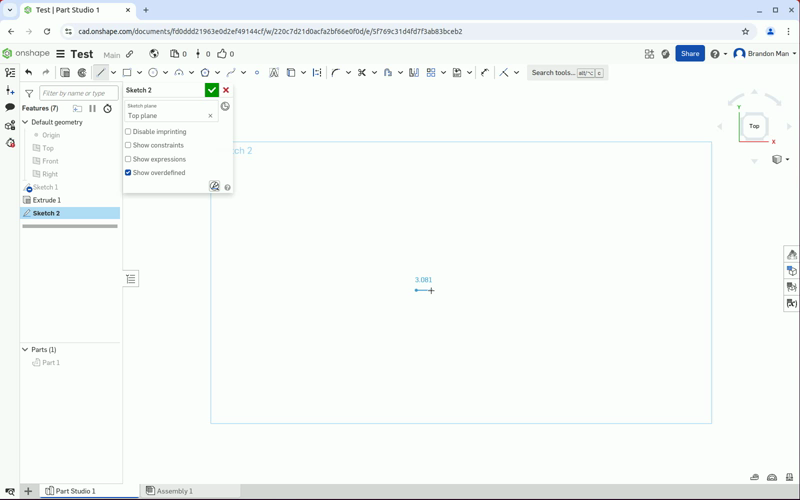
click(431, 290)
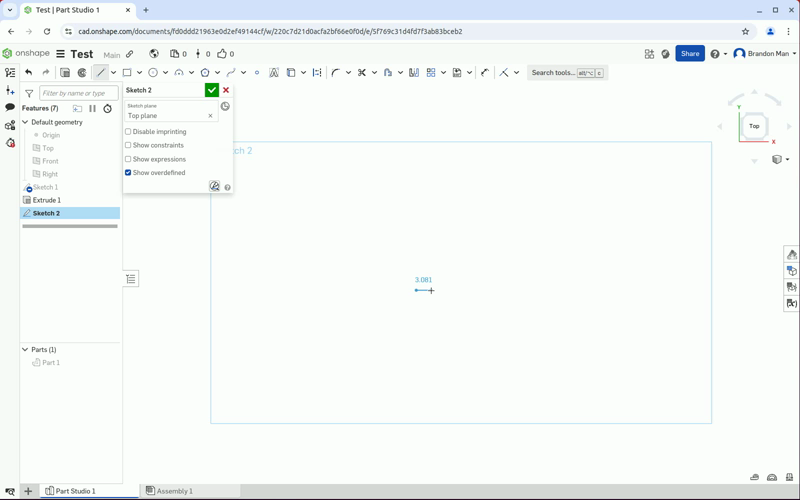
key_up(shift)
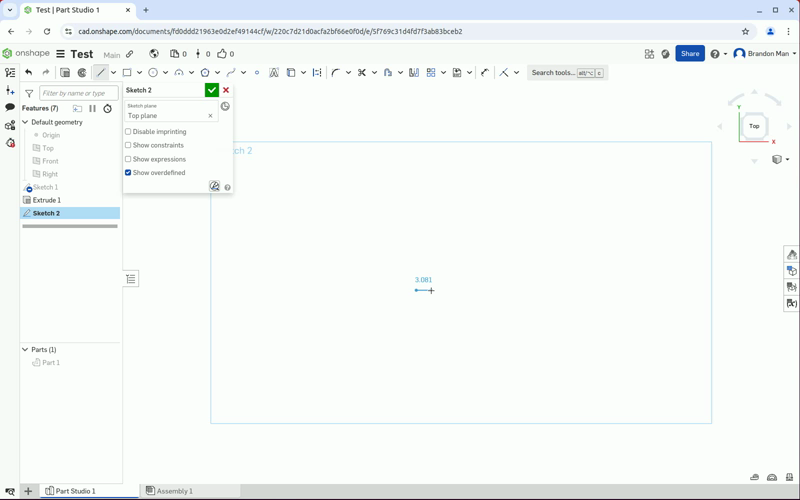
key_down(shift)
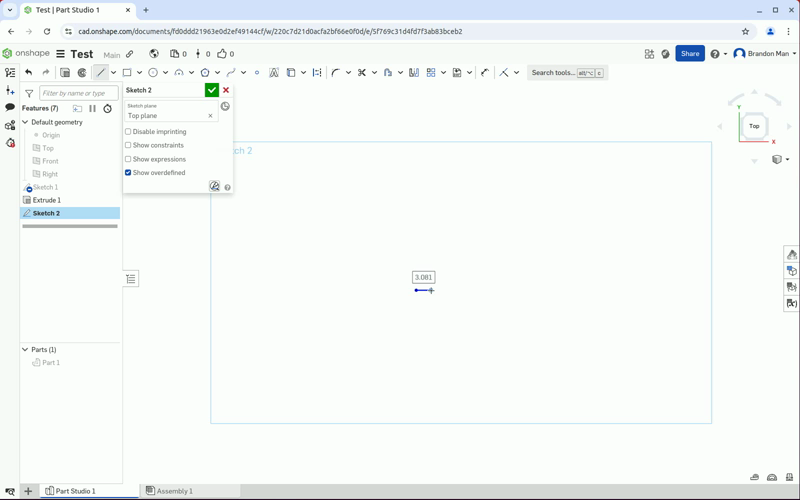
mouse_move(461, 290)
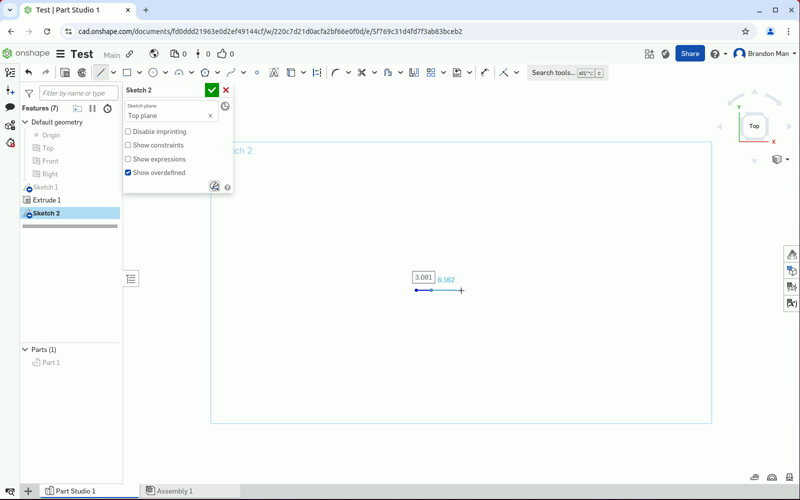
mouse_move(431, 274)
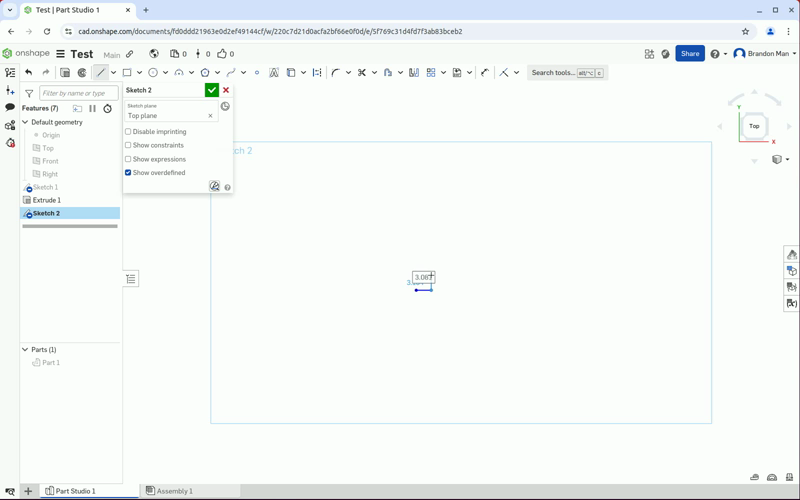
click(431, 274)
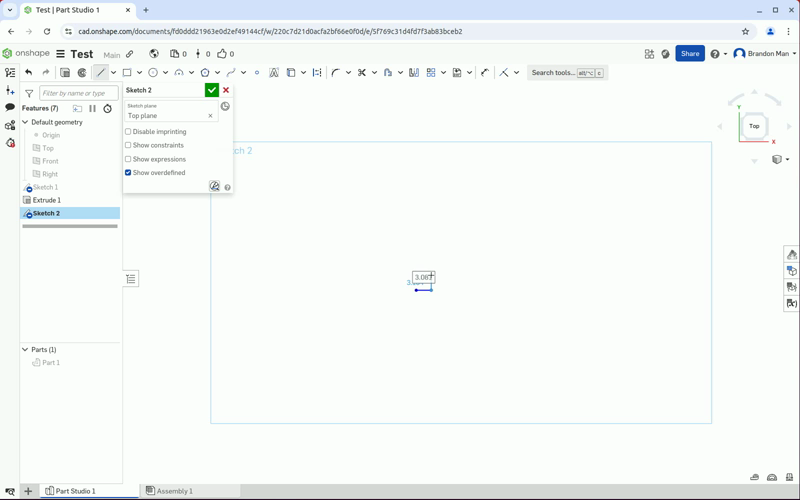
key_up(shift)
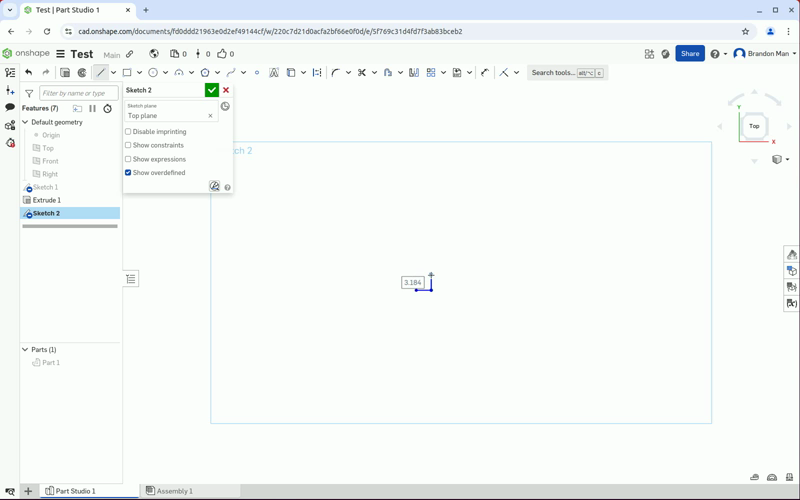
key_down(shift)
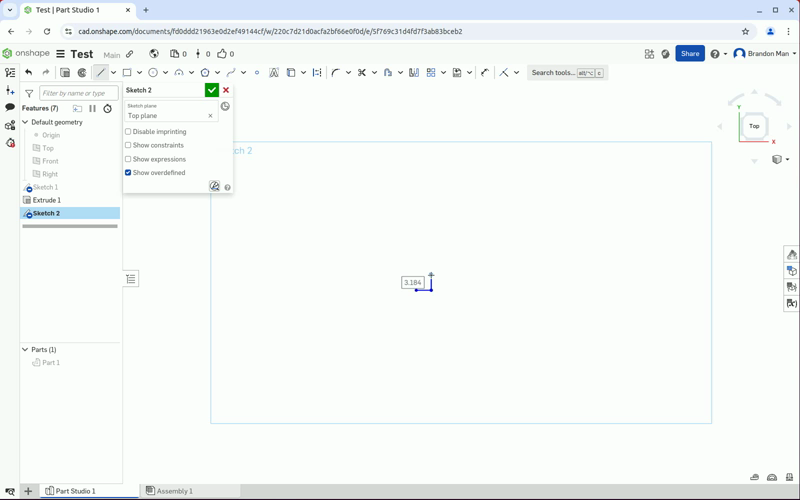
mouse_move(461, 274)
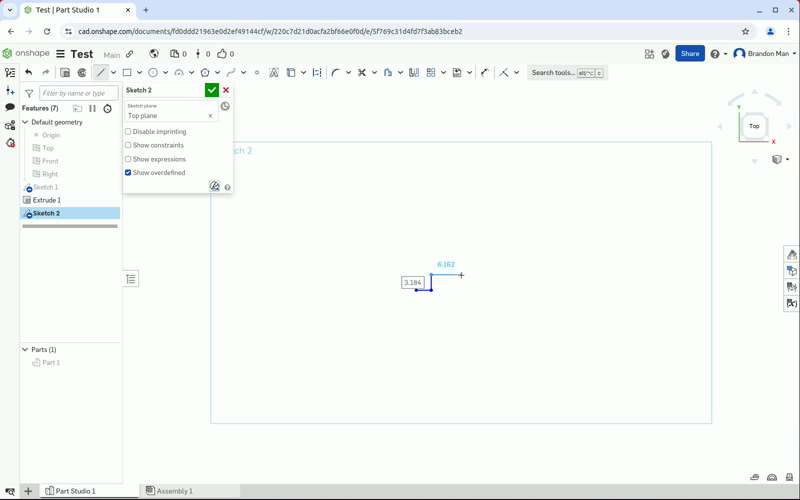
mouse_move(416, 274)
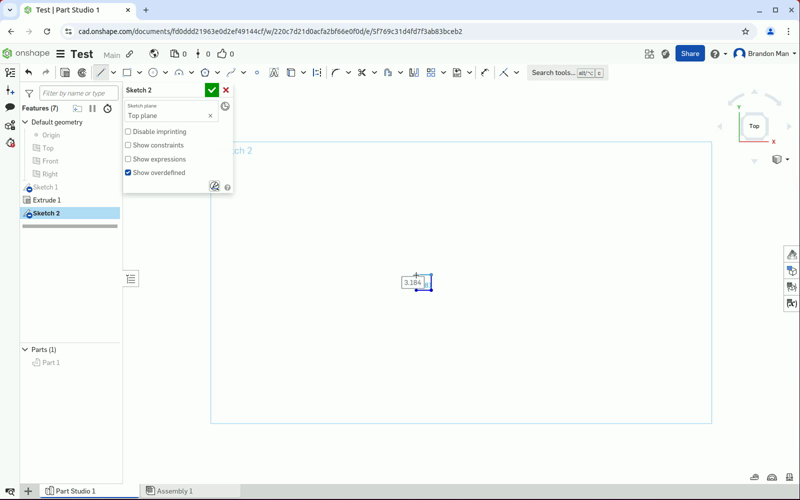
click(416, 274)
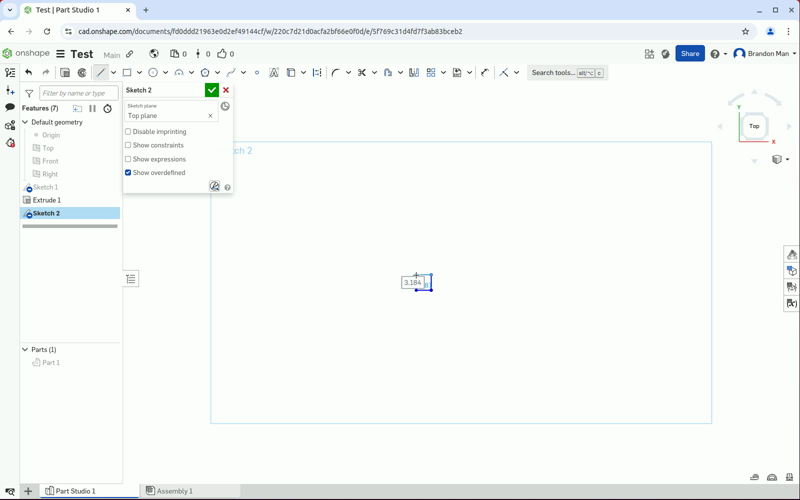
key_up(shift)
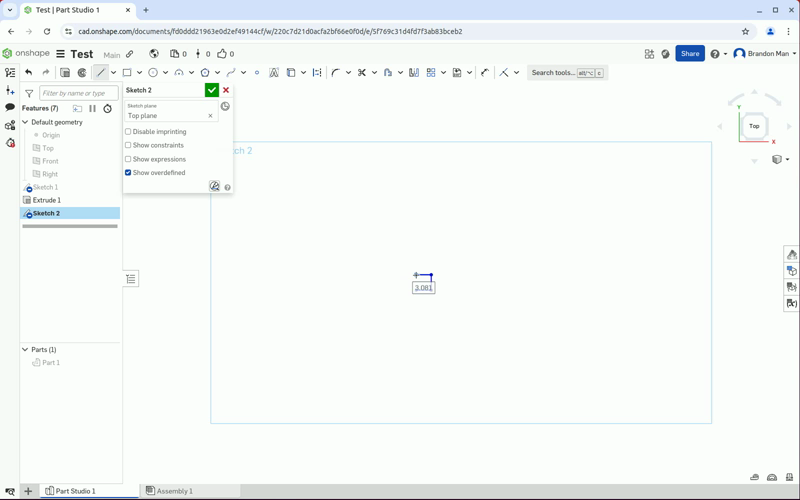
key(esc)
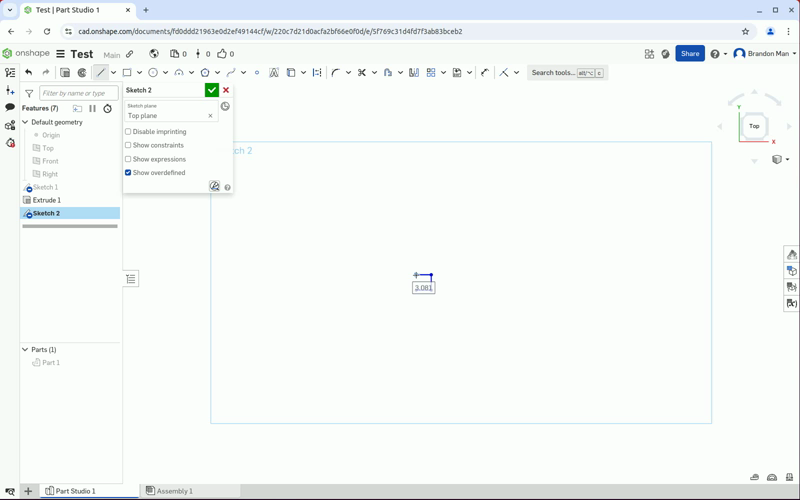
key(a)
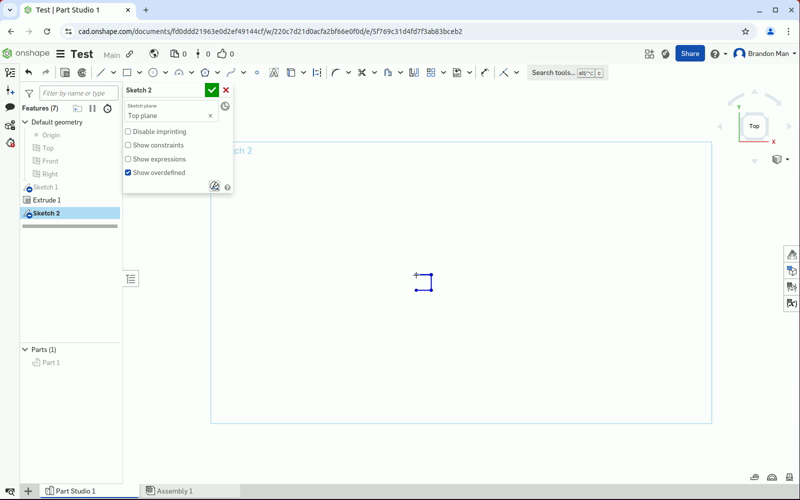
mouse_move(416, 274)
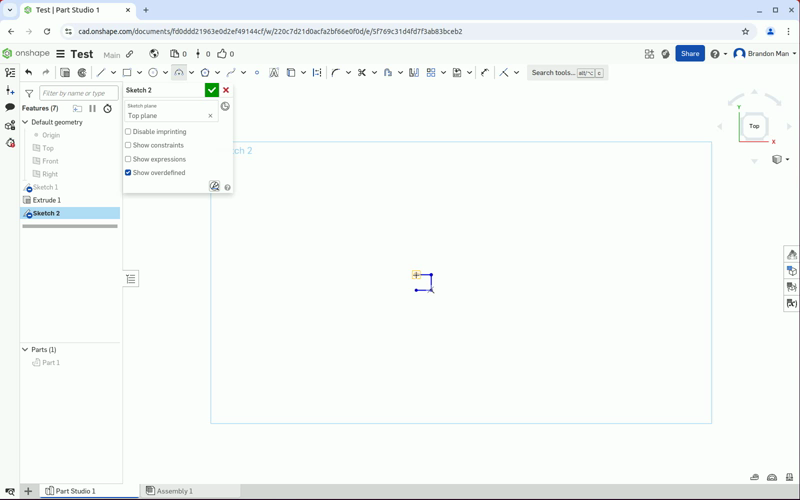
click(416, 274)
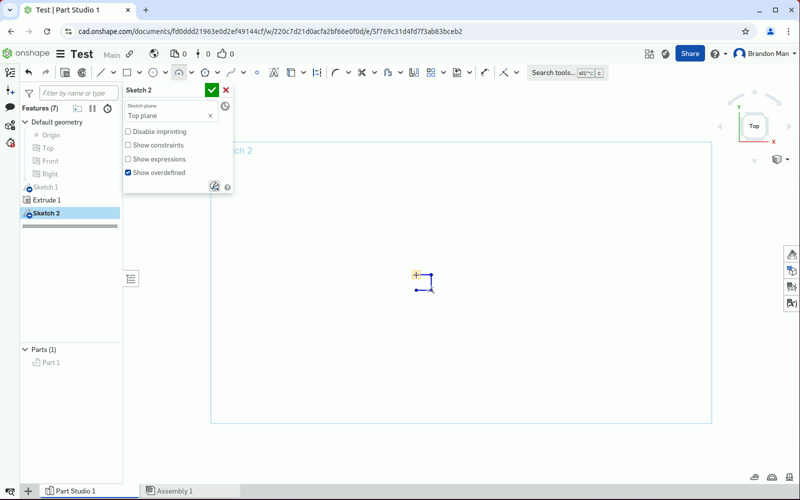
mouse_move(416, 290)
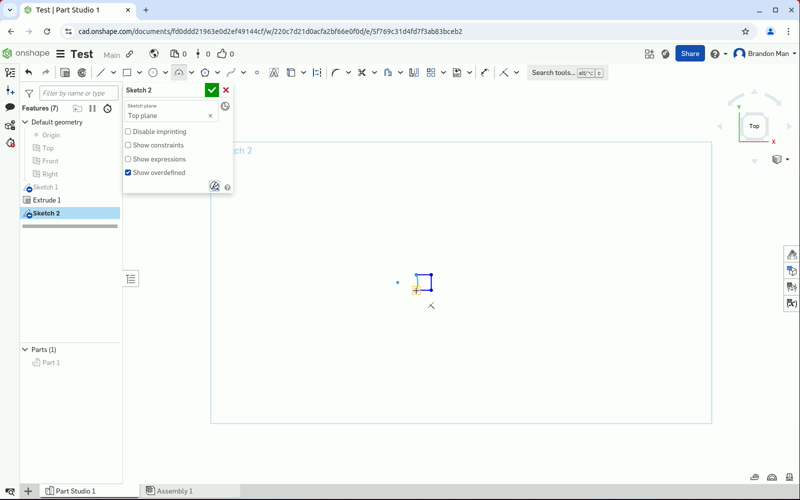
click(416, 290)
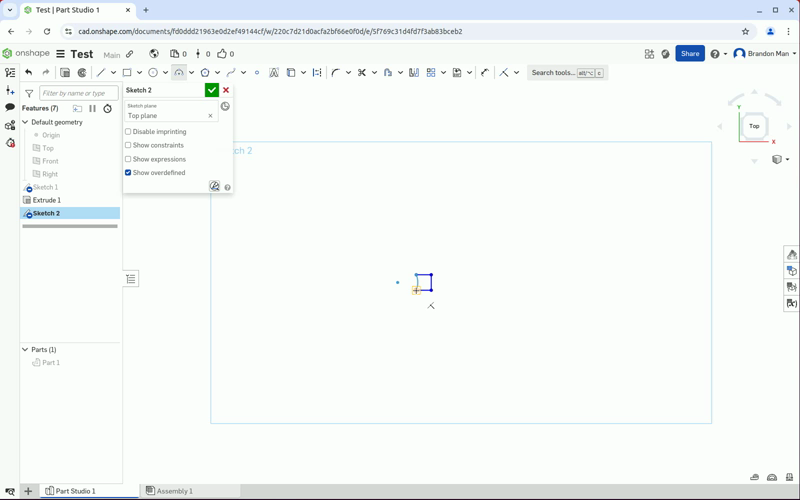
key_down(shift)
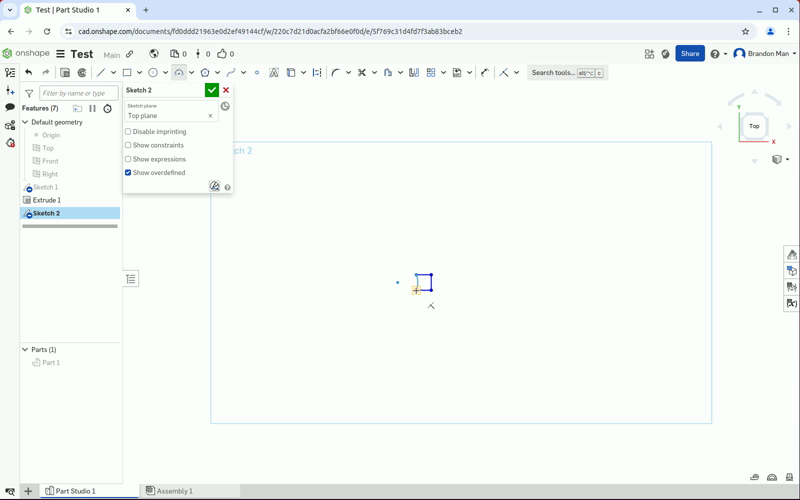
mouse_move(415, 282)
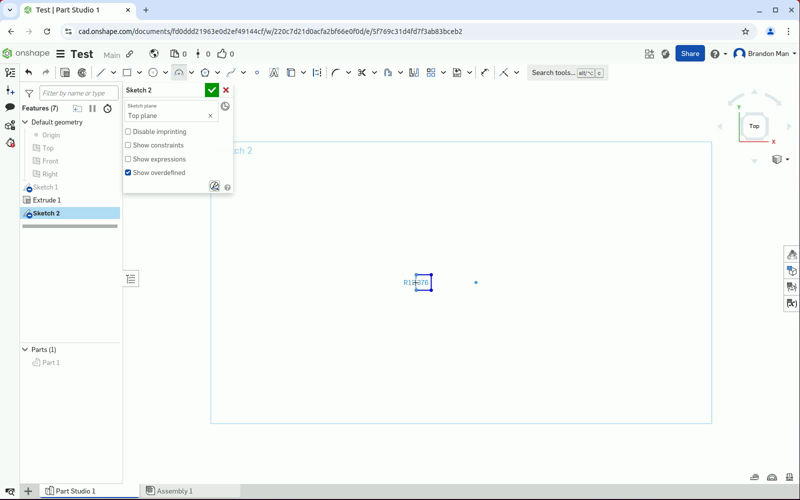
click(415, 282)
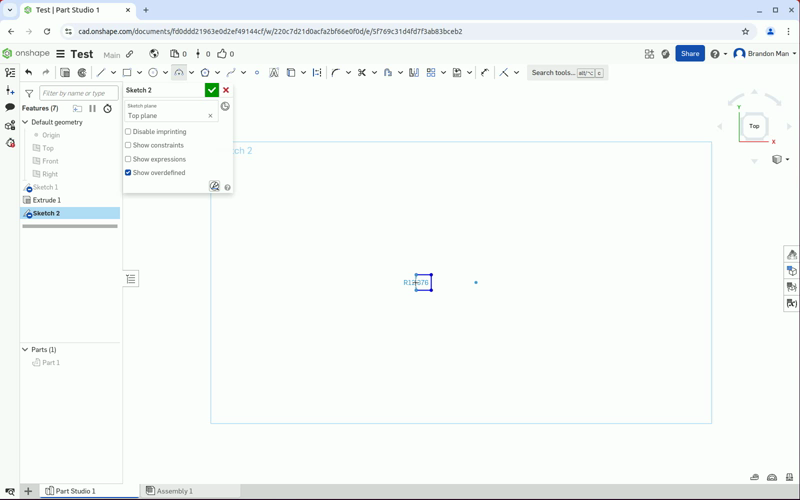
key_up(shift)
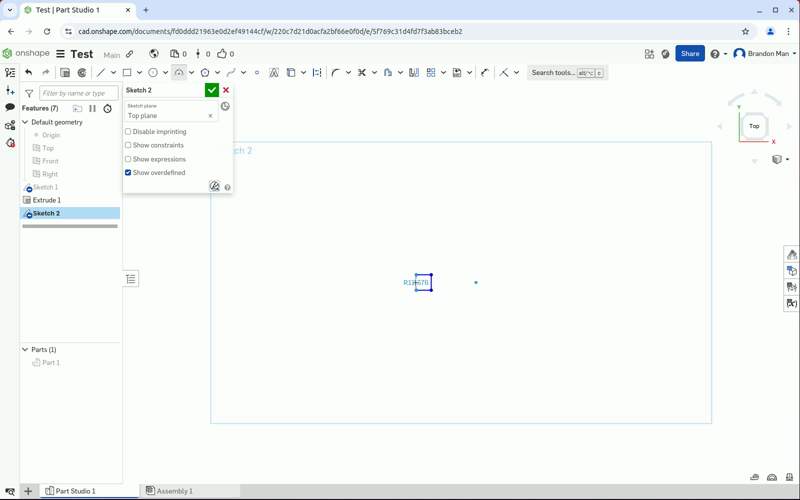
key(esc)
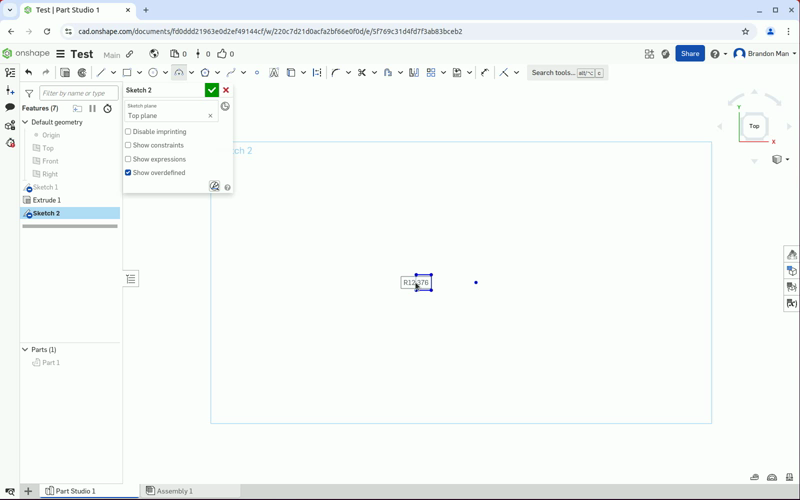
key(c)
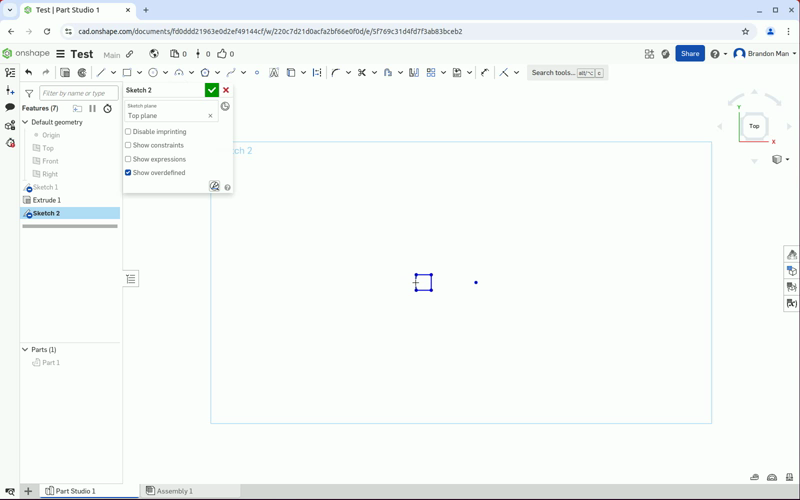
key_down(shift)
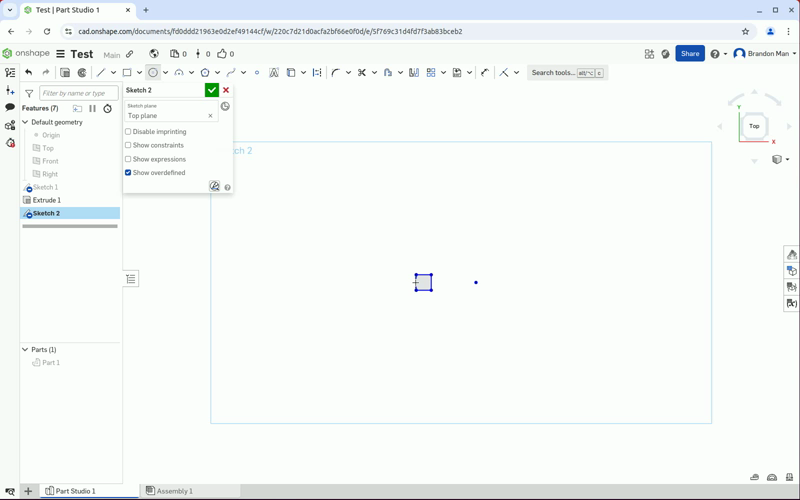
mouse_move(423, 282)
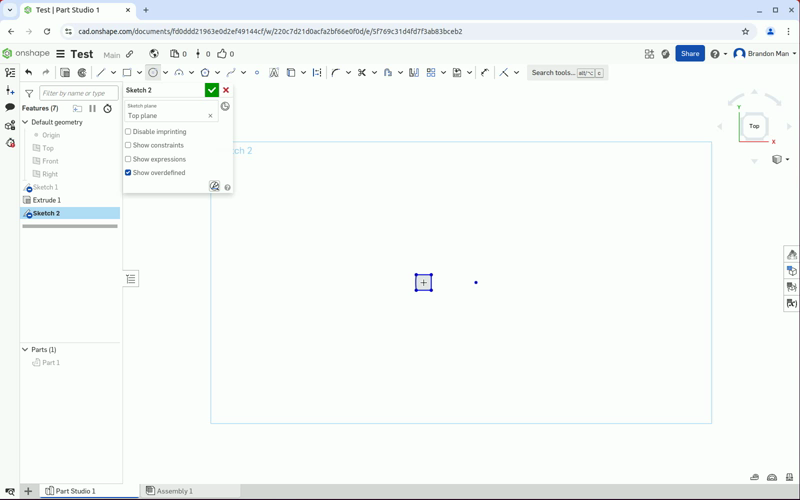
click(423, 282)
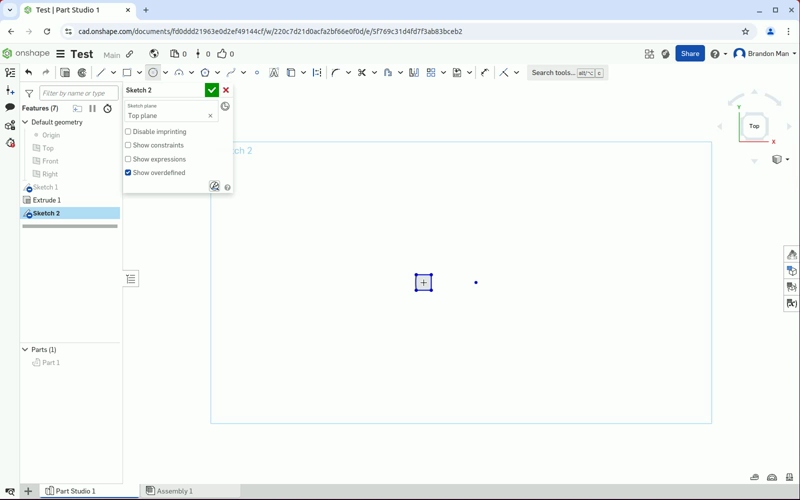
key_up(shift)
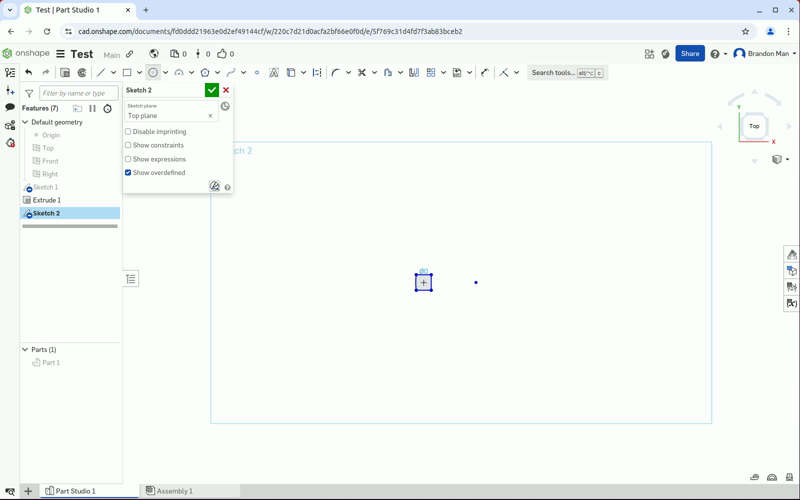
mouse_move(426, 282)
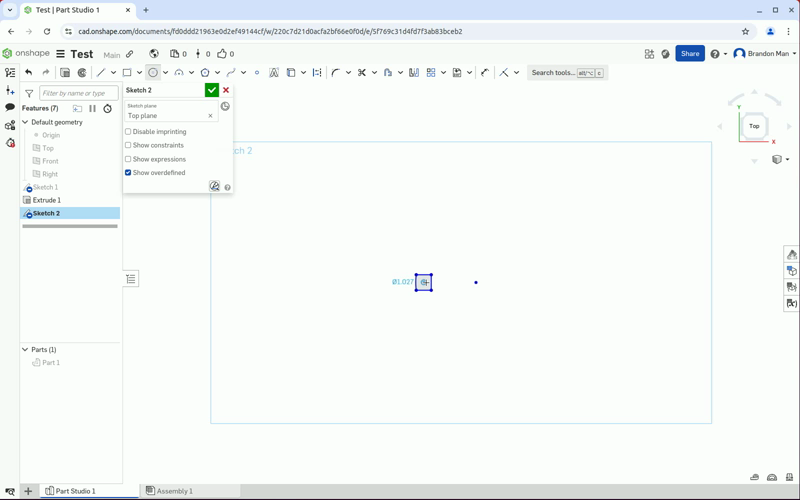
scroll(6)
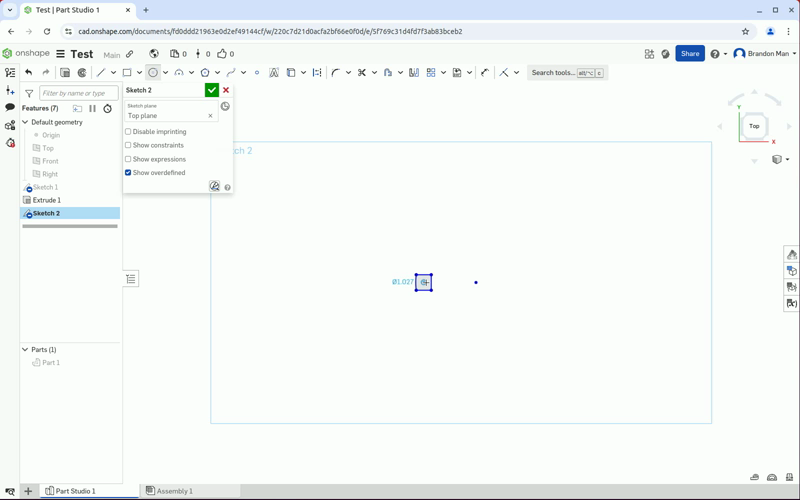
scroll(6)
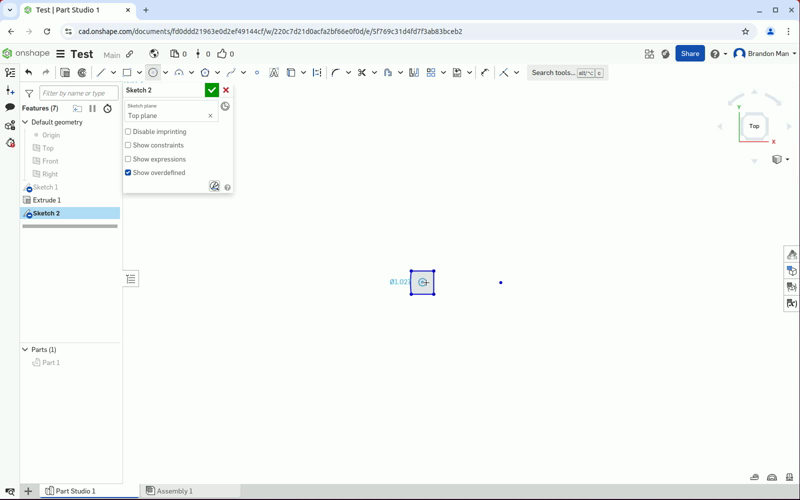
scroll(6)
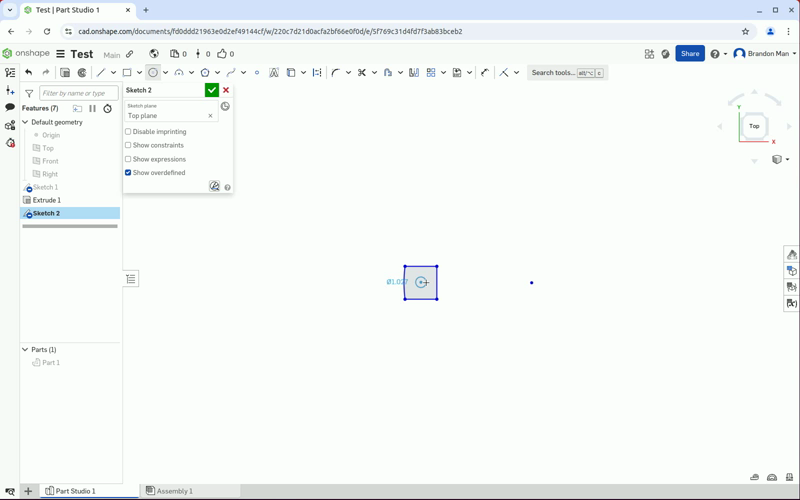
scroll(6)
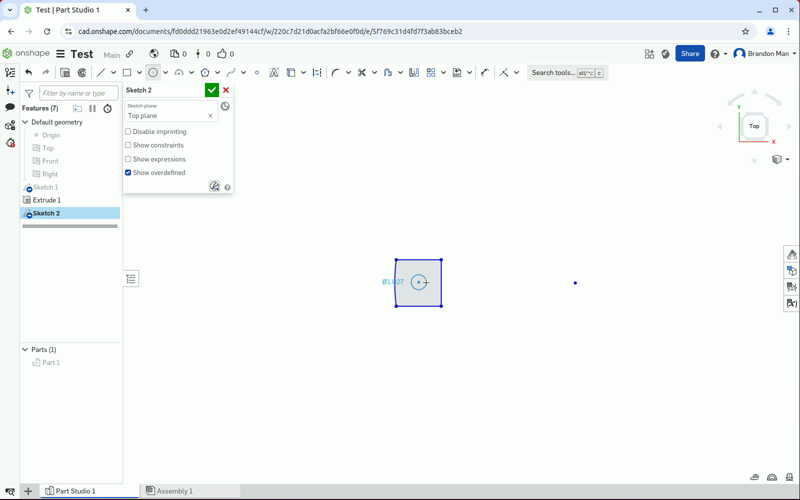
scroll(6)
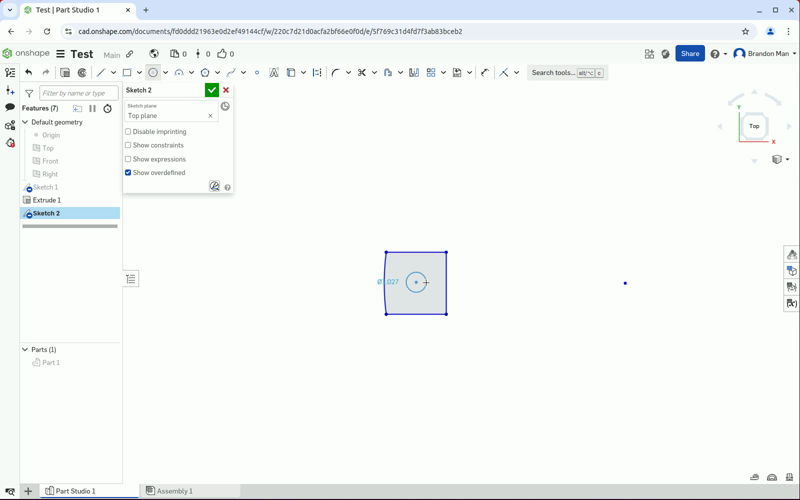
scroll(6)
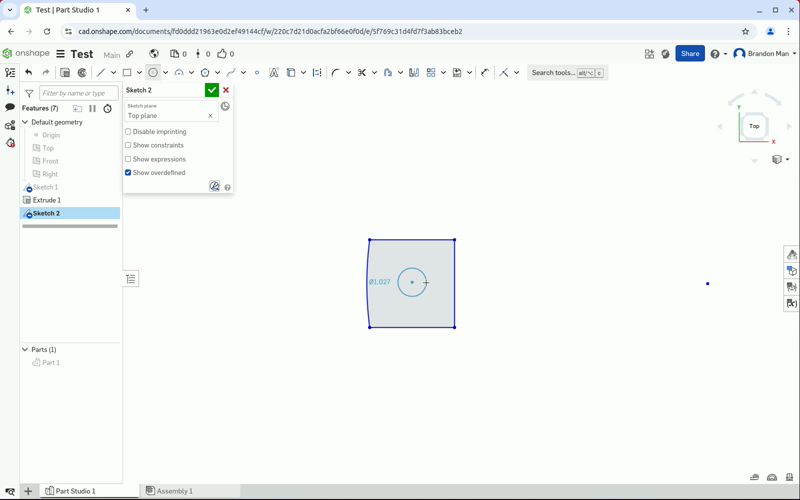
scroll(6)
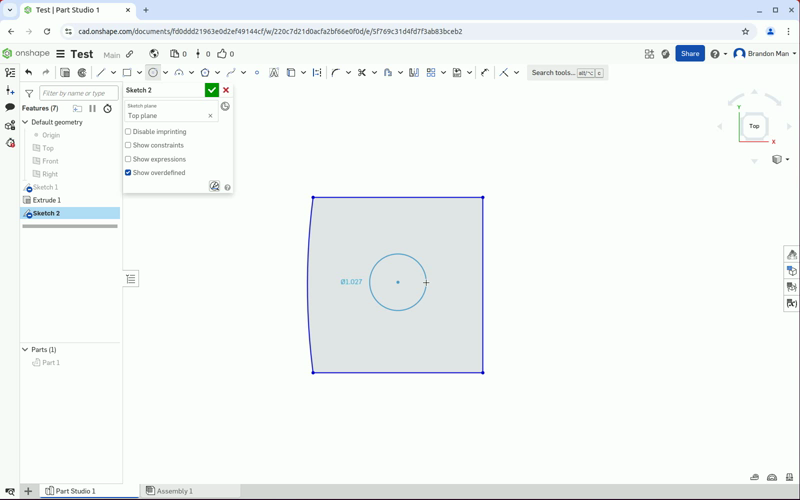
click(426, 282)
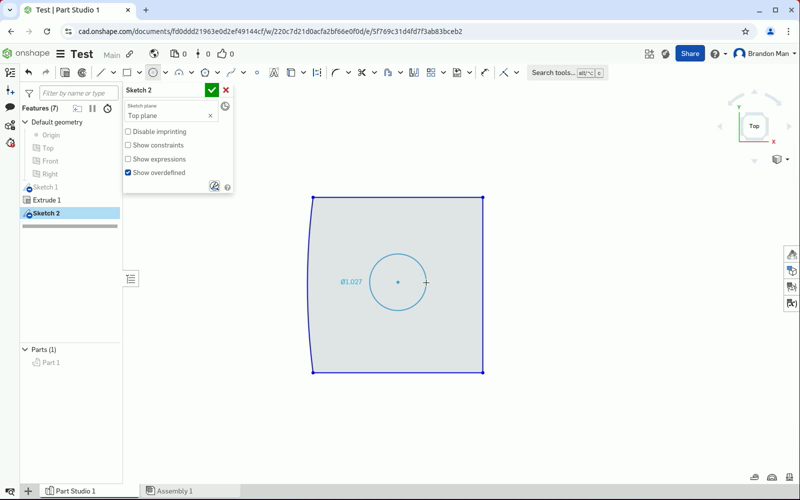
scroll(-6)
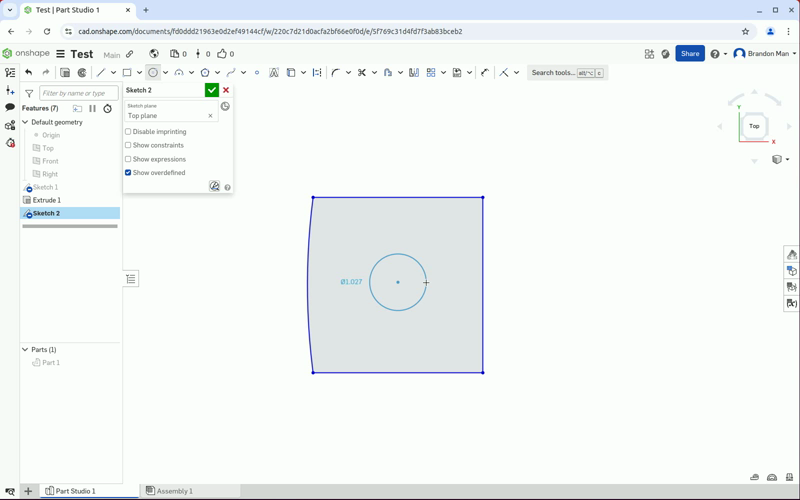
scroll(-6)
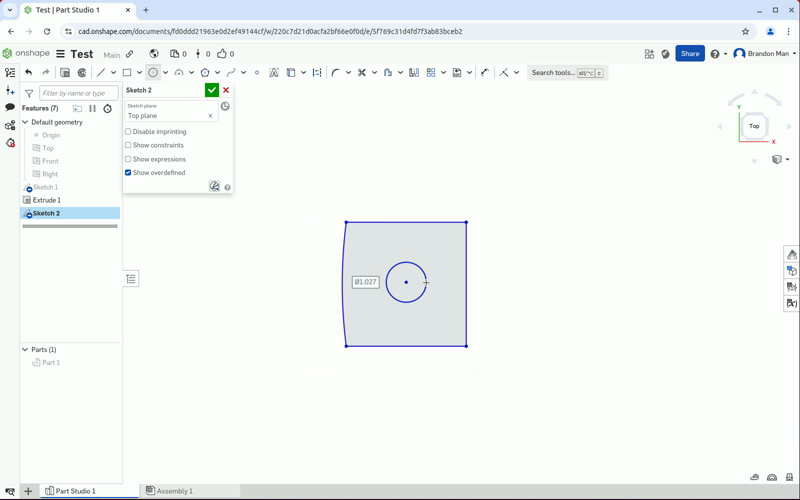
scroll(-6)
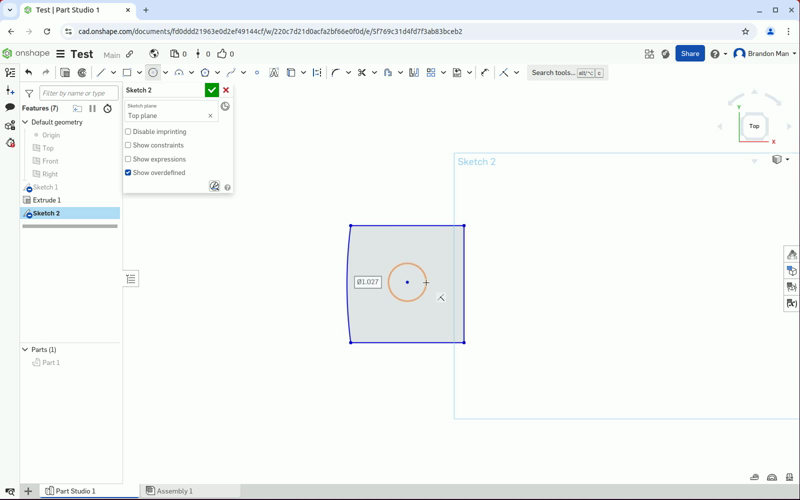
scroll(-6)
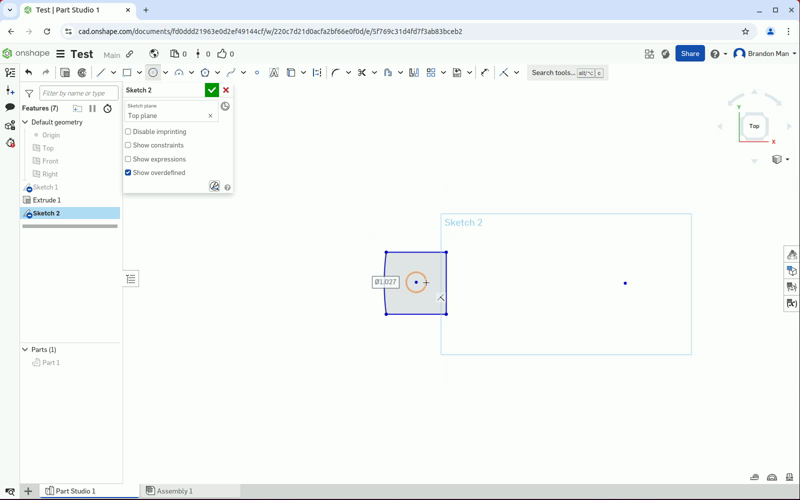
scroll(-6)
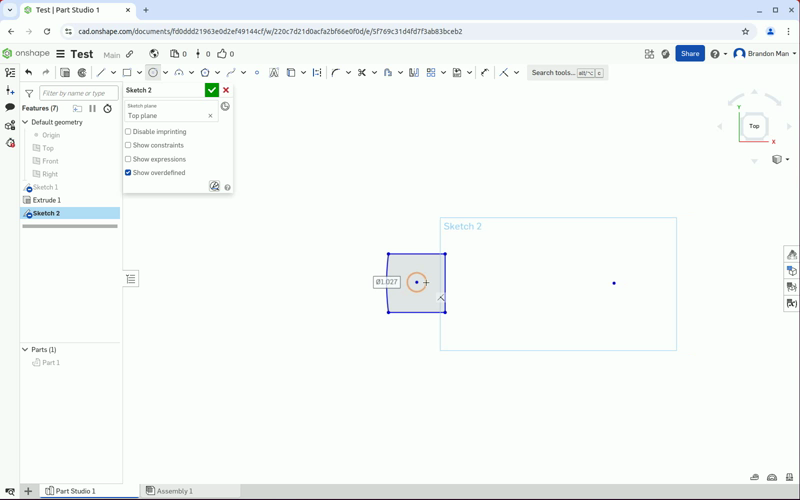
scroll(-6)
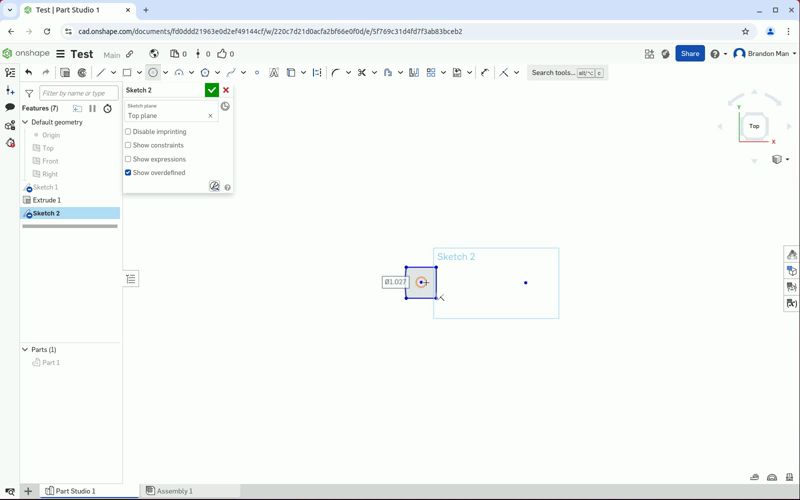
scroll(-6)
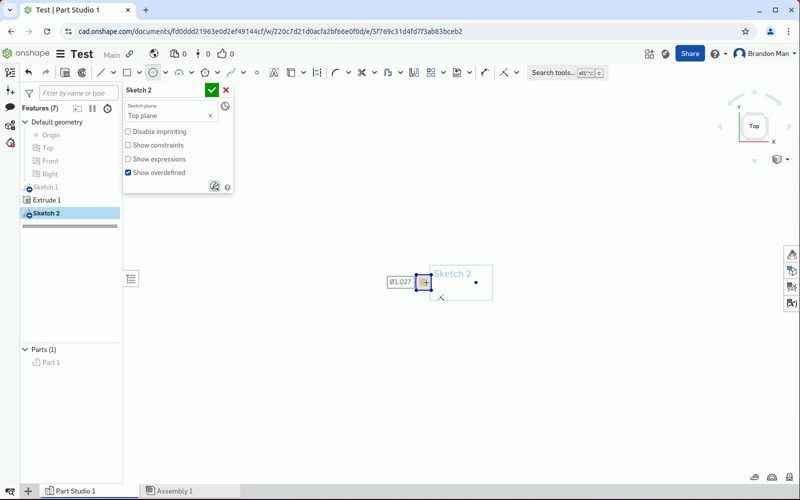
key(esc)
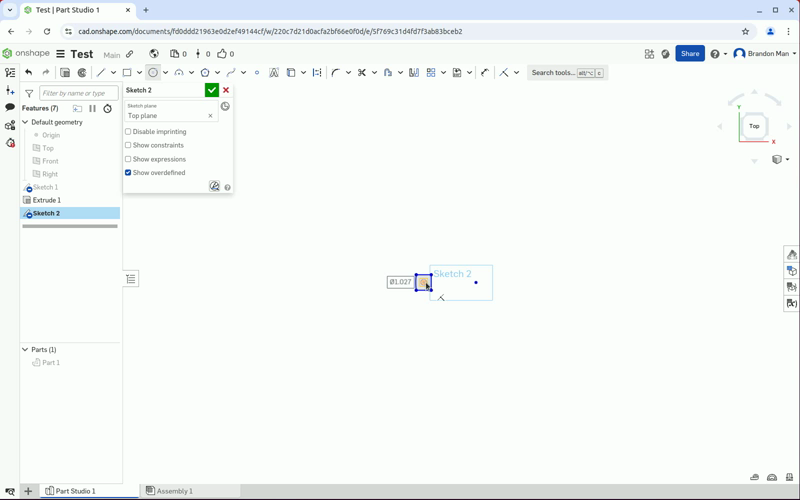
mouse_move(426, 287)
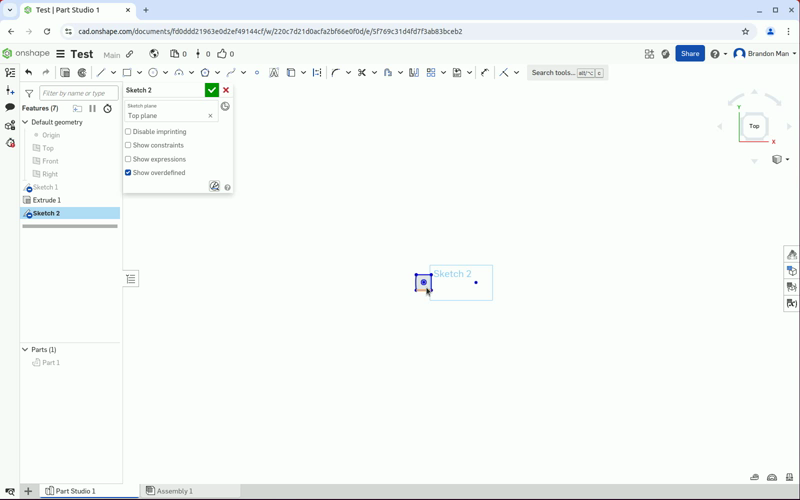
scroll(6)
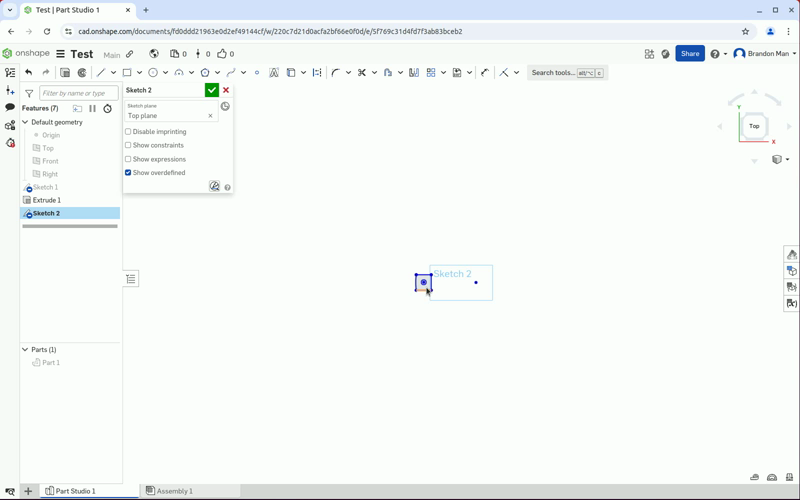
scroll(6)
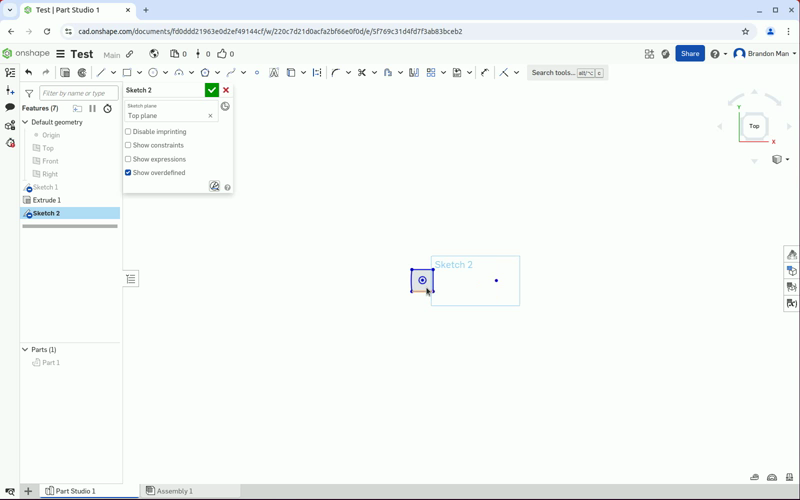
scroll(6)
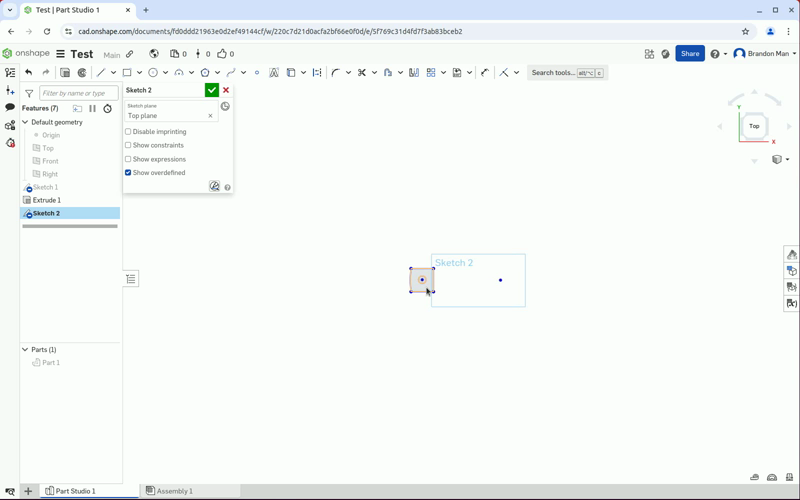
scroll(6)
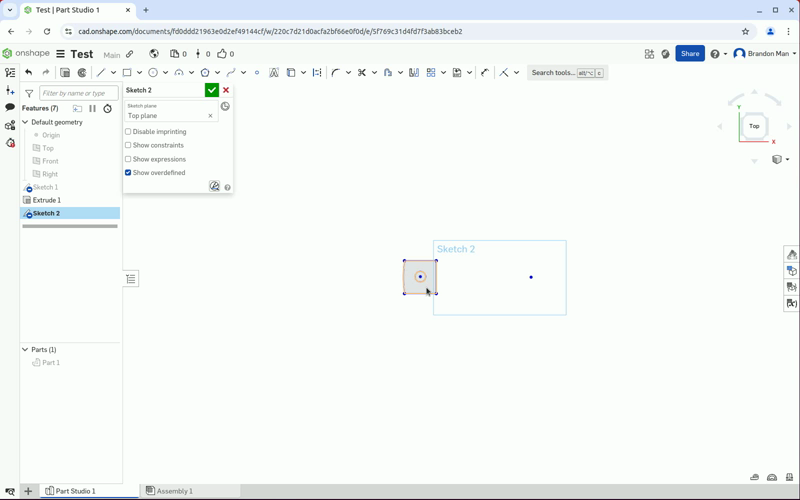
scroll(6)
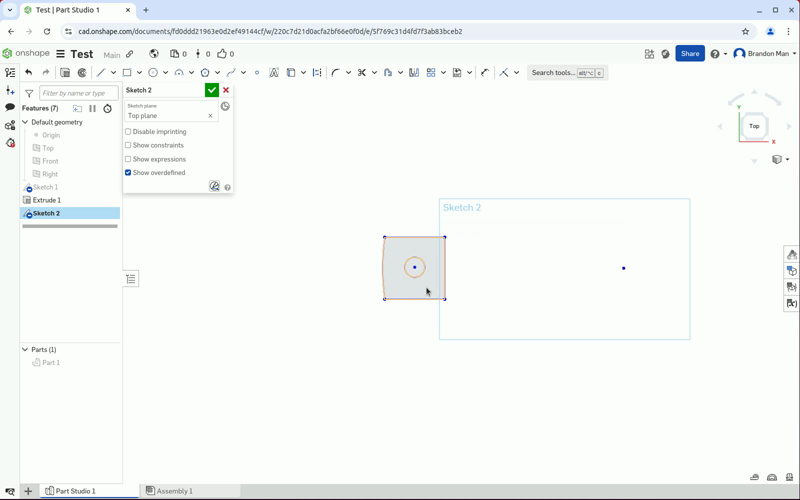
scroll(6)
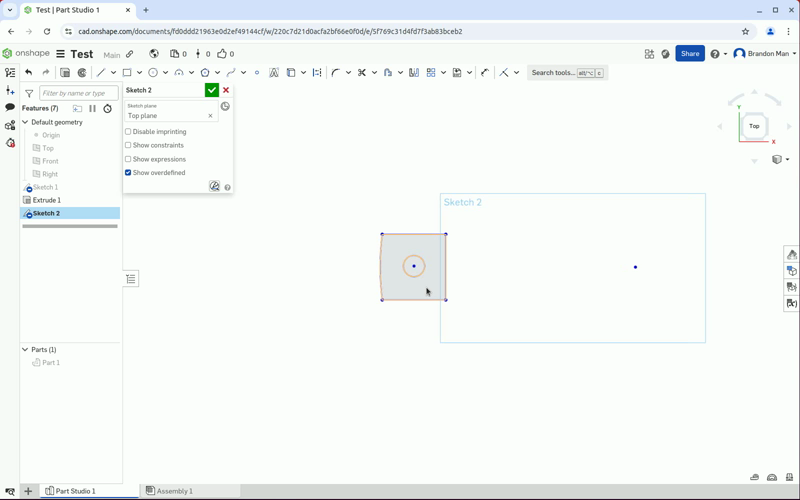
scroll(6)
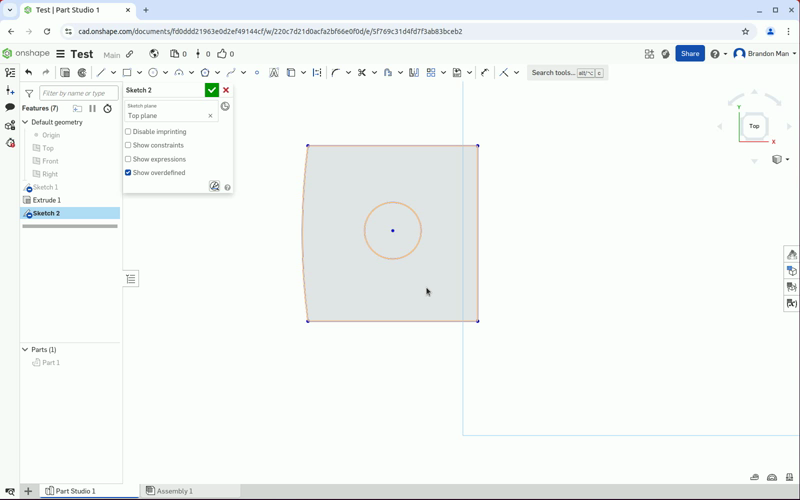
click(426, 287)
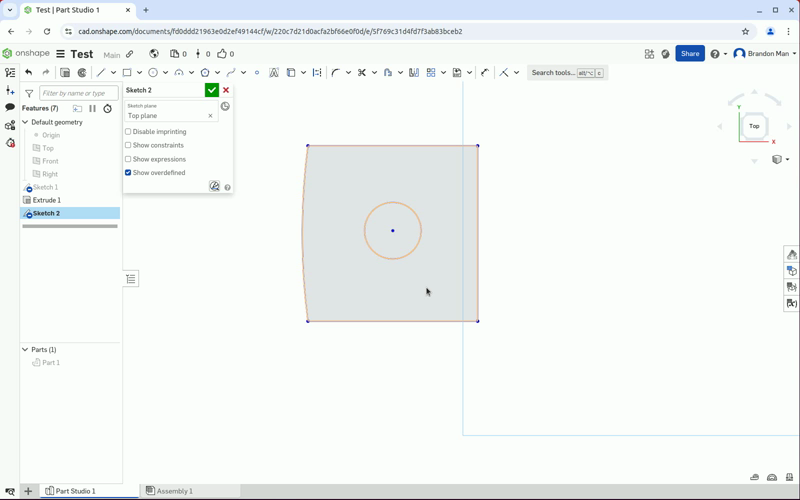
scroll(-6)
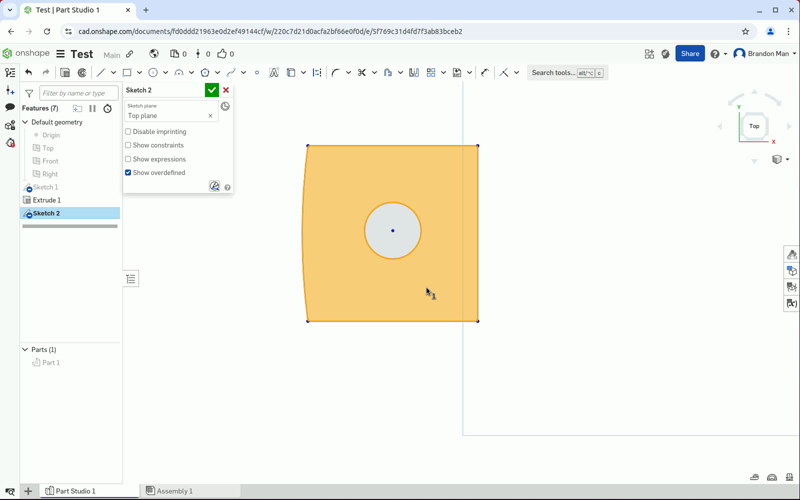
scroll(-6)
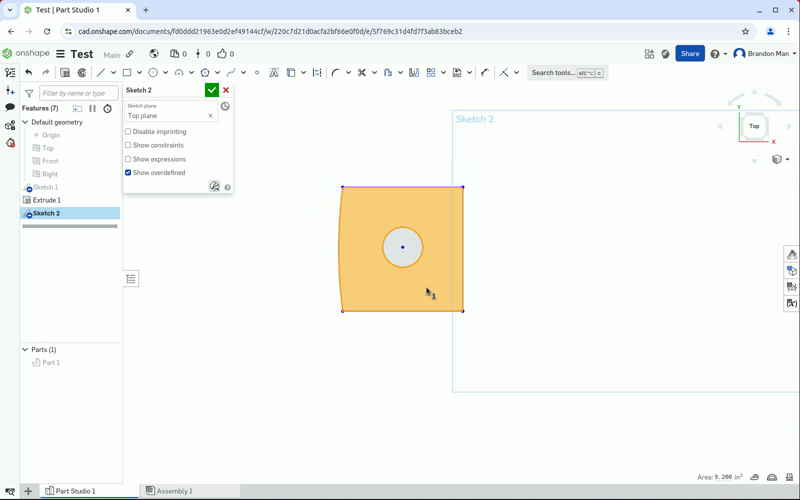
scroll(-6)
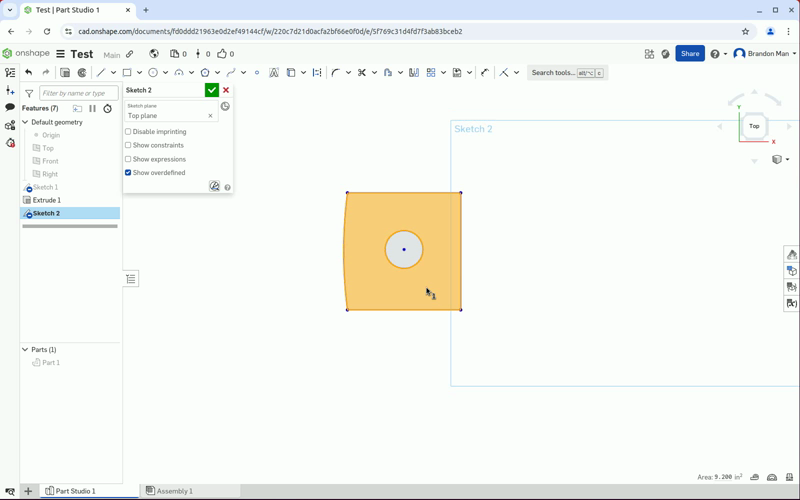
scroll(-6)
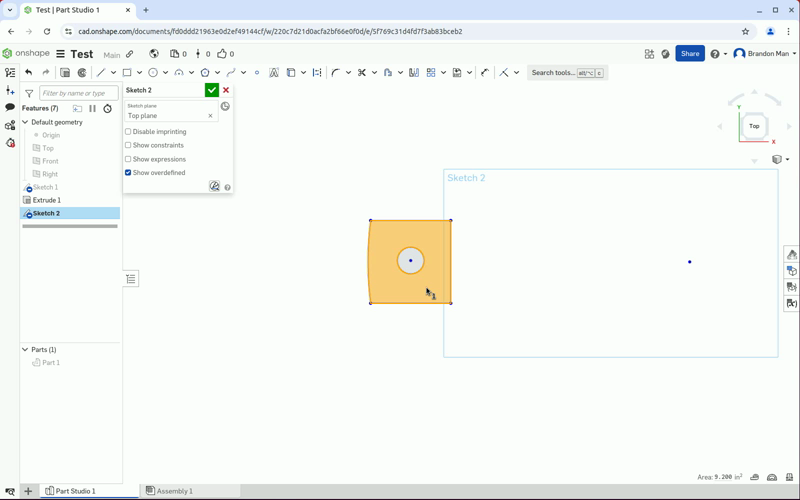
scroll(-6)
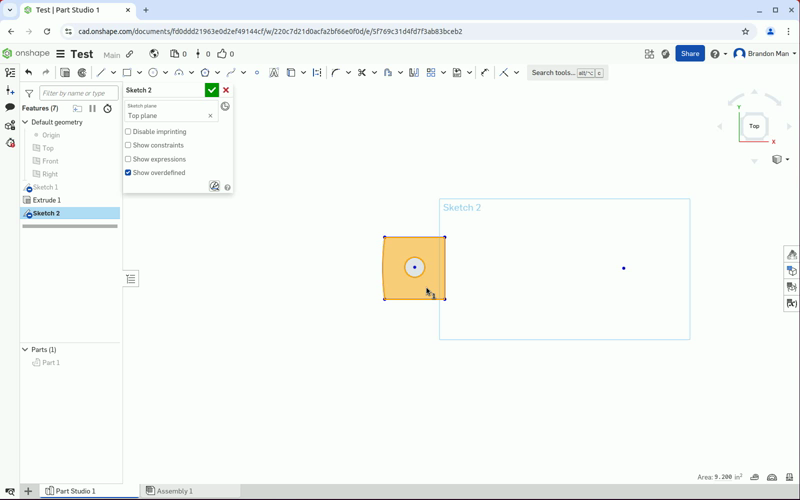
scroll(-6)
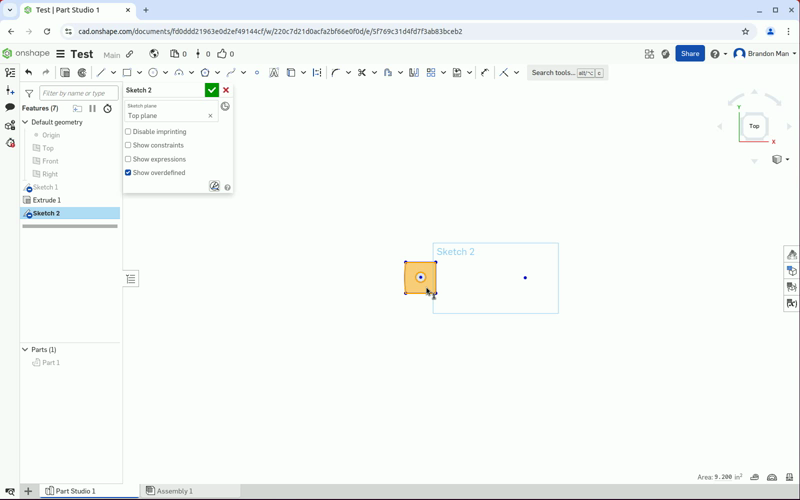
scroll(-6)
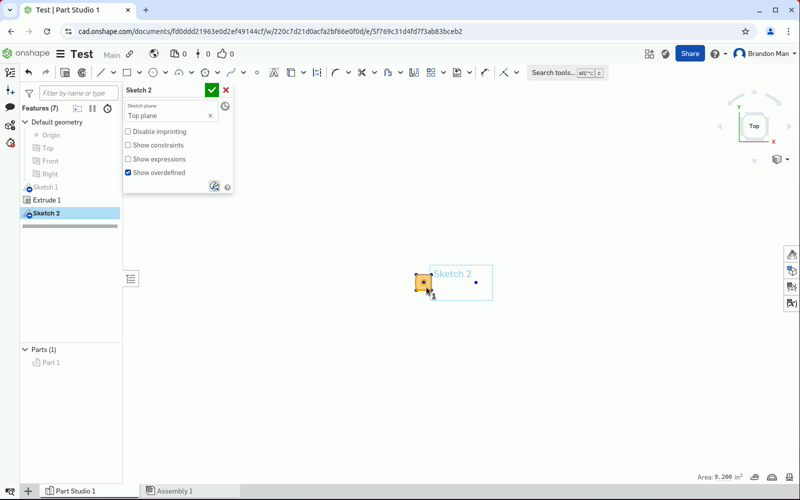
mouse_move(73, 352)
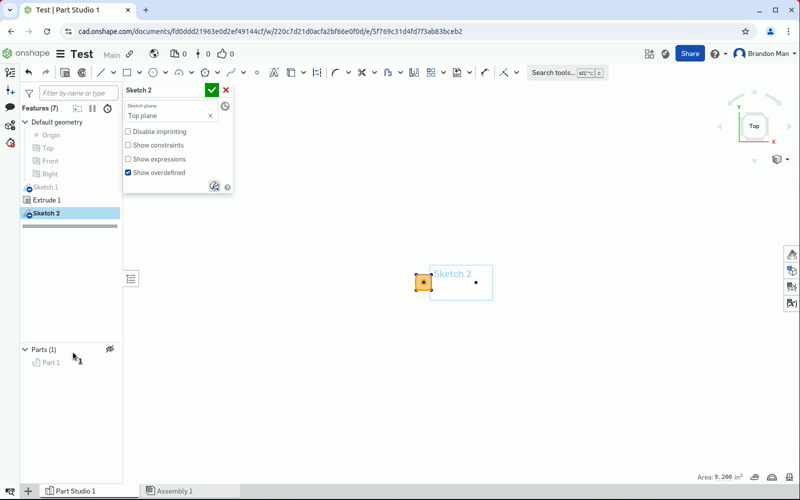
key(shift+y)
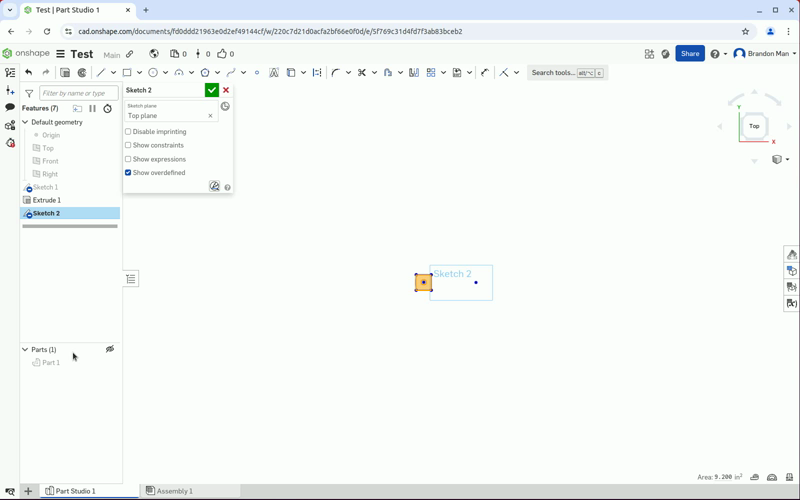
key(shift+e)
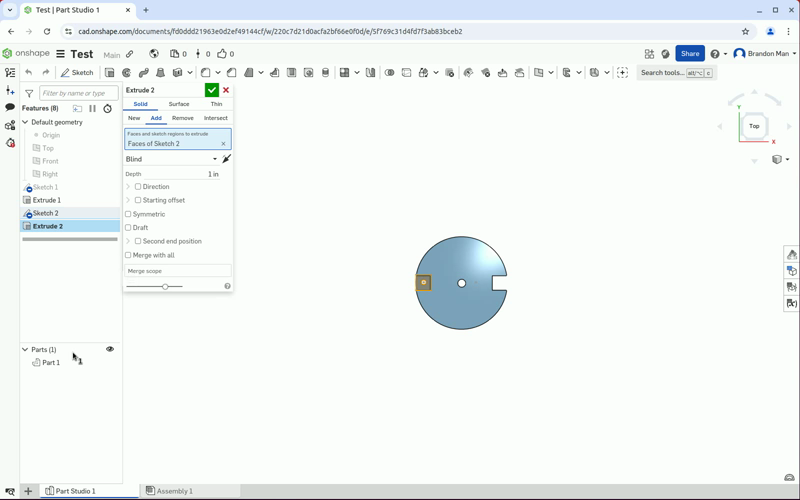
mouse_move(143, 106)
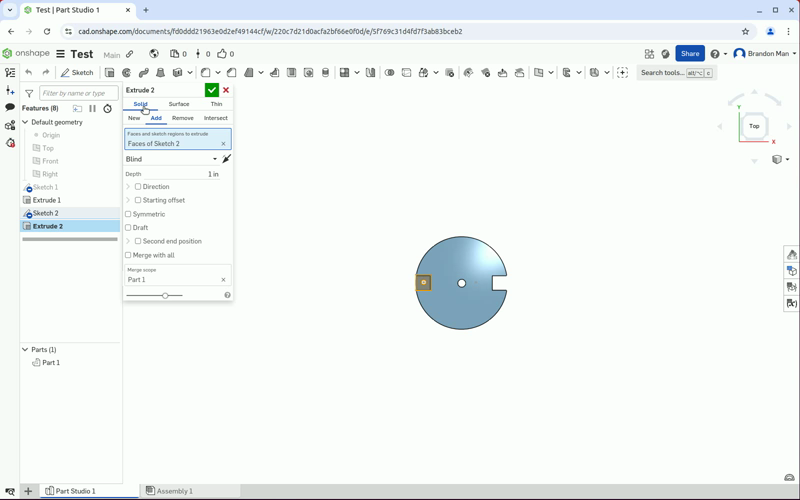
click(143, 106)
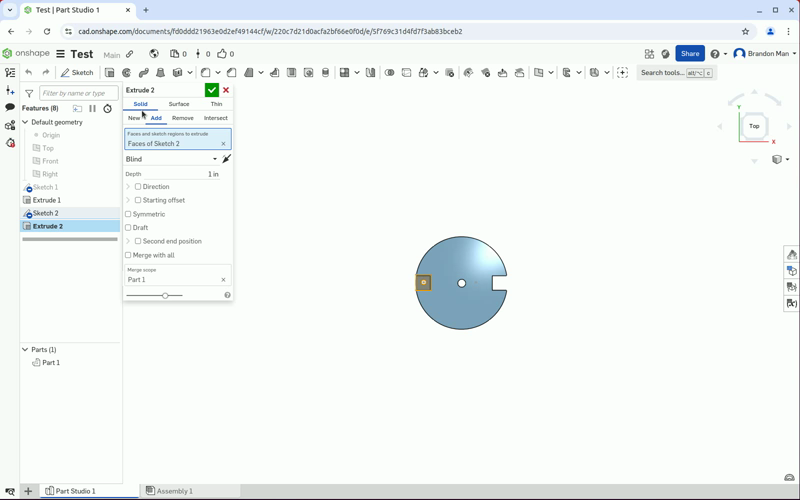
mouse_move(137, 120)
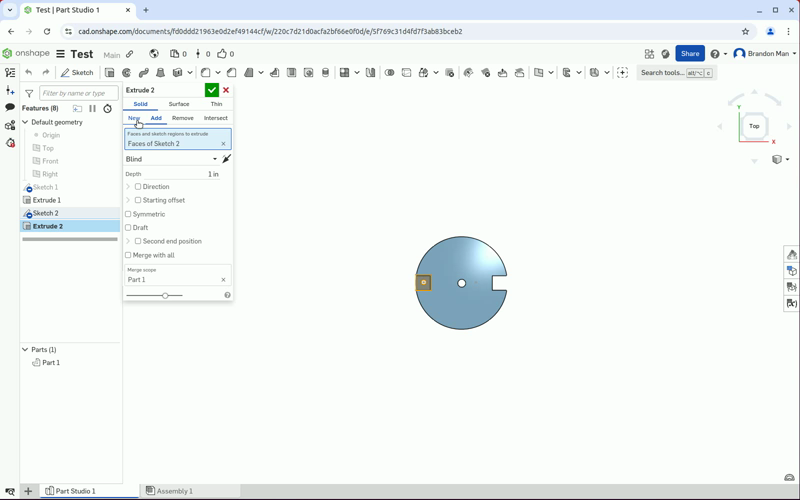
click(137, 120)
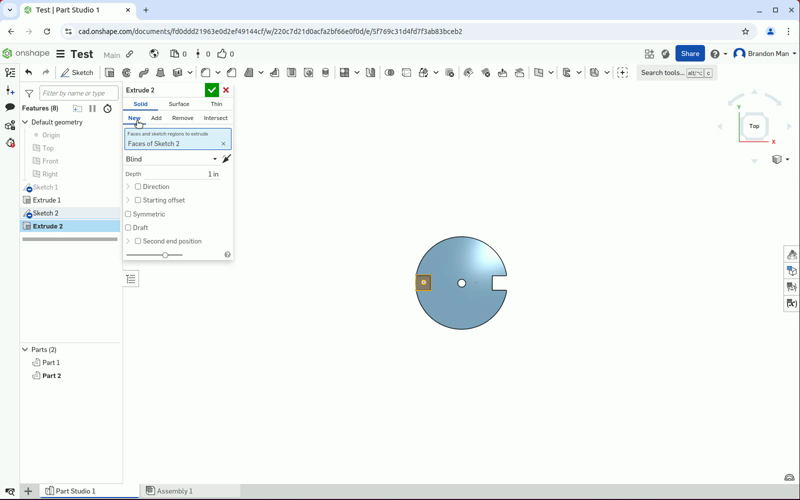
key(tab, 4)
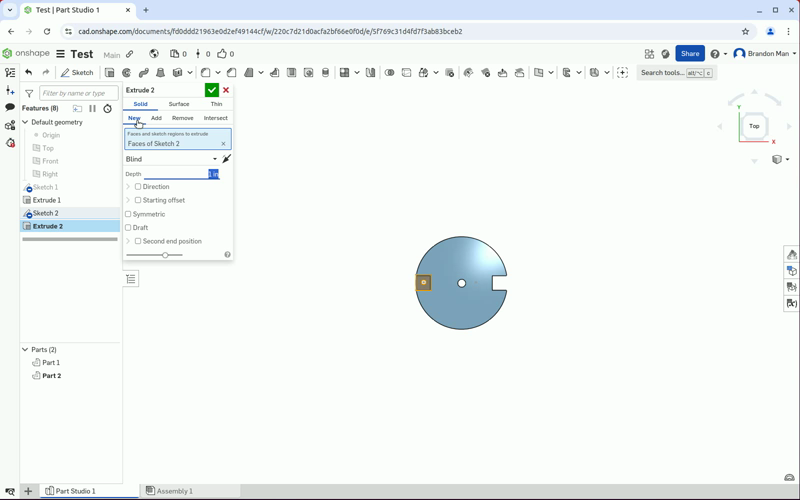
text(23.108)
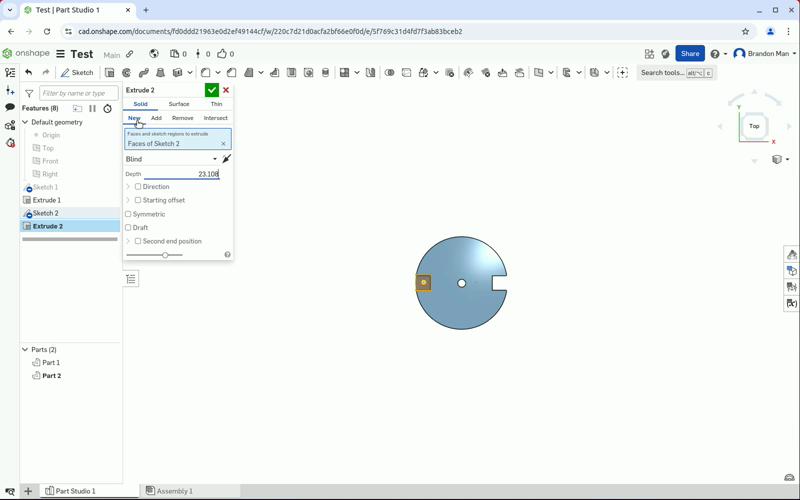
key(enter)
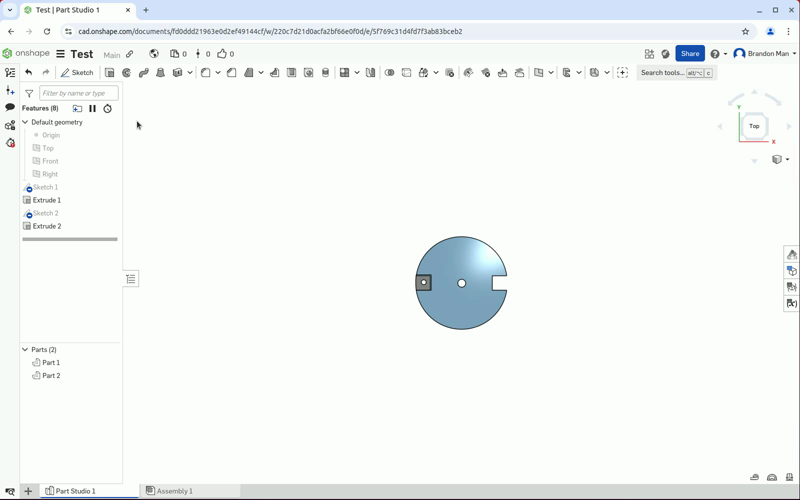
key(shift+h)
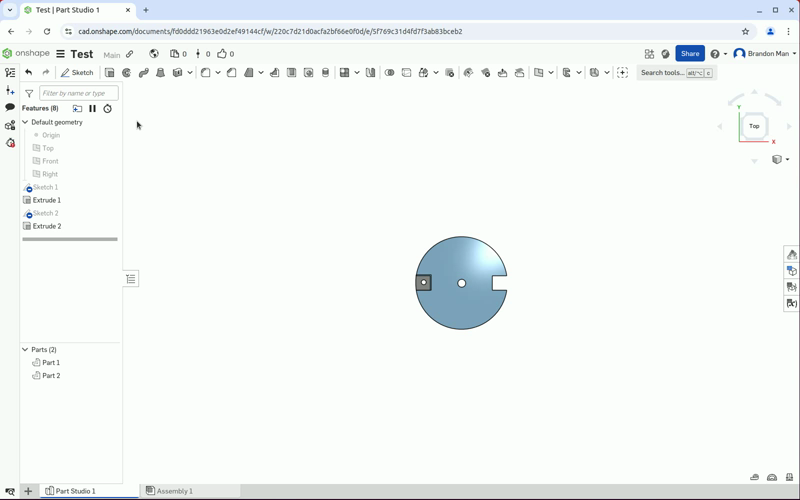
key(shift+h)
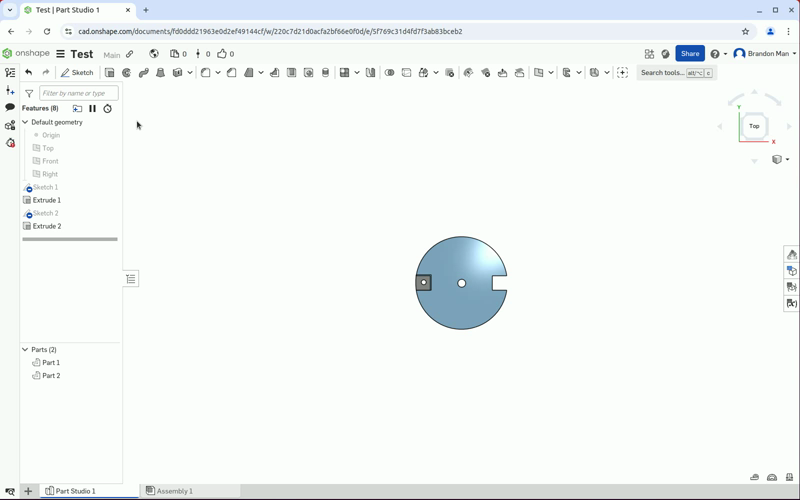
mouse_move(73, 189)
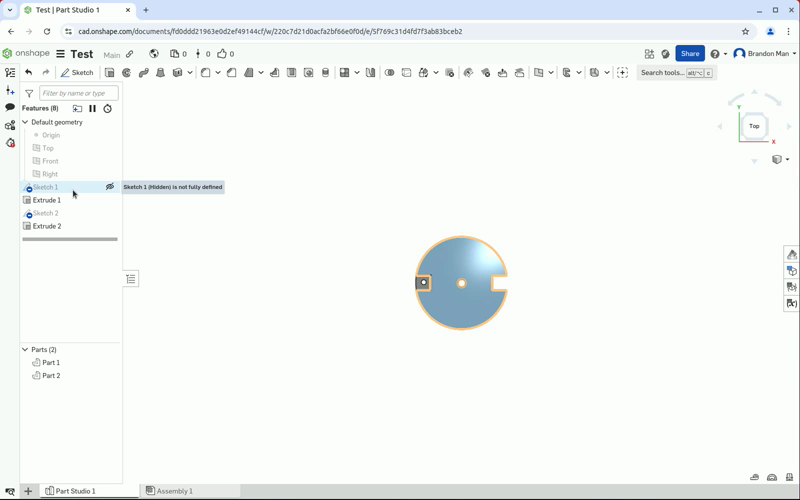
click(73, 189)
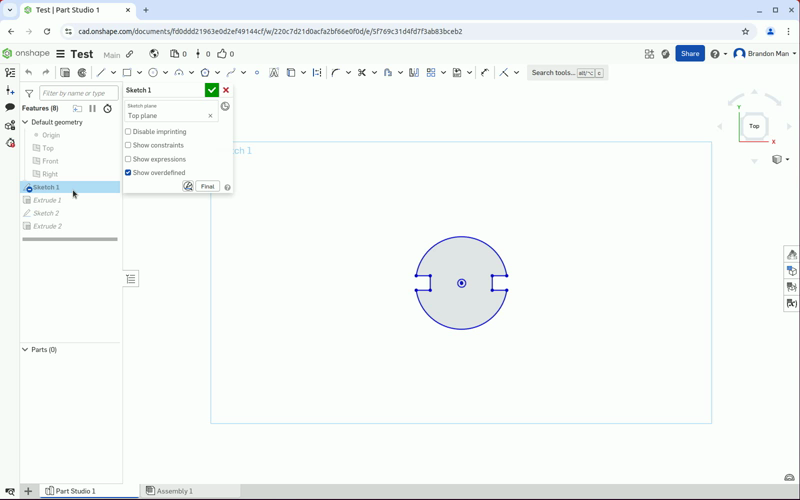
mouse_move(229, 92)
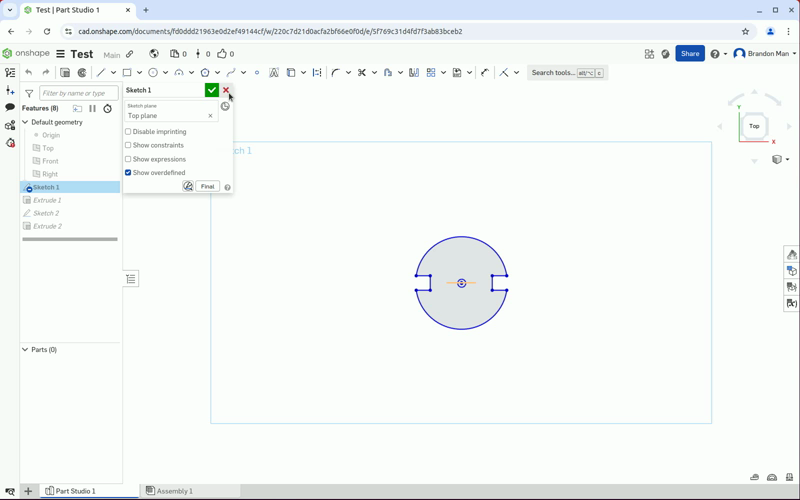
click(229, 92)
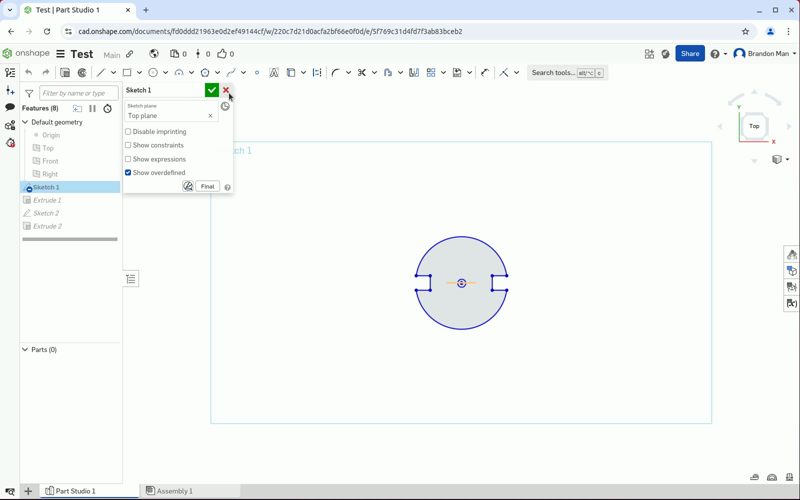
key(shift+s)
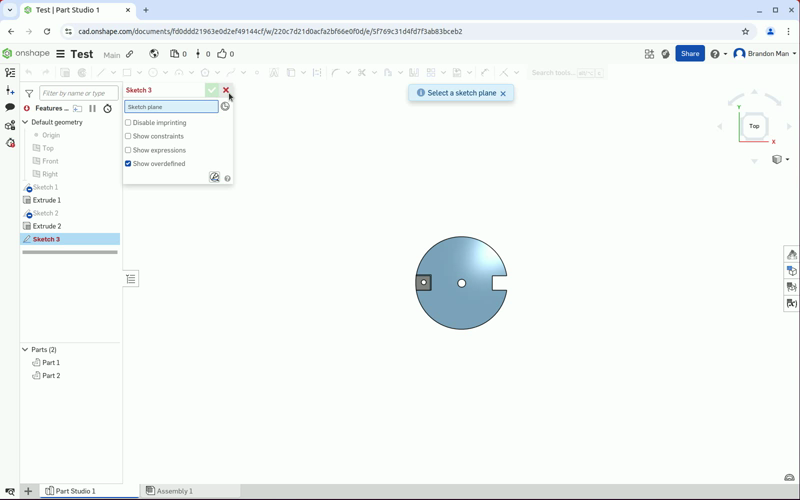
mouse_move(73, 150)
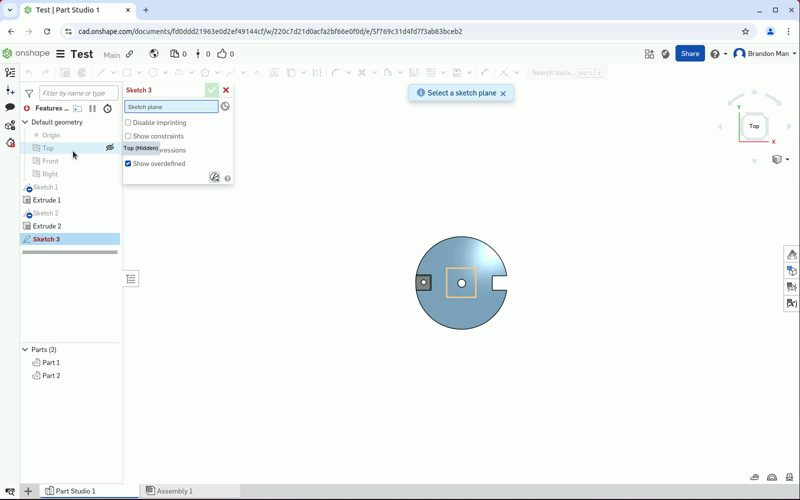
click(73, 150)
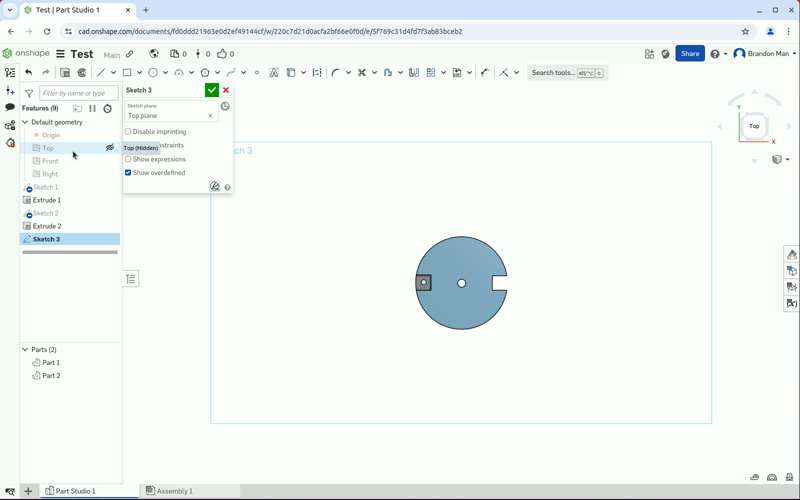
mouse_move(73, 352)
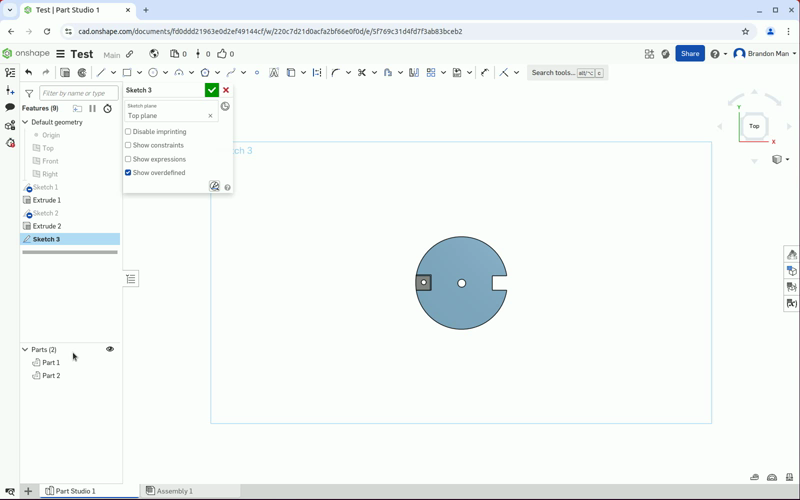
key(y)
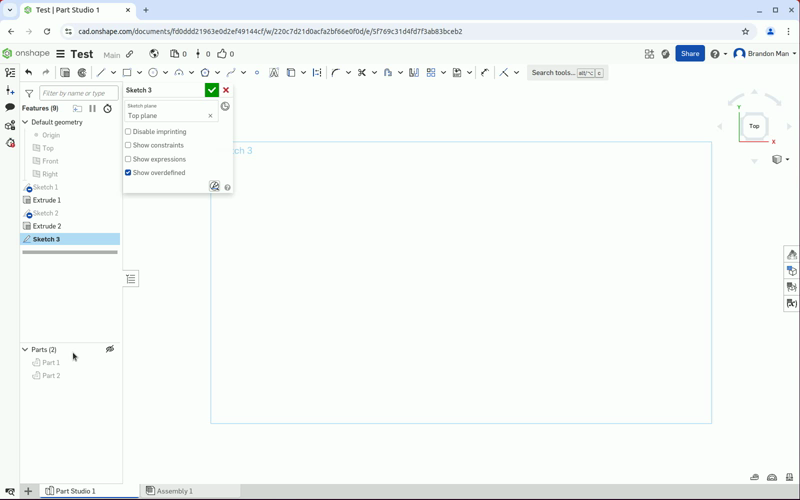
key(l)
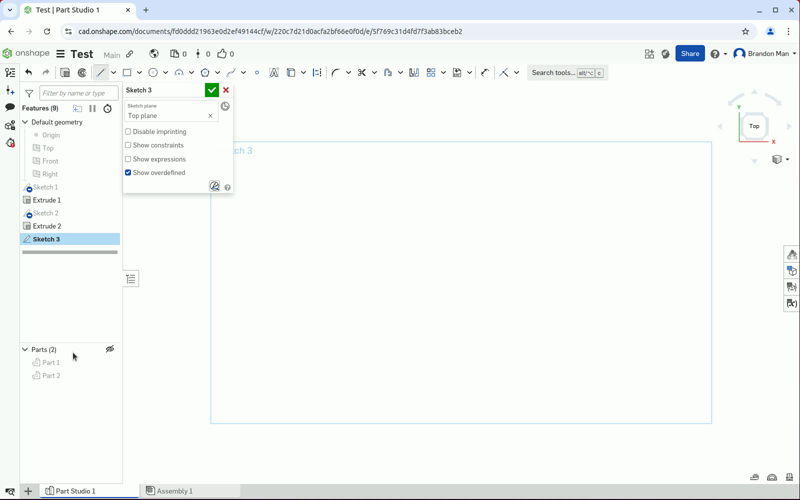
key_down(shift)
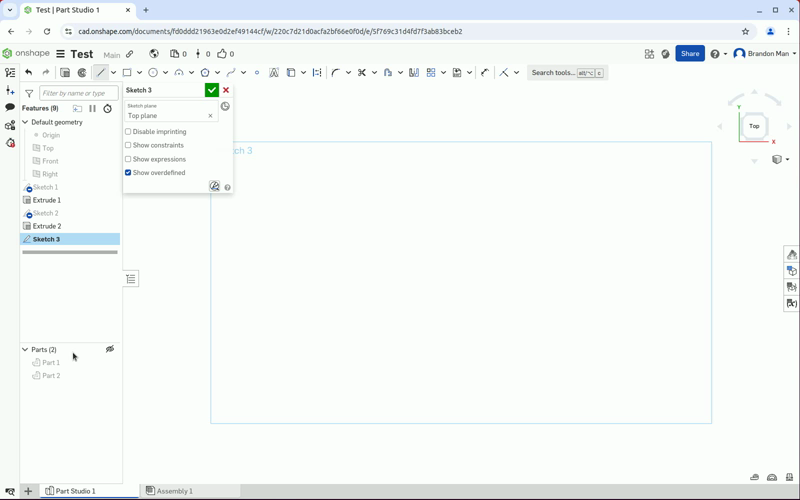
mouse_move(492, 290)
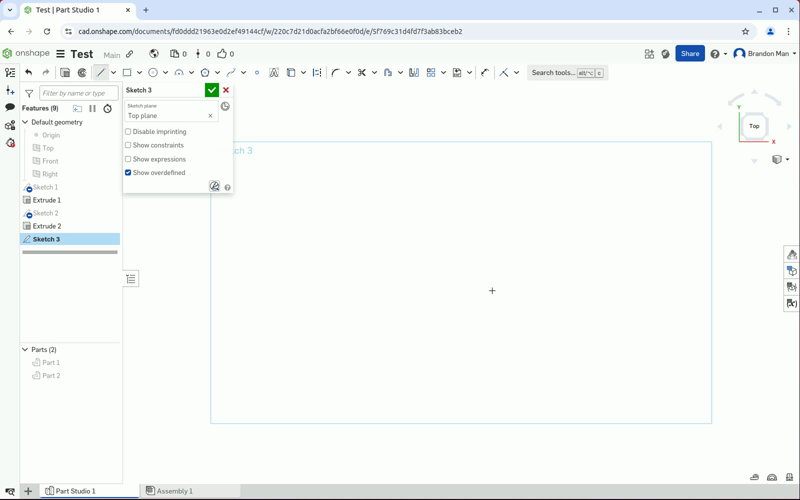
click(492, 290)
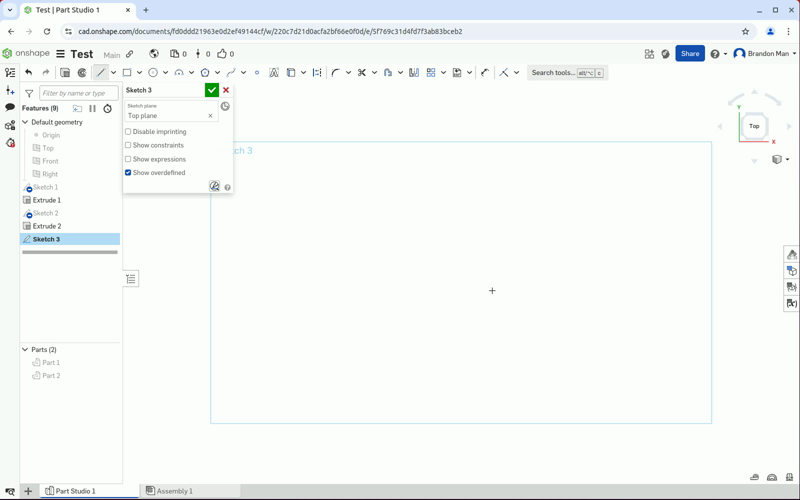
key_up(shift)
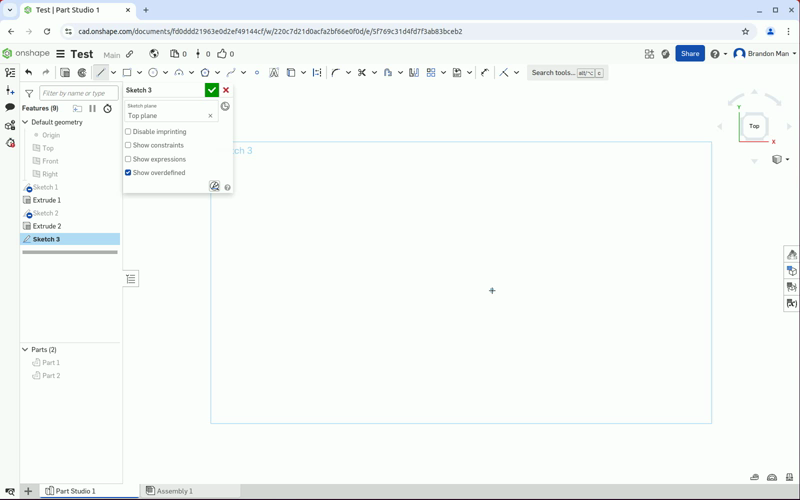
key_down(shift)
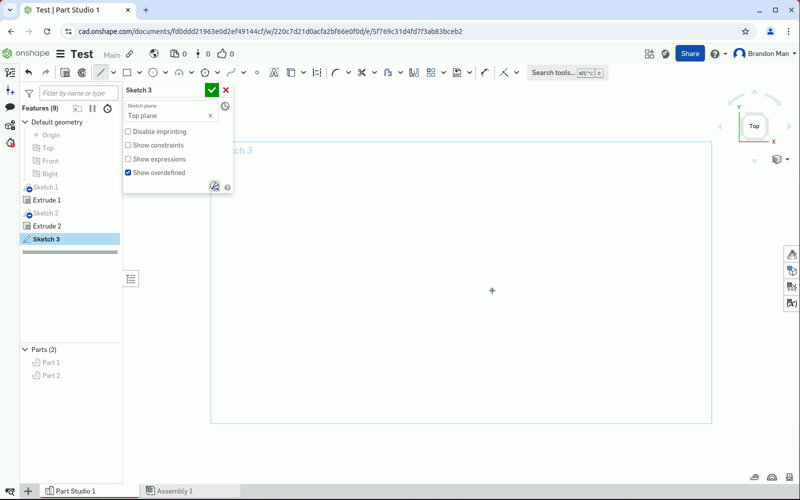
mouse_move(522, 290)
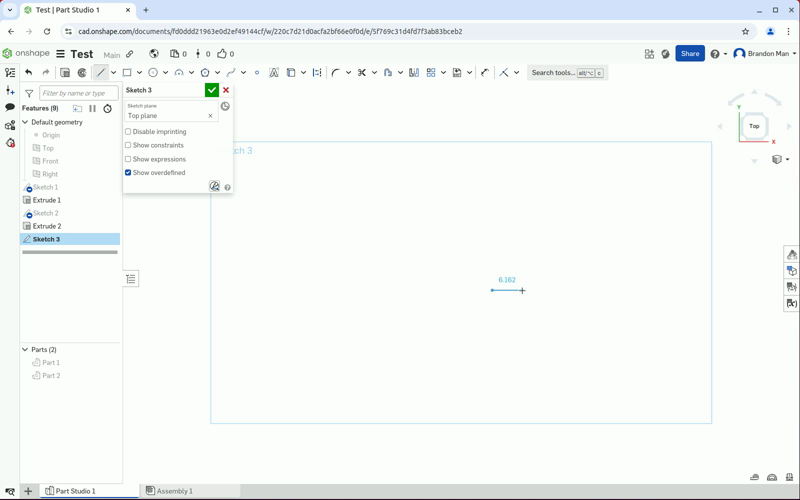
mouse_move(507, 290)
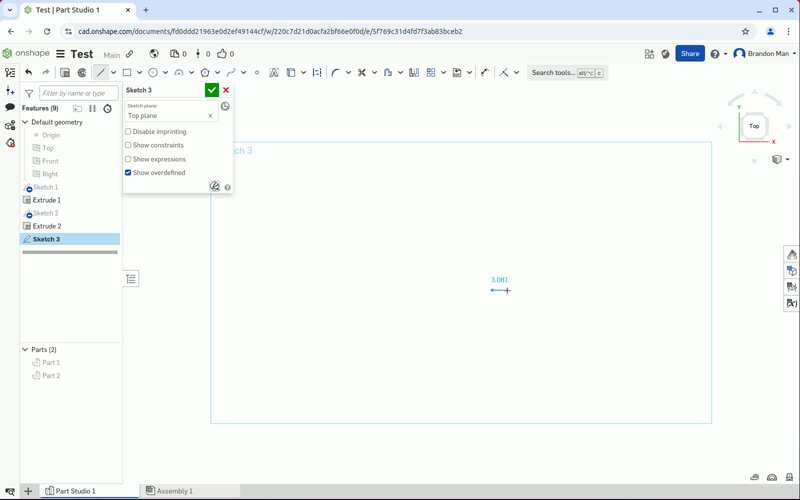
click(507, 290)
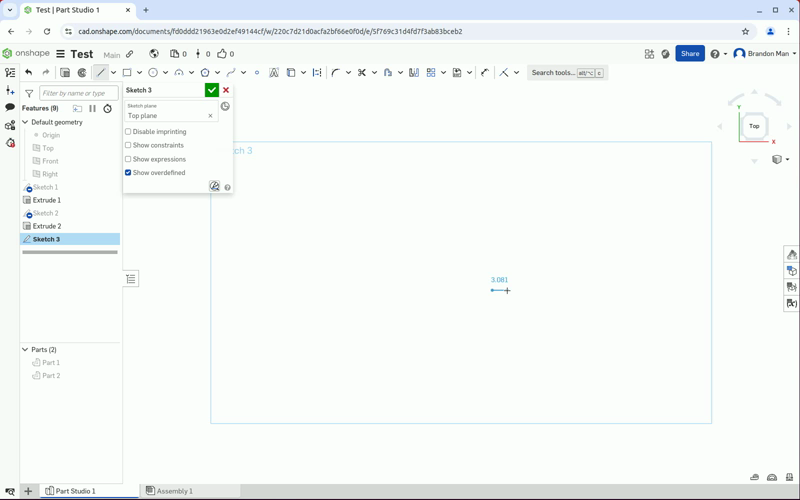
key_up(shift)
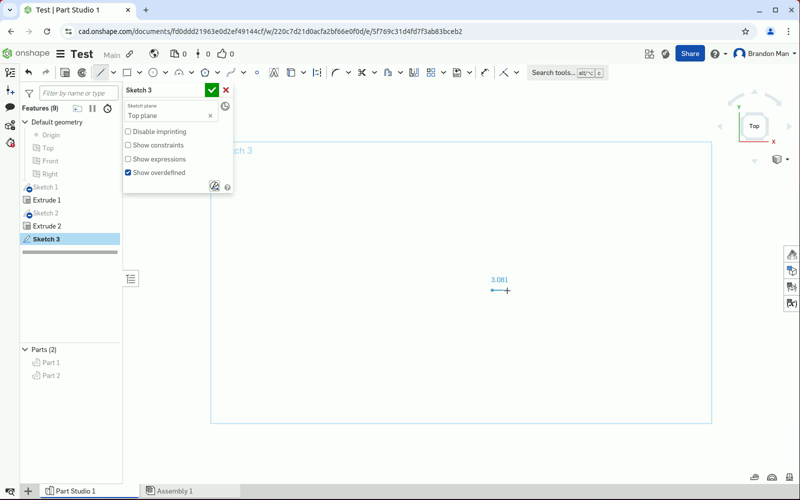
key(esc)
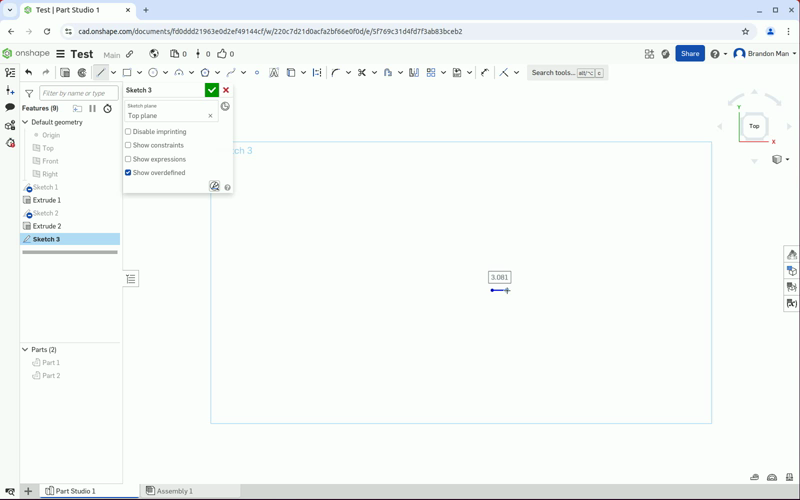
key(a)
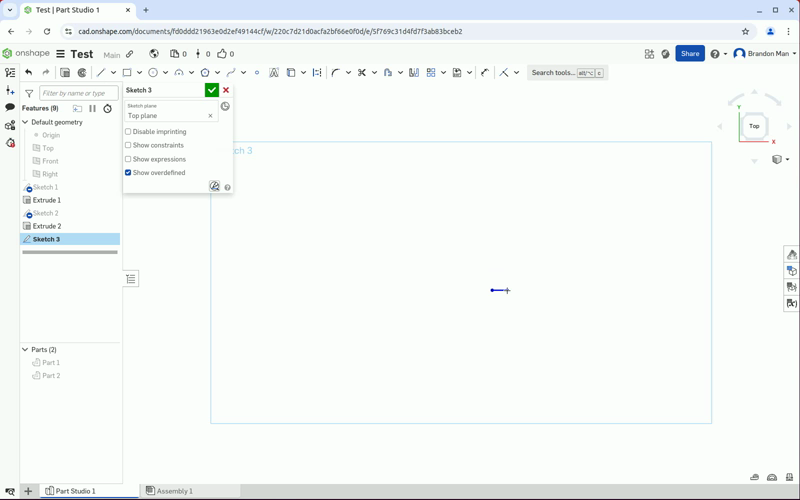
mouse_move(507, 290)
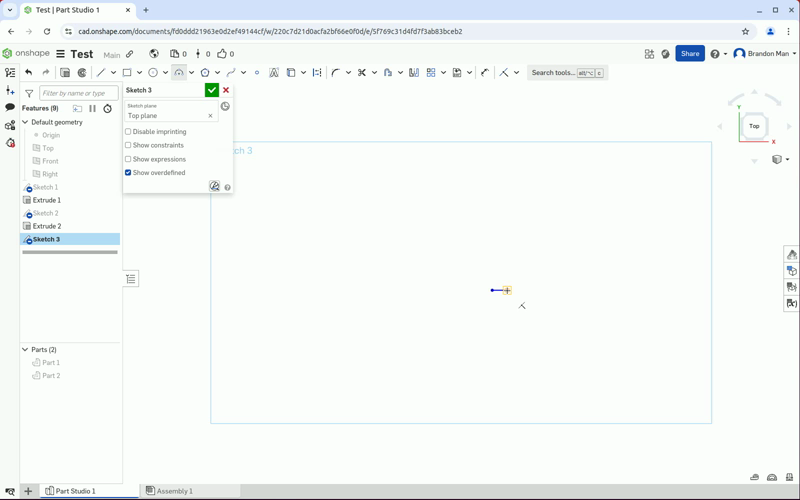
click(507, 290)
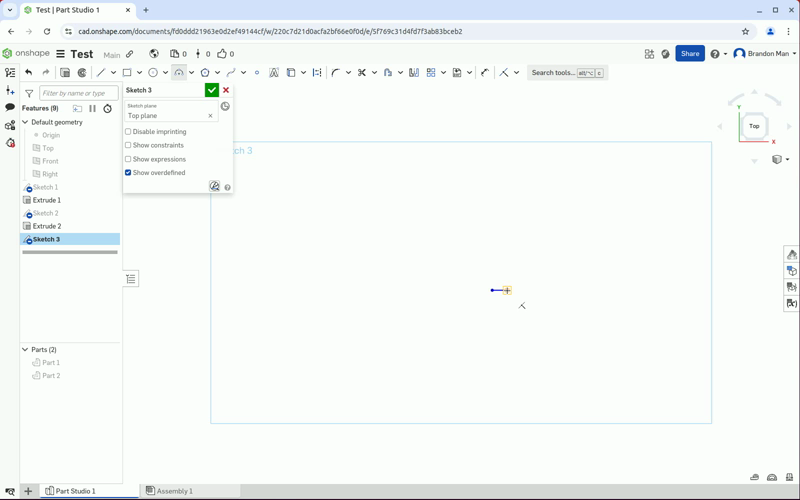
key_down(shift)
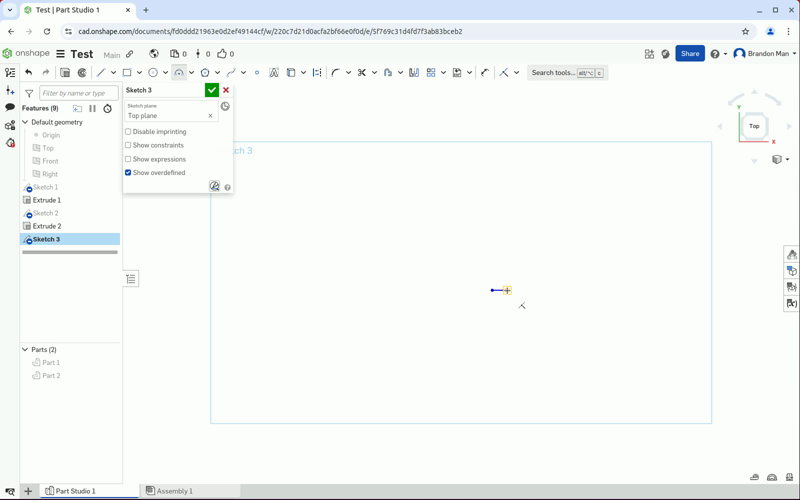
mouse_move(507, 275)
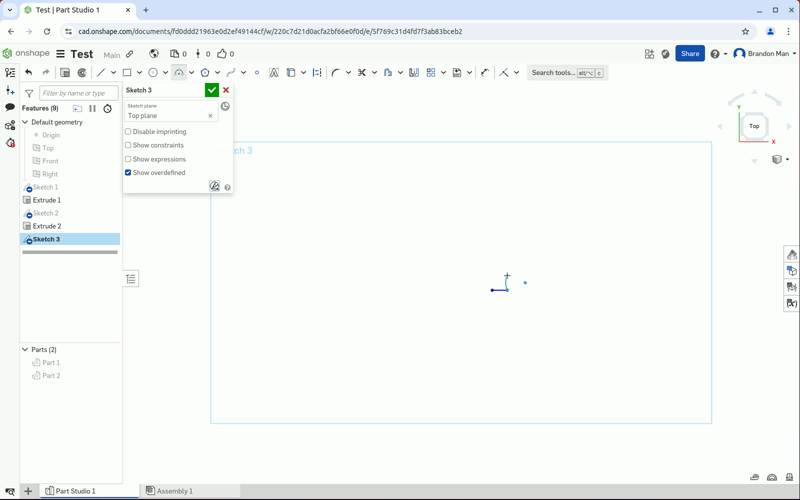
click(507, 275)
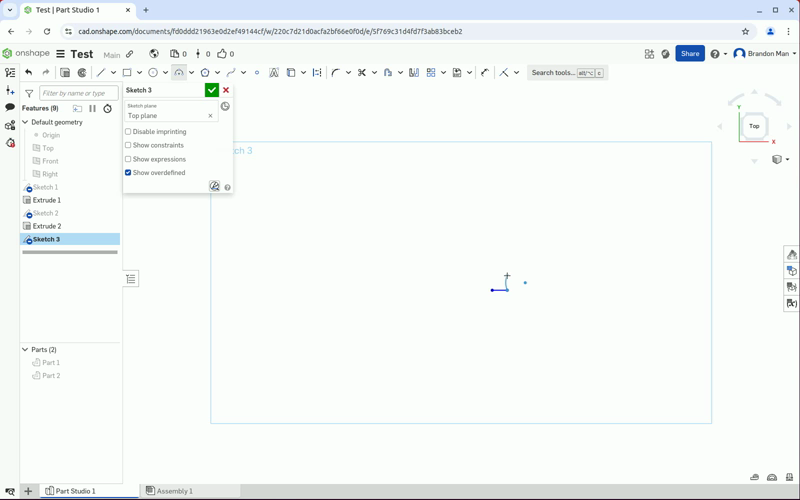
mouse_move(507, 282)
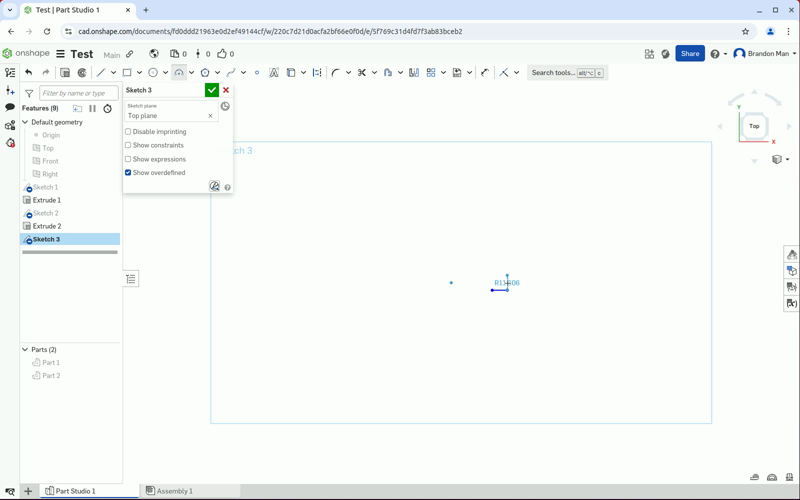
click(507, 282)
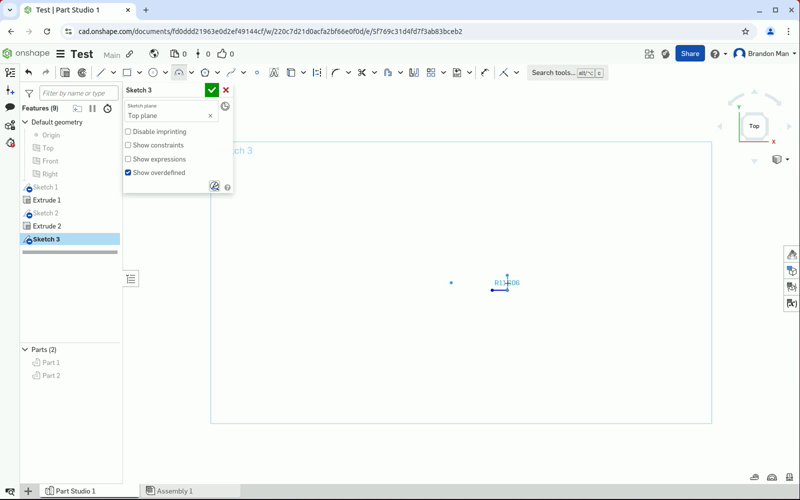
key_up(shift)
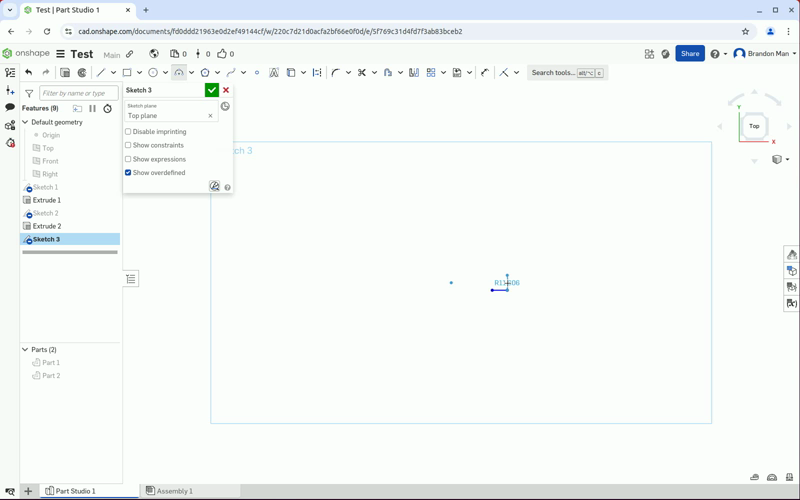
key(esc)
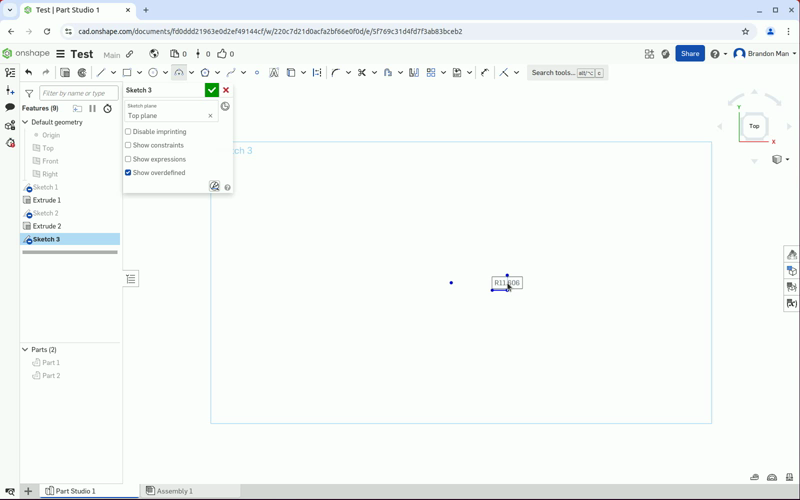
key(l)
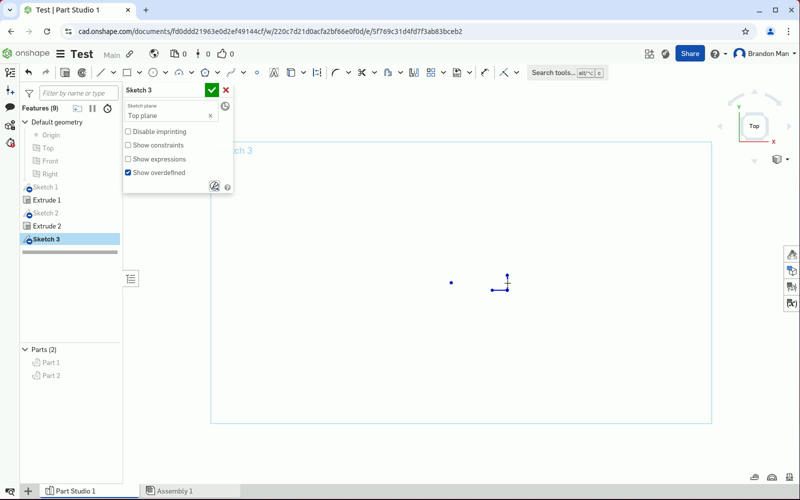
mouse_move(507, 275)
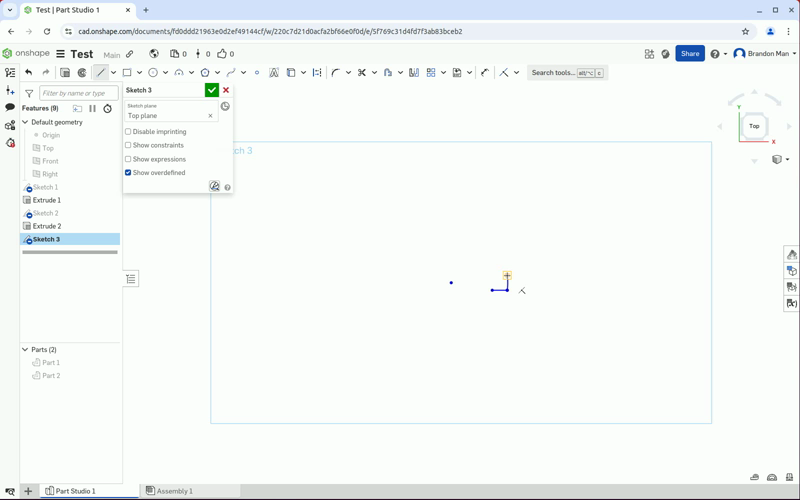
click(507, 275)
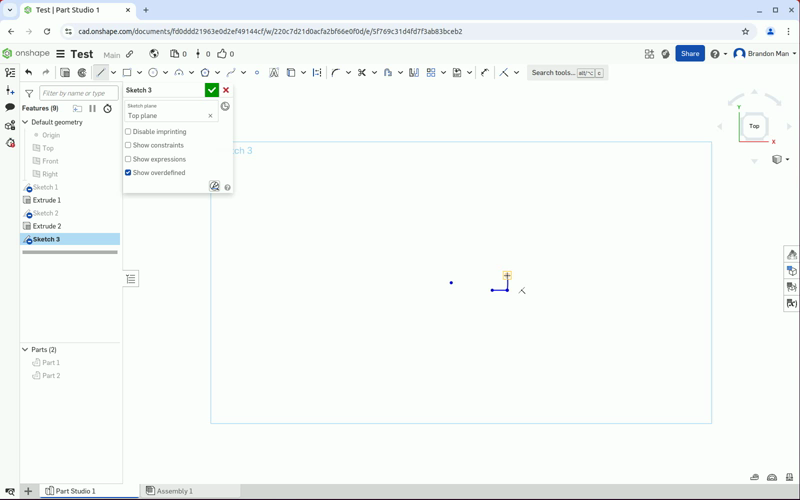
key_down(shift)
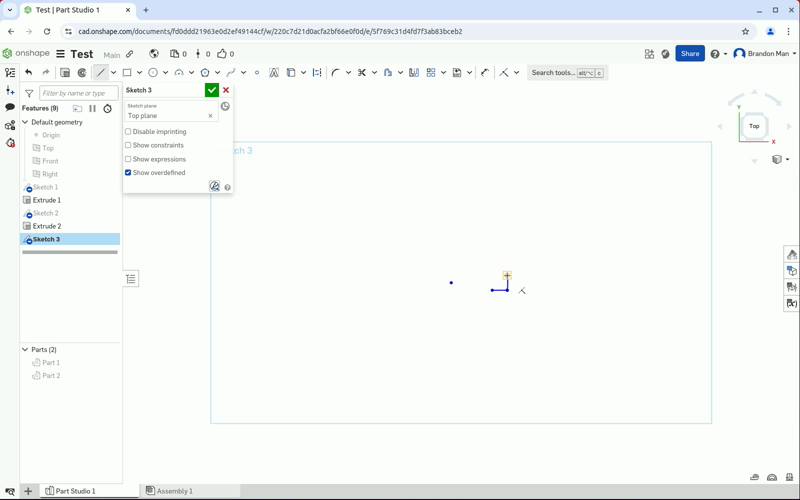
mouse_move(537, 275)
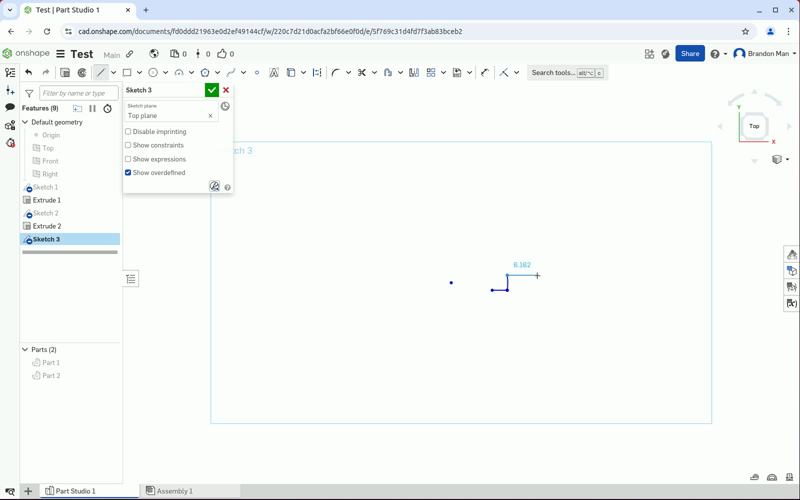
mouse_move(492, 275)
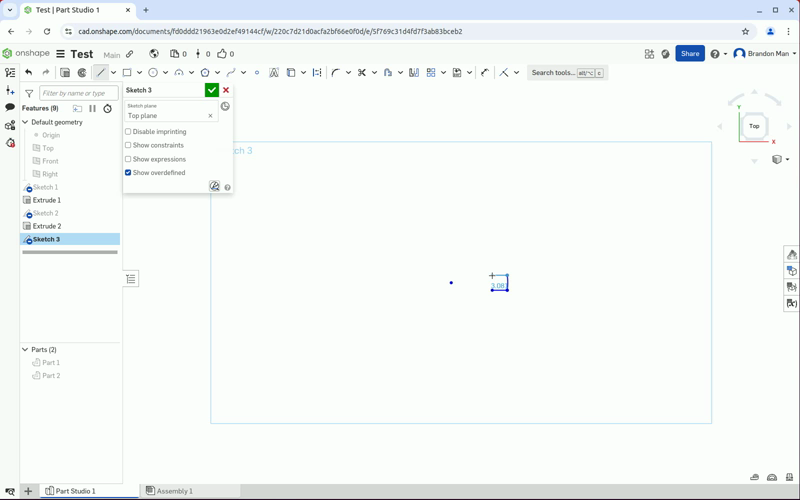
click(492, 275)
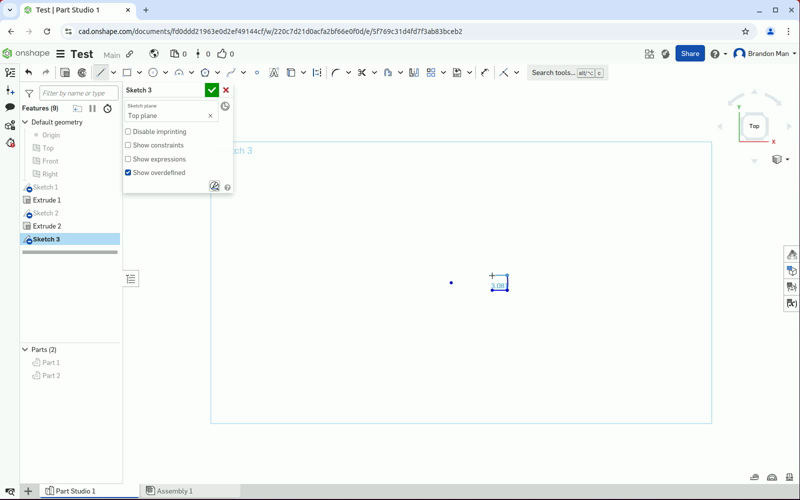
key_up(shift)
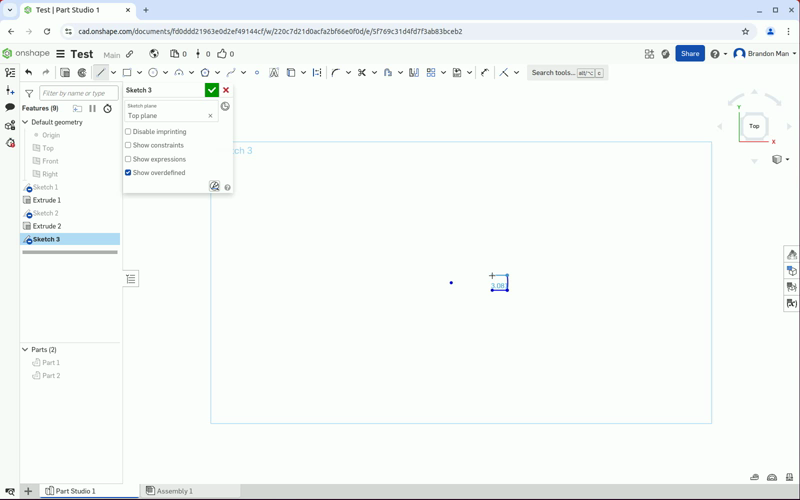
mouse_move(522, 275)
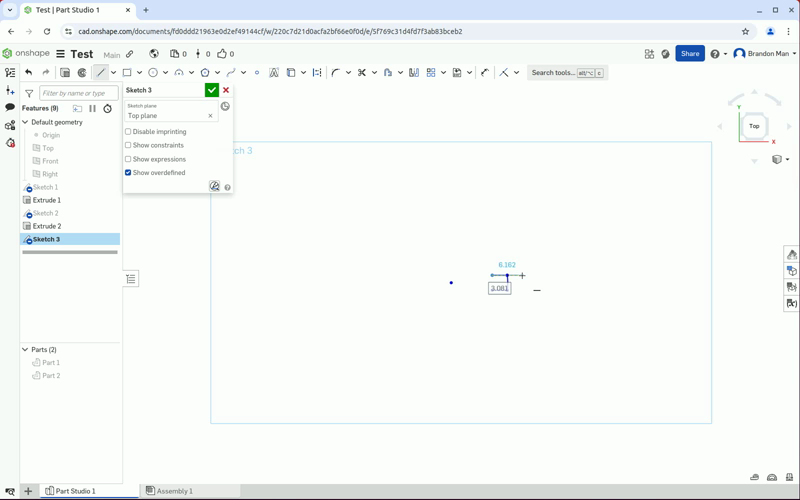
key_down(shift)
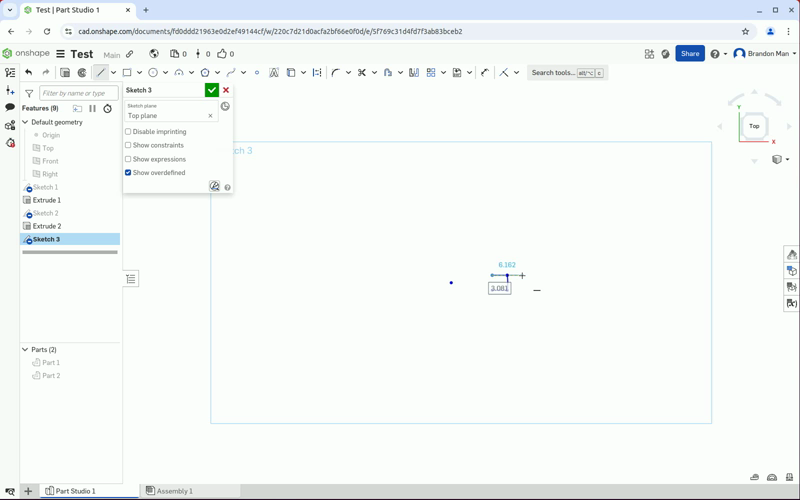
mouse_move(492, 290)
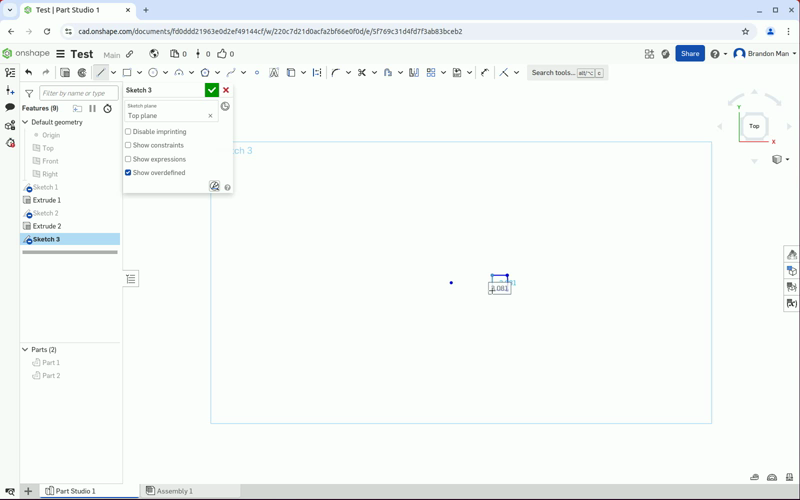
key_up(shift)
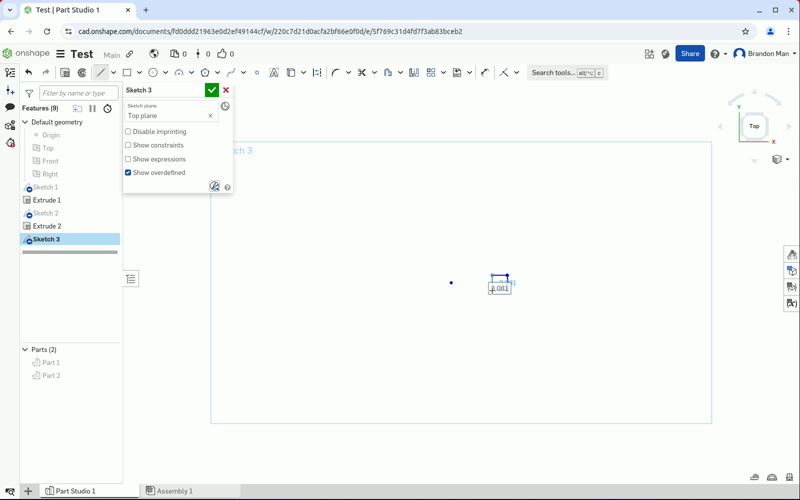
click(492, 290)
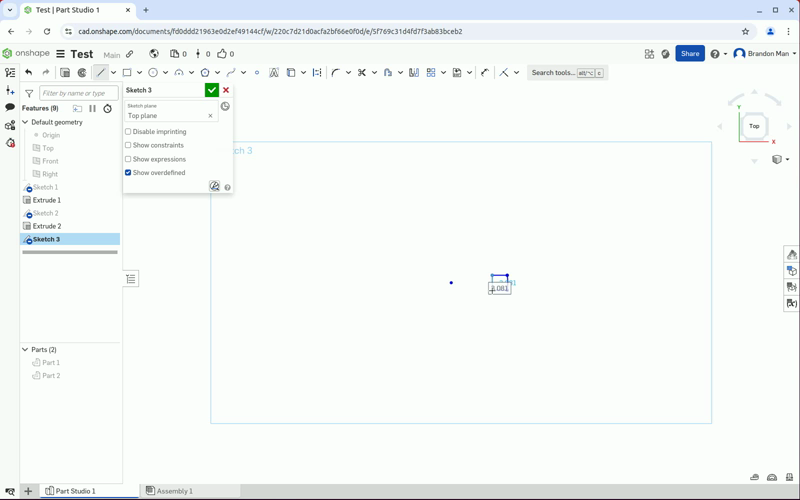
key(esc)
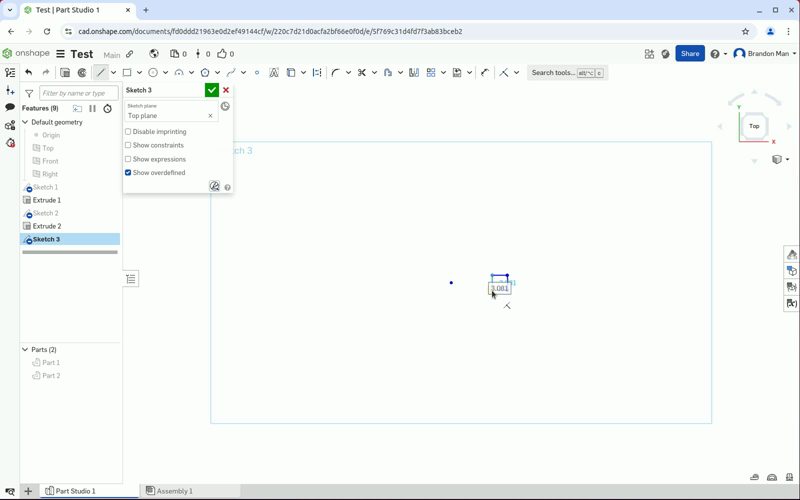
key(c)
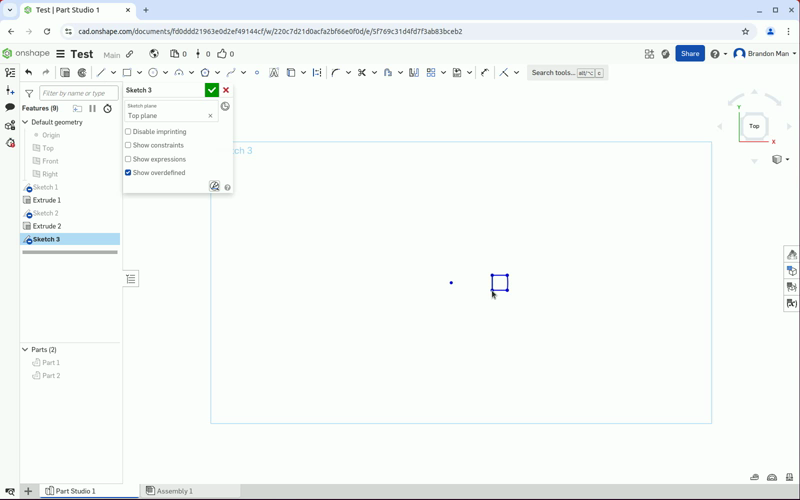
key_down(shift)
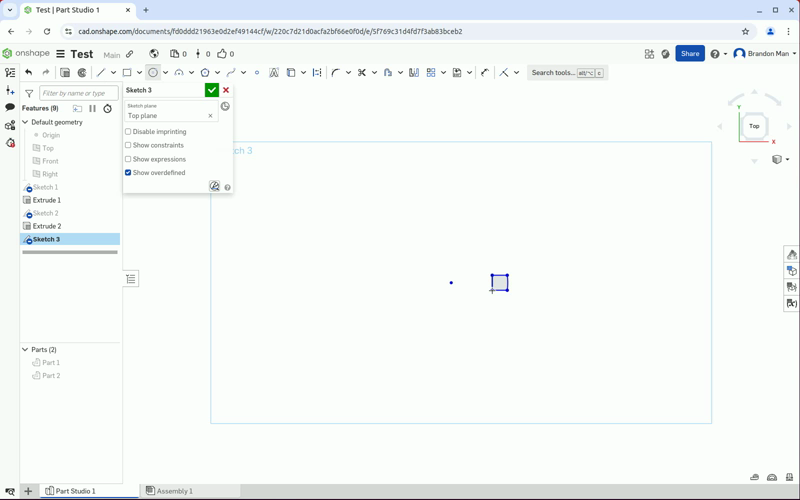
mouse_move(500, 282)
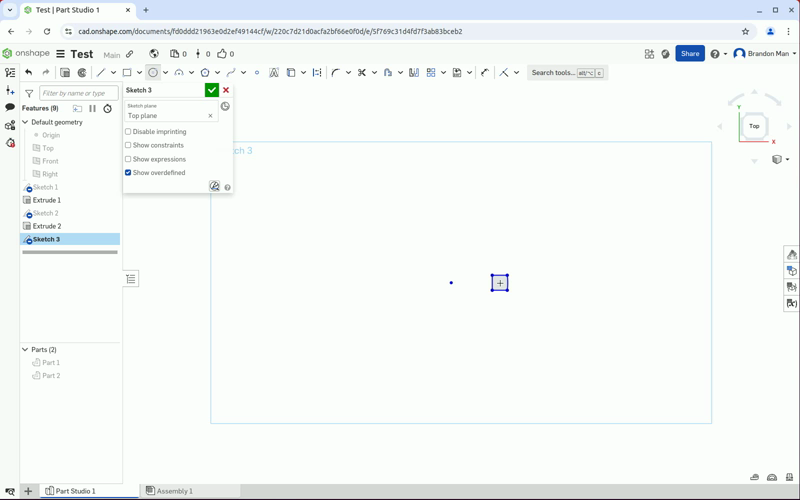
click(500, 282)
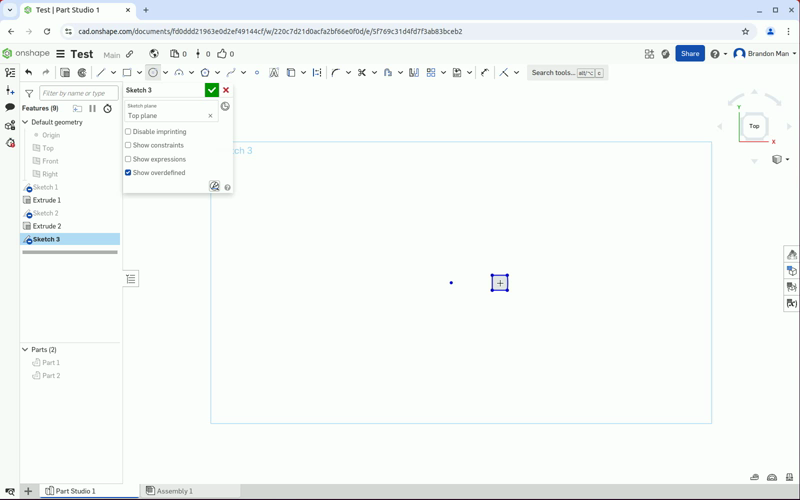
key_up(shift)
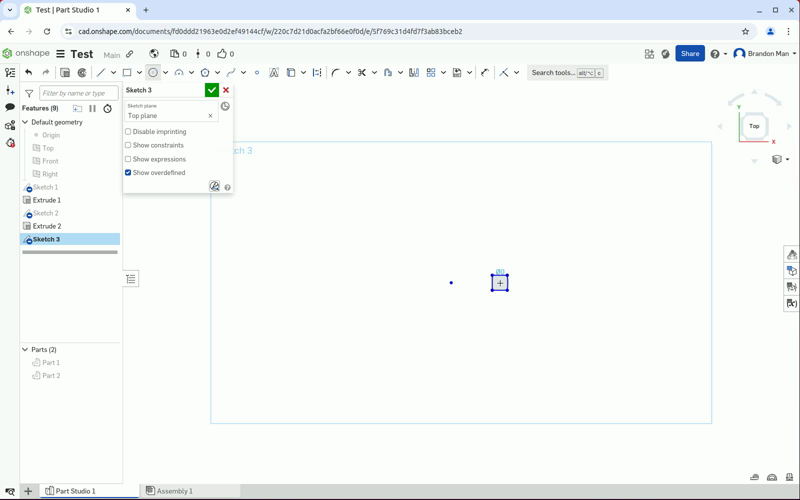
mouse_move(502, 282)
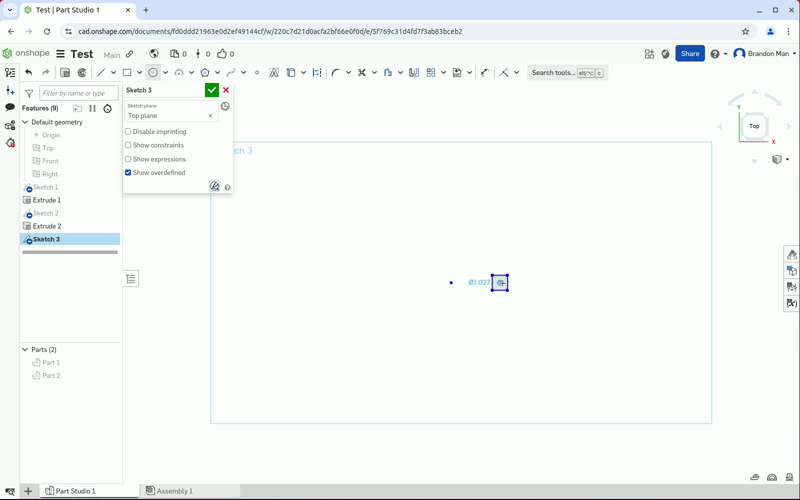
scroll(6)
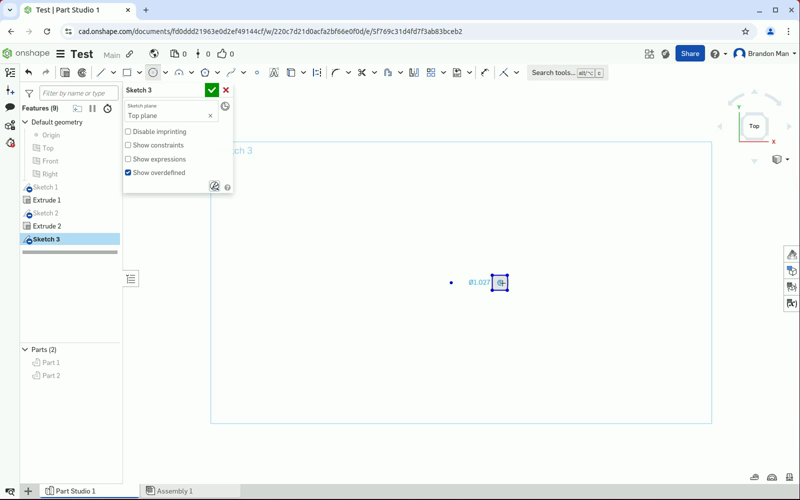
scroll(6)
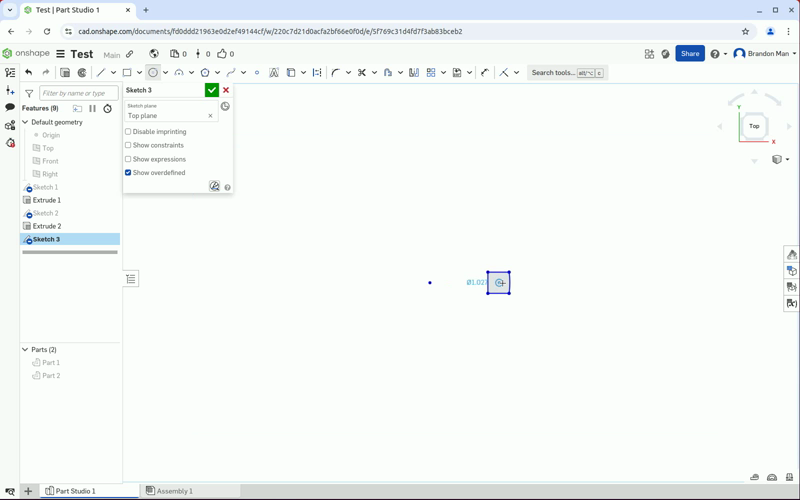
scroll(6)
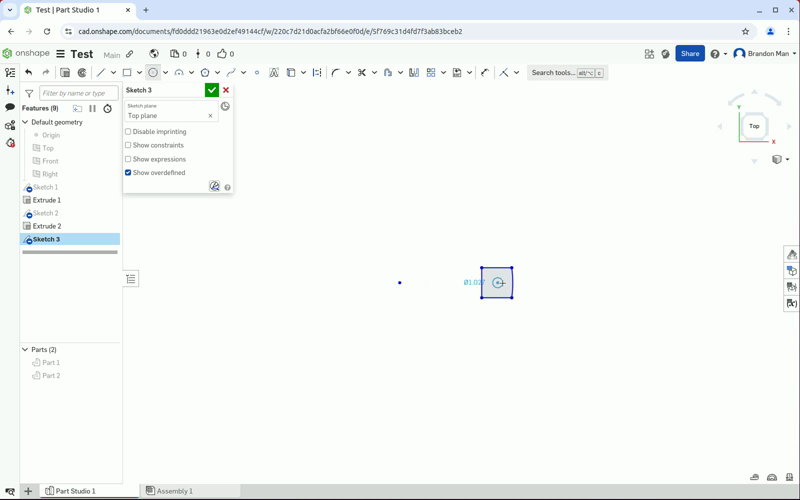
scroll(6)
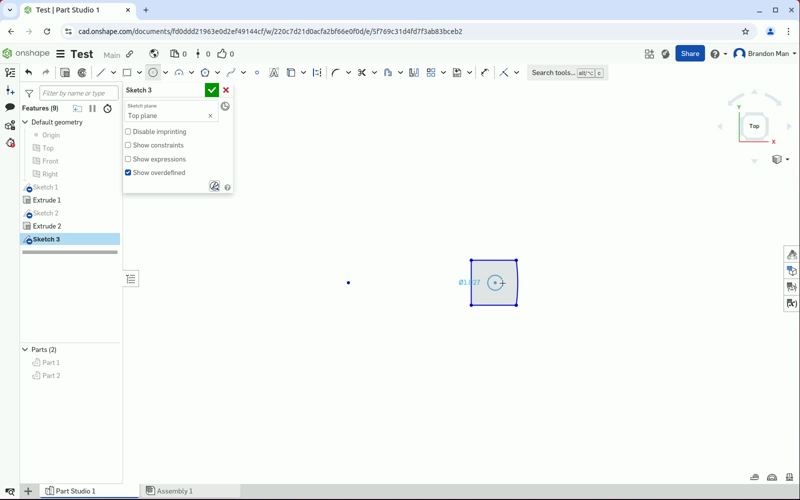
scroll(6)
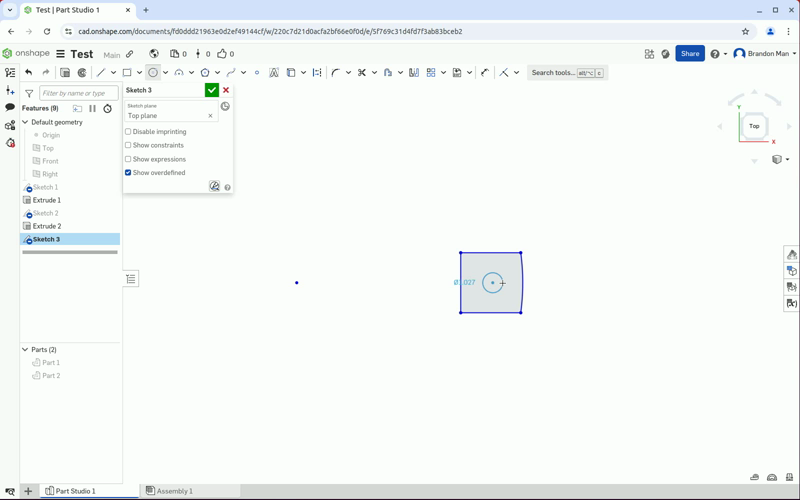
scroll(6)
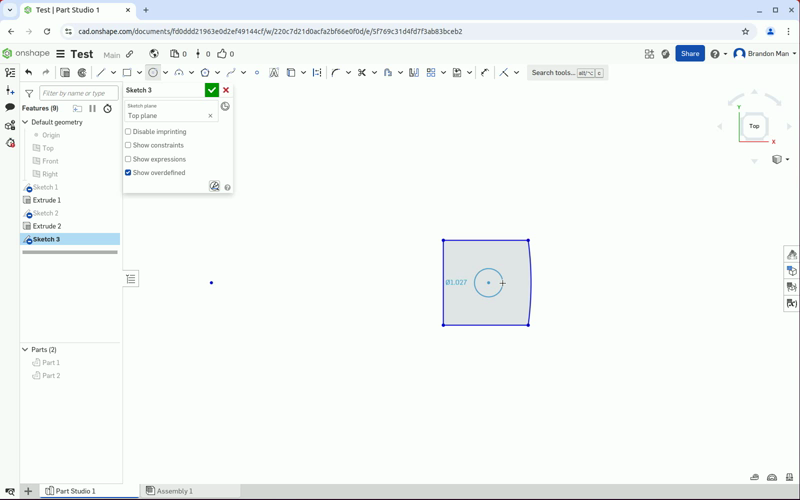
scroll(6)
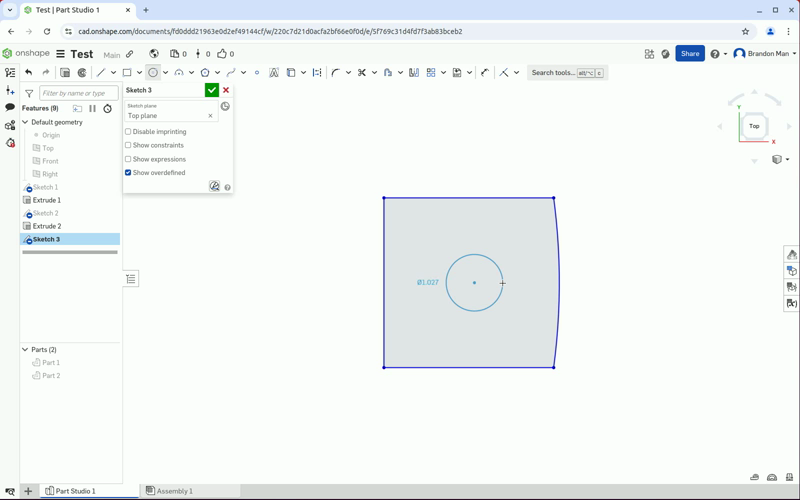
click(502, 282)
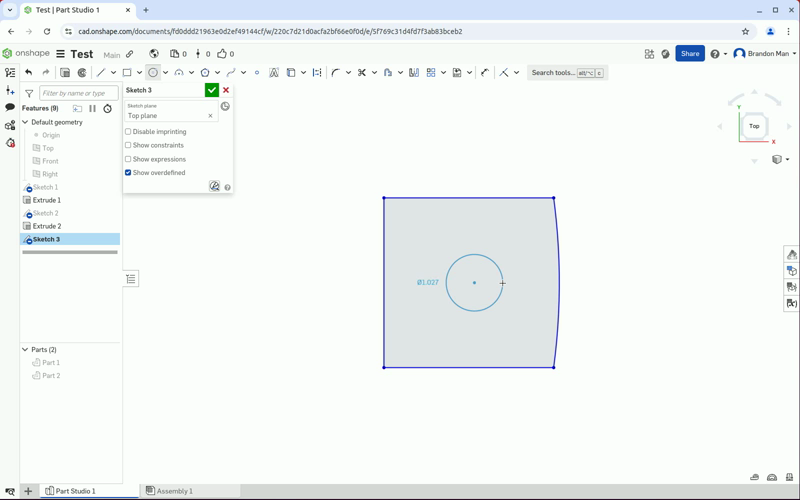
scroll(-6)
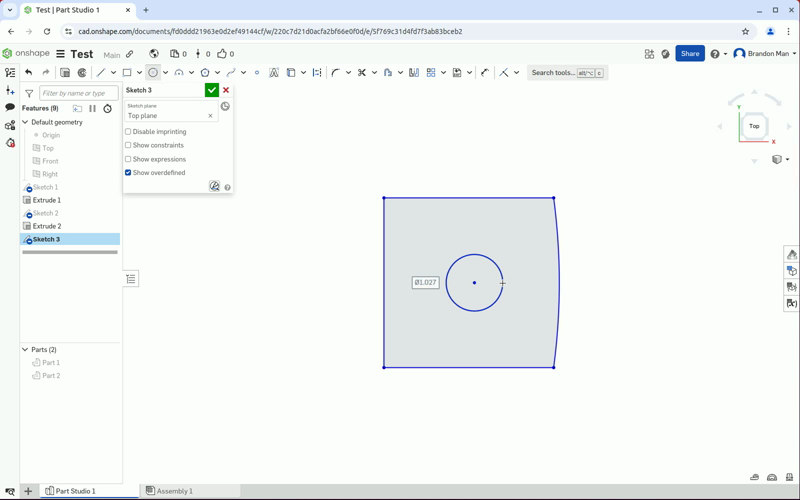
scroll(-6)
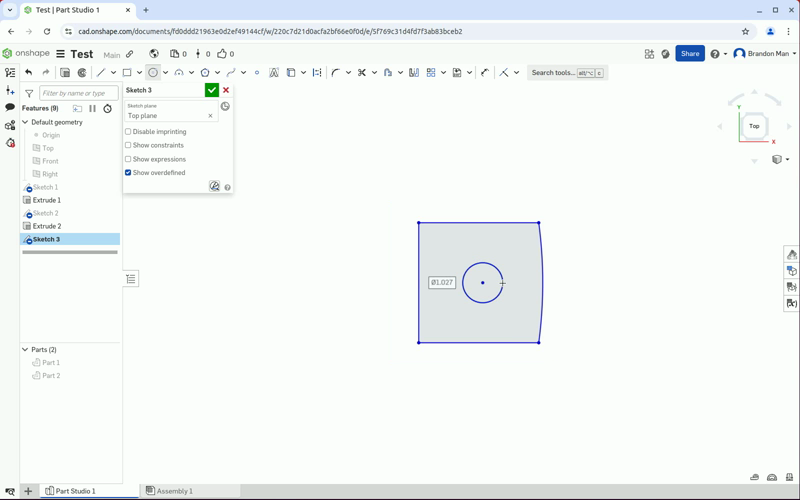
scroll(-6)
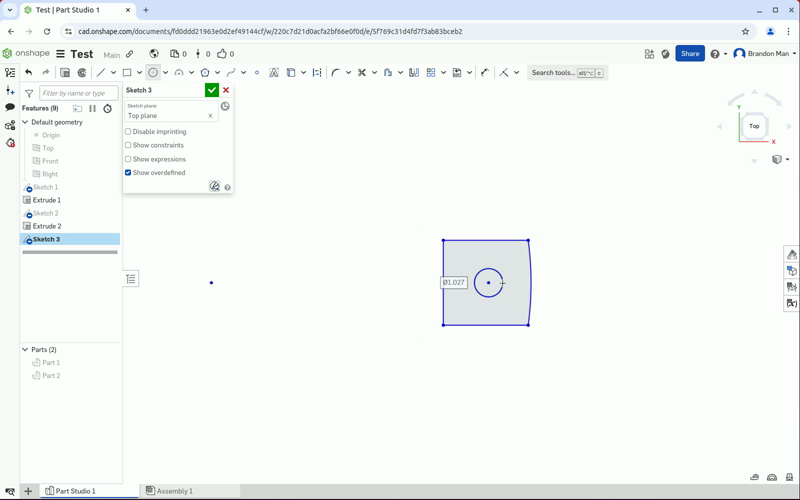
scroll(-6)
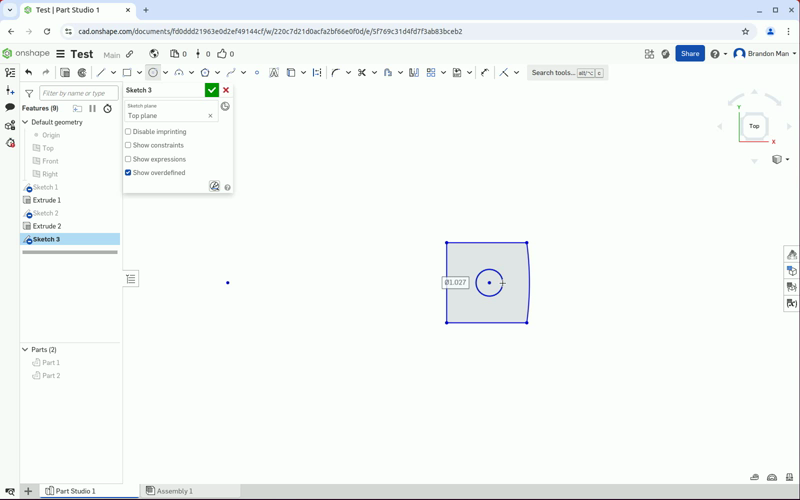
scroll(-6)
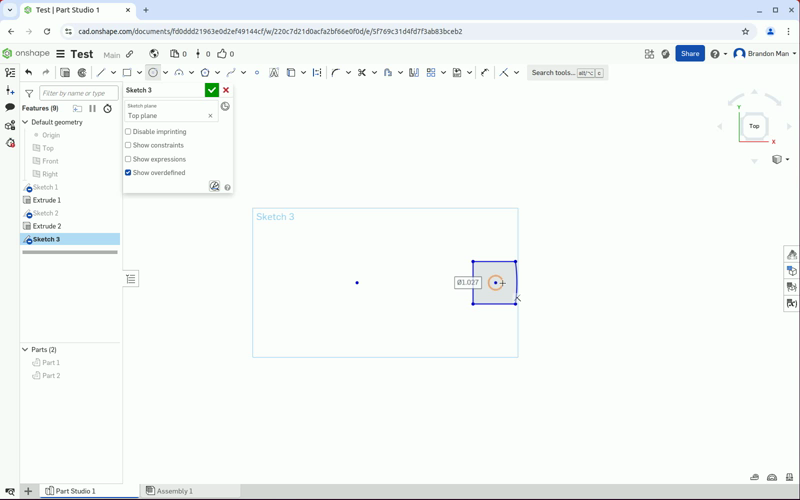
scroll(-6)
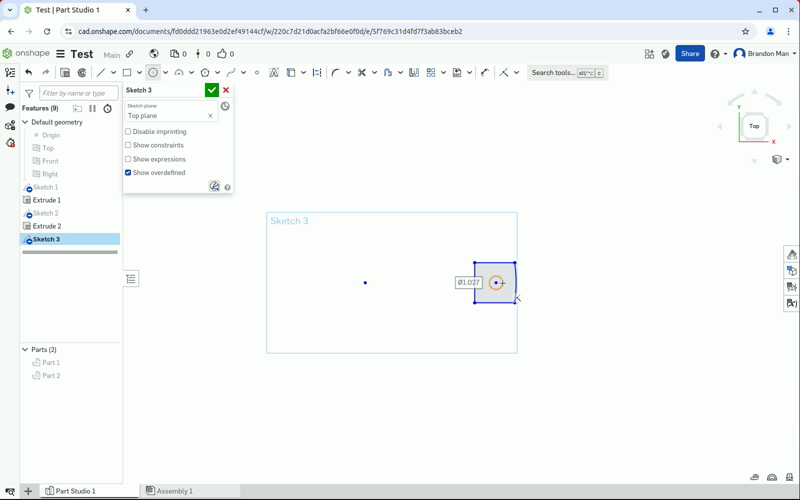
scroll(-6)
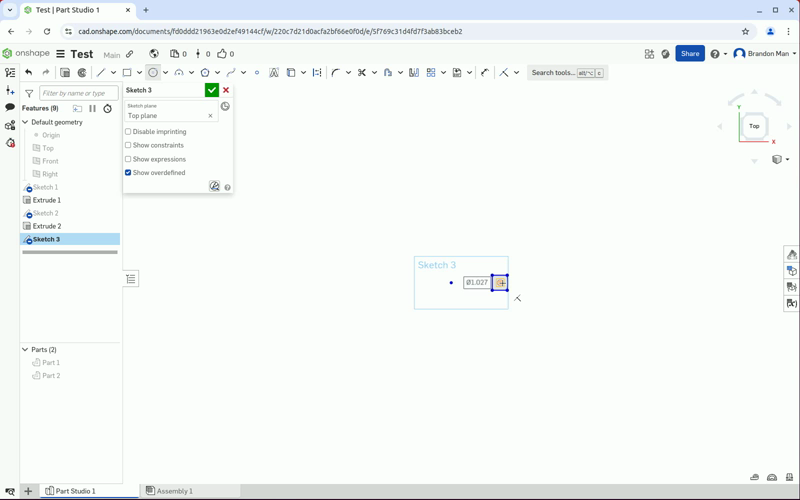
key(esc)
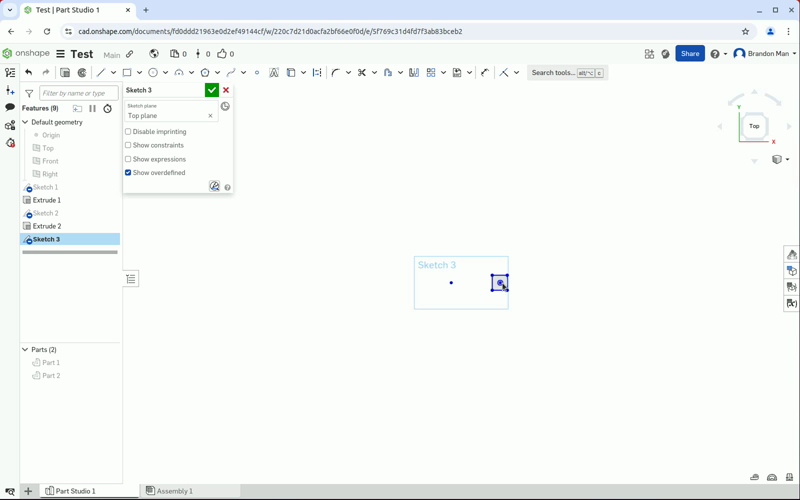
mouse_move(494, 287)
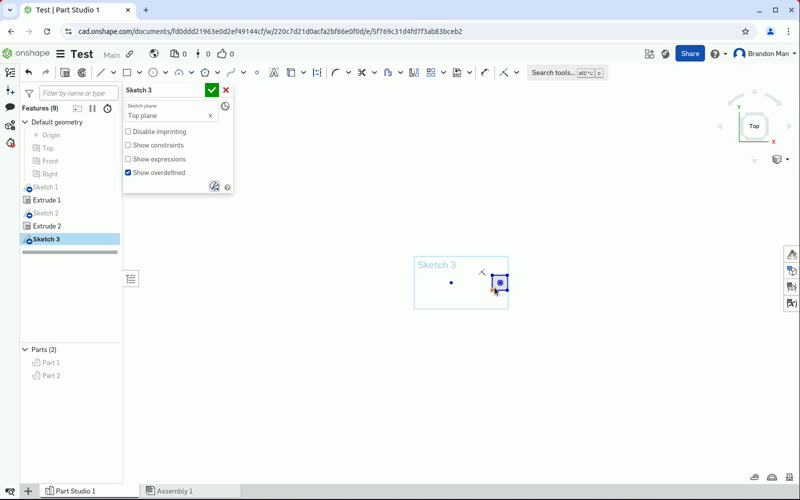
scroll(6)
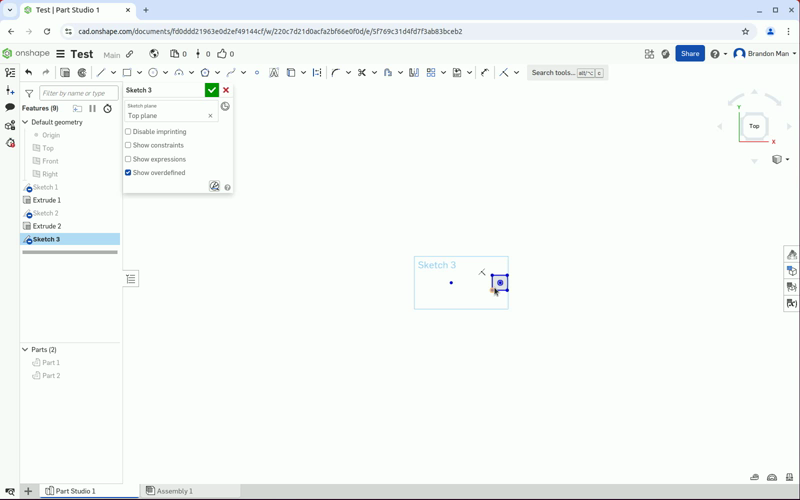
scroll(6)
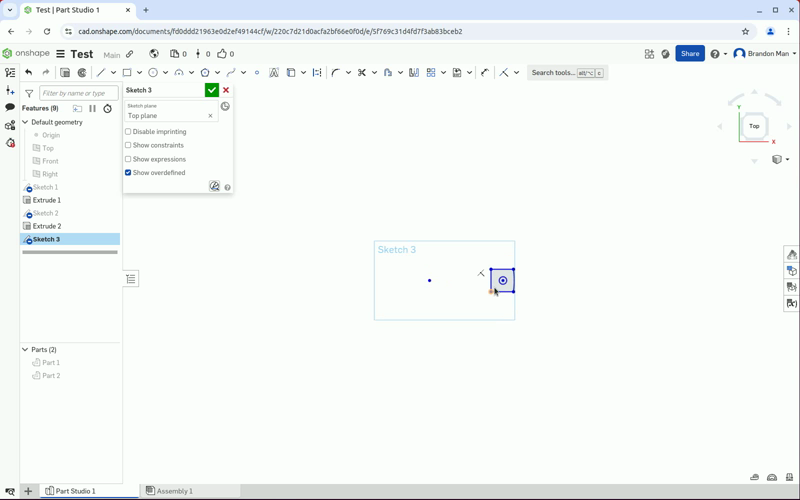
scroll(6)
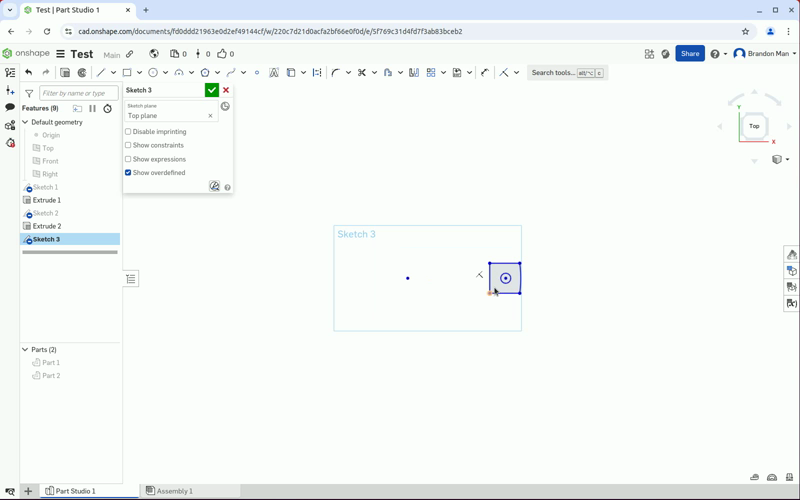
scroll(6)
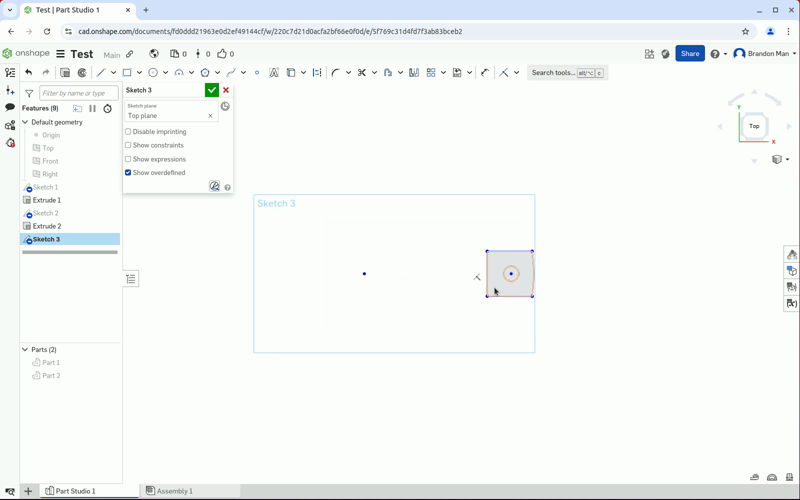
scroll(6)
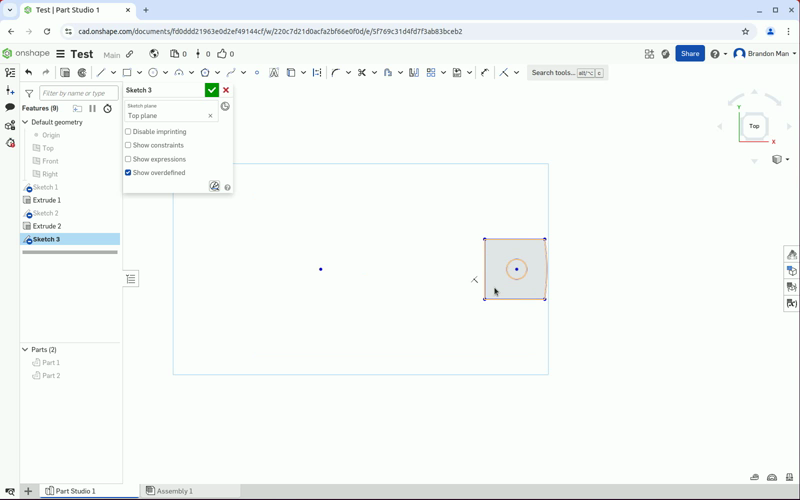
scroll(6)
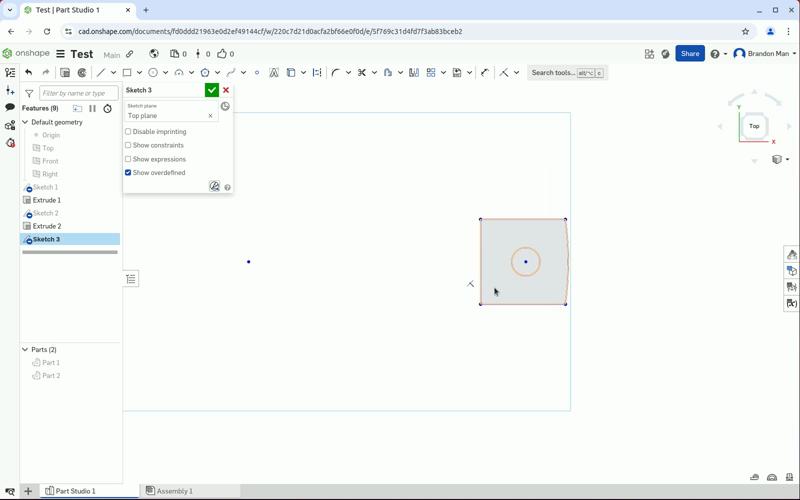
scroll(6)
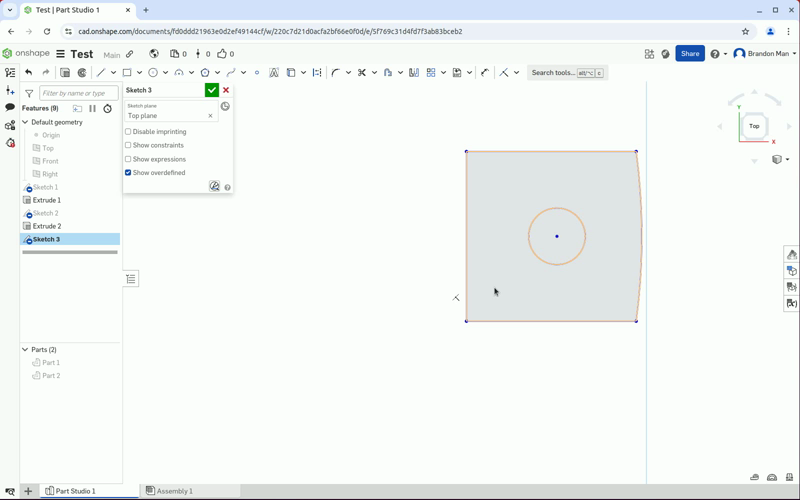
click(494, 287)
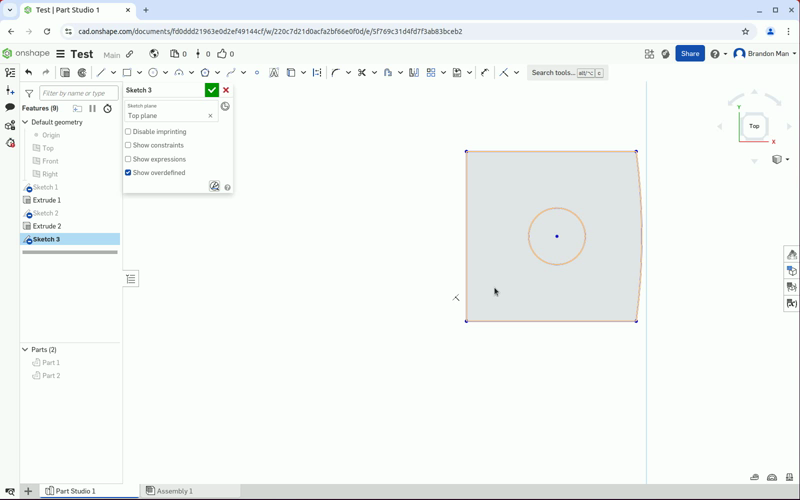
scroll(-6)
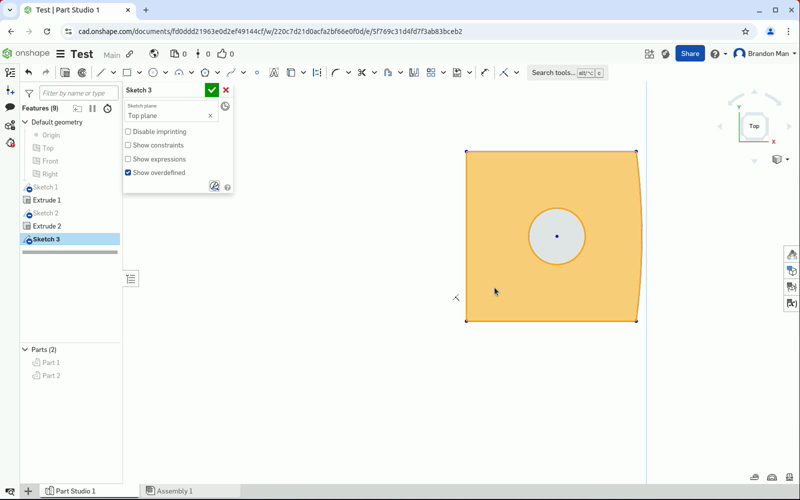
scroll(-6)
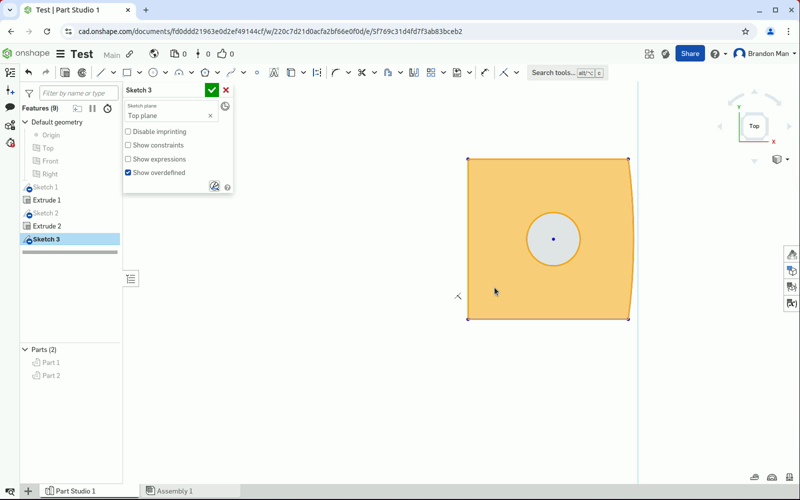
scroll(-6)
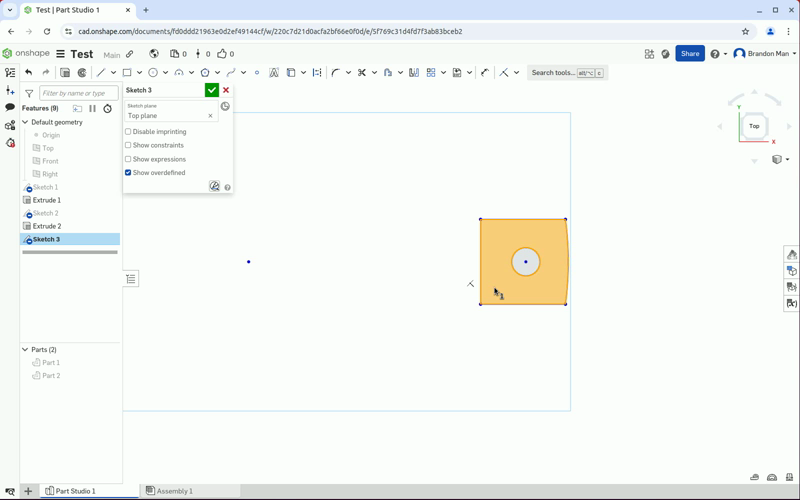
scroll(-6)
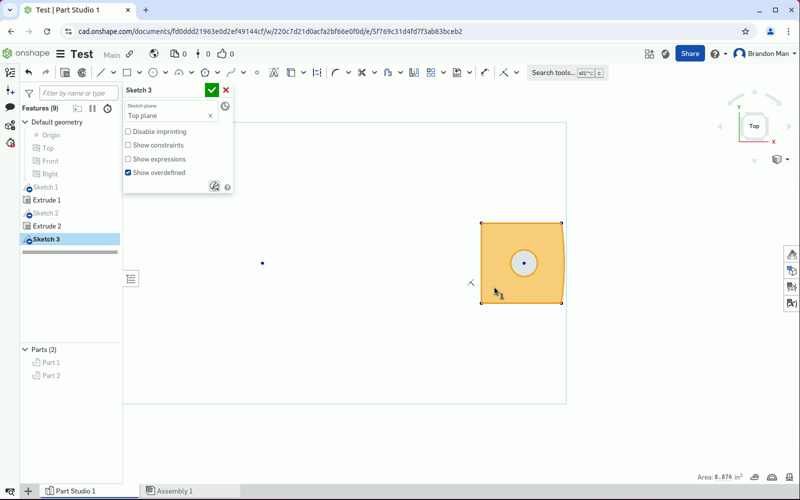
scroll(-6)
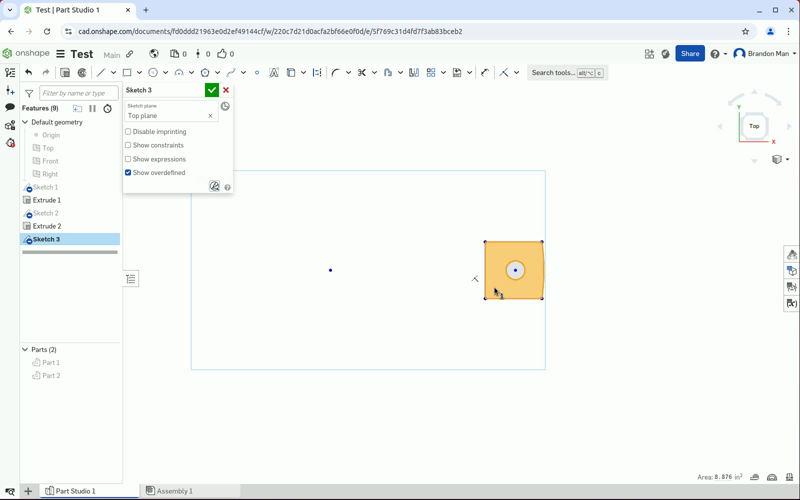
scroll(-6)
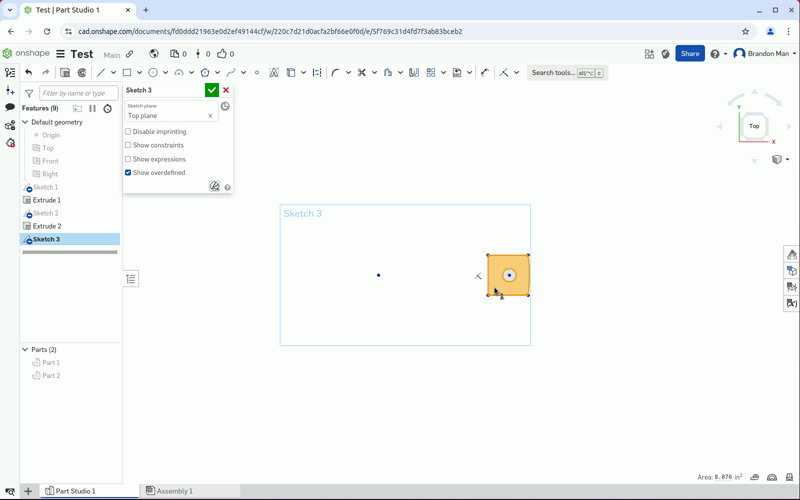
scroll(-6)
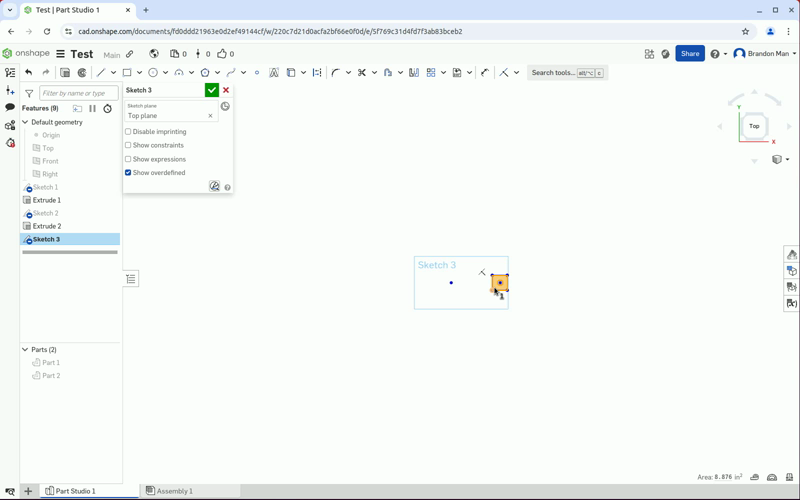
mouse_move(73, 352)
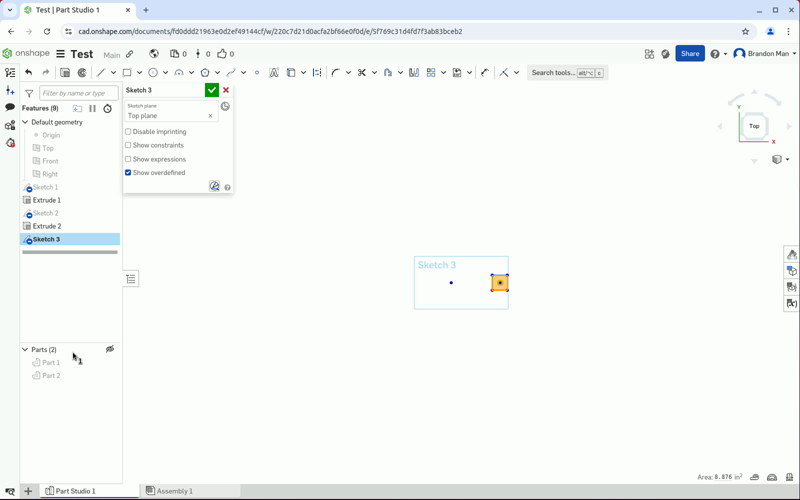
key(shift+y)
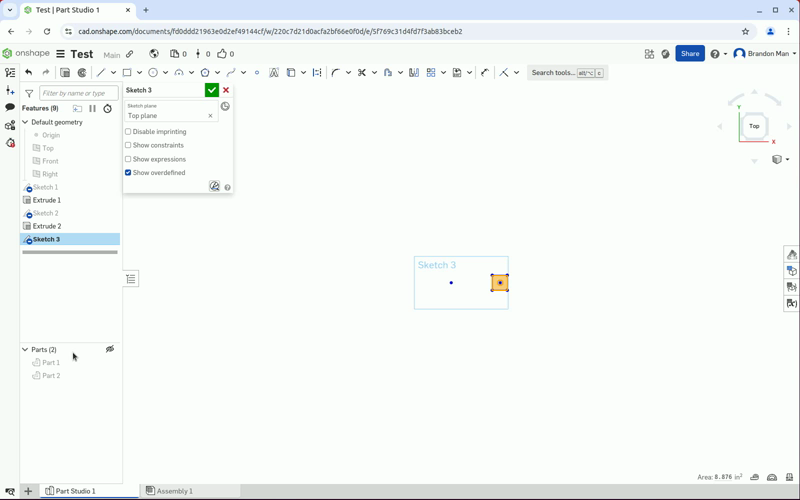
key(shift+e)
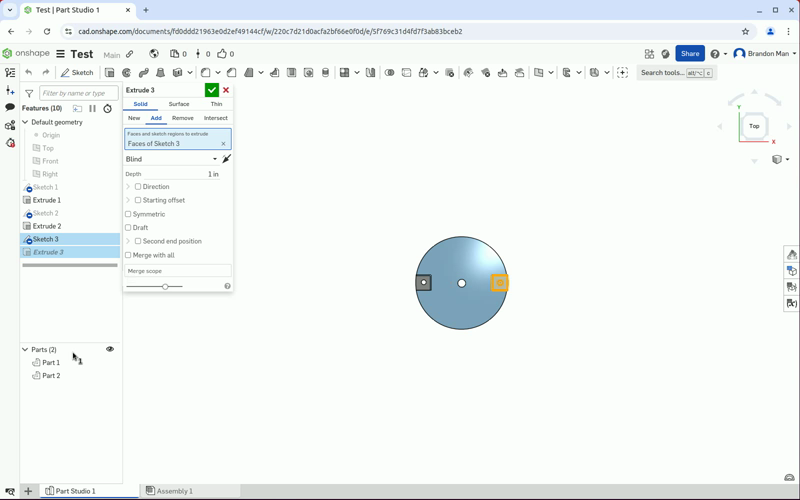
mouse_move(143, 106)
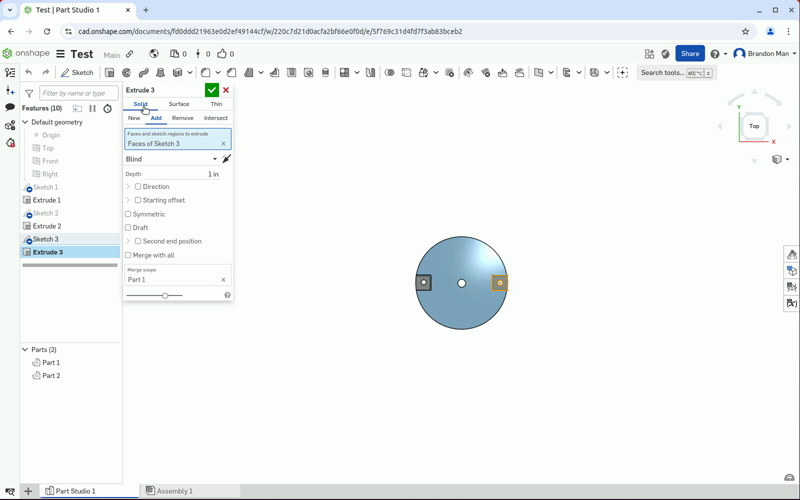
click(143, 106)
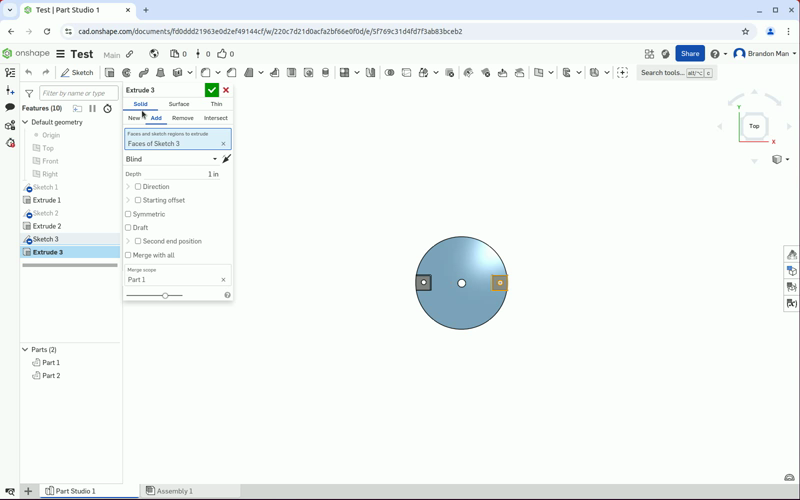
mouse_move(137, 120)
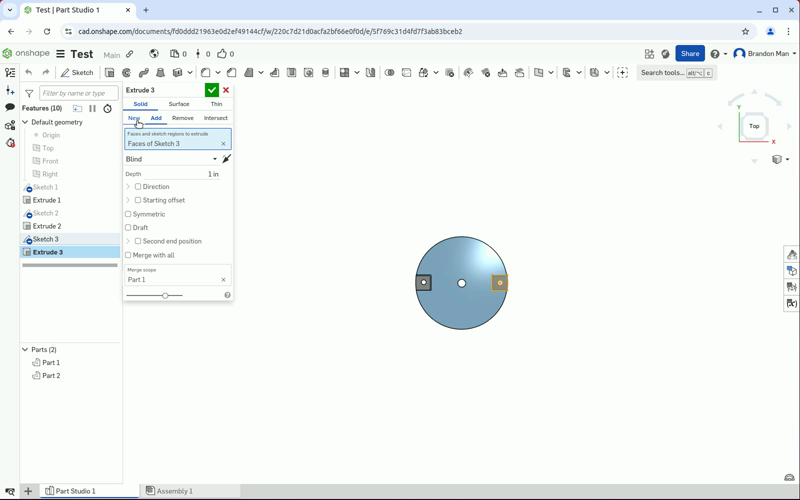
click(137, 120)
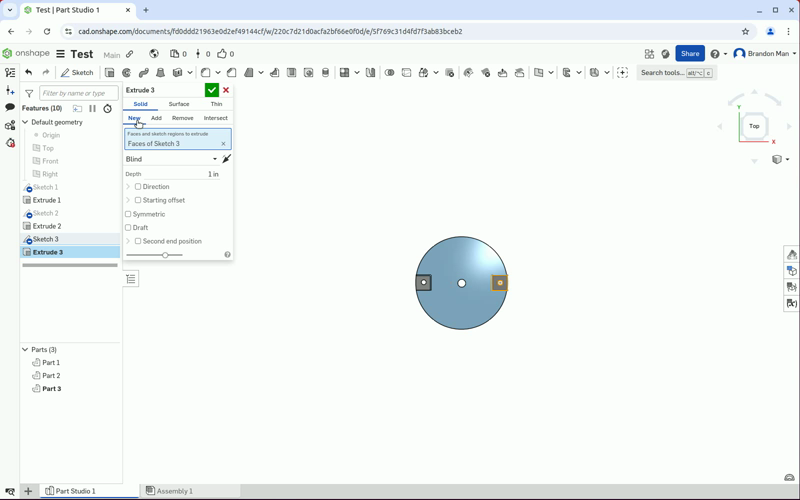
key(tab, 4)
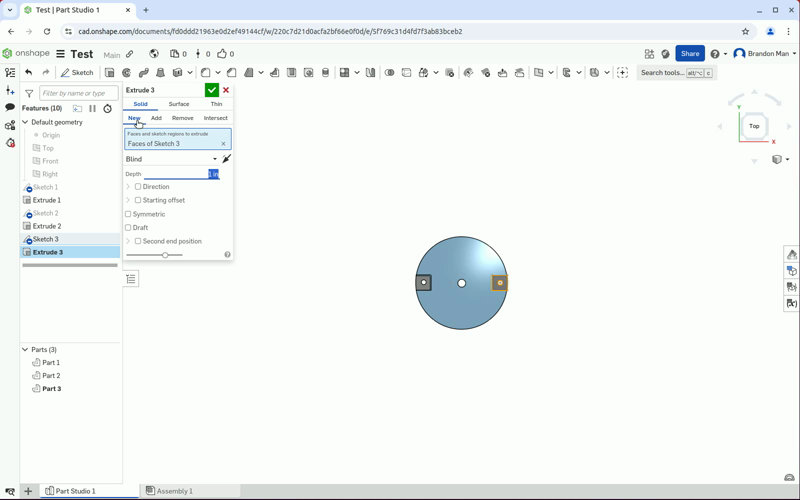
text(23.108)
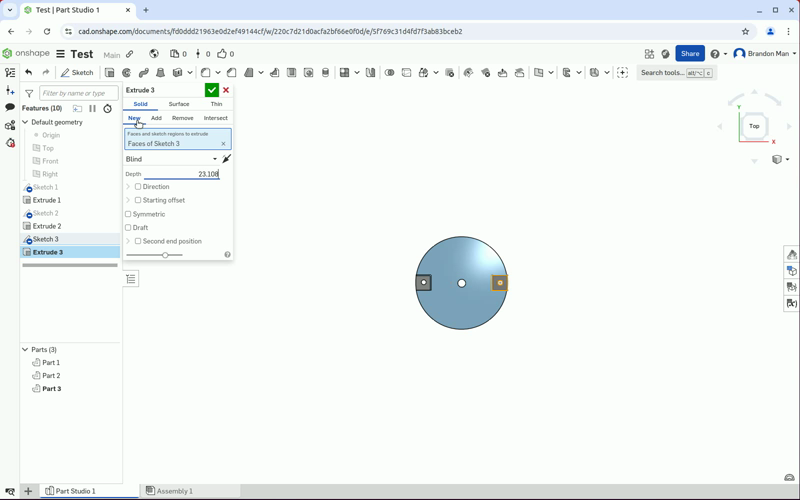
key(enter)
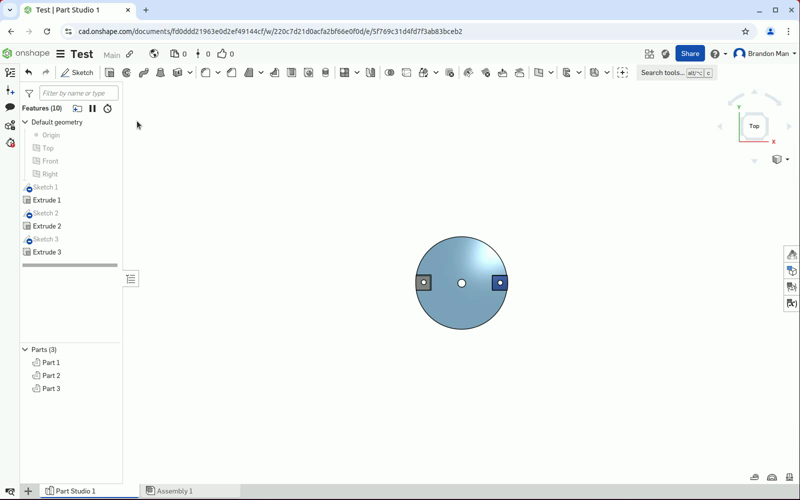
key(shift+h)
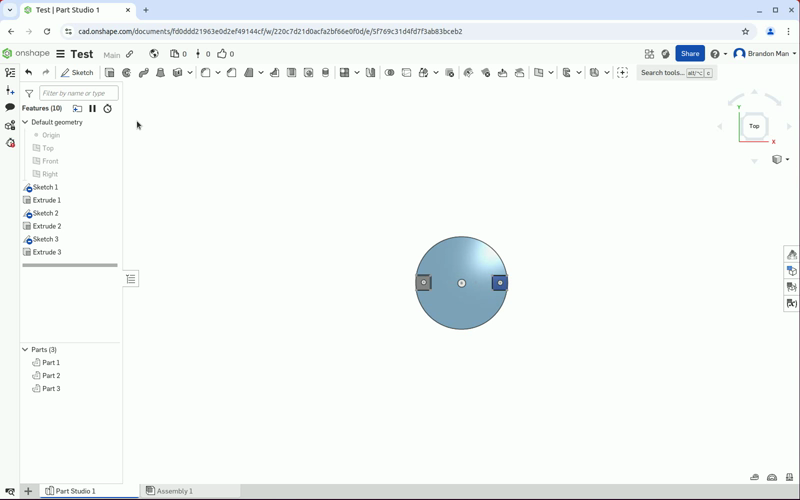
key(shift+h)
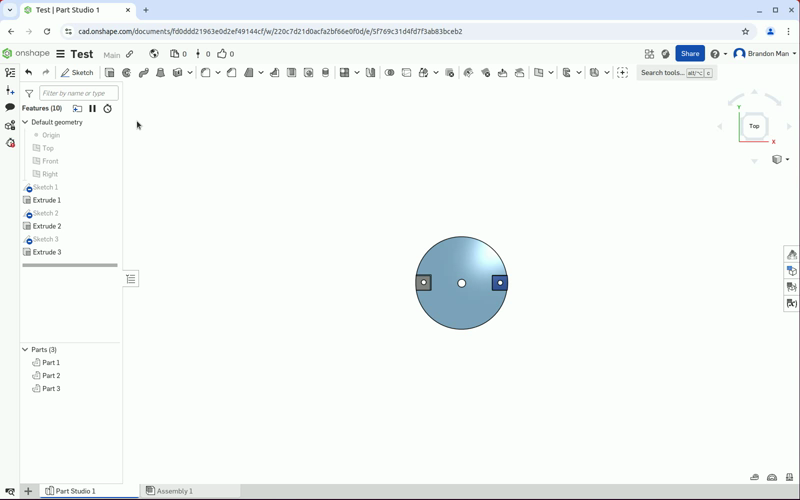
mouse_move(73, 189)
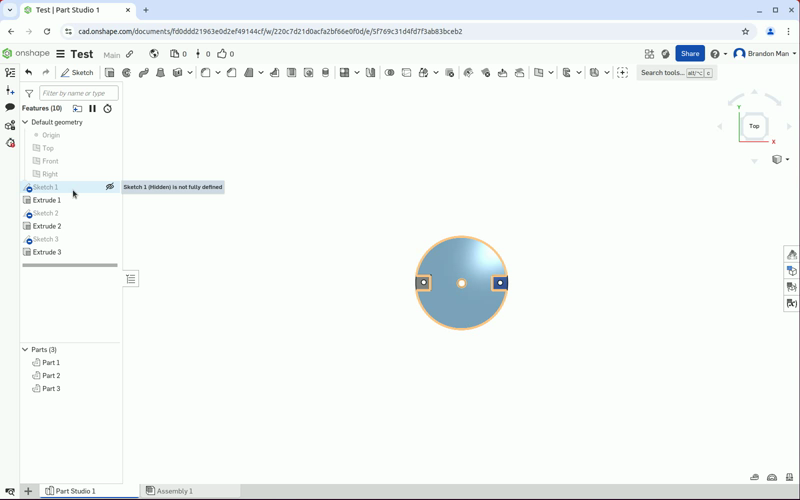
click(73, 189)
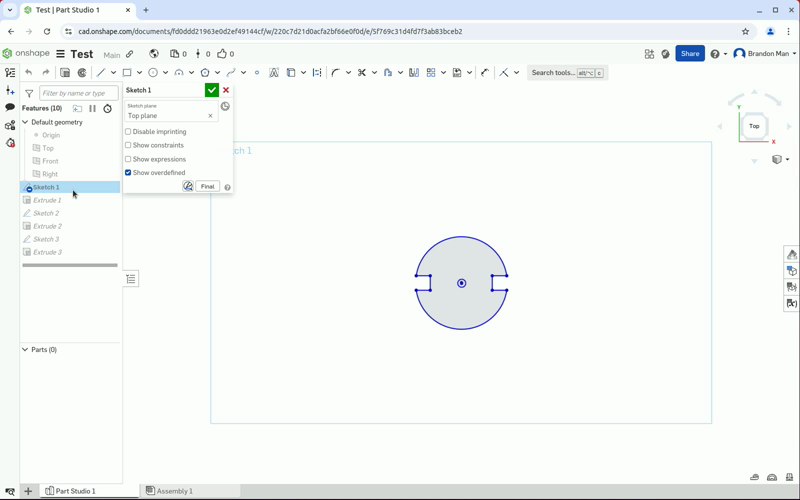
mouse_move(229, 92)
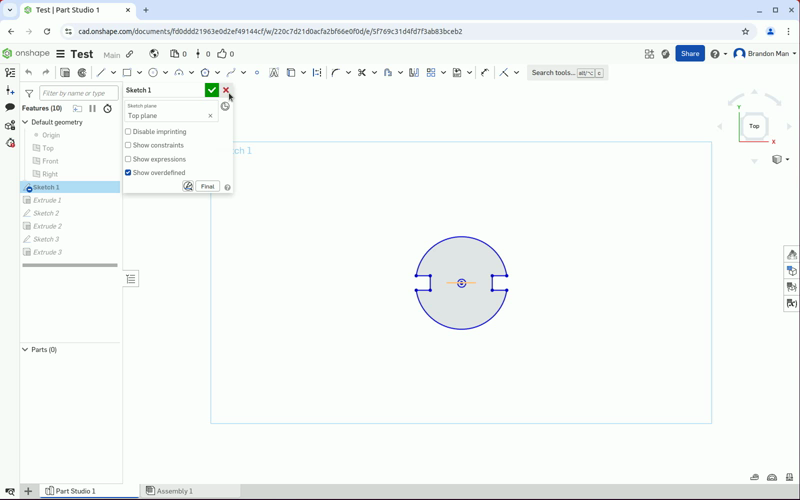
click(229, 92)
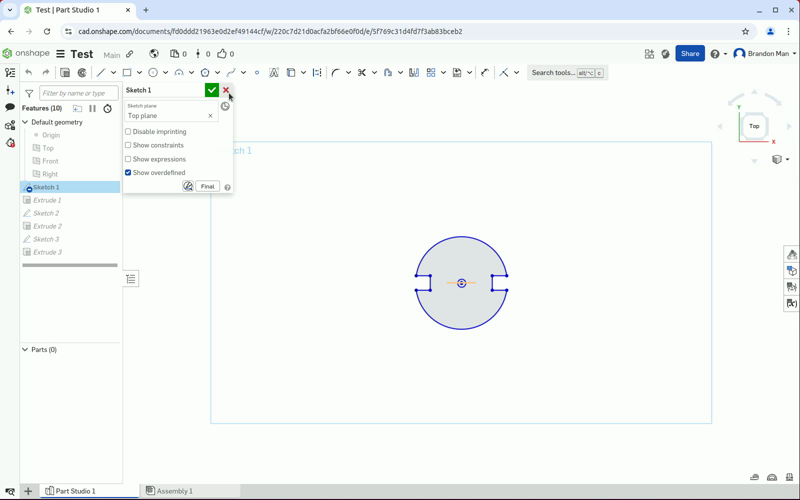
key(shift+s)
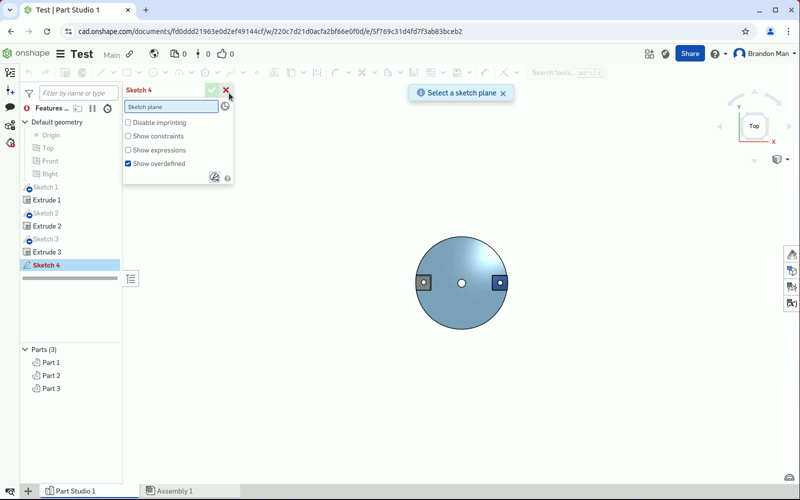
mouse_move(73, 150)
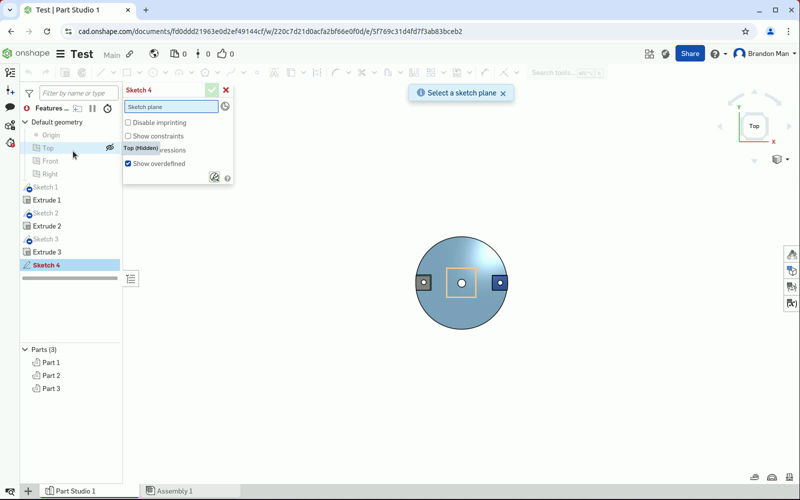
click(73, 150)
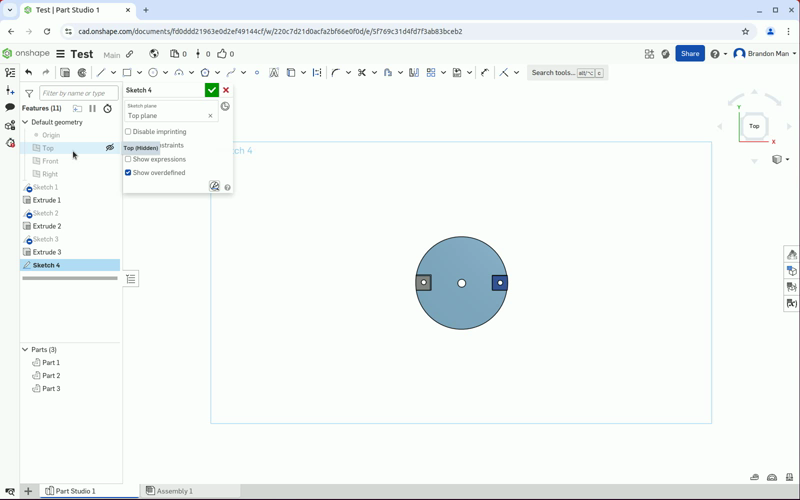
mouse_move(73, 352)
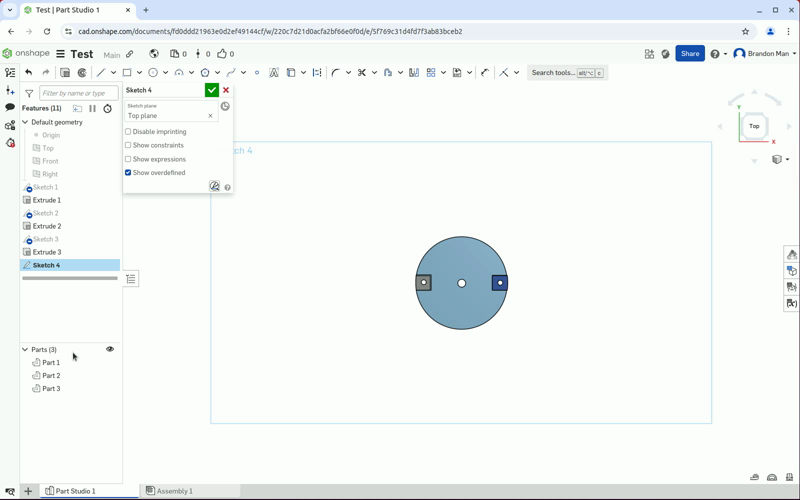
key(y)
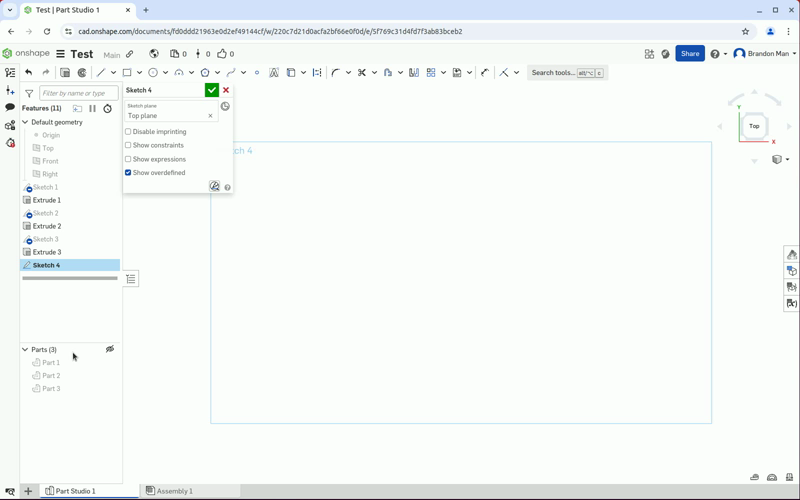
key(c)
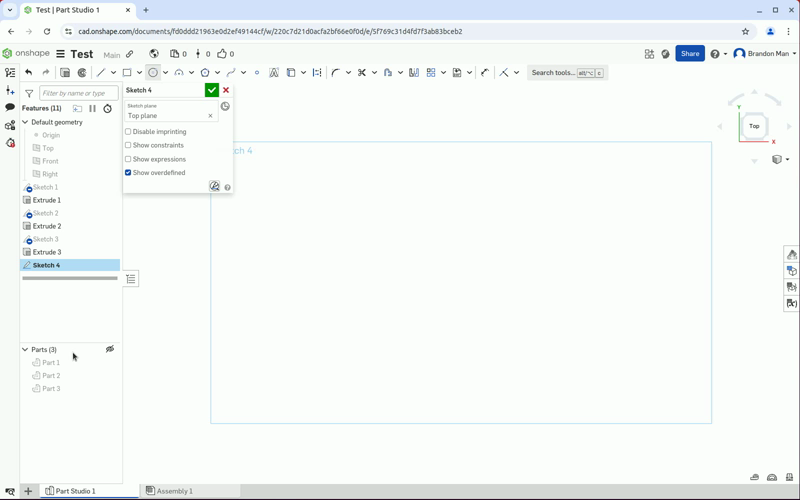
key_down(shift)
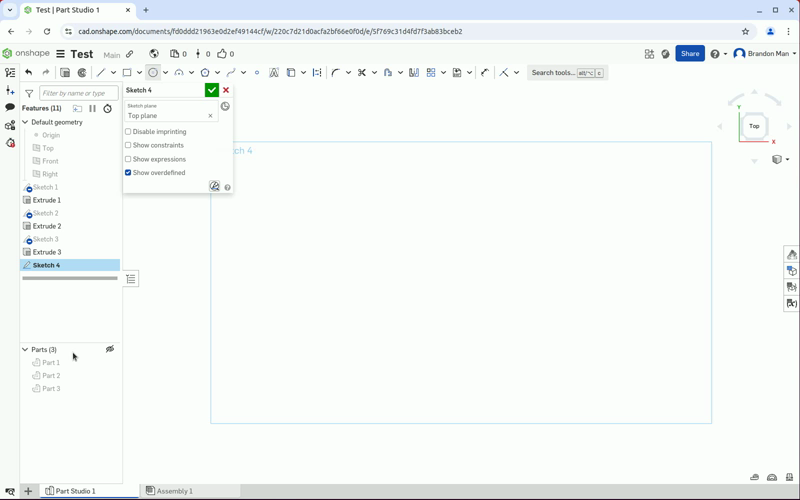
mouse_move(422, 282)
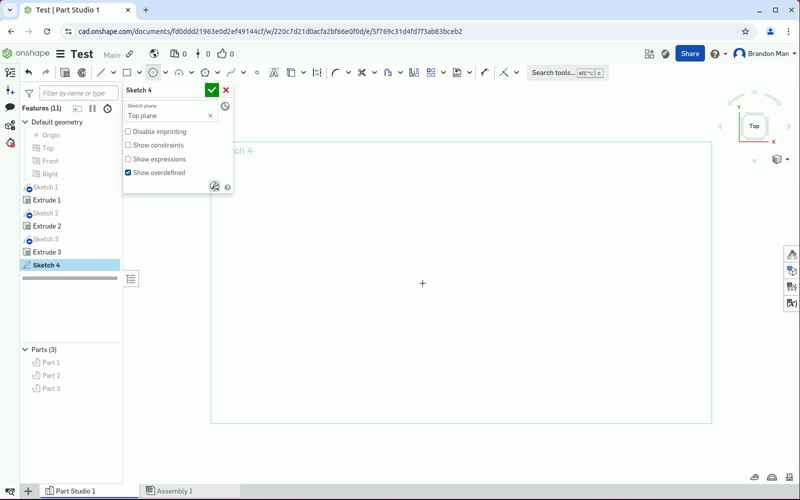
click(422, 282)
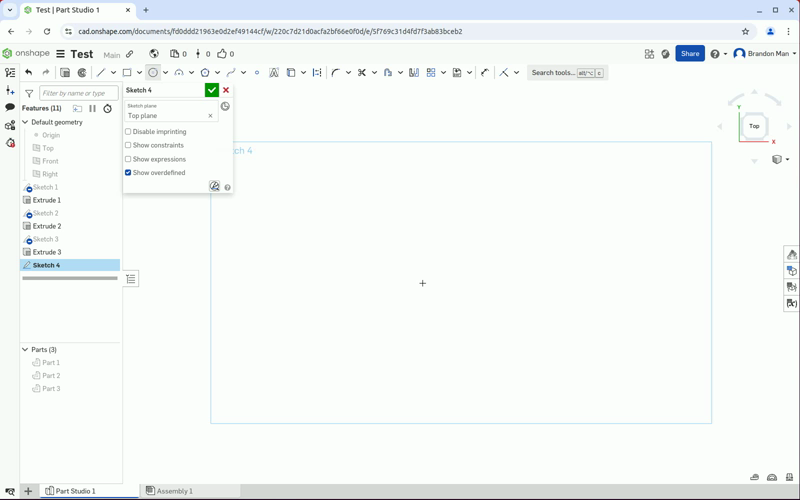
key_up(shift)
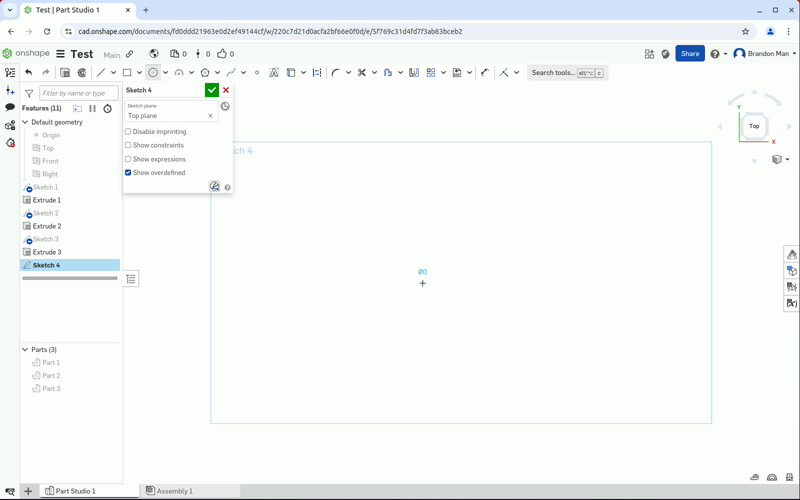
mouse_move(425, 282)
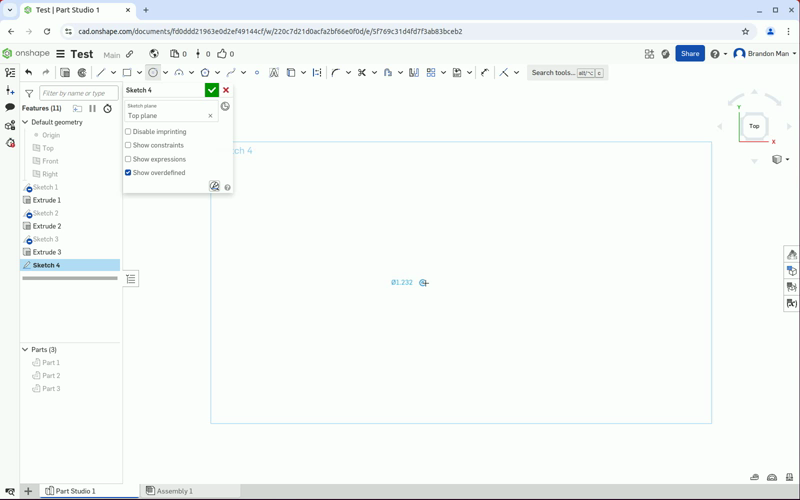
click(425, 282)
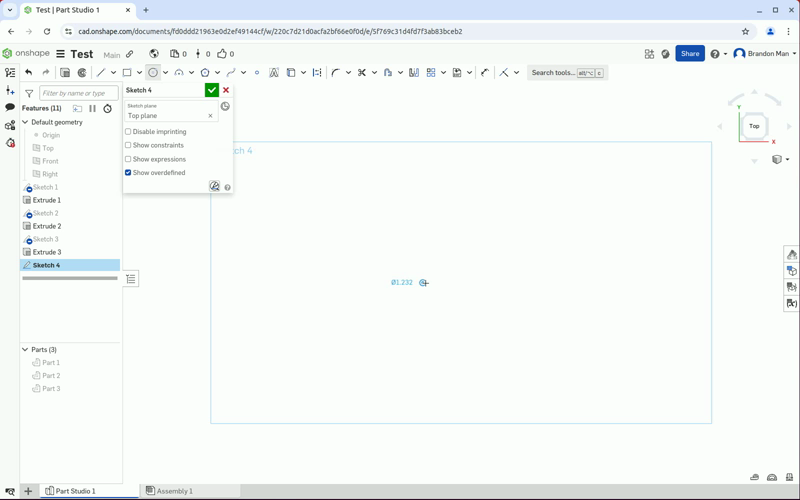
key(esc)
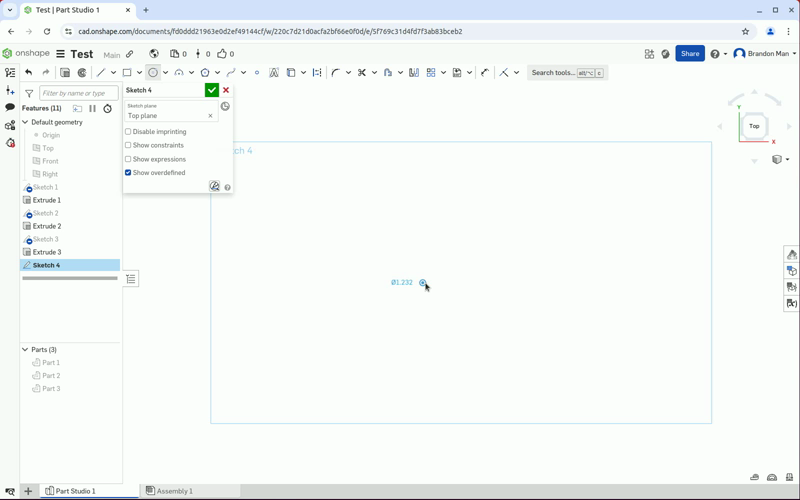
mouse_move(424, 282)
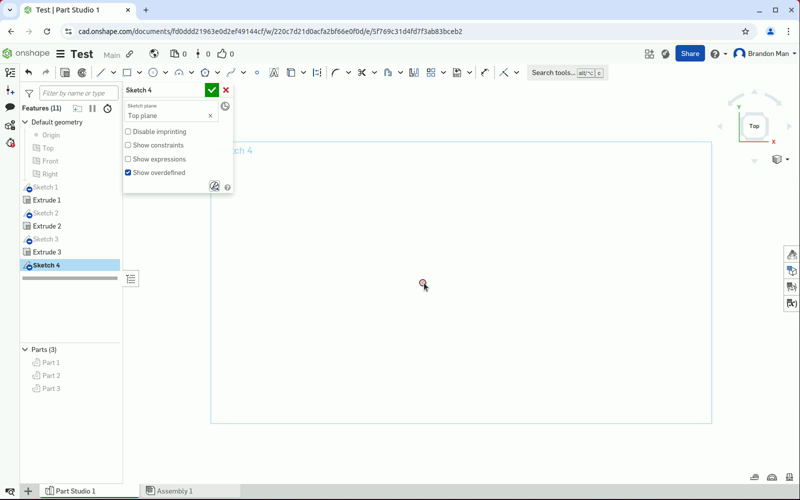
scroll(6)
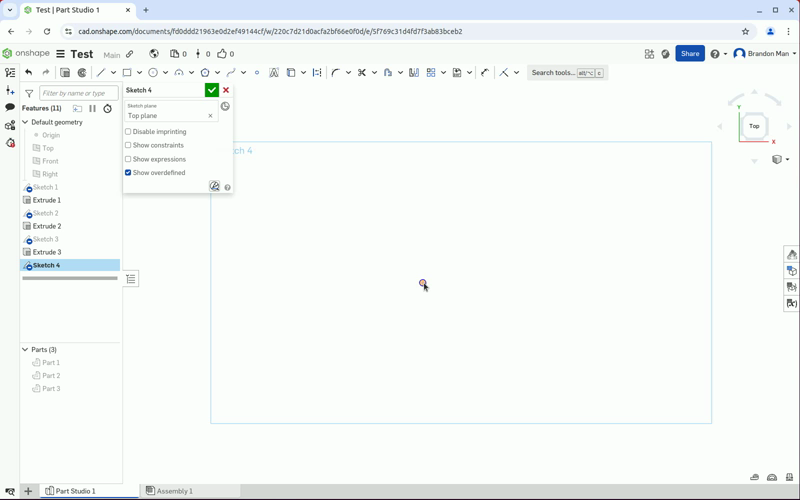
scroll(6)
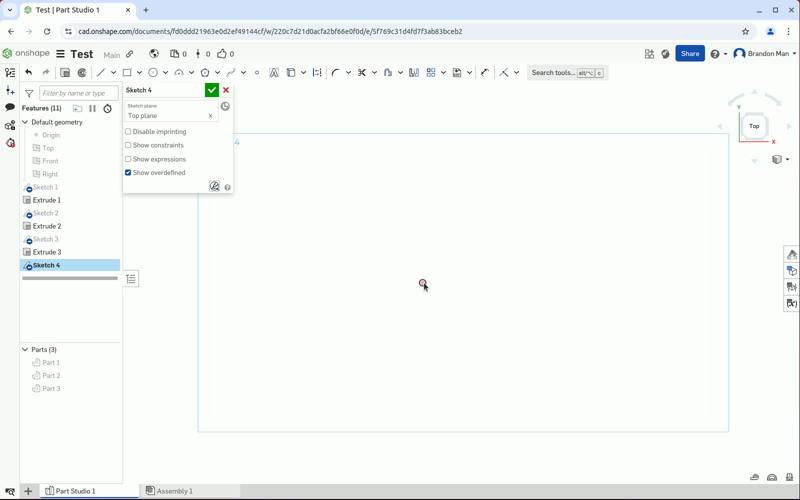
scroll(6)
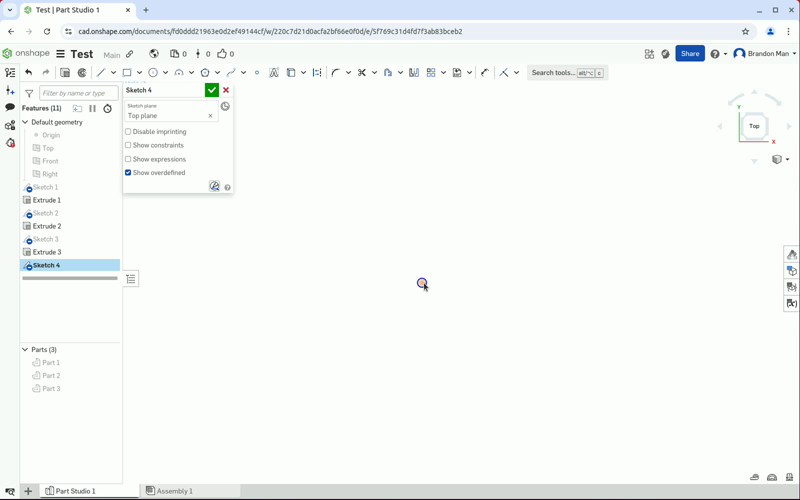
scroll(6)
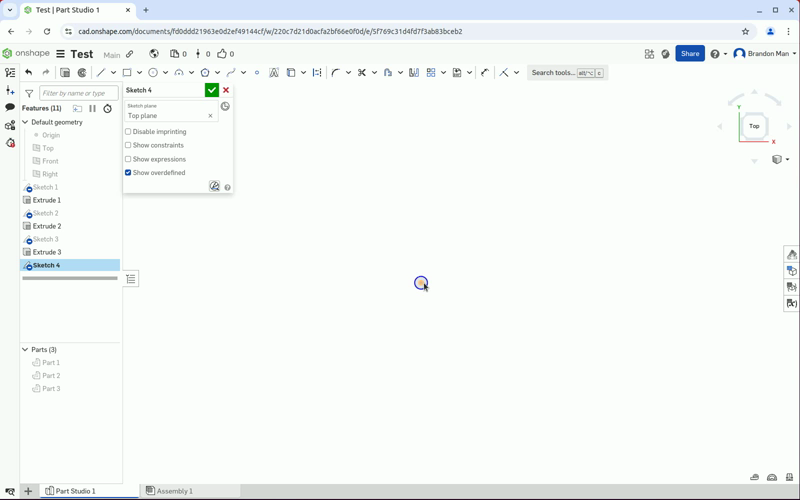
scroll(6)
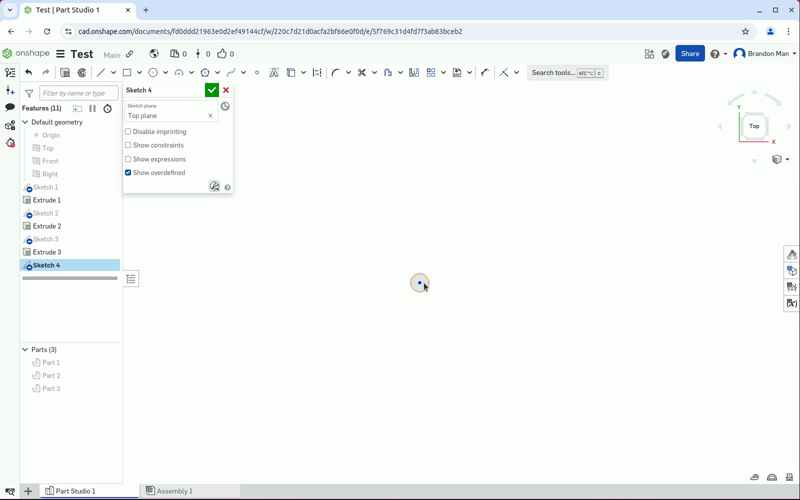
scroll(6)
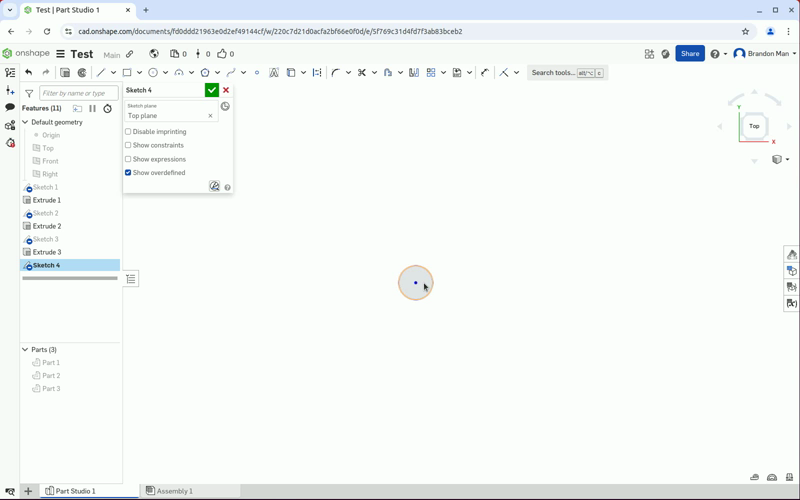
scroll(6)
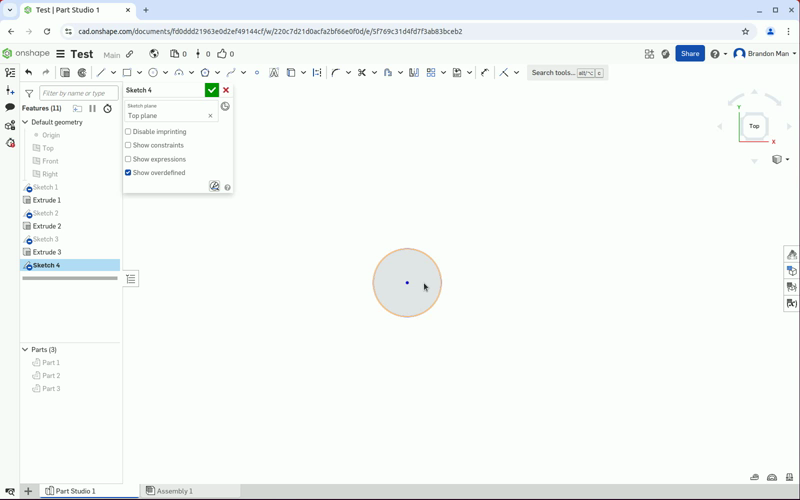
click(424, 282)
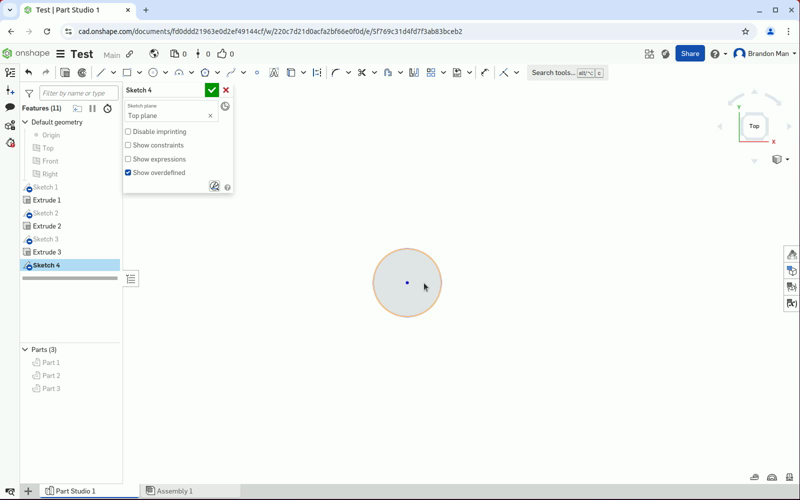
scroll(-6)
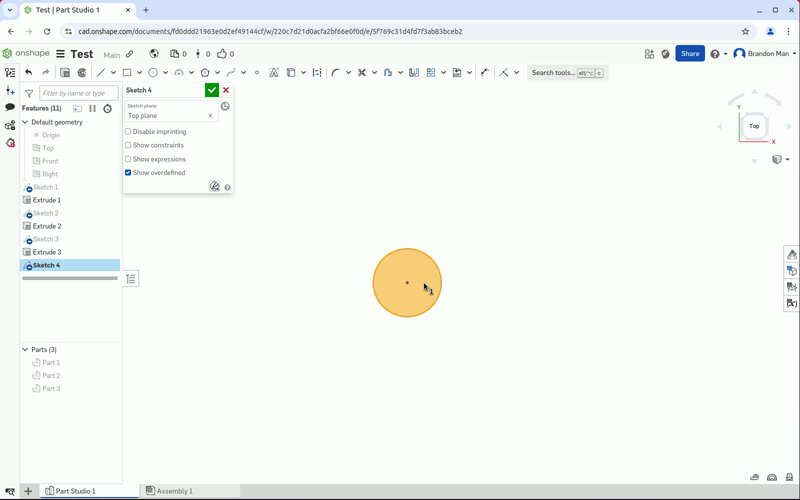
scroll(-6)
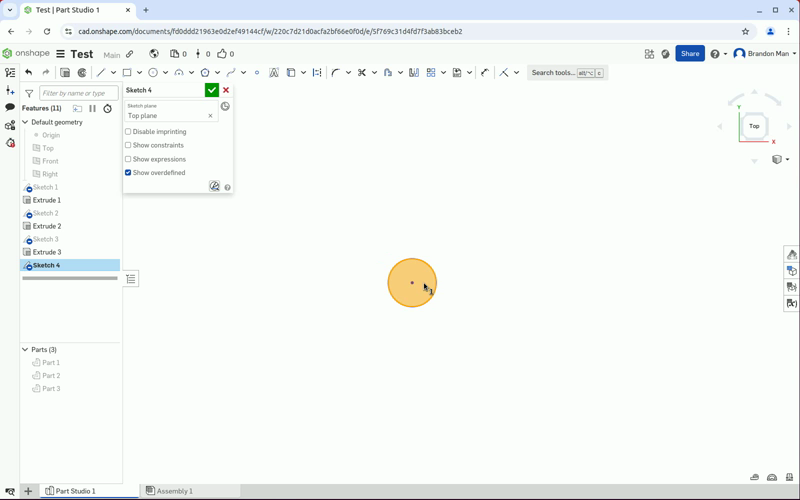
scroll(-6)
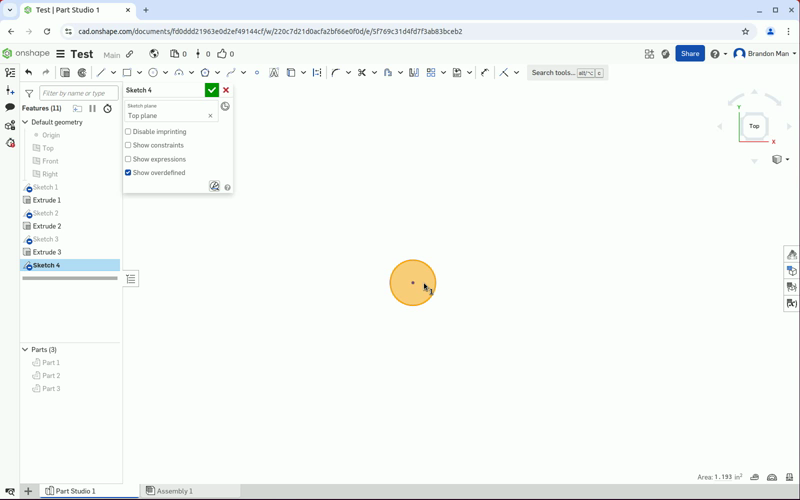
scroll(-6)
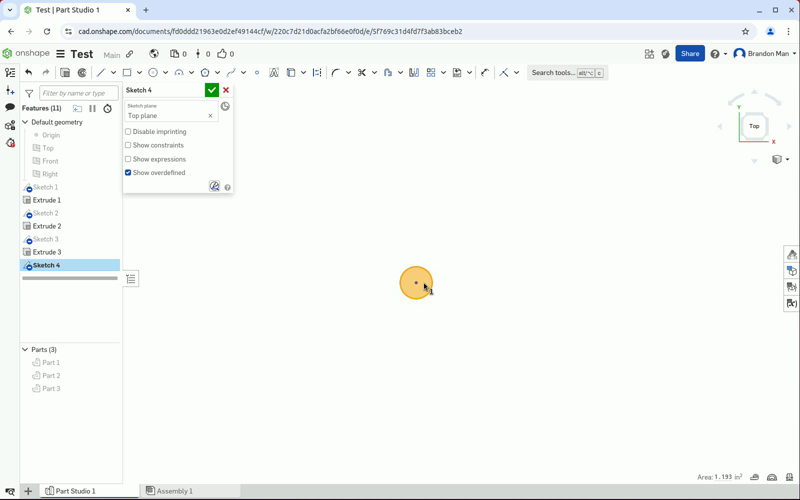
scroll(-6)
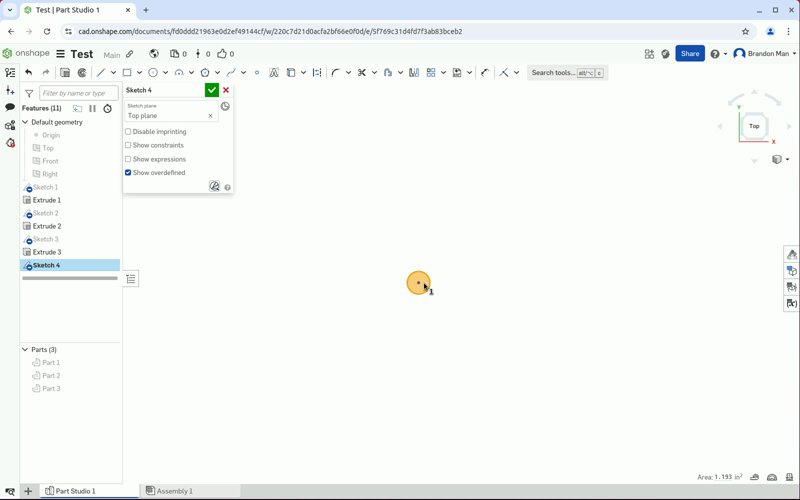
scroll(-6)
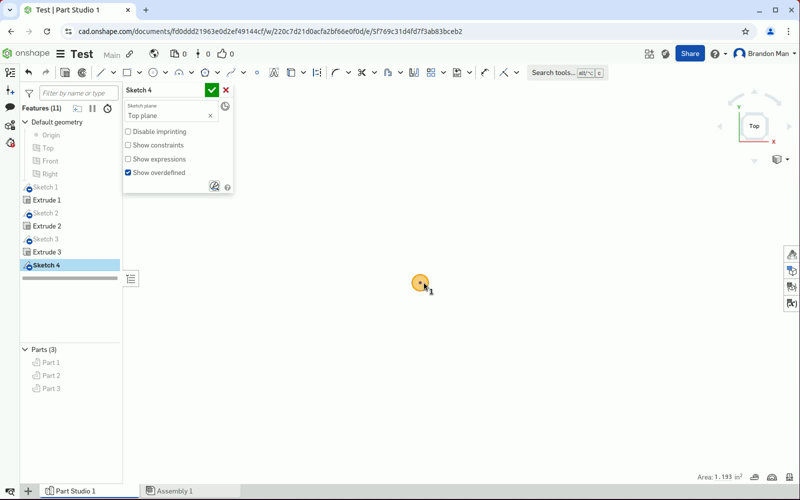
scroll(-6)
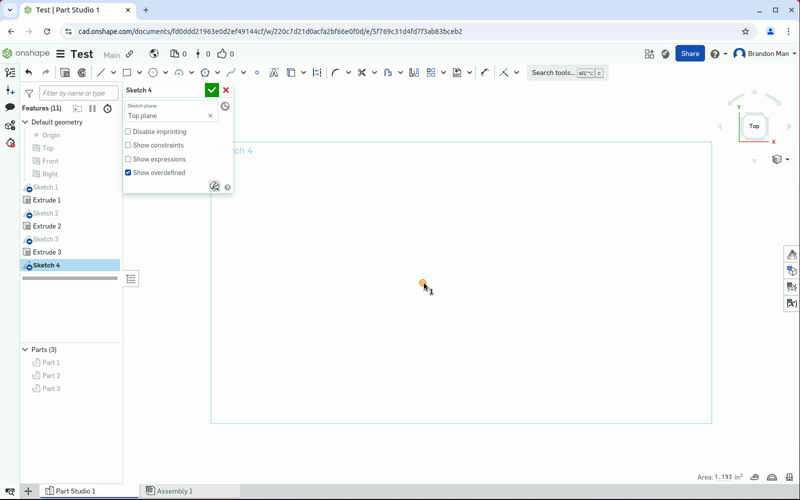
mouse_move(73, 352)
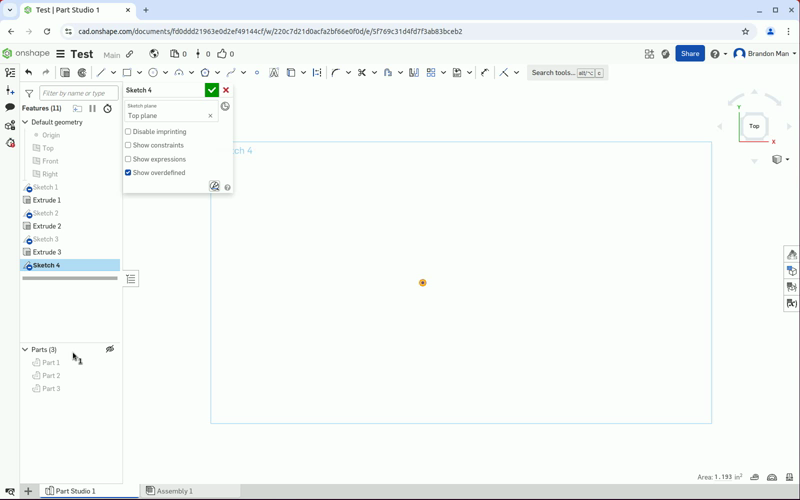
key(shift+y)
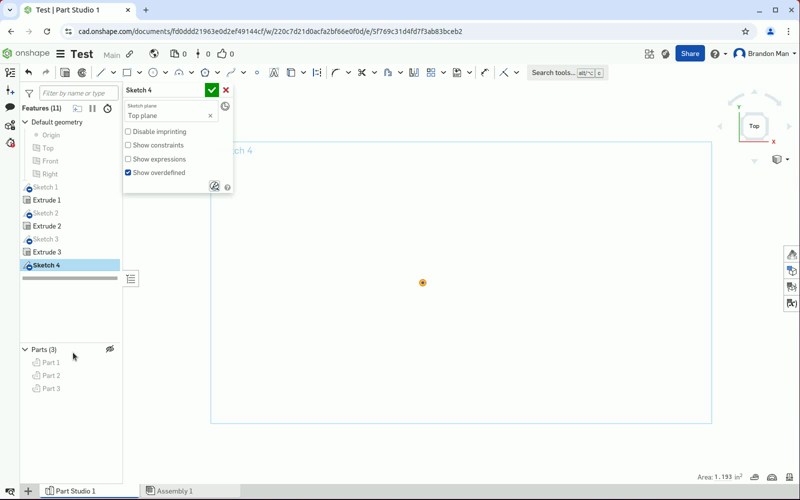
key(shift+e)
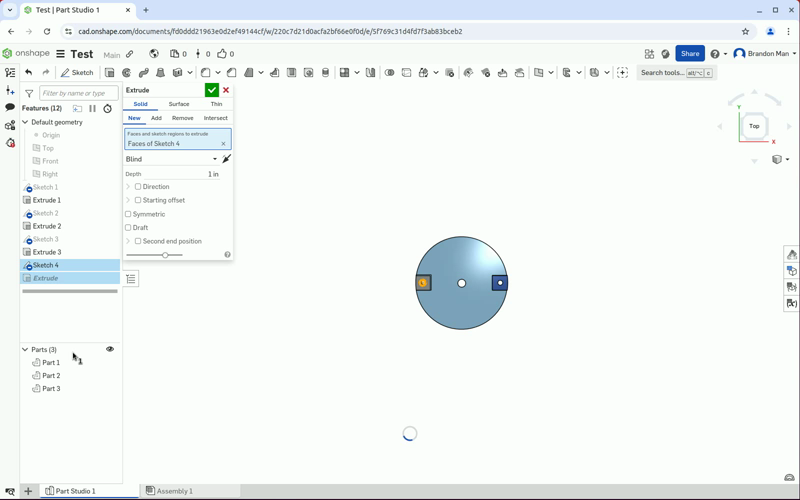
mouse_move(143, 106)
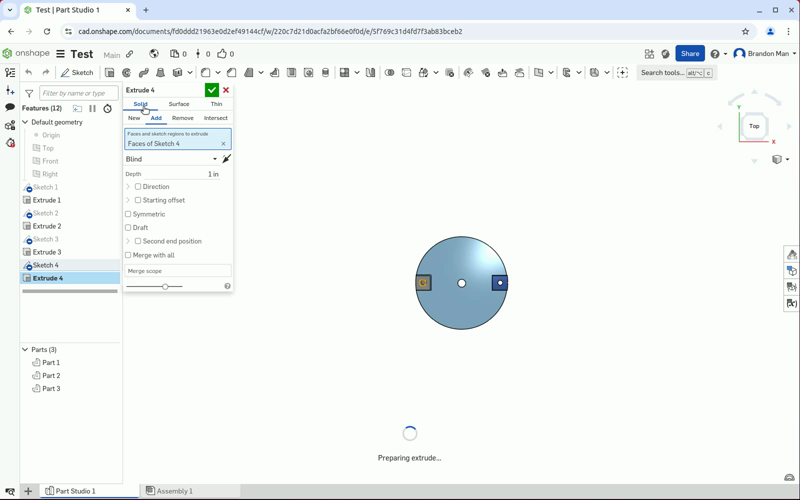
click(143, 106)
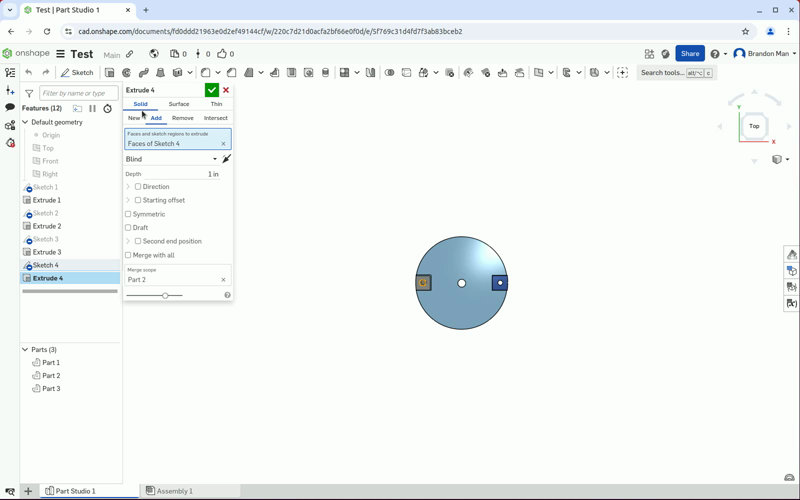
mouse_move(137, 120)
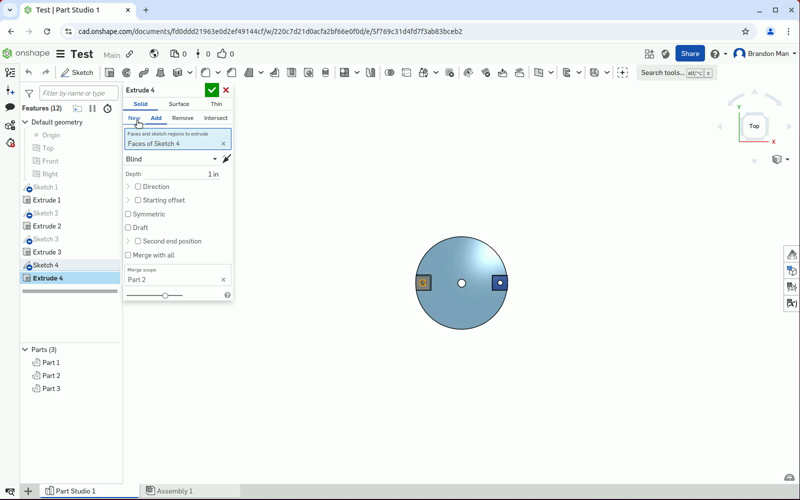
click(137, 120)
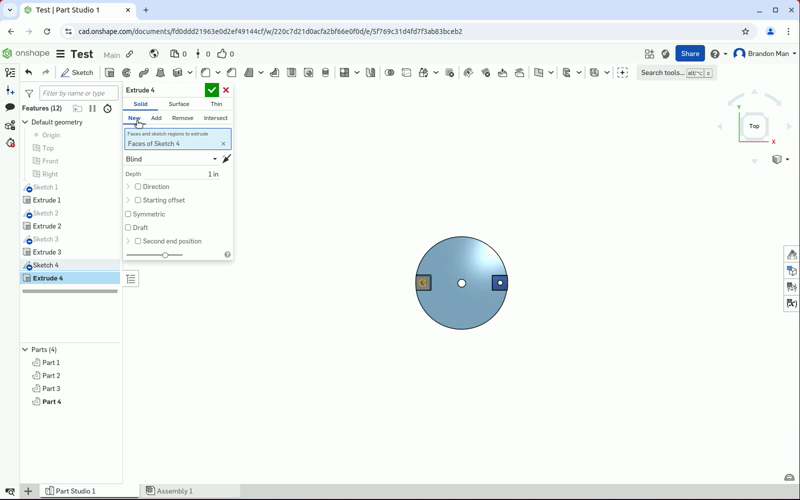
key(tab, 4)
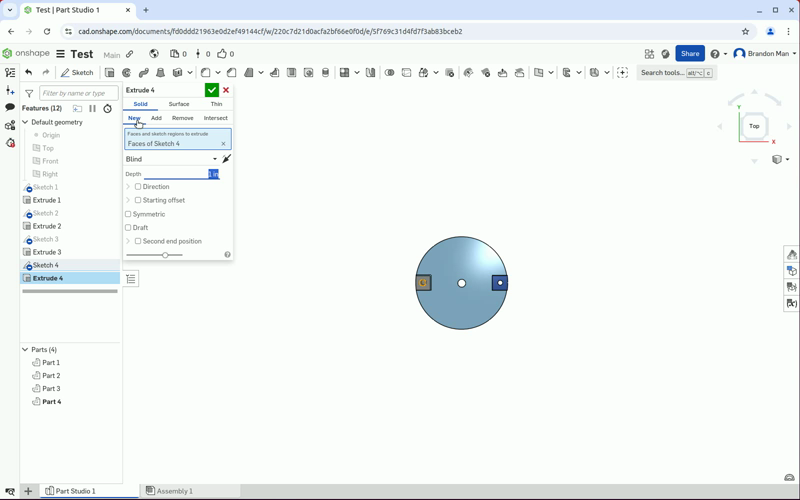
text(7.221)
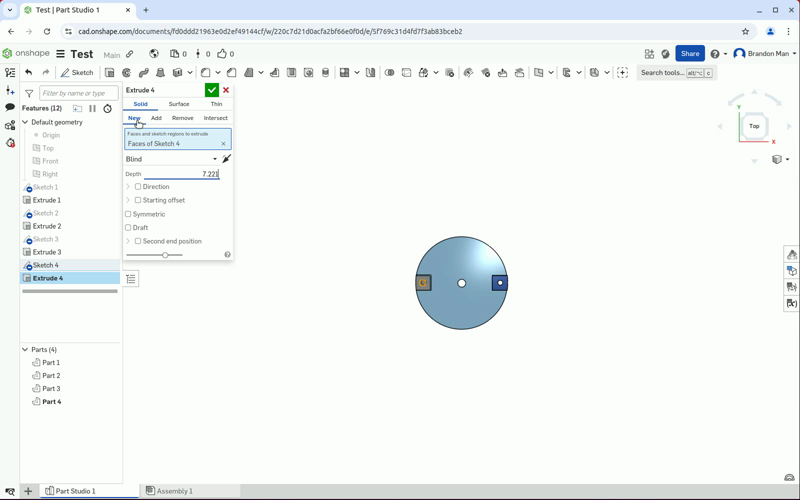
key(tab, 3)
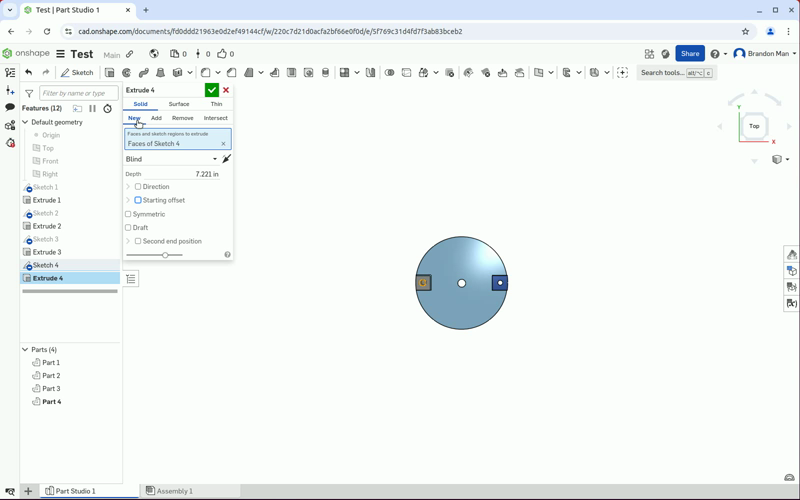
key(tab, 2)
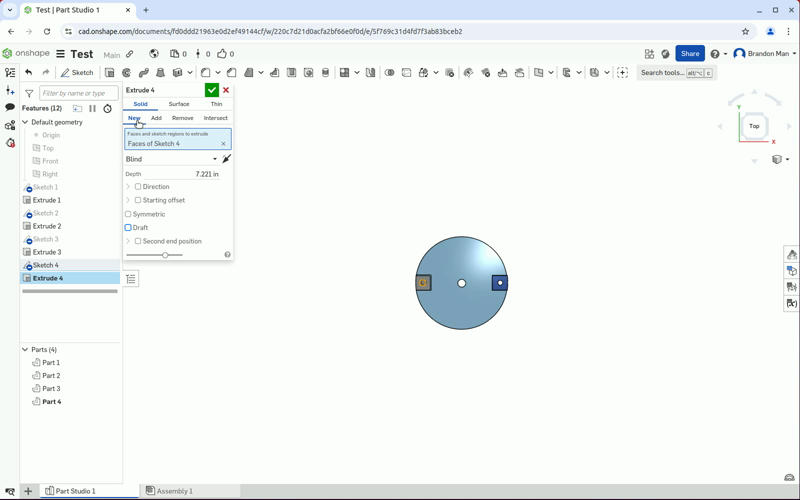
key(space)
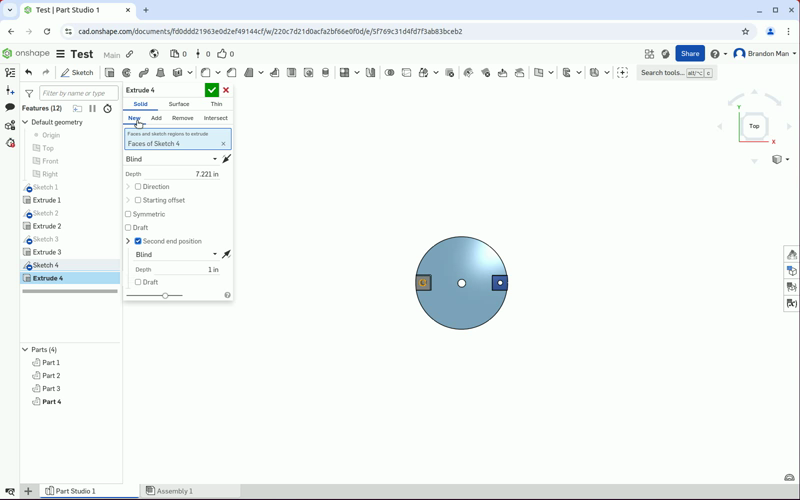
key(tab, 3)
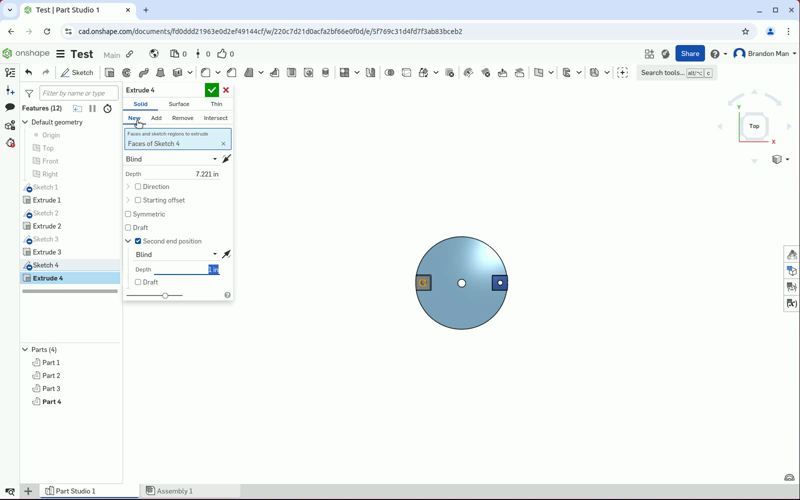
text(7.221)
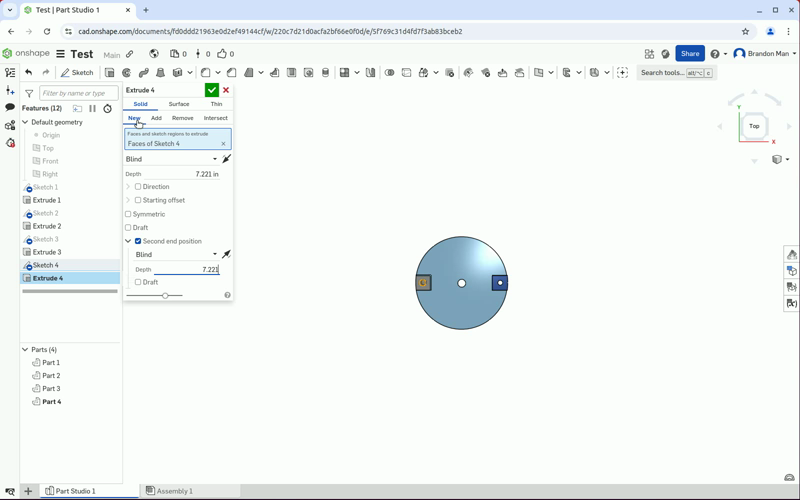
key(enter)
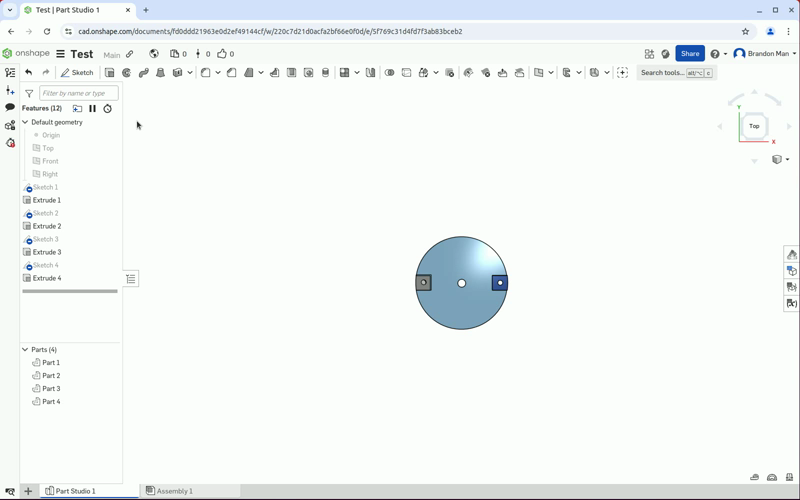
key(shift+h)
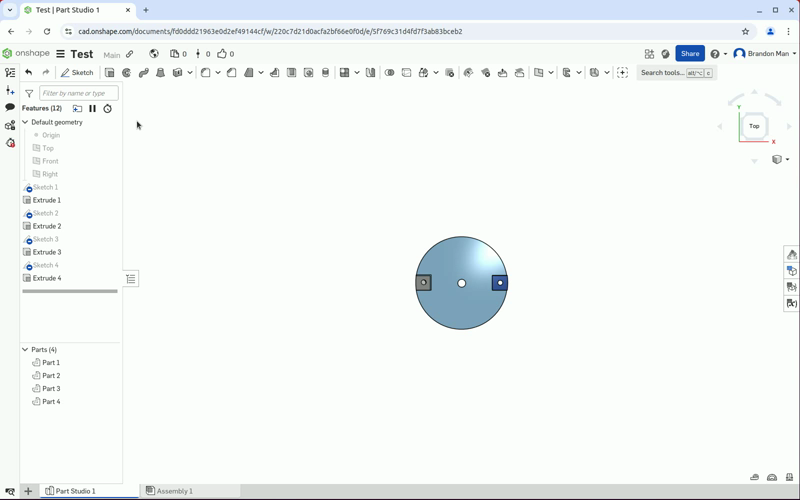
key(shift+h)
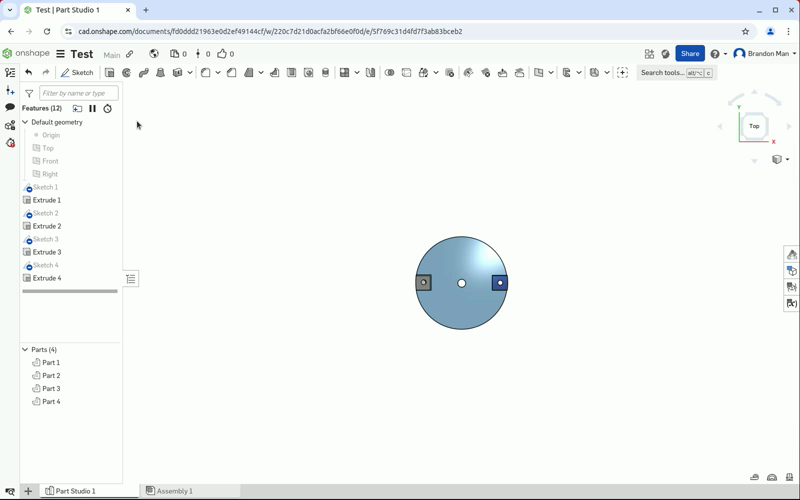
mouse_move(73, 189)
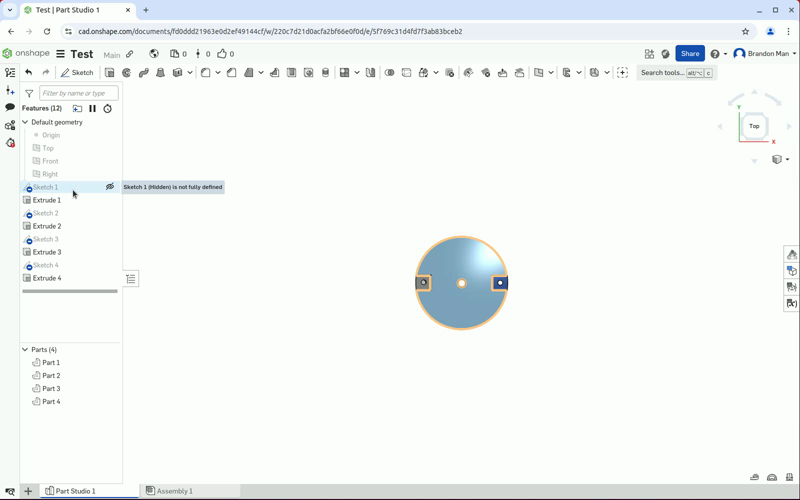
click(73, 189)
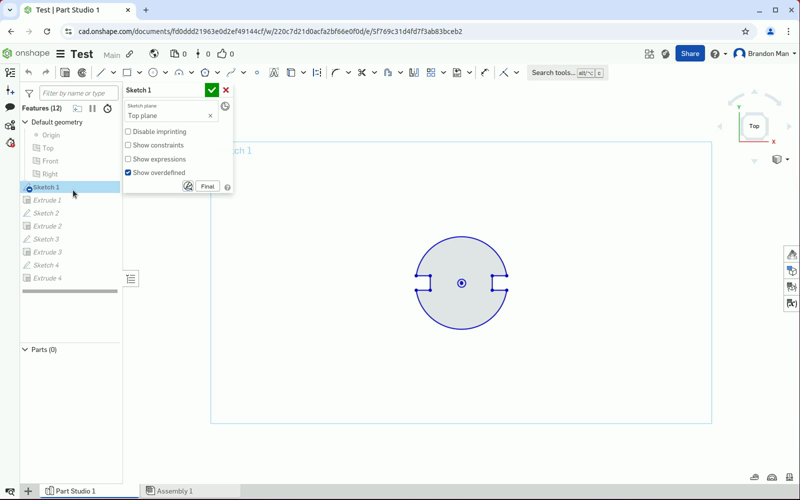
mouse_move(229, 92)
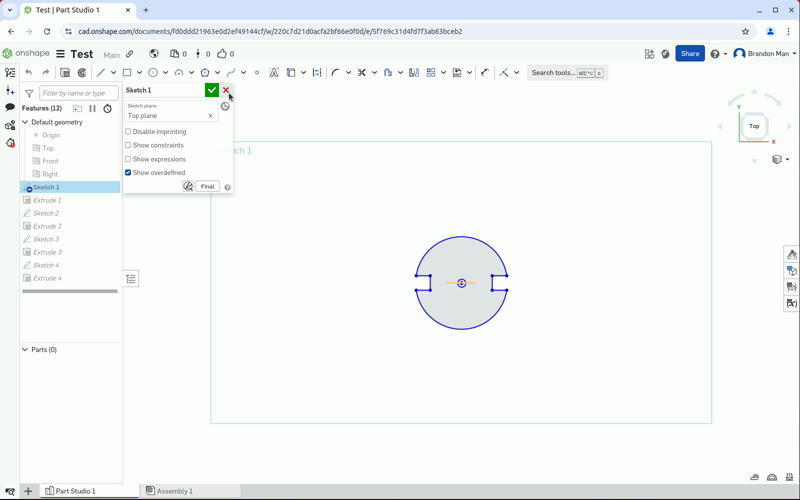
click(229, 92)
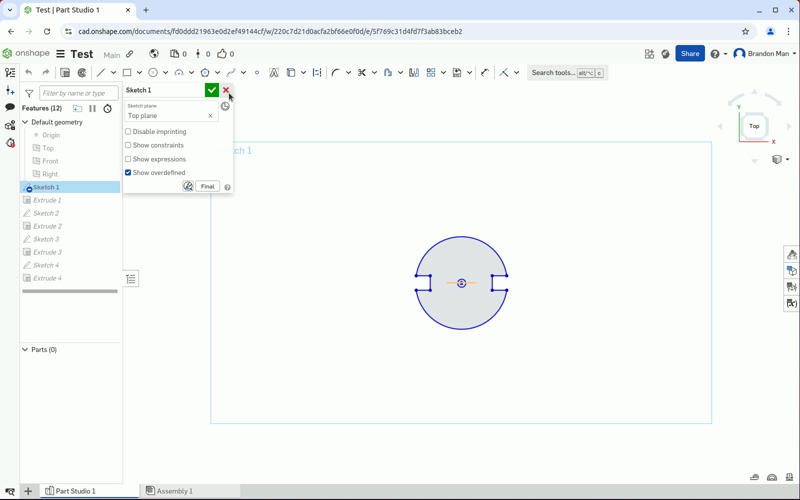
key(shift+s)
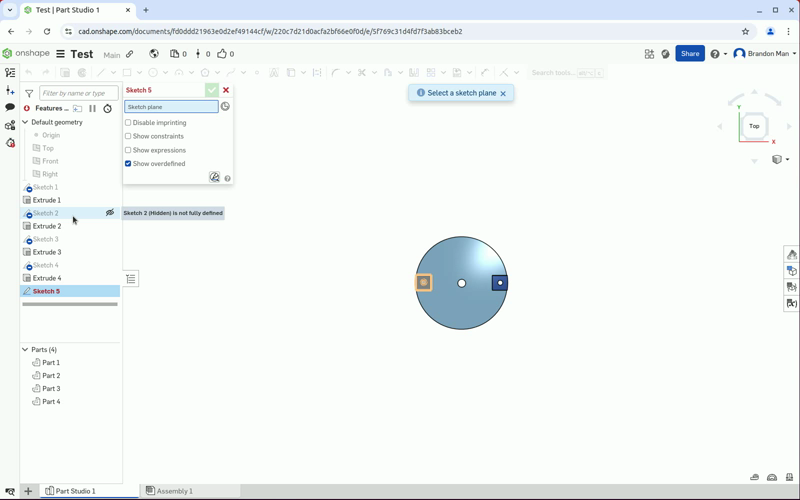
scroll(3)
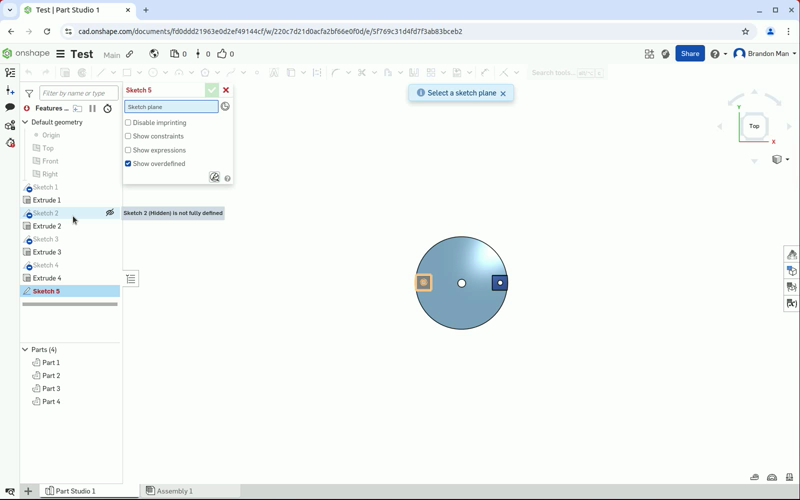
mouse_move(73, 150)
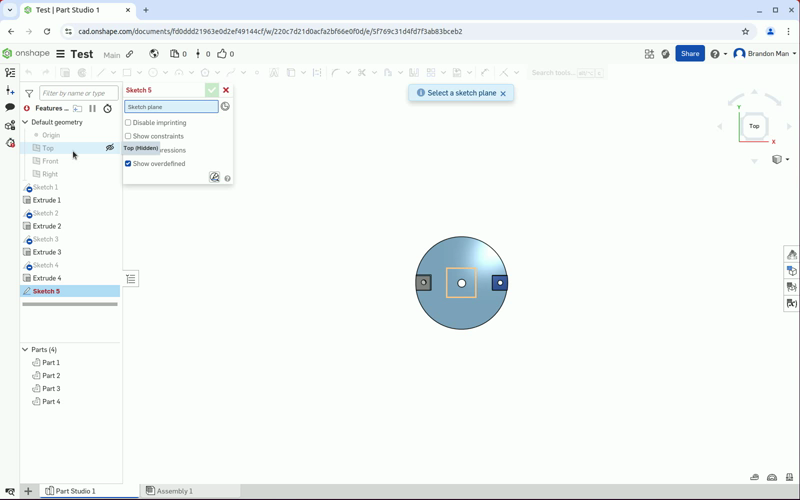
click(73, 150)
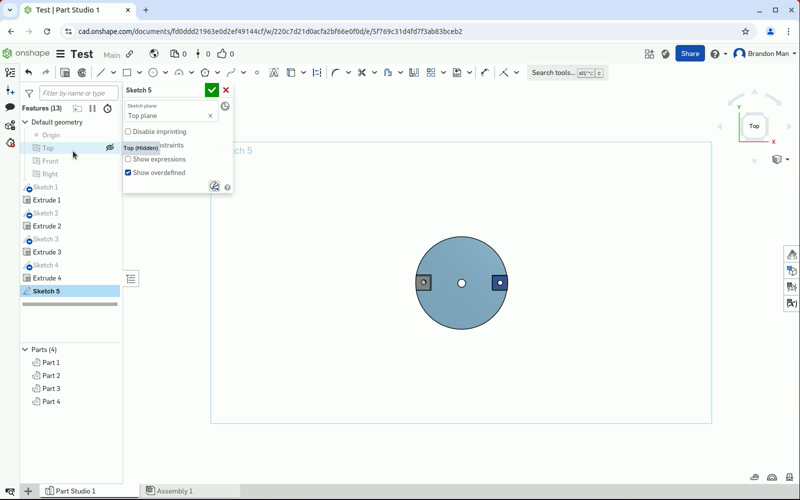
mouse_move(73, 352)
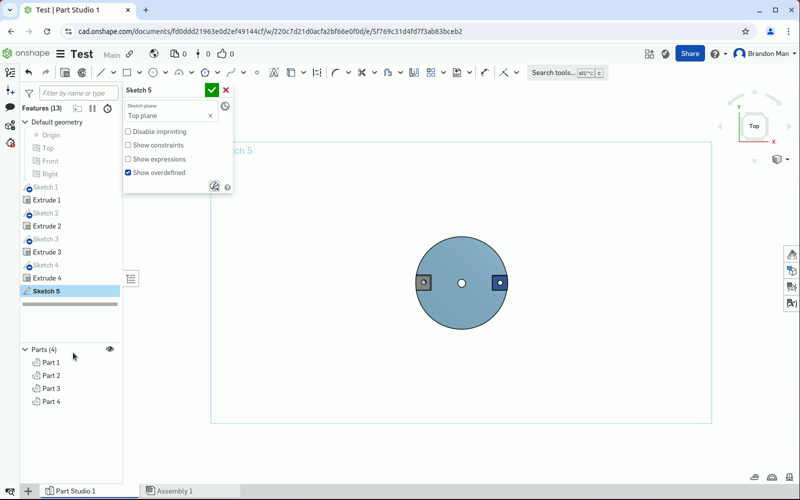
key(y)
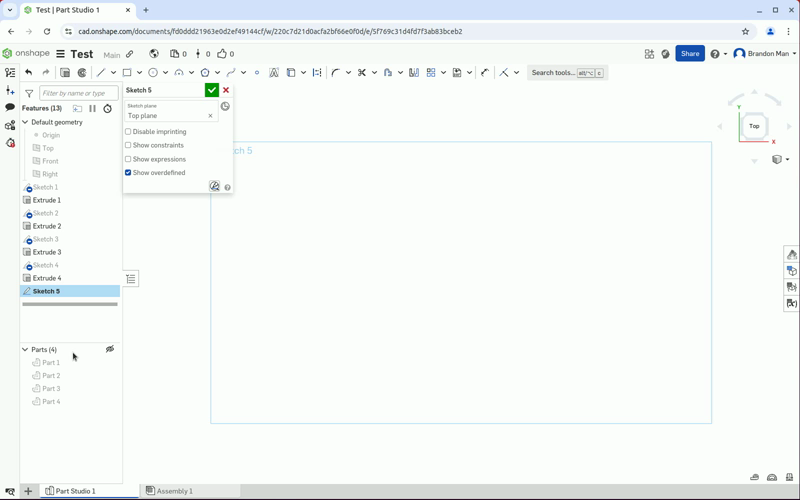
key(c)
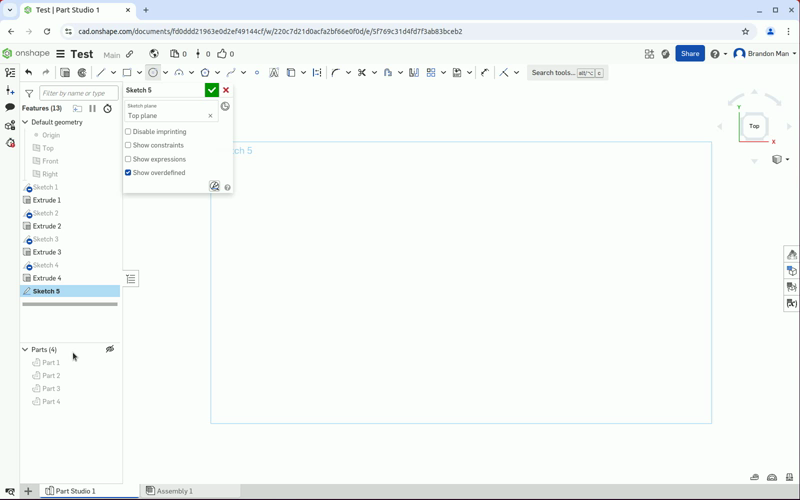
key_down(shift)
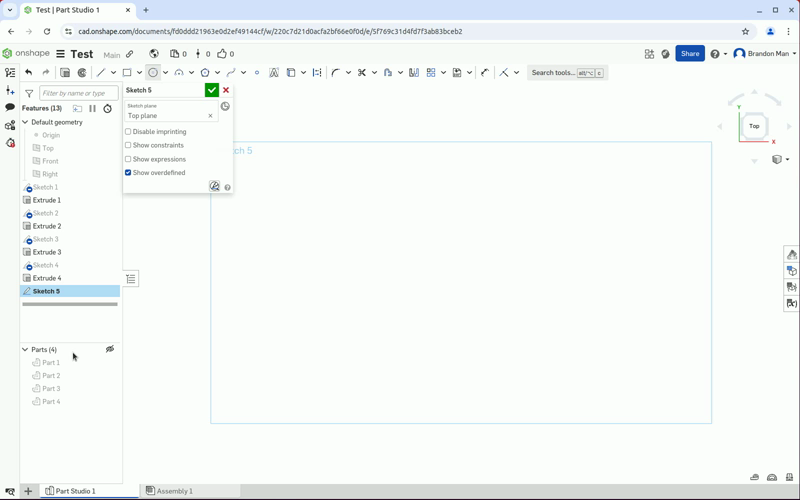
mouse_move(500, 282)
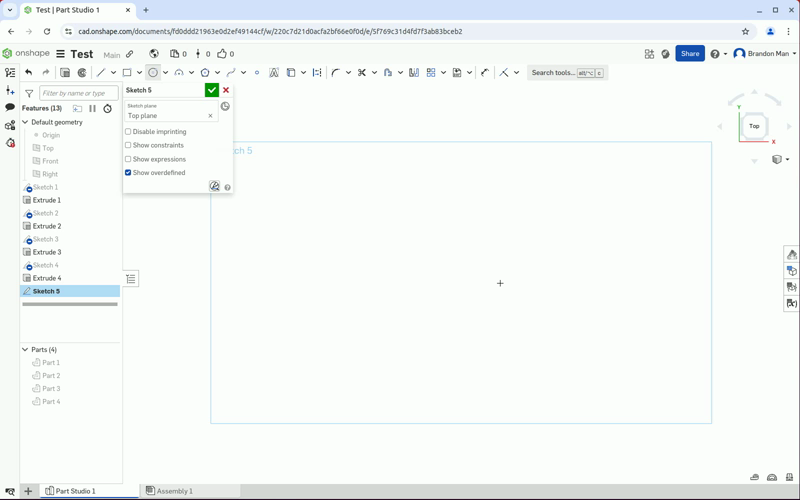
click(500, 282)
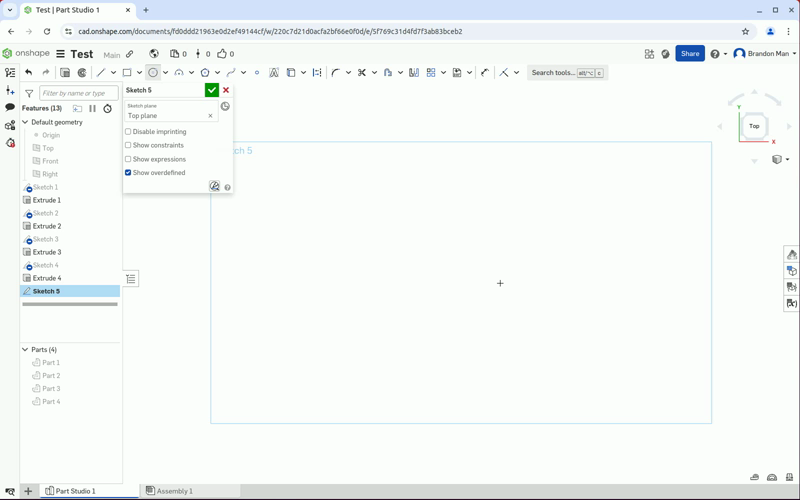
key_up(shift)
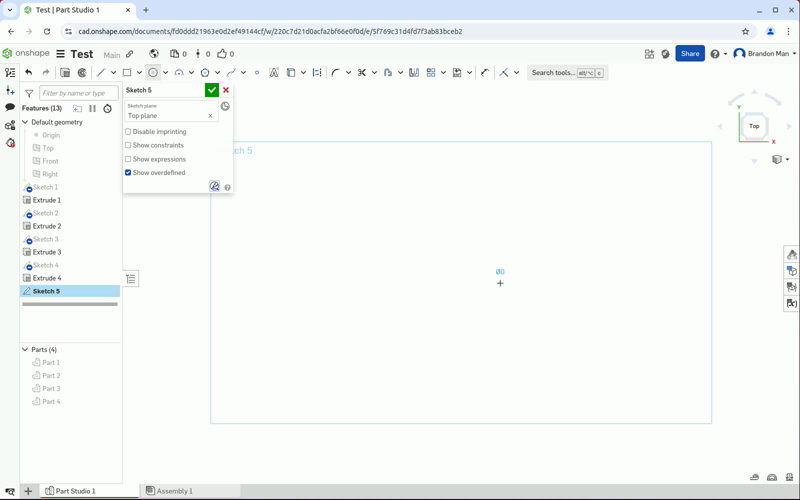
mouse_move(503, 282)
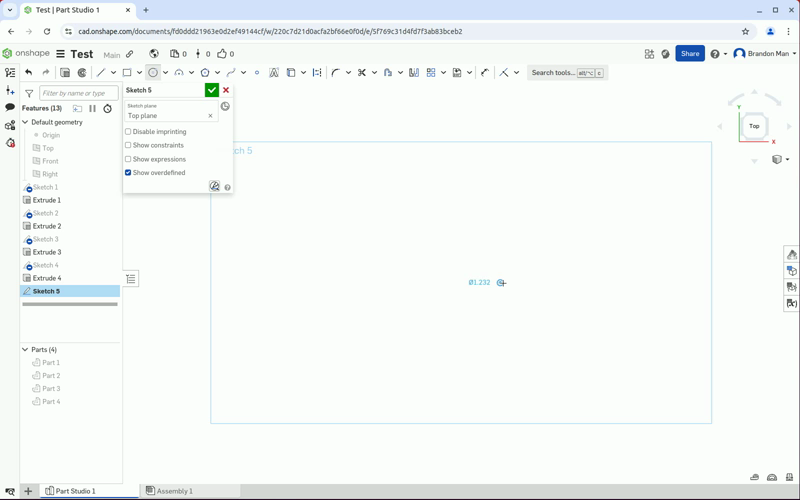
click(503, 282)
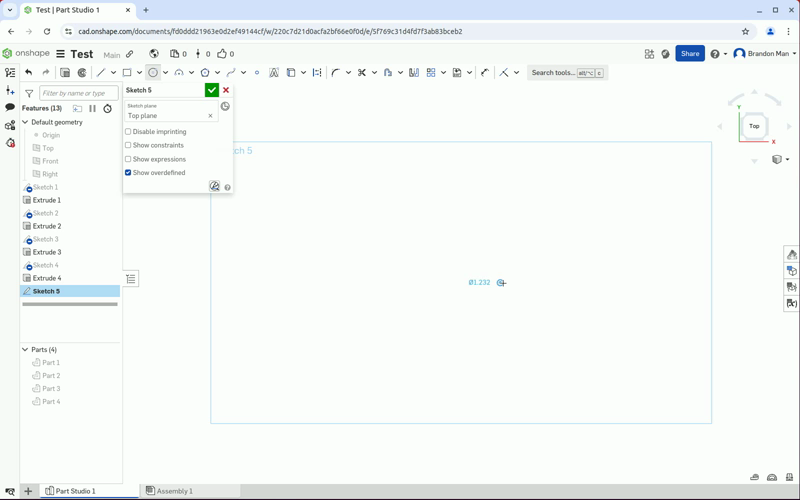
key(esc)
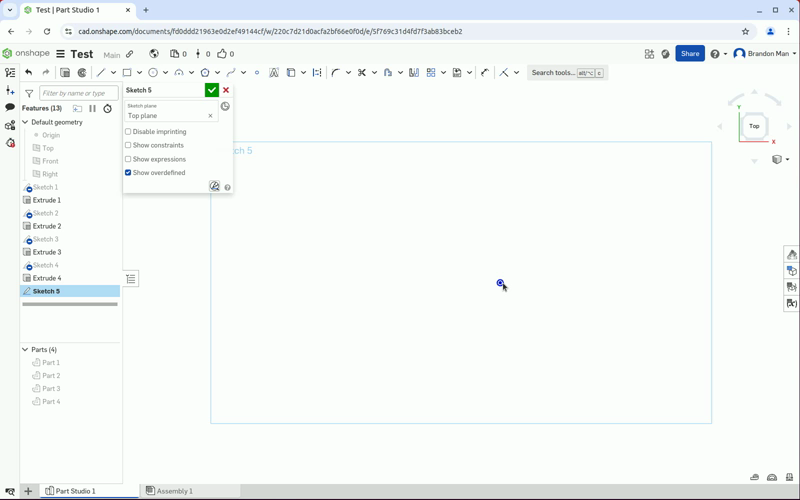
mouse_move(497, 283)
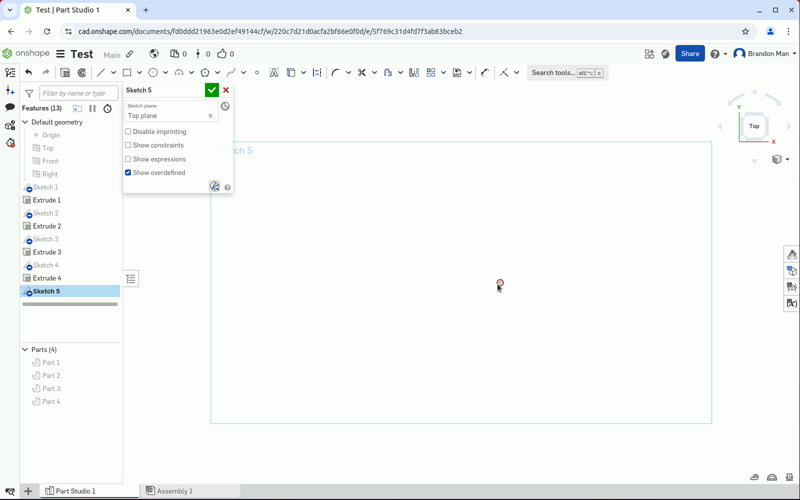
scroll(6)
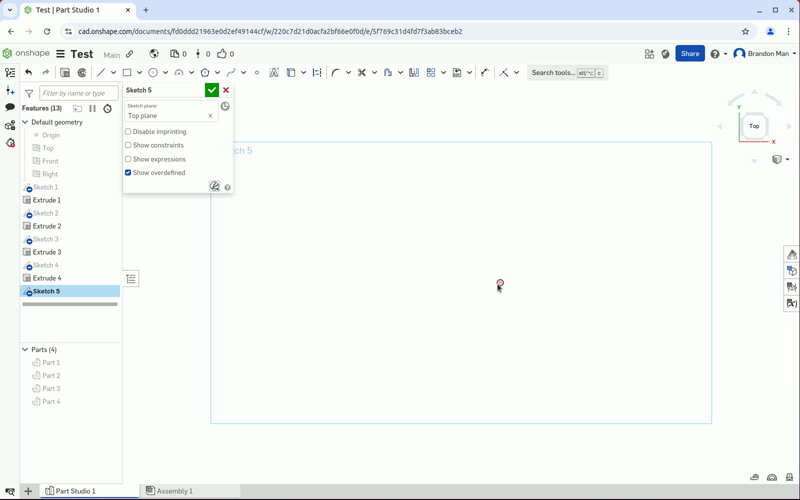
scroll(6)
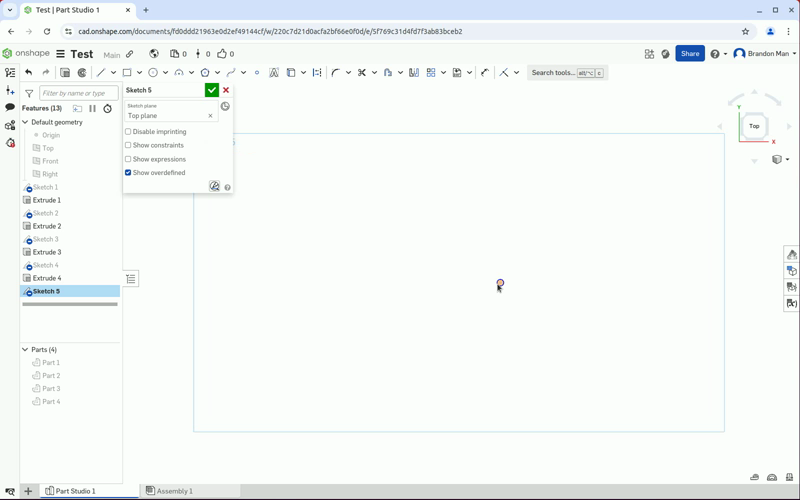
scroll(6)
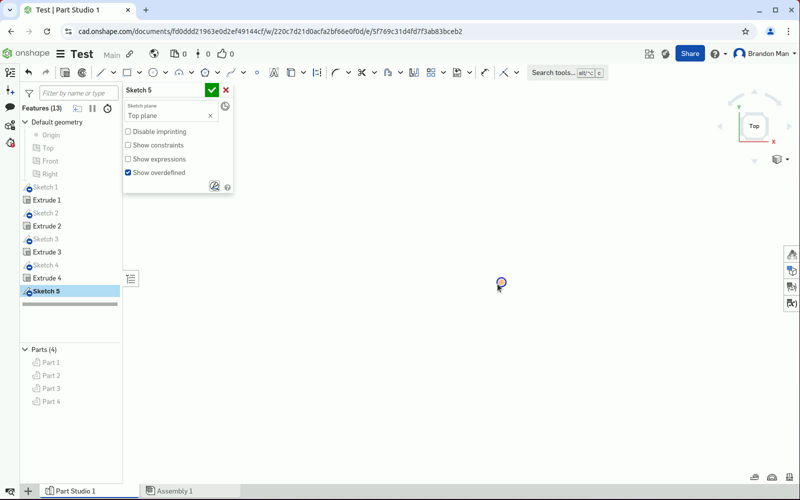
scroll(6)
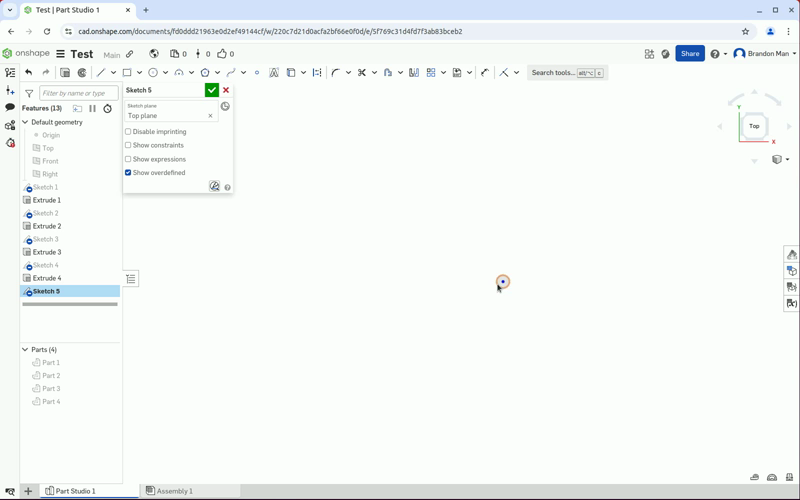
scroll(6)
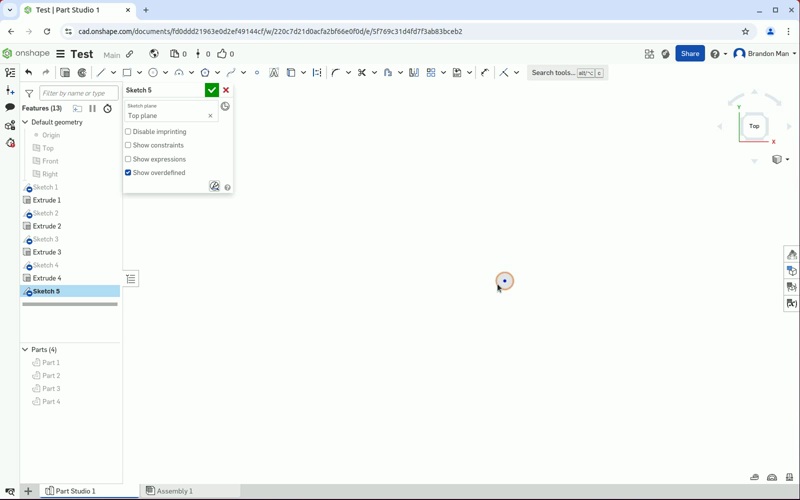
scroll(6)
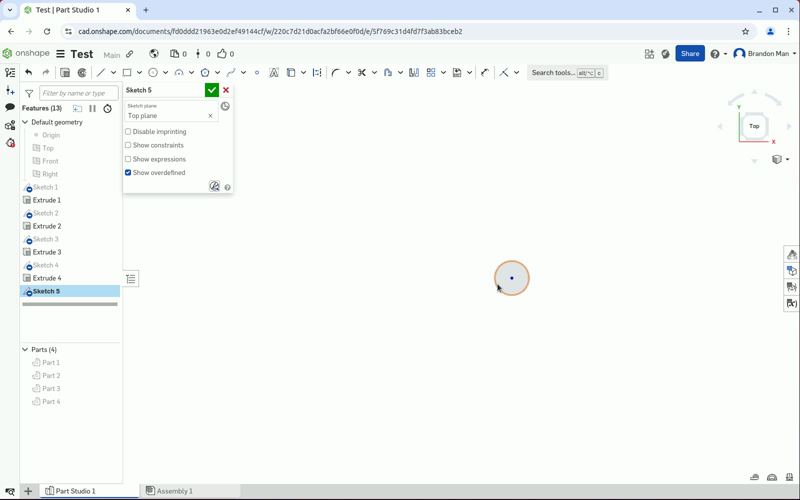
scroll(6)
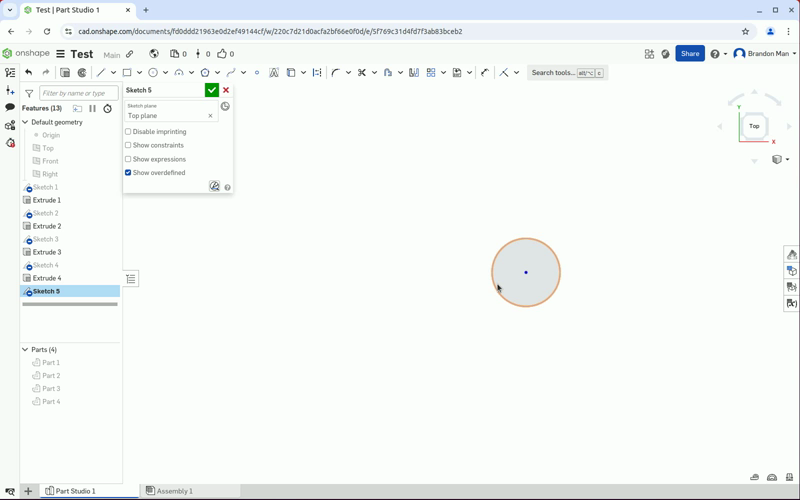
click(497, 283)
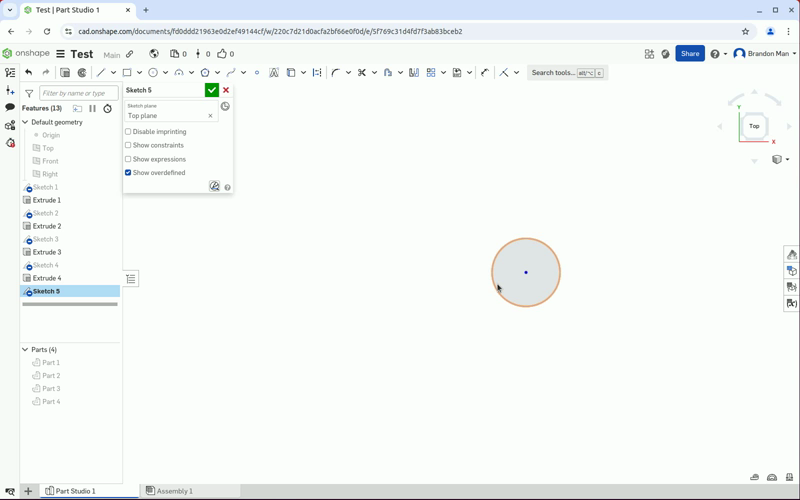
scroll(-6)
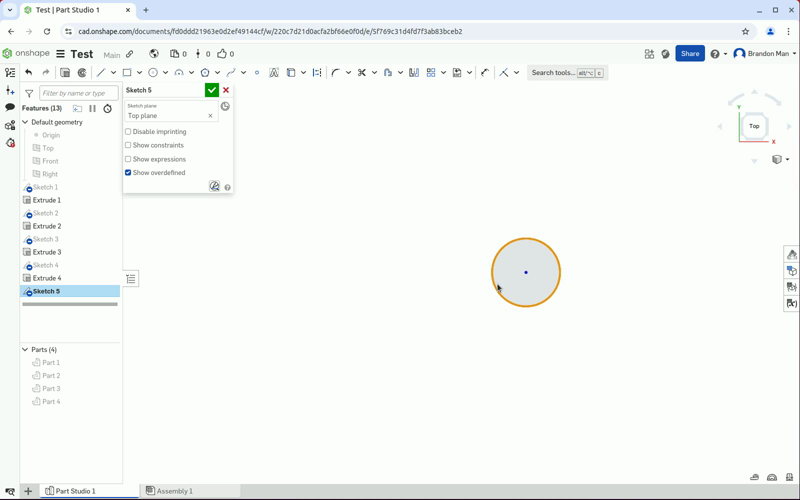
scroll(-6)
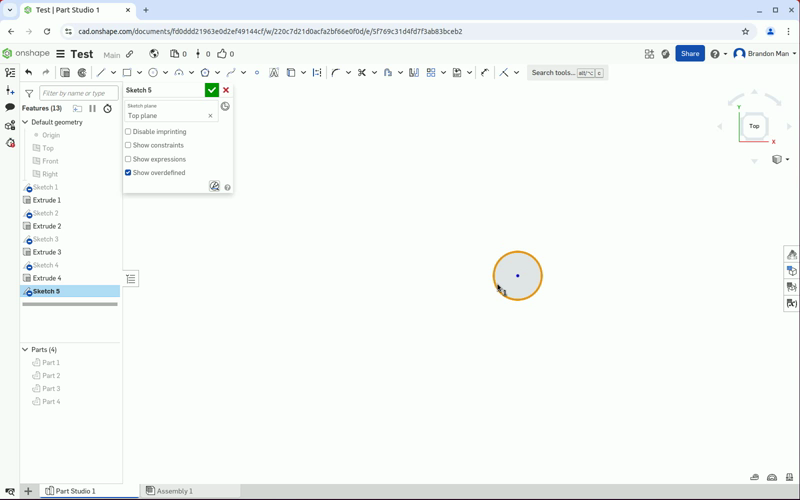
scroll(-6)
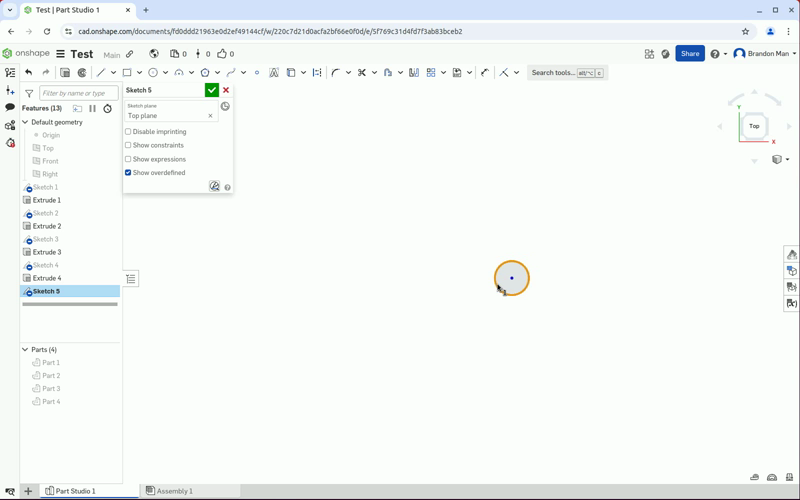
scroll(-6)
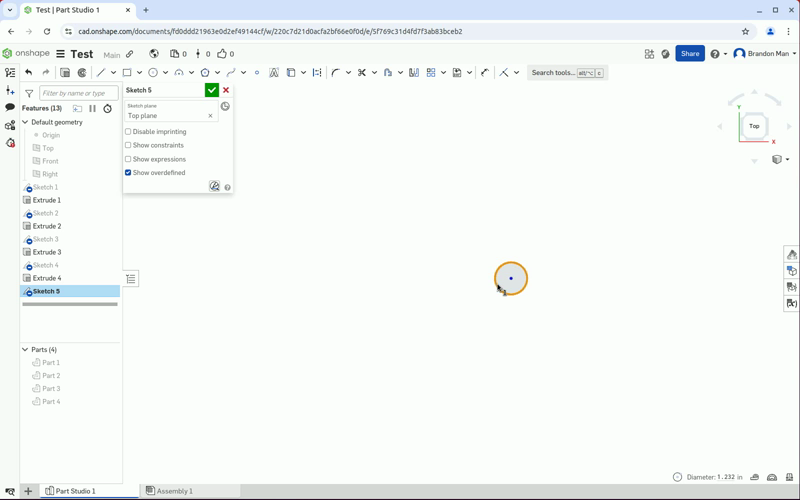
scroll(-6)
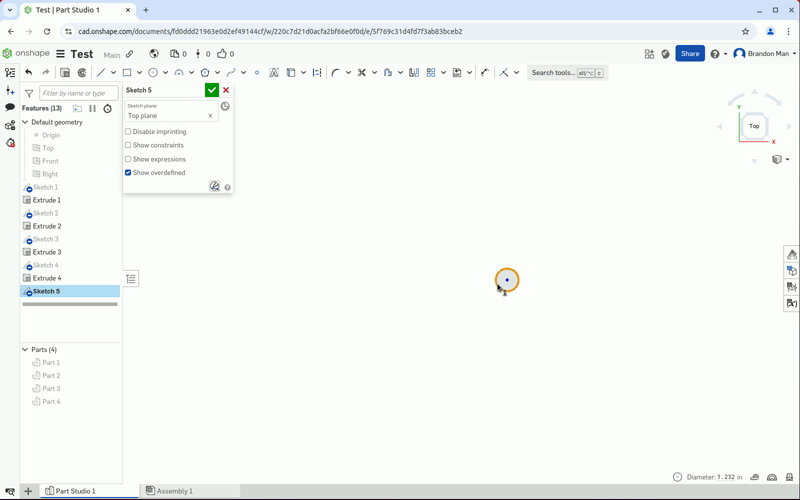
scroll(-6)
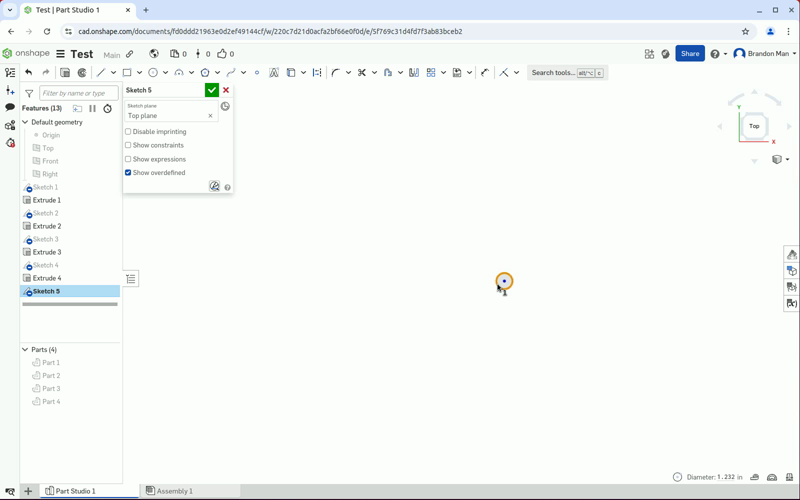
scroll(-6)
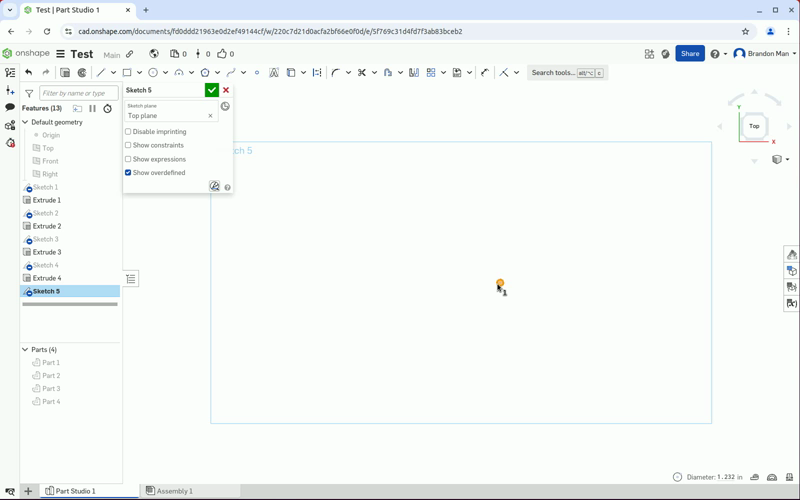
mouse_move(73, 352)
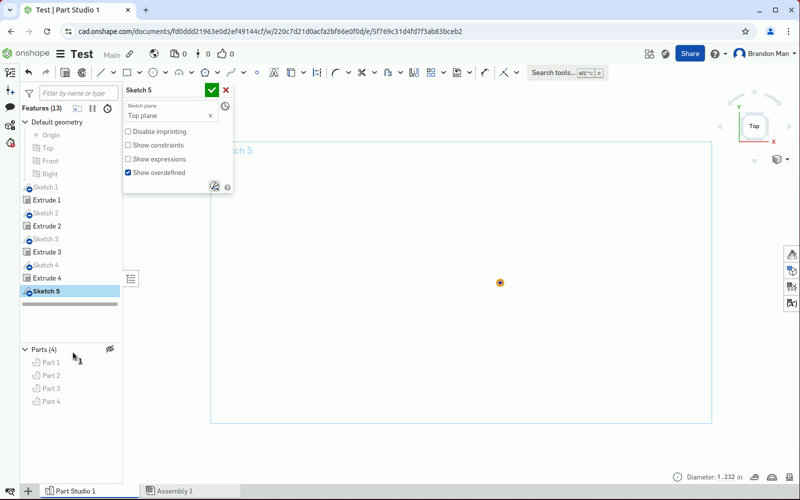
key(shift+y)
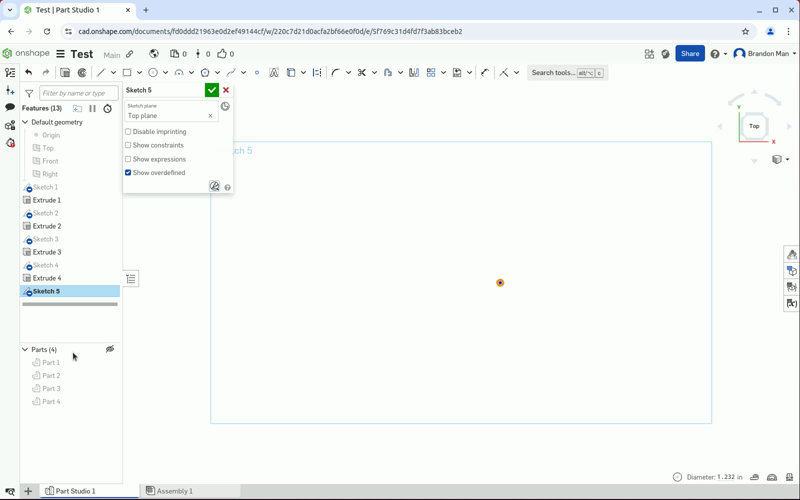
key(shift+e)
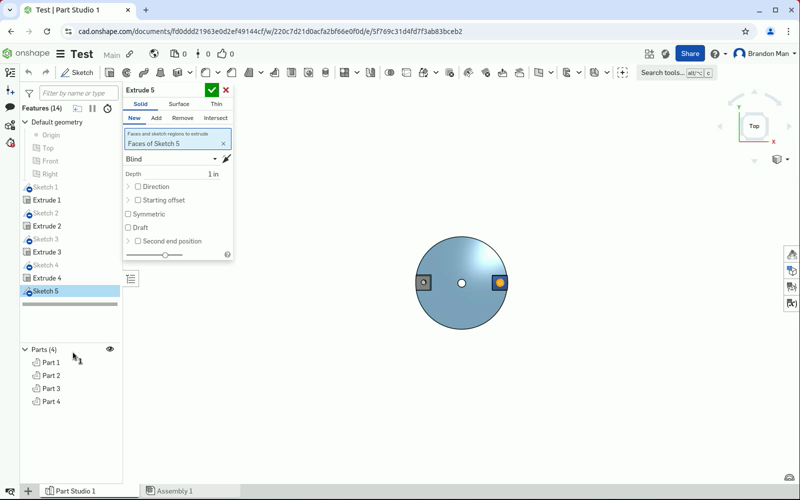
mouse_move(143, 106)
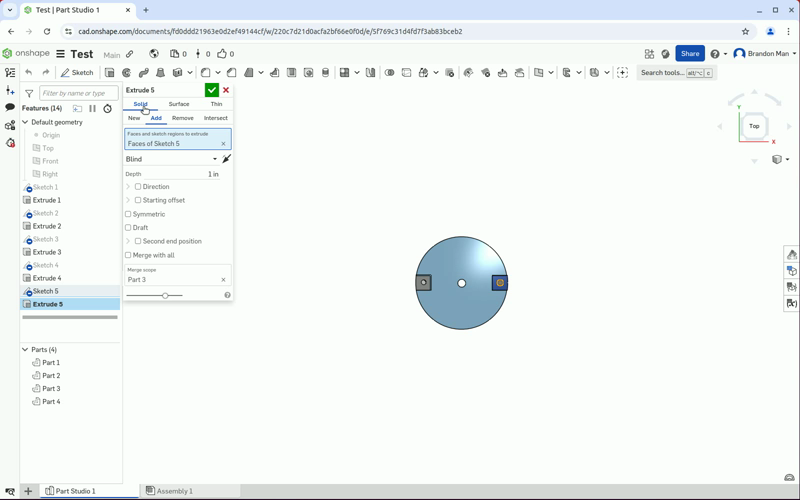
click(143, 106)
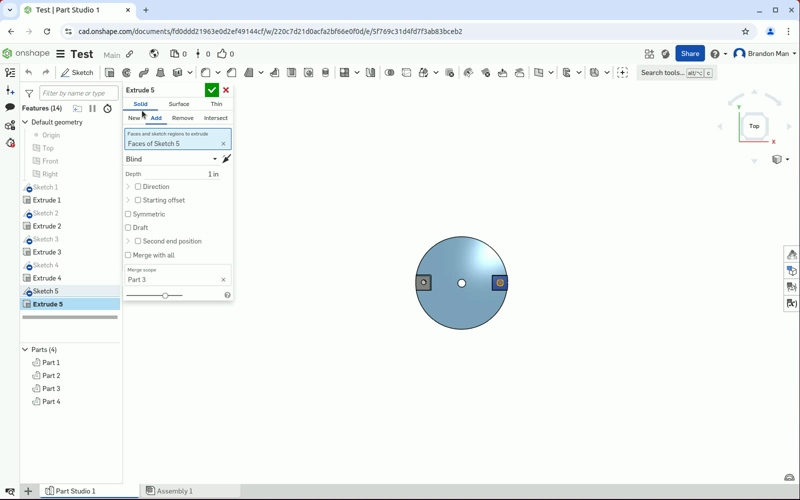
mouse_move(137, 120)
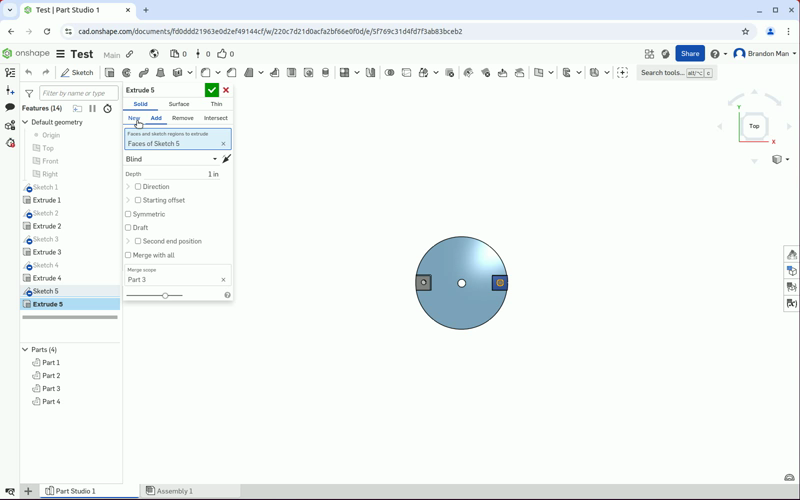
click(137, 120)
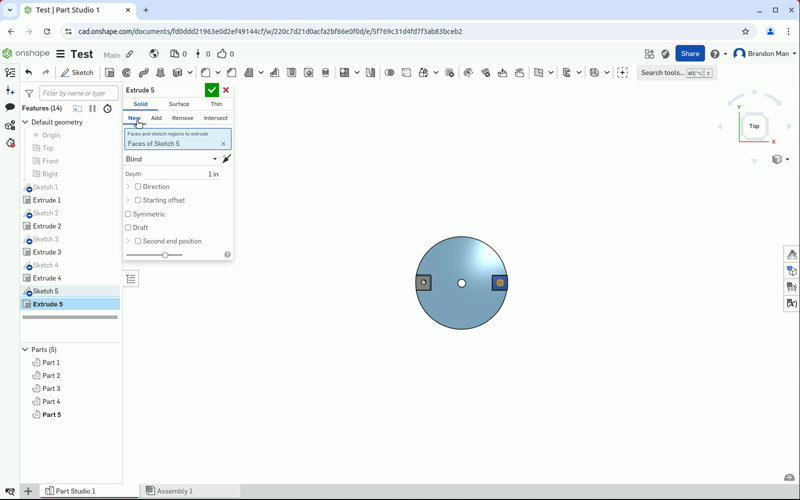
key(tab, 4)
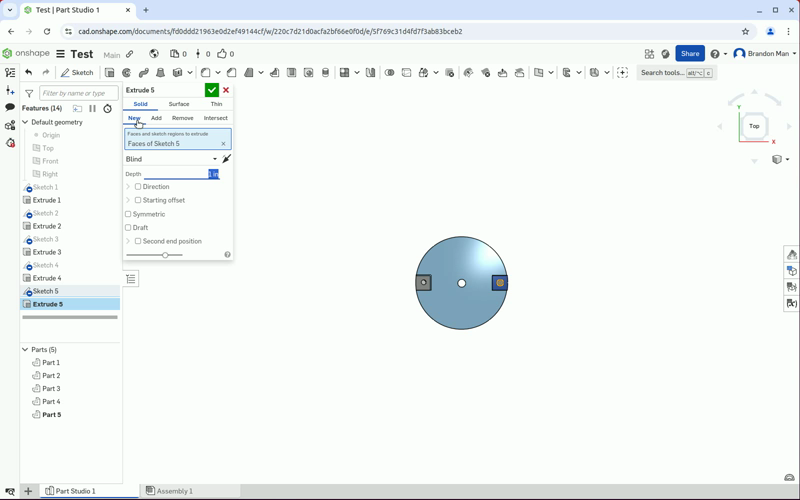
text(7.221)
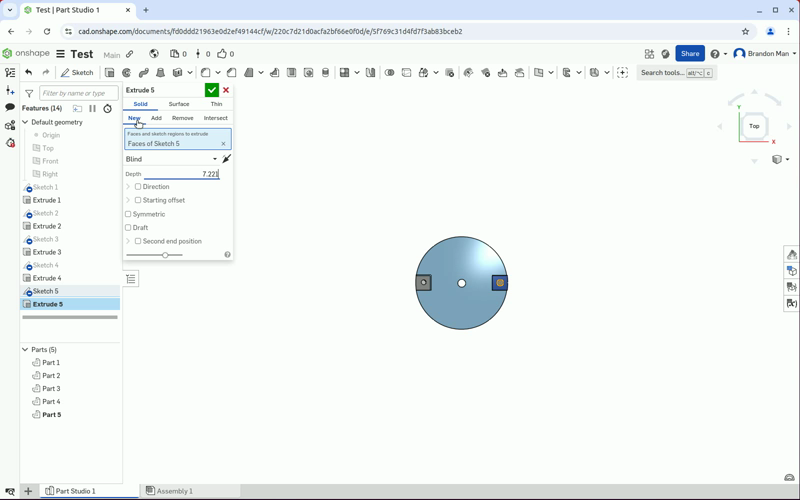
key(tab, 3)
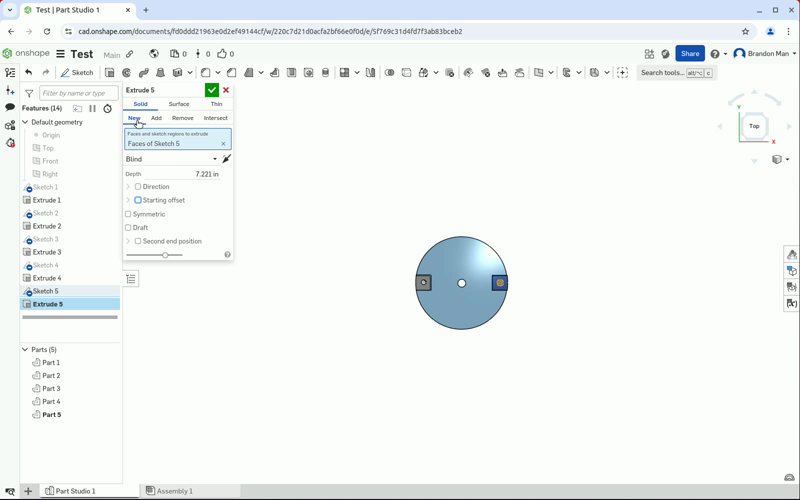
key(tab, 2)
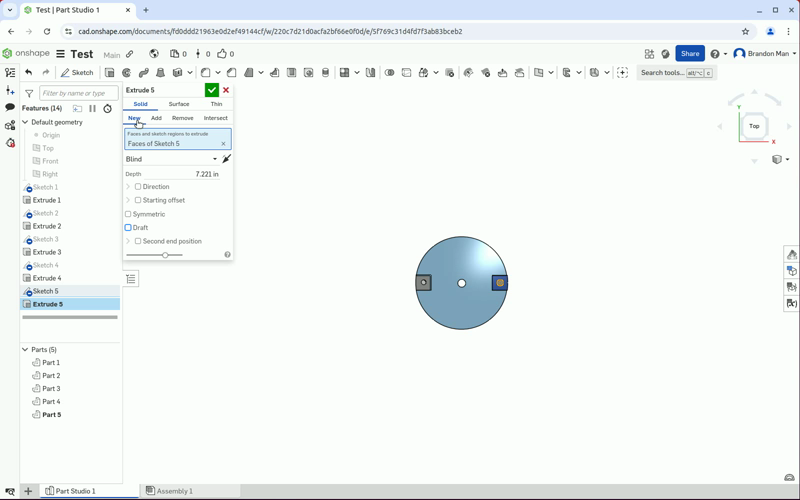
key(space)
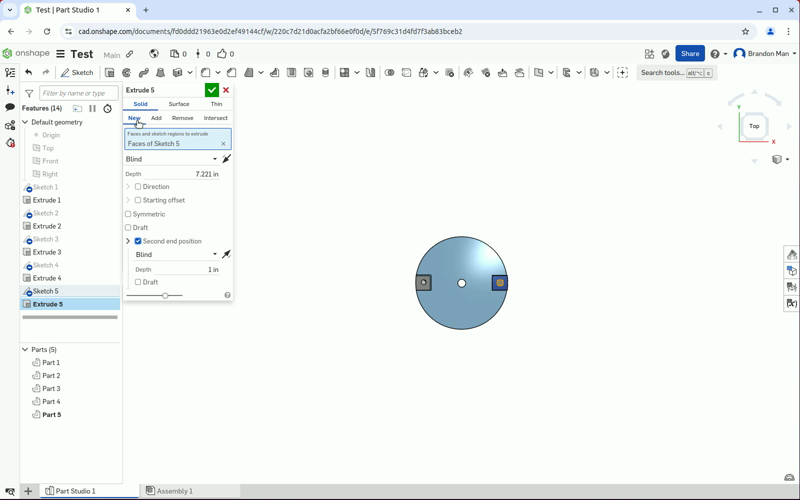
key(tab, 3)
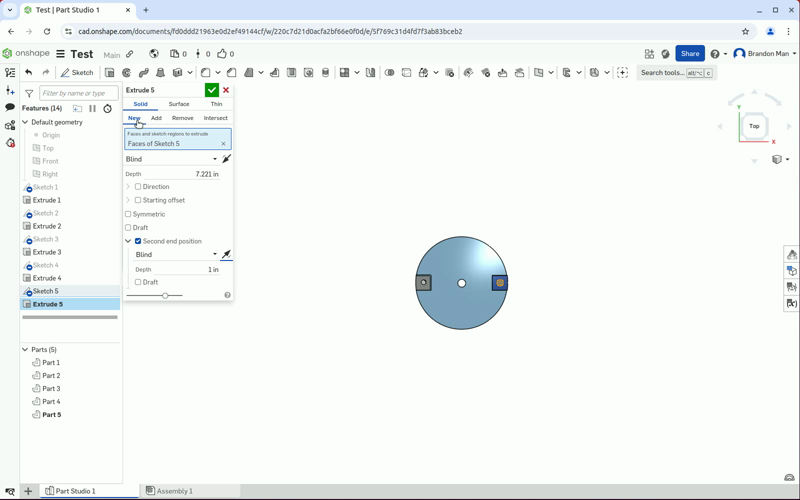
text(7.221)
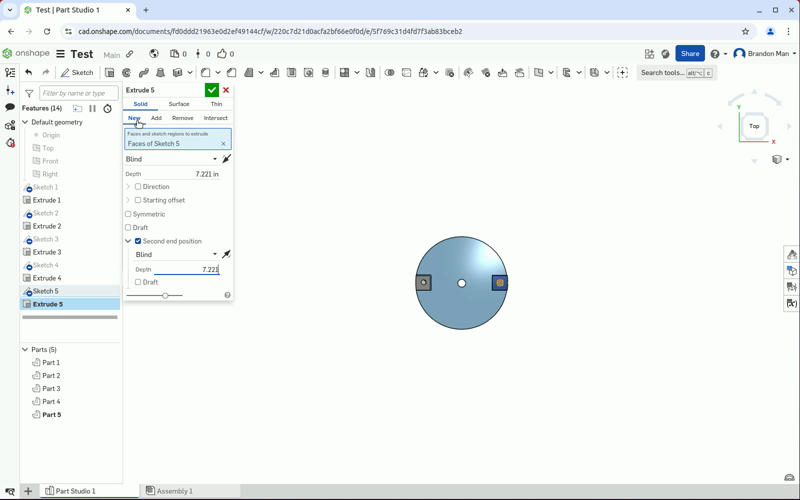
key(enter)
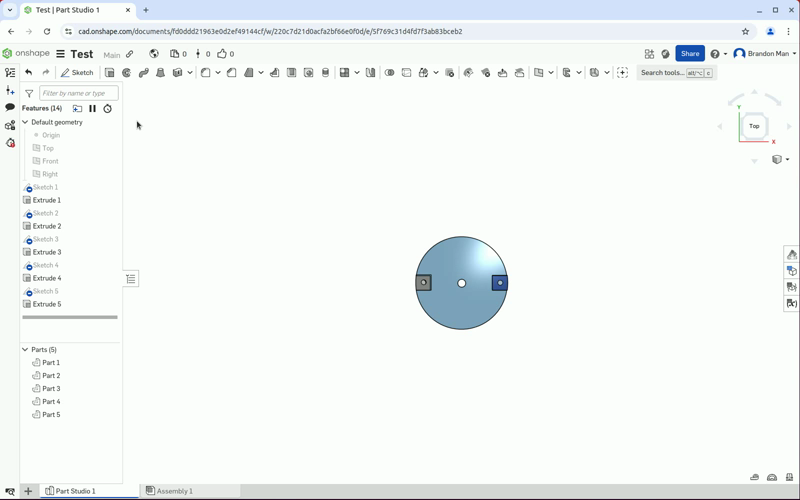
key(shift+h)
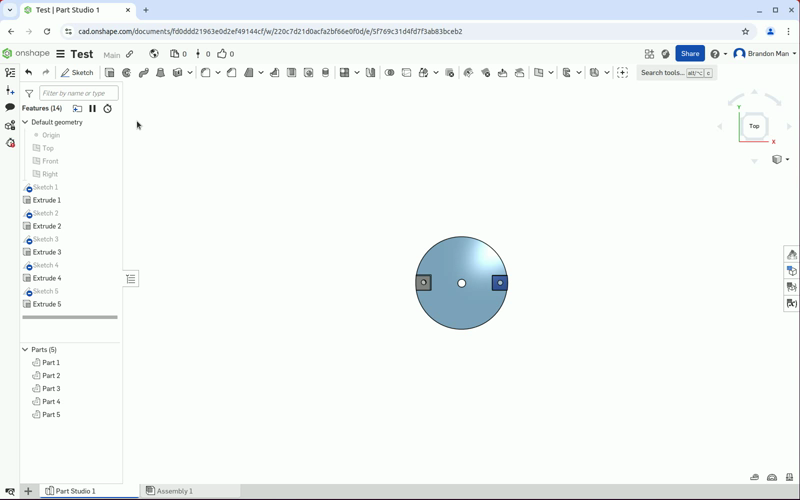
key(shift+h)
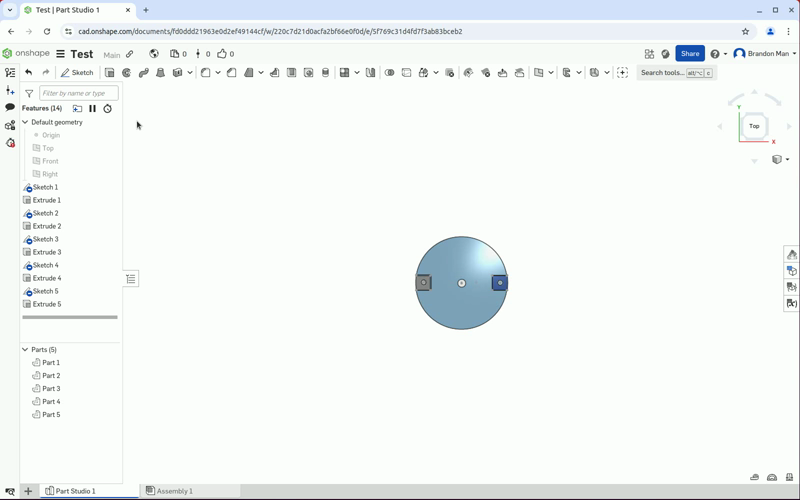
key(shift+7)
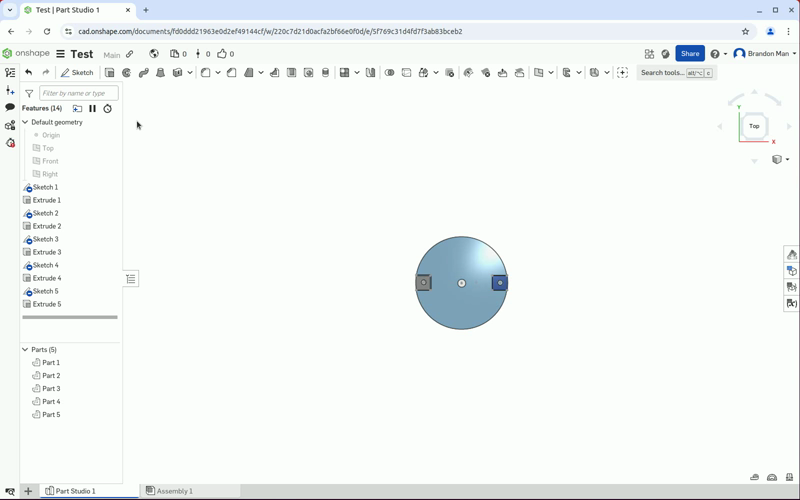
key(up, 3)
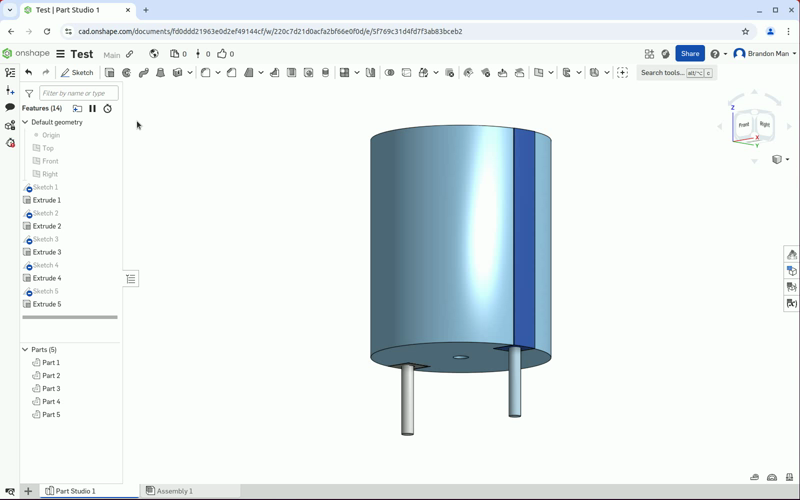
key(left, 3)
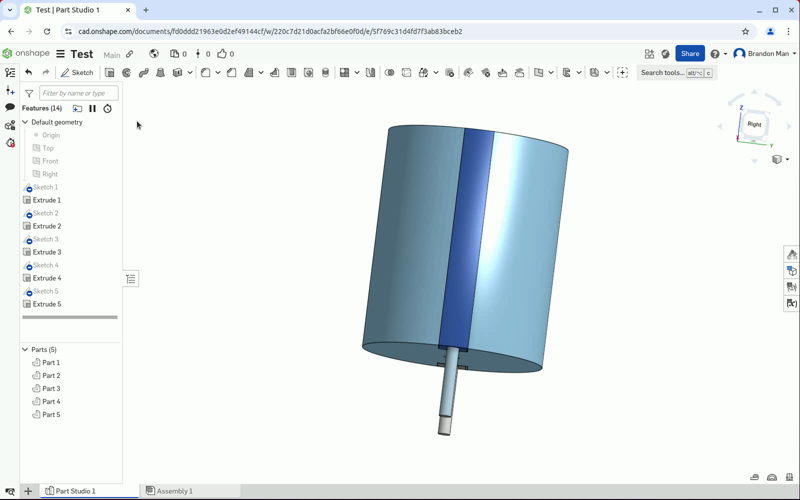
key(right, 3)
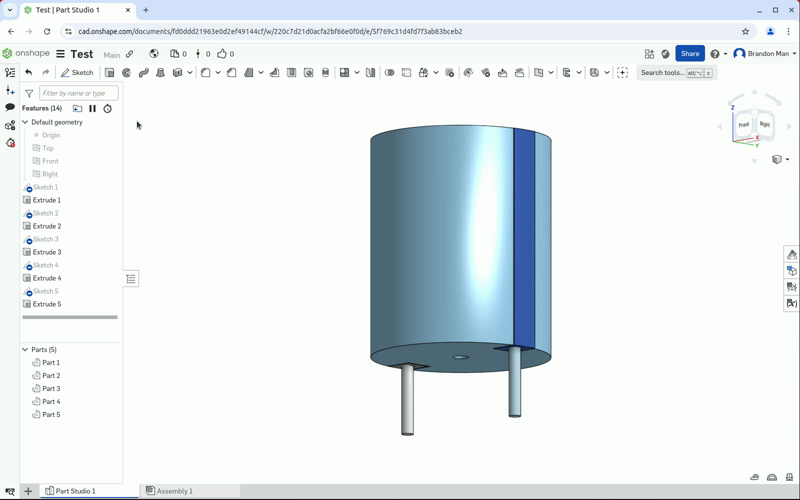
key(down, 3)
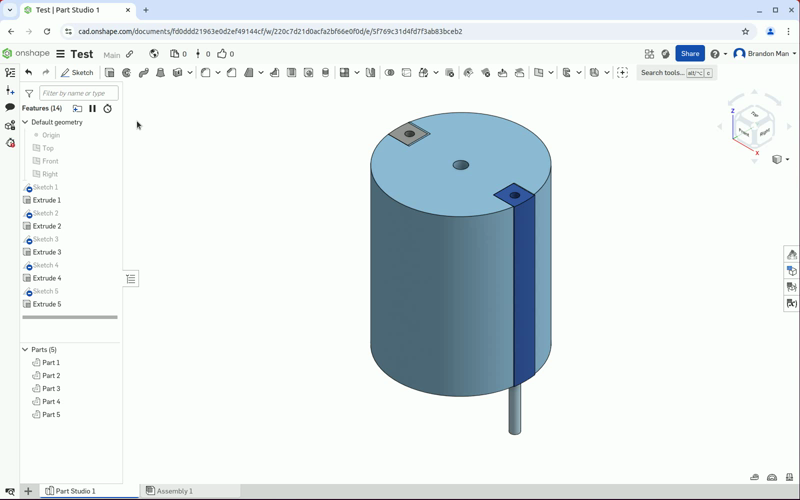
mouse_move(73, 189)
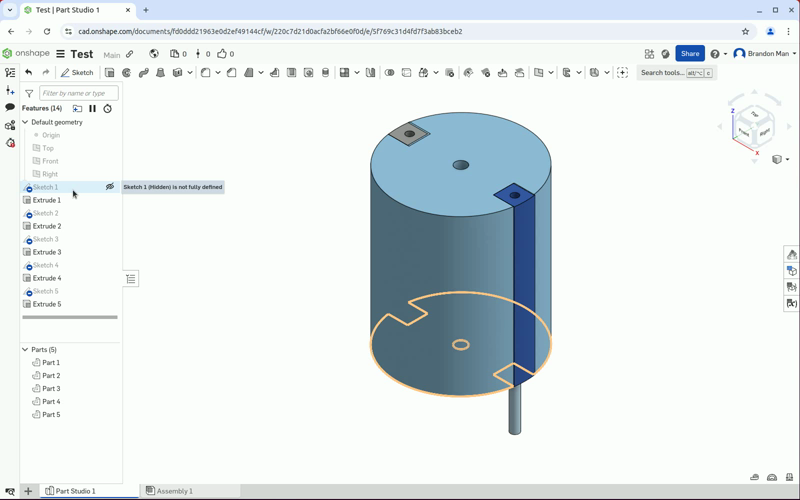
click(73, 189)